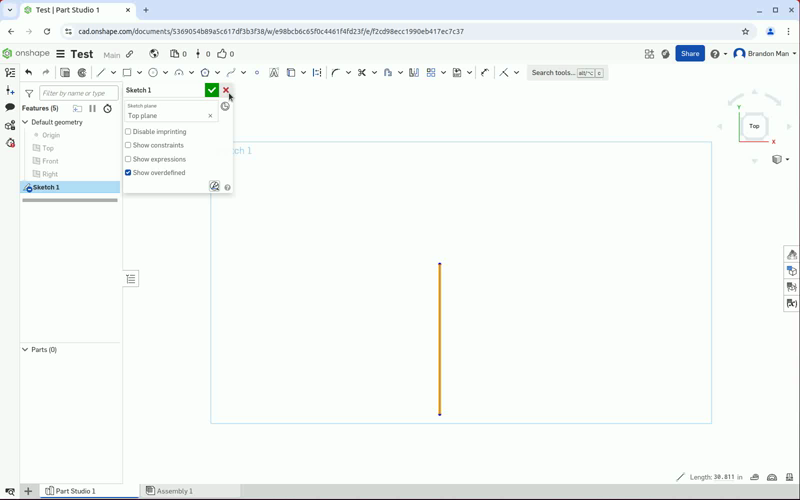
key(shift+h)
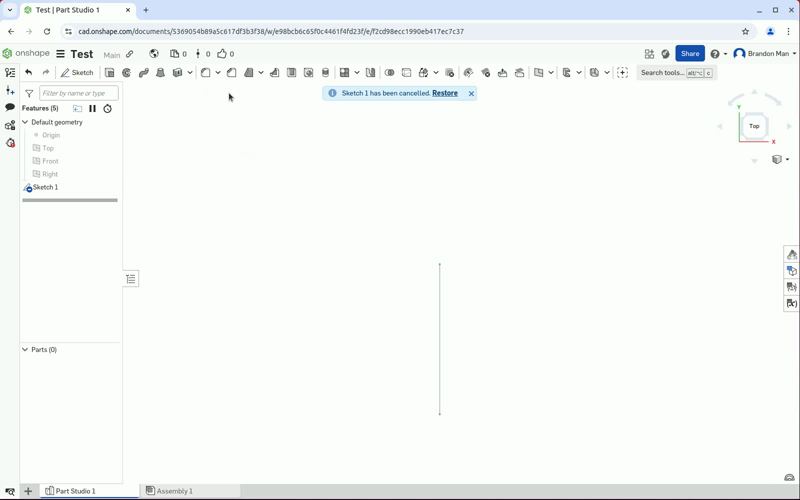
key(shift+s)
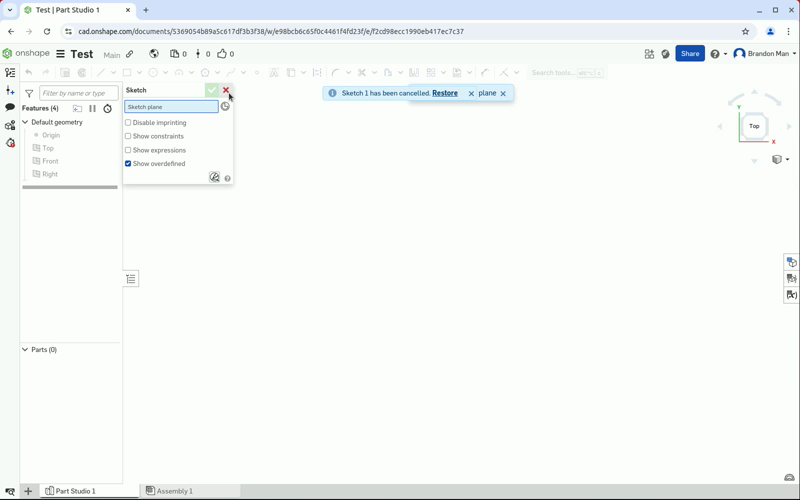
mouse_move(73, 150)
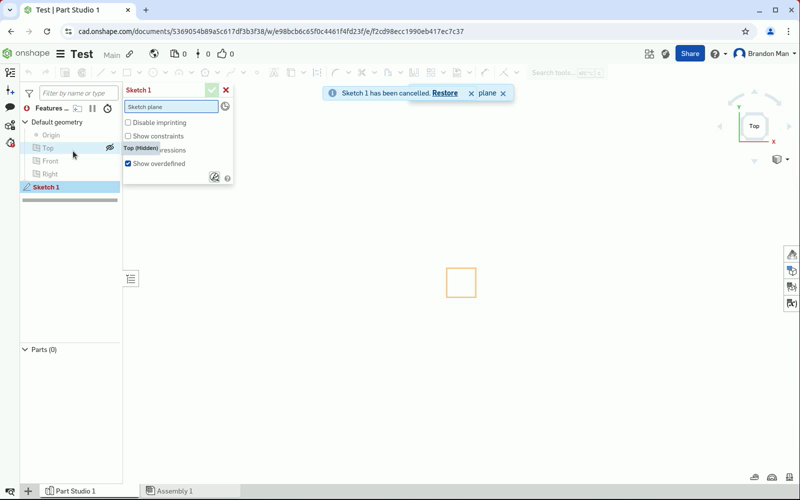
click(73, 150)
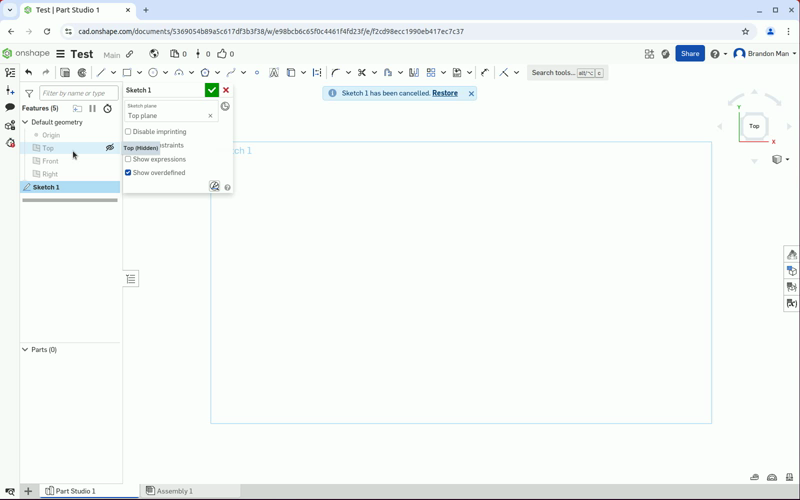
mouse_move(73, 352)
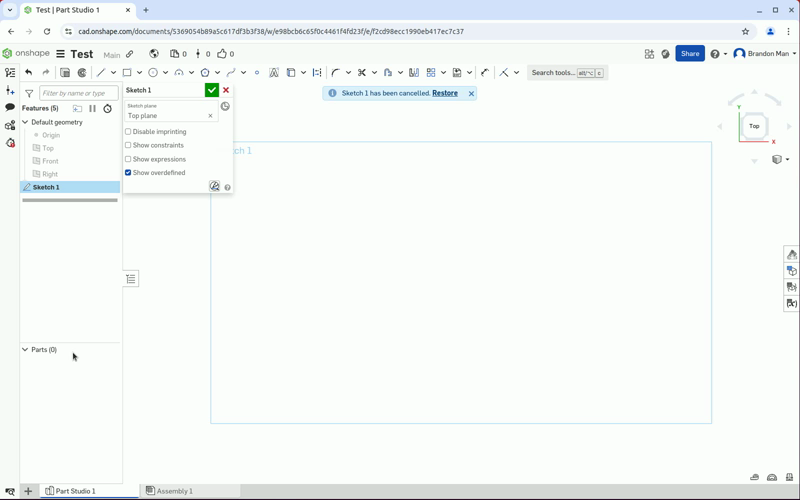
key(y)
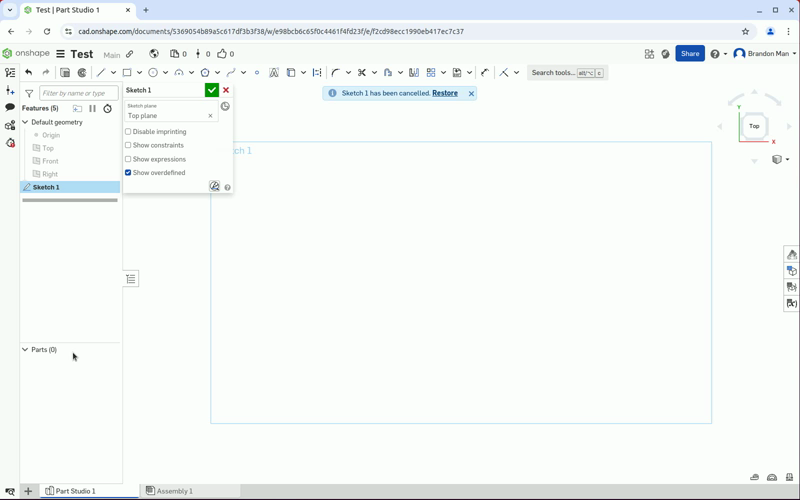
key(l)
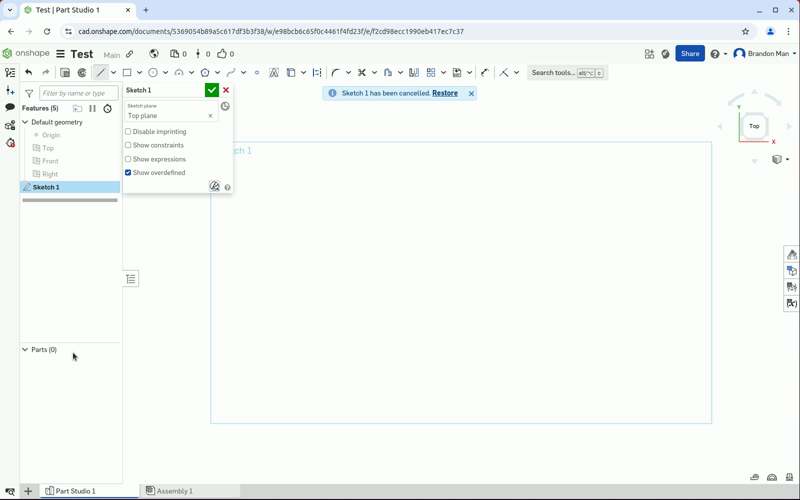
key_down(shift)
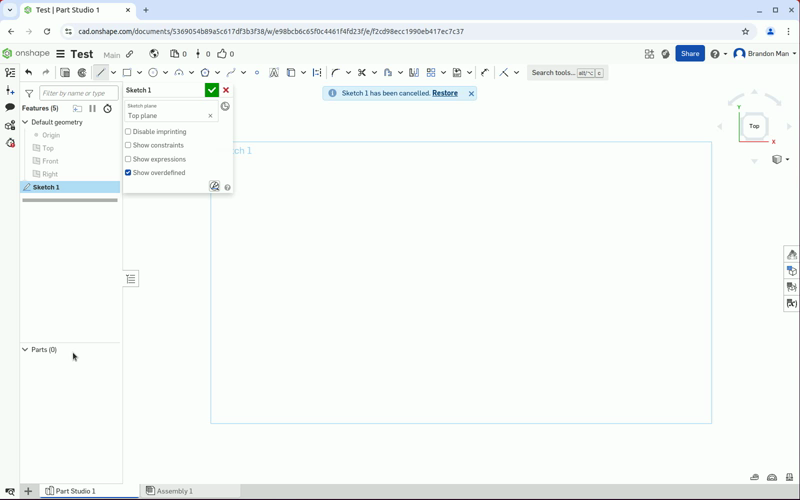
mouse_move(569, 395)
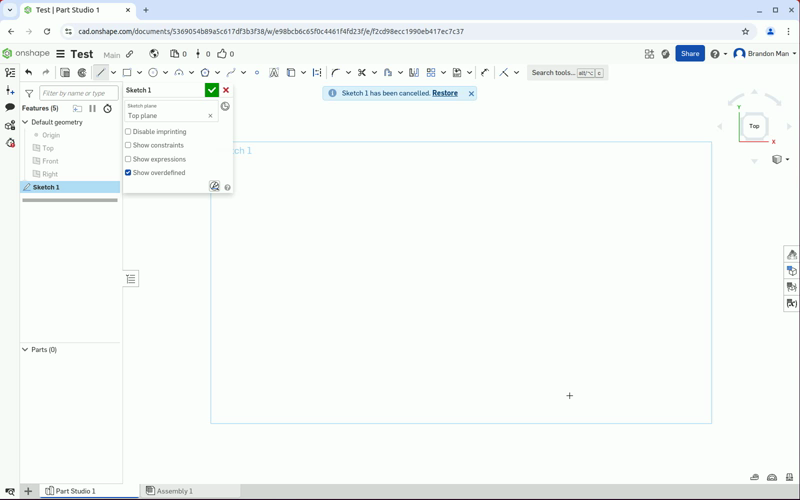
click(569, 395)
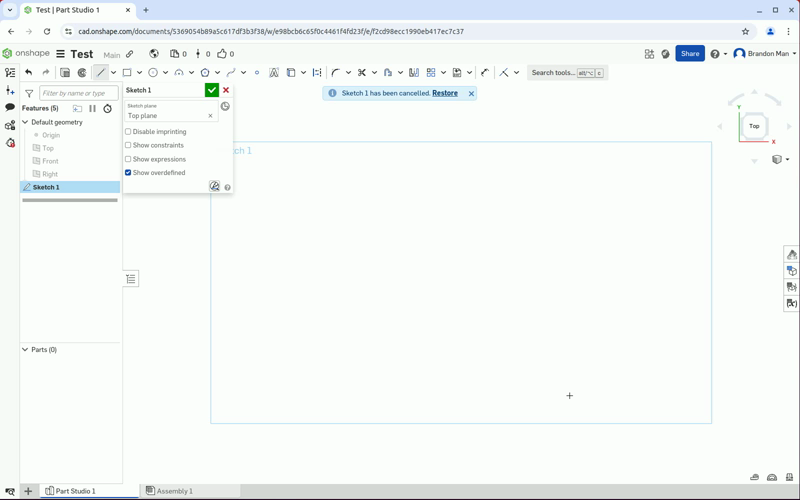
key_up(shift)
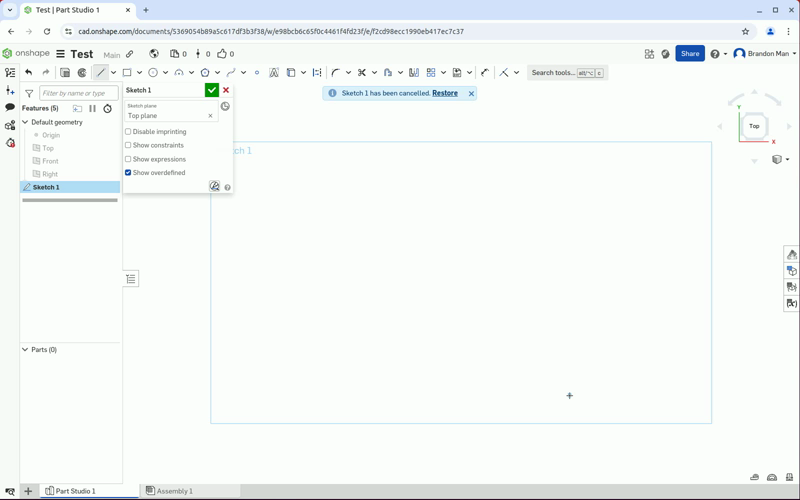
key_down(shift)
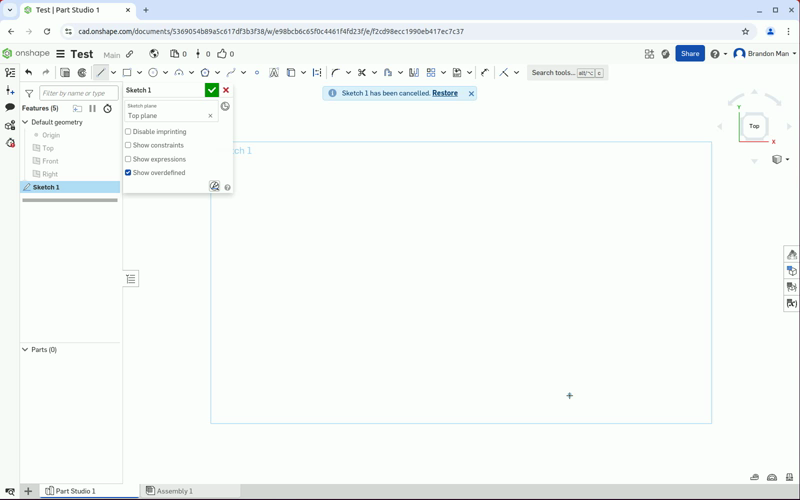
mouse_move(589, 395)
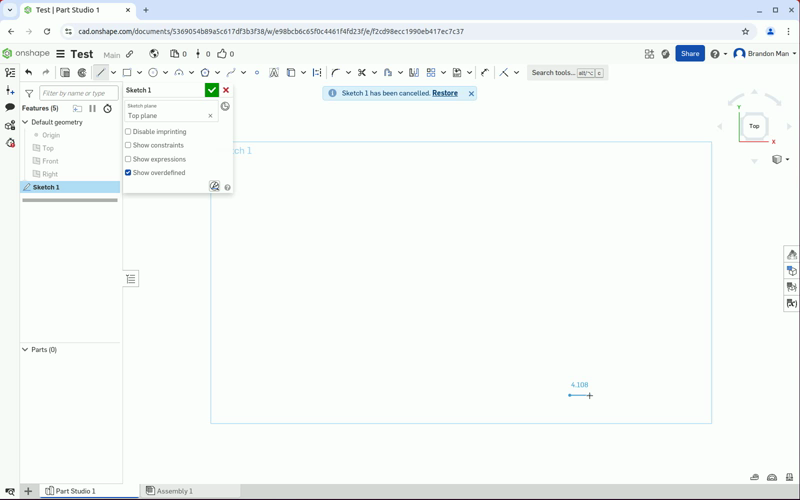
mouse_move(574, 395)
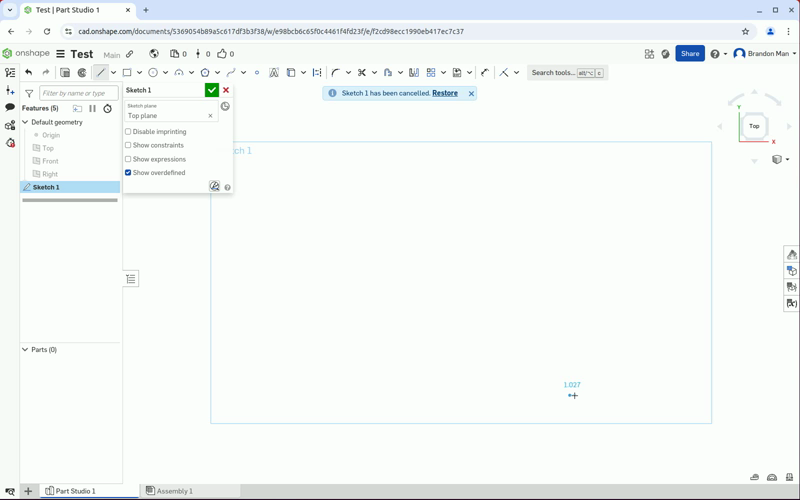
scroll(6)
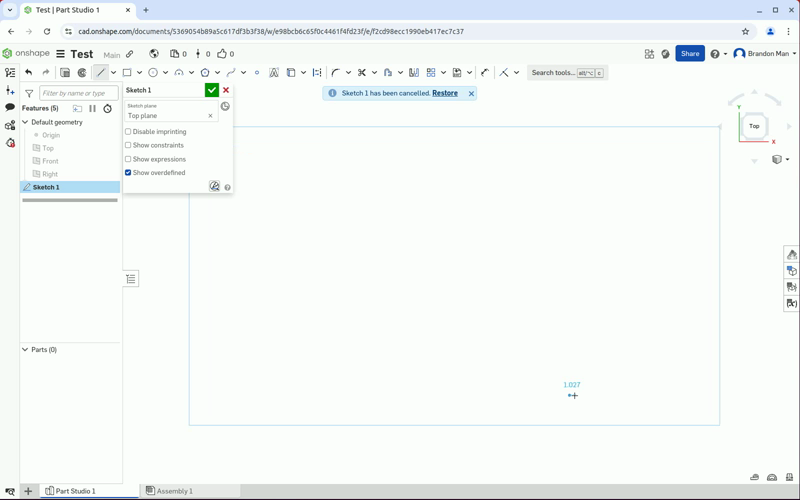
scroll(6)
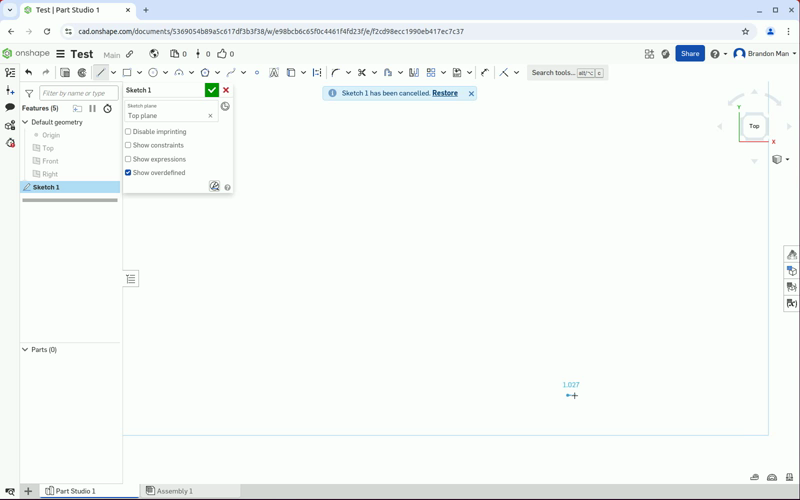
scroll(6)
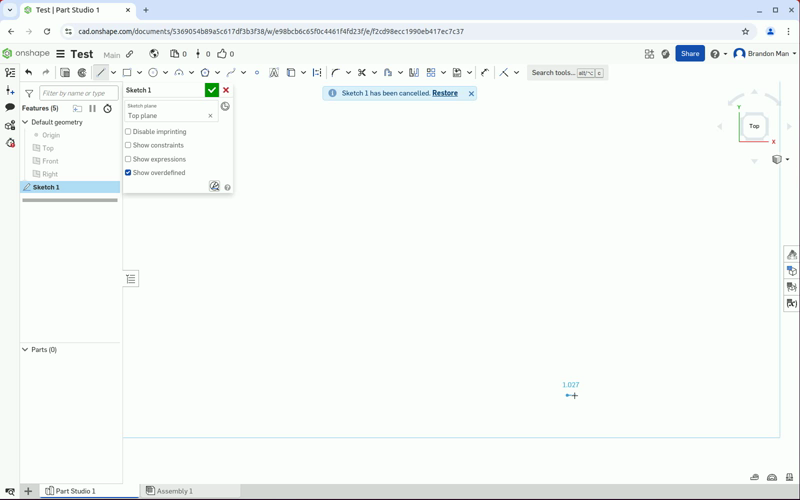
scroll(6)
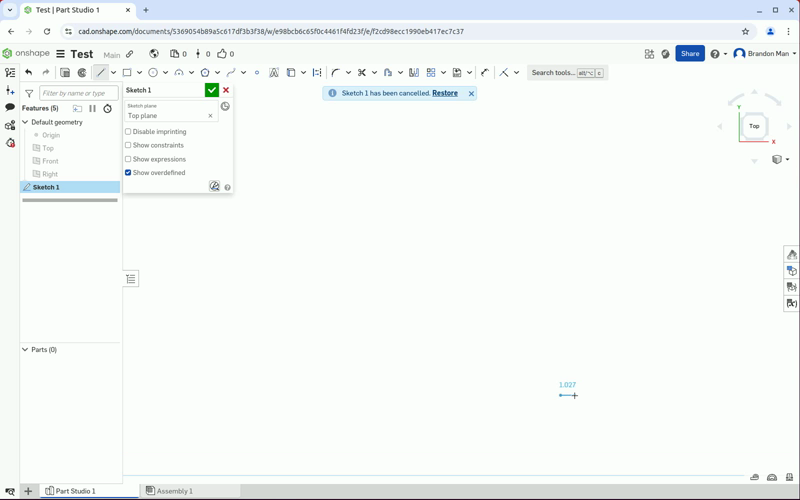
scroll(6)
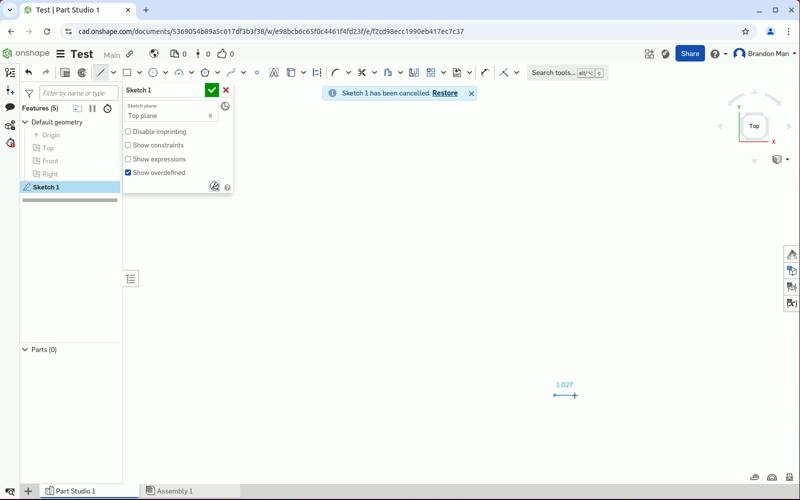
scroll(6)
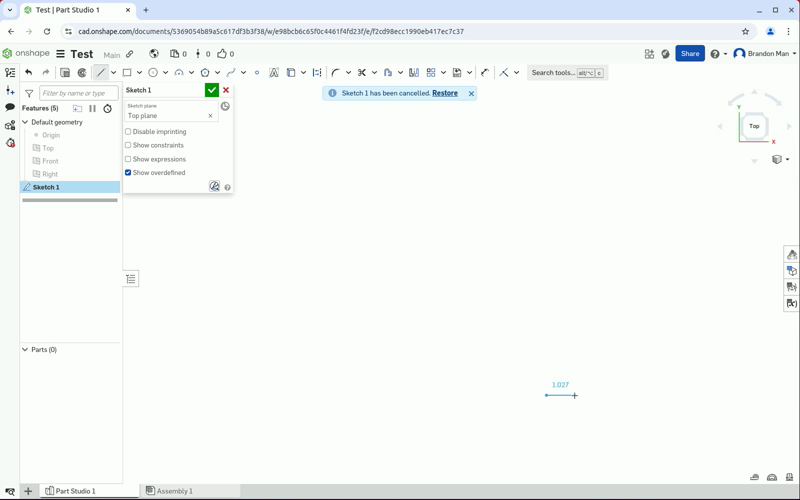
scroll(6)
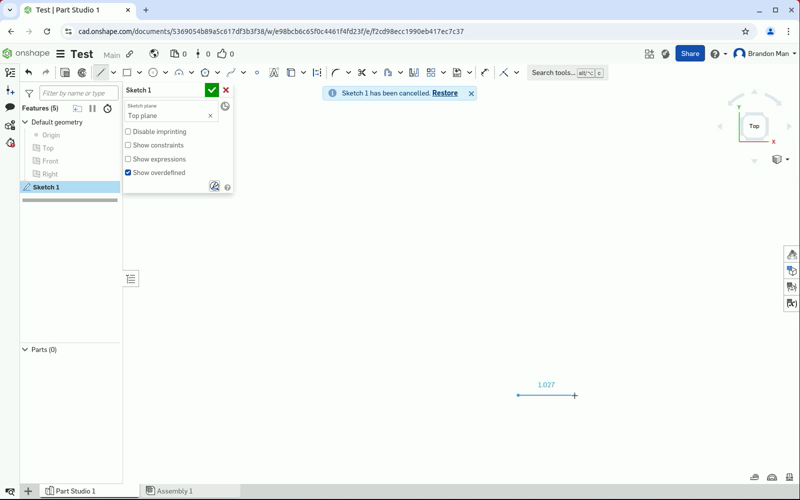
click(574, 395)
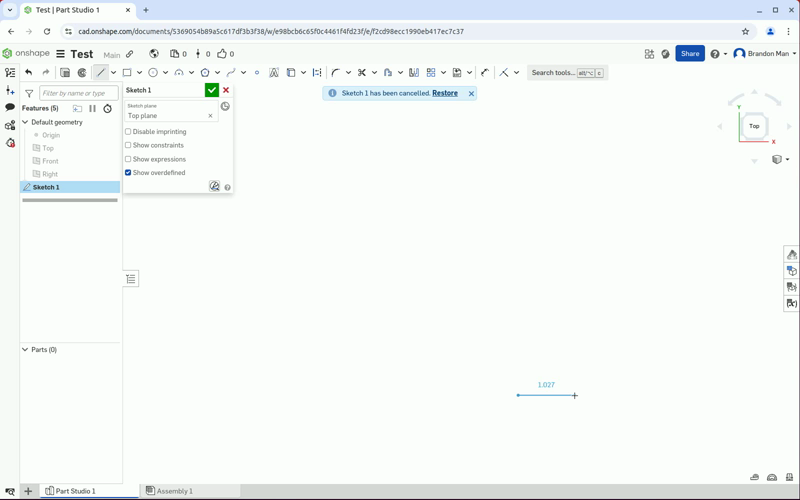
scroll(-6)
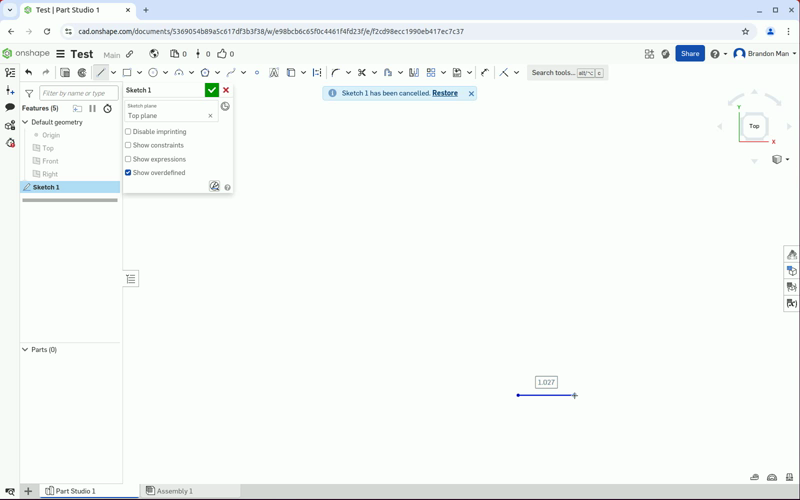
scroll(-6)
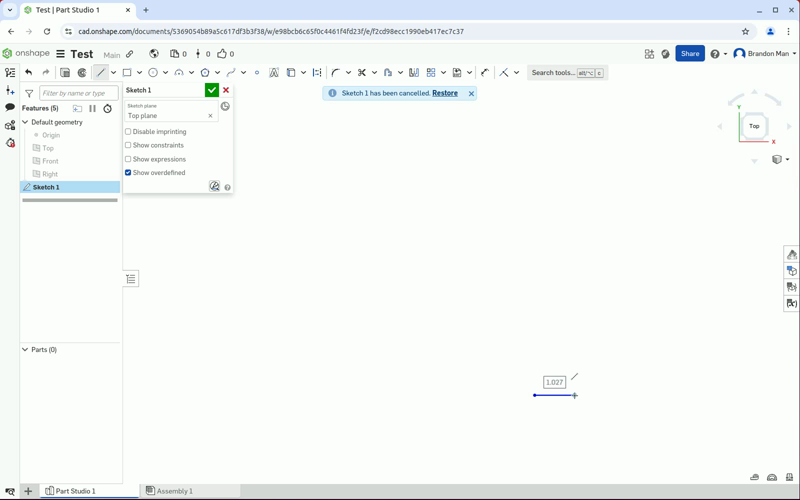
scroll(-6)
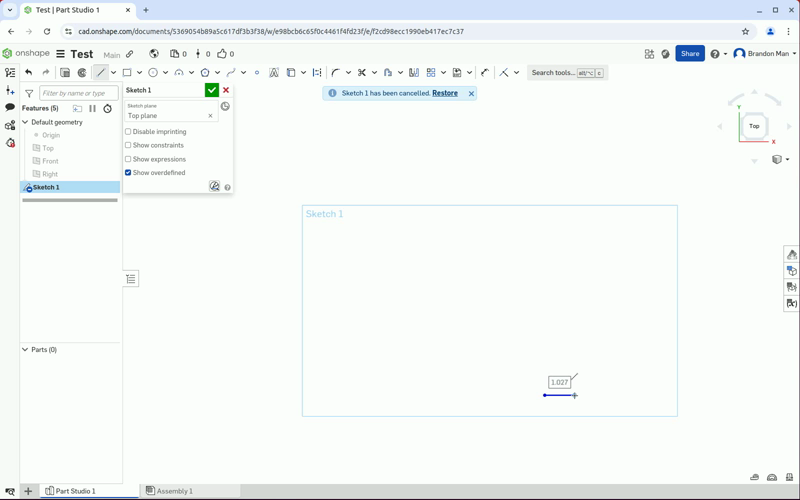
scroll(-6)
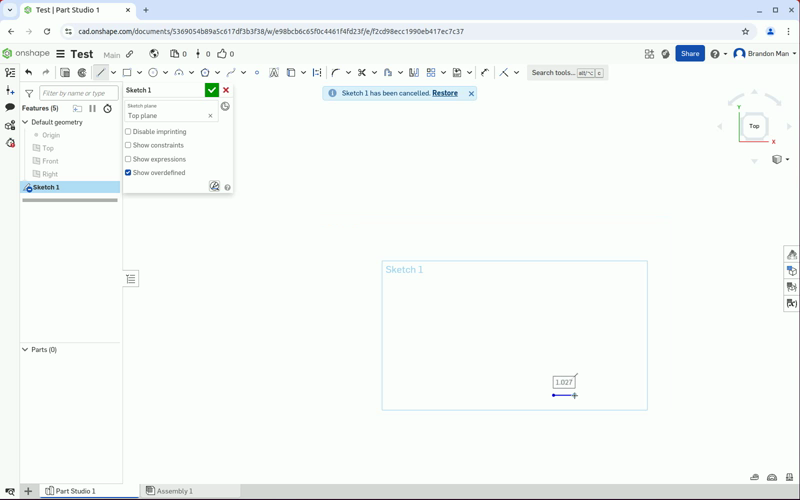
scroll(-6)
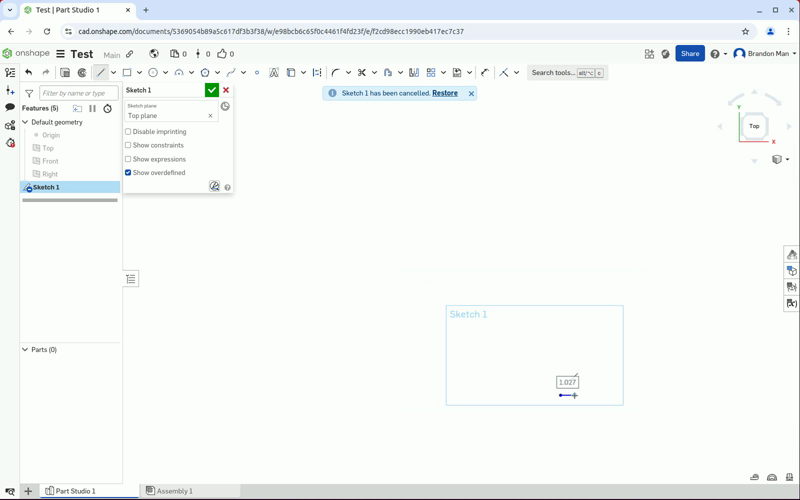
scroll(-6)
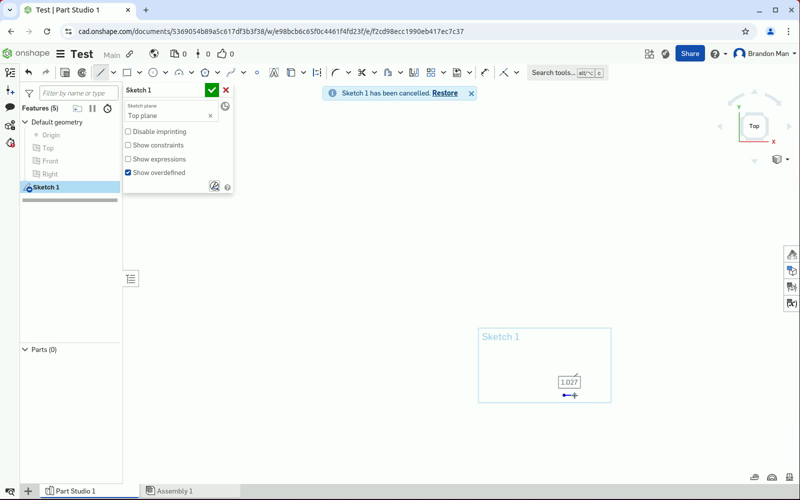
scroll(-6)
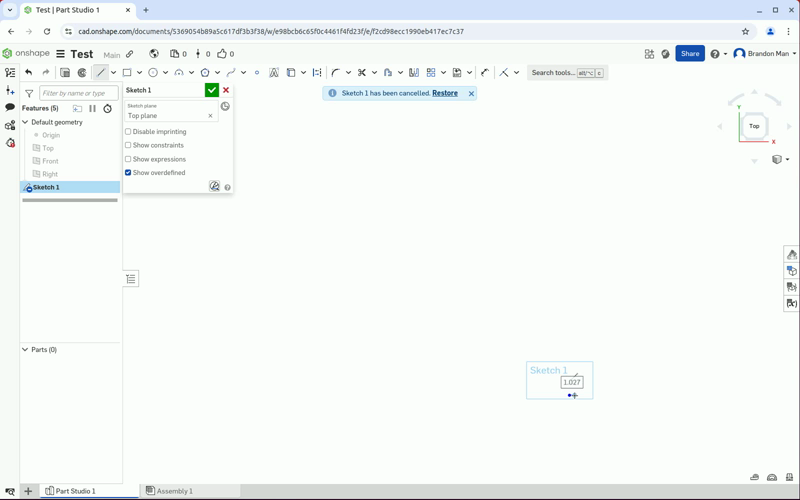
key_up(shift)
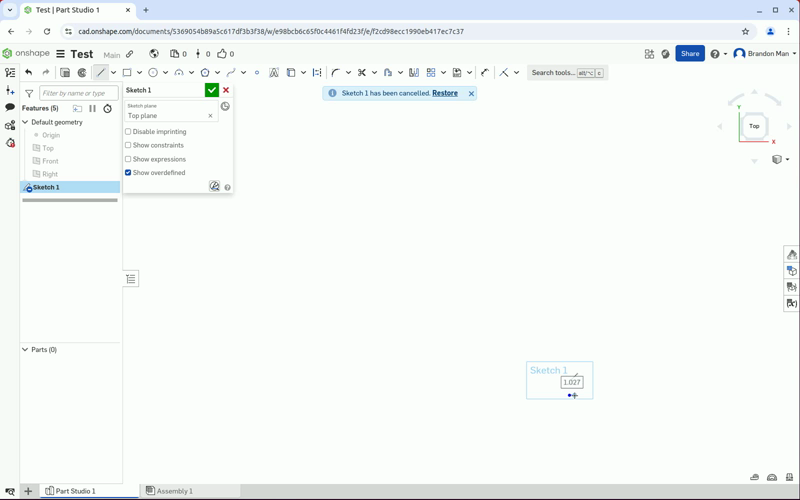
key_down(shift)
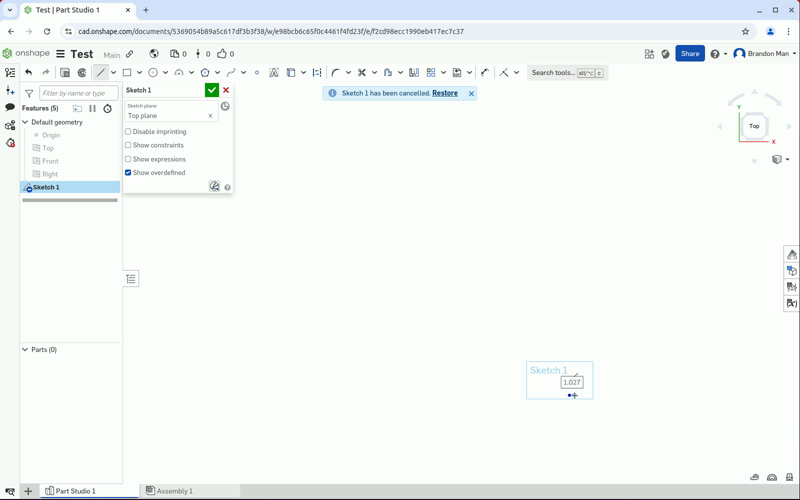
mouse_move(574, 171)
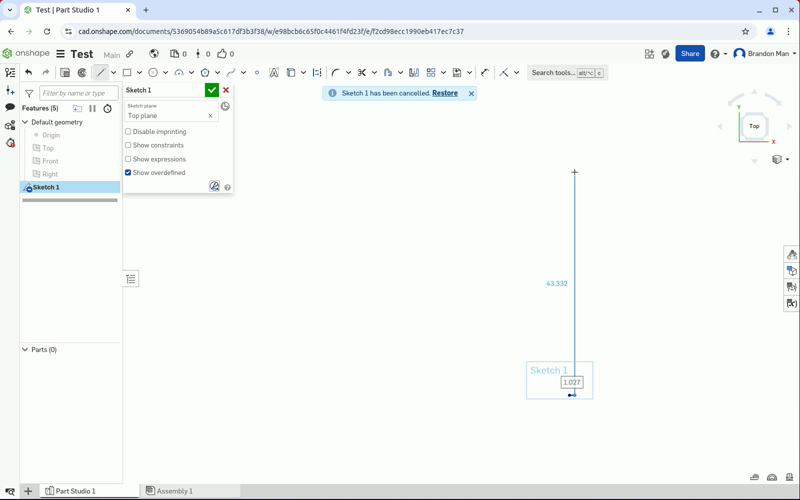
click(574, 171)
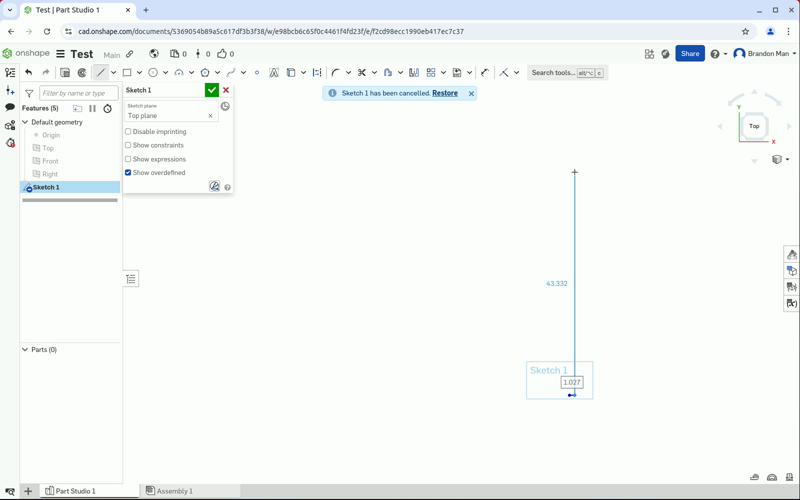
key_up(shift)
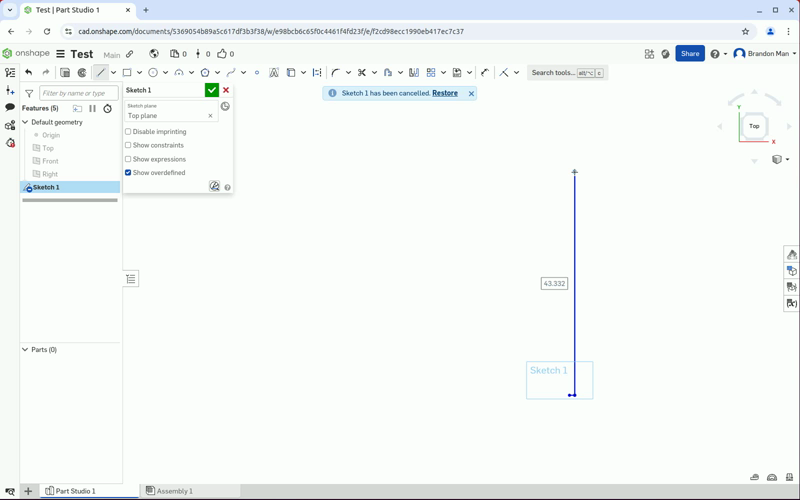
key_down(shift)
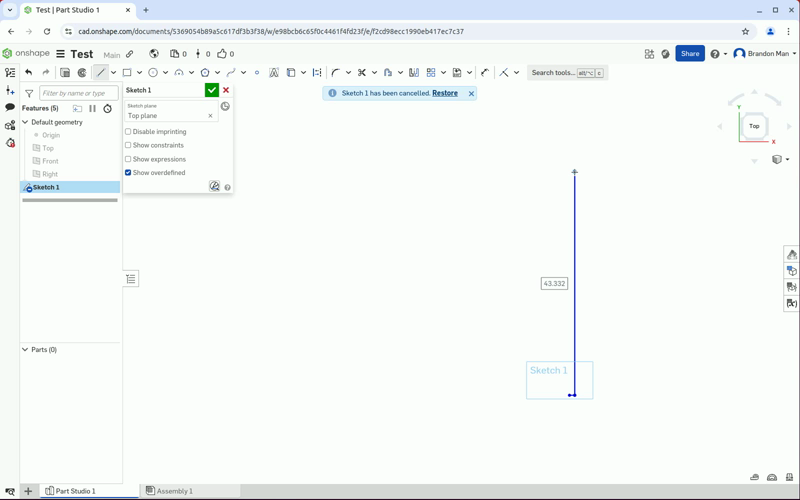
mouse_move(589, 171)
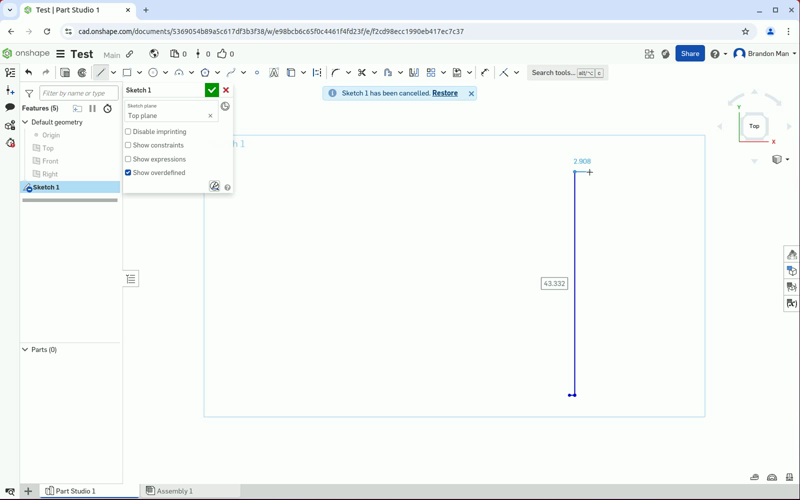
mouse_move(569, 171)
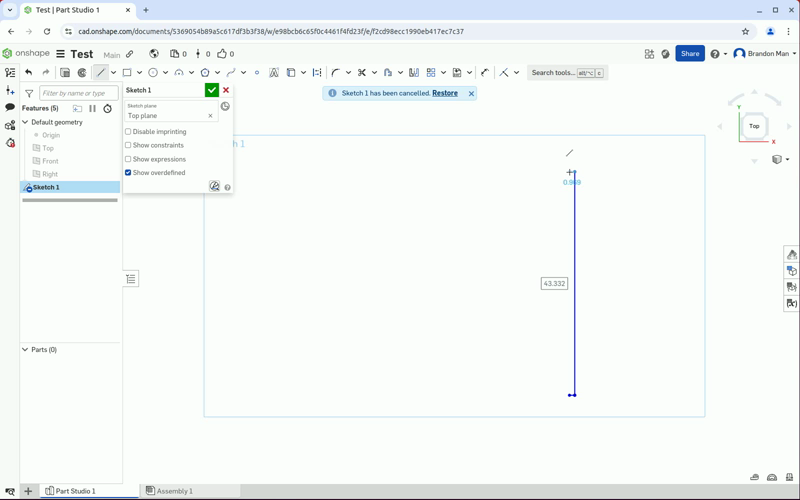
scroll(6)
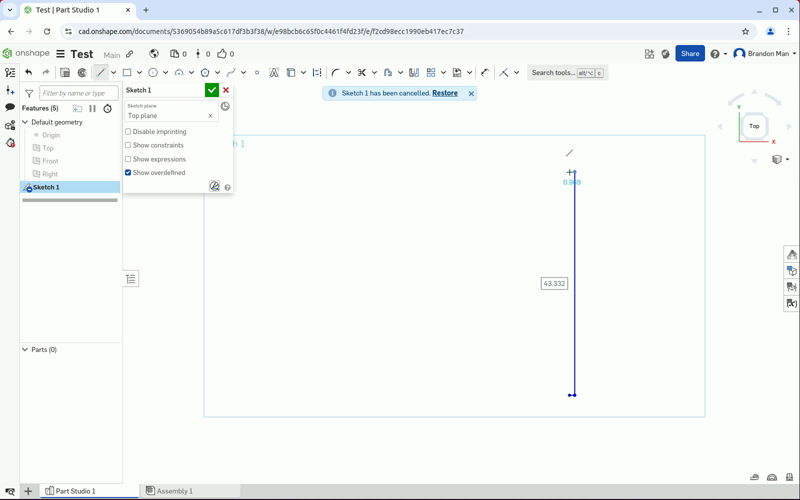
scroll(6)
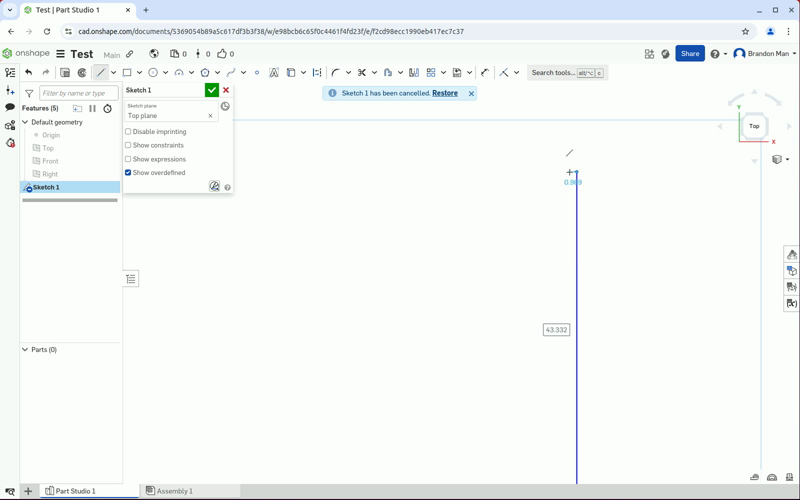
scroll(6)
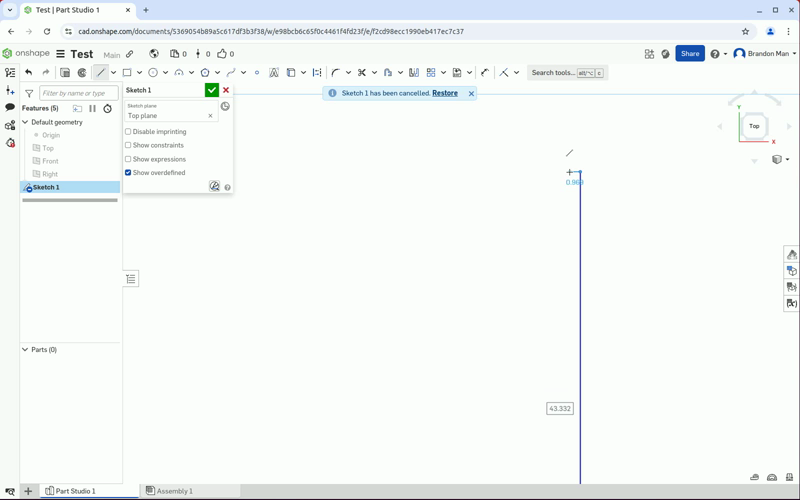
scroll(6)
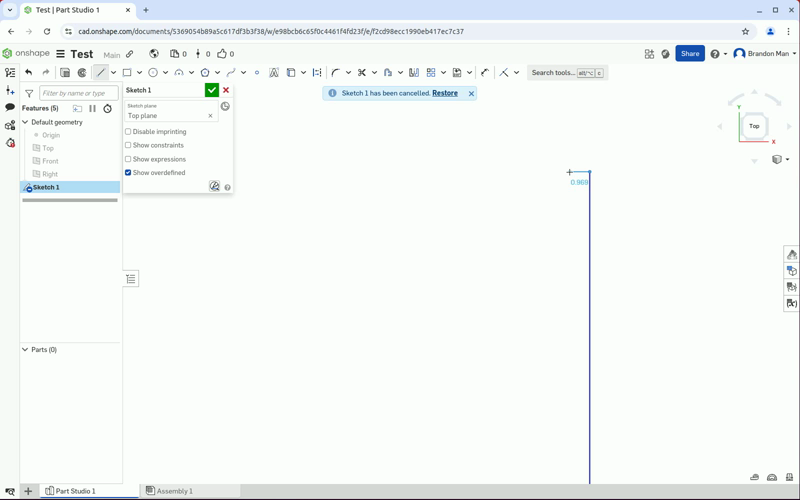
scroll(6)
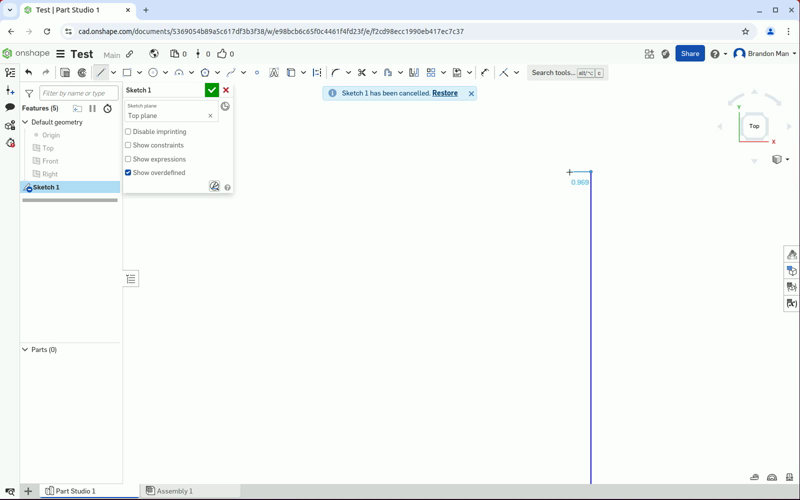
scroll(6)
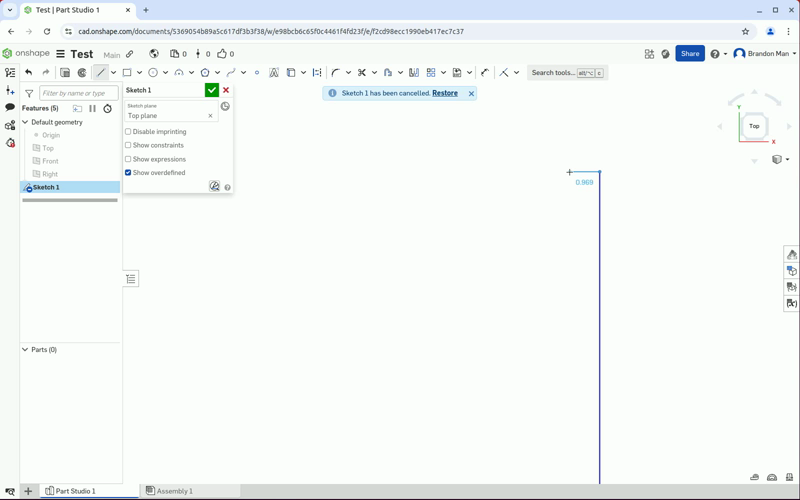
scroll(6)
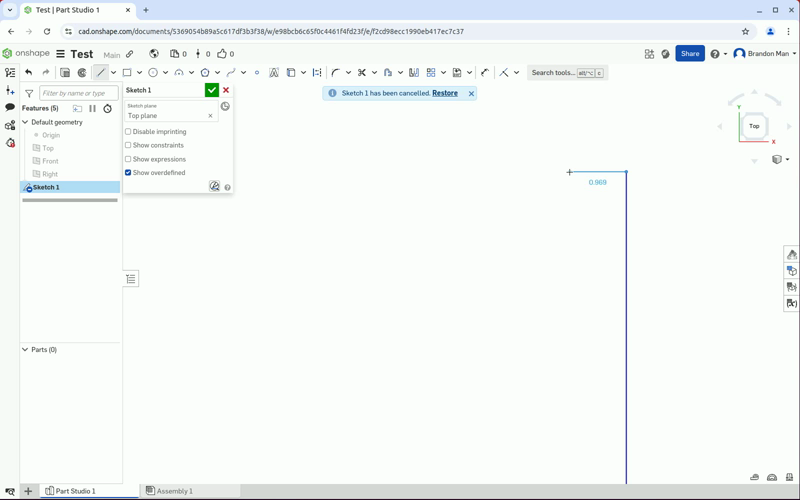
click(569, 171)
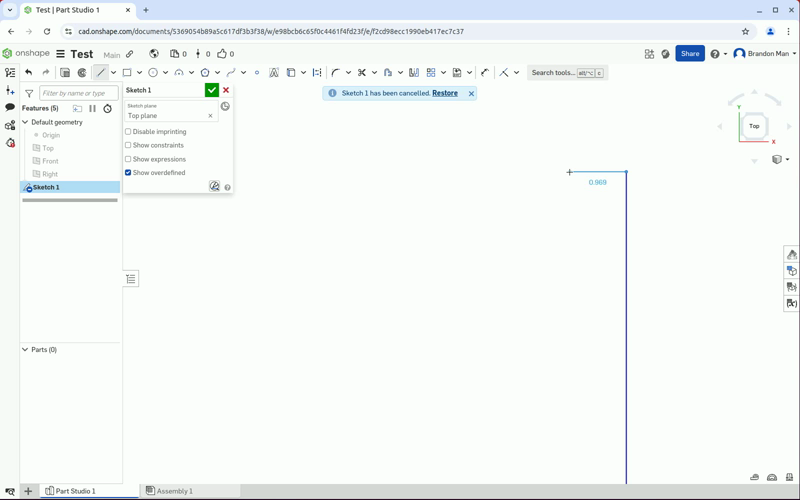
scroll(-6)
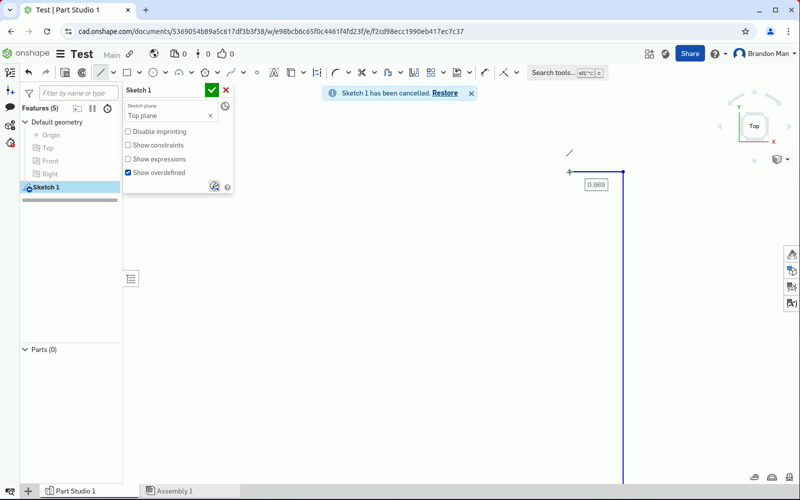
scroll(-6)
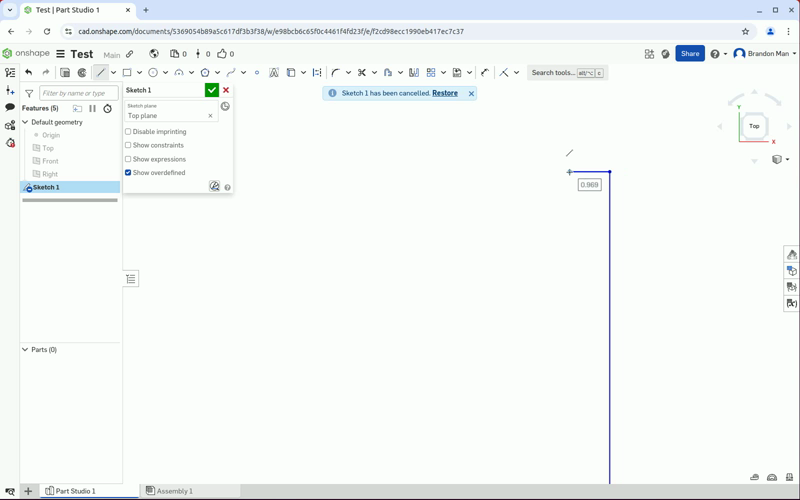
scroll(-6)
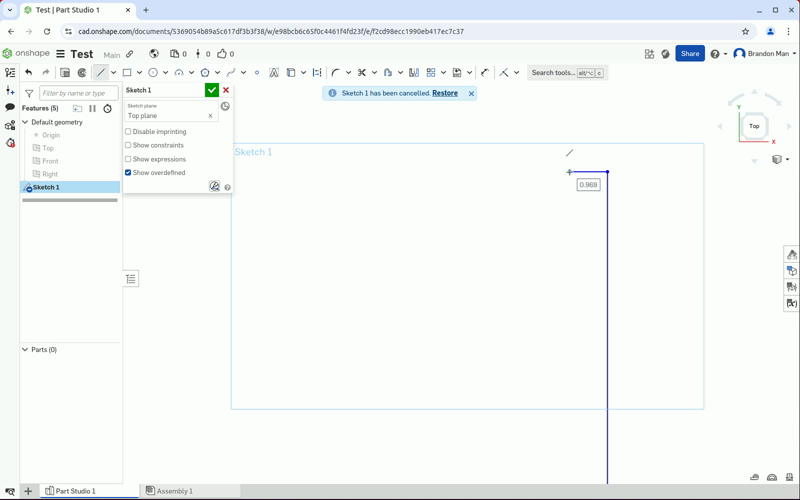
scroll(-6)
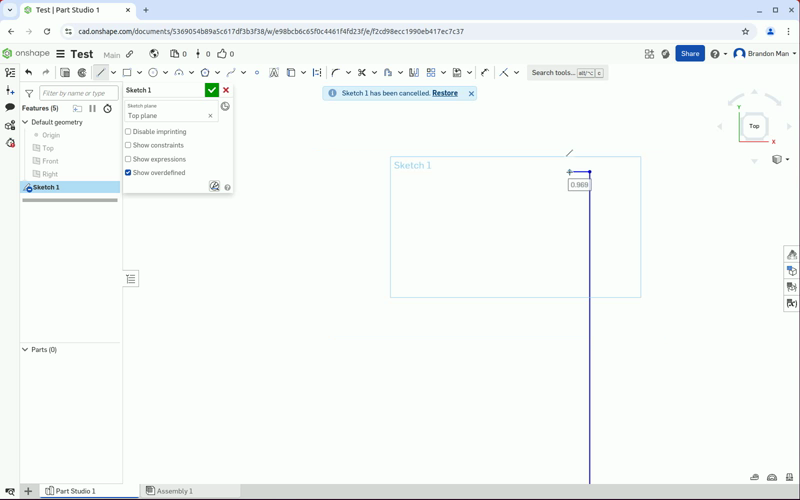
scroll(-6)
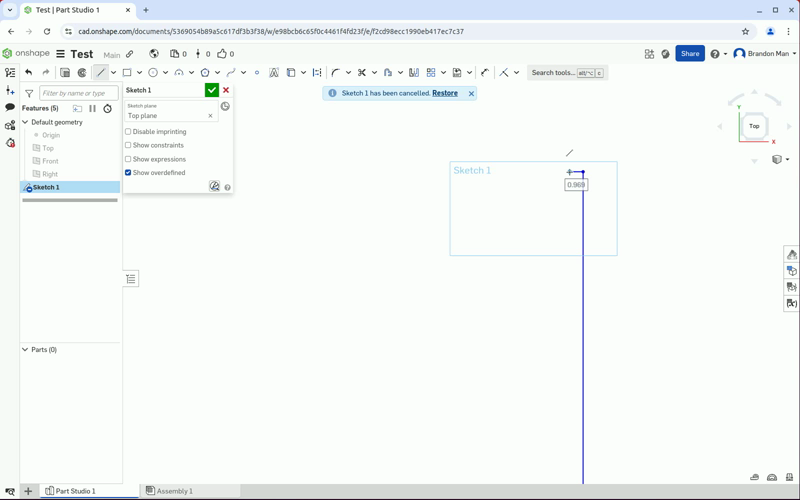
scroll(-6)
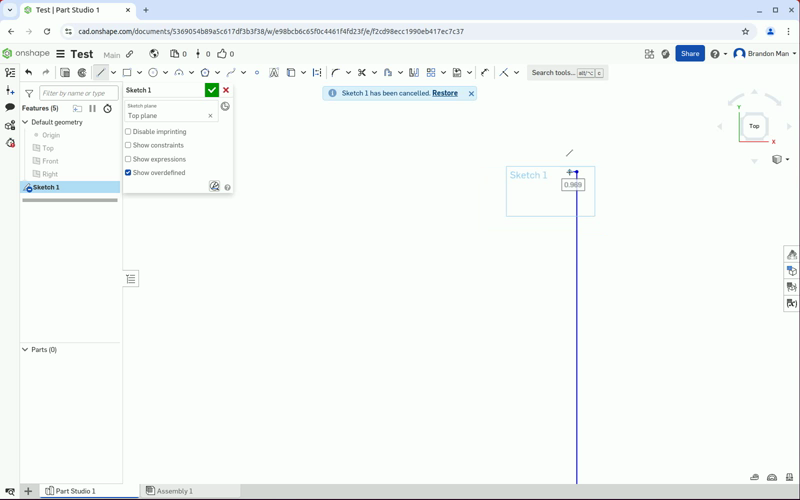
scroll(-6)
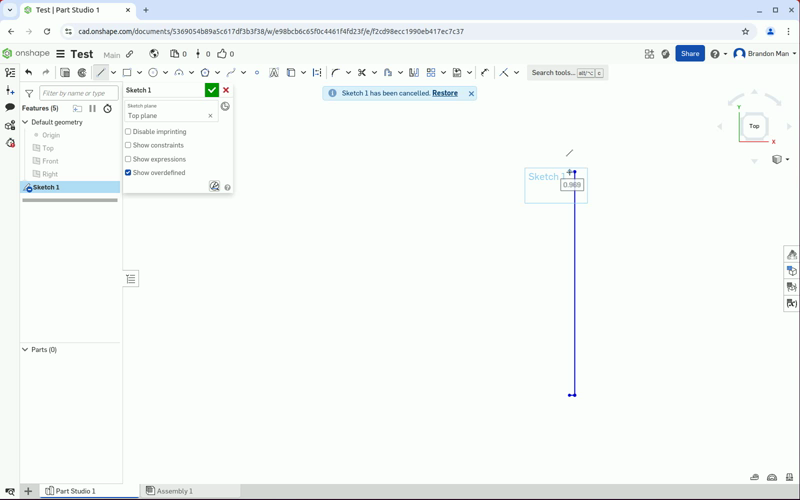
key_up(shift)
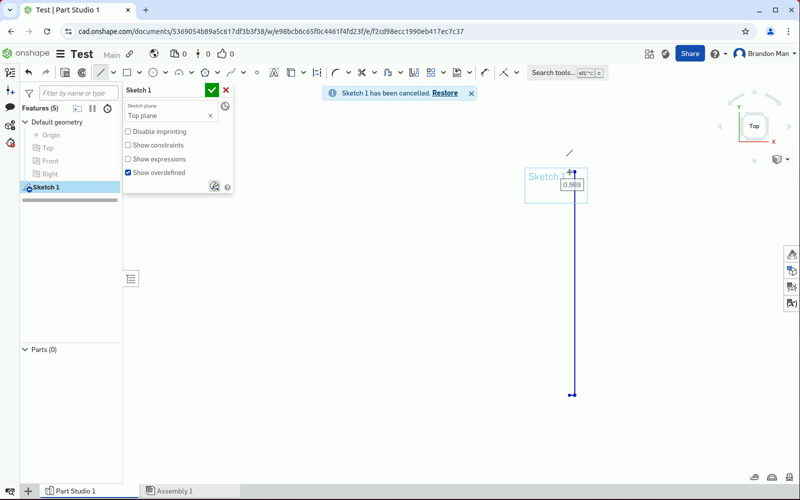
key_down(shift)
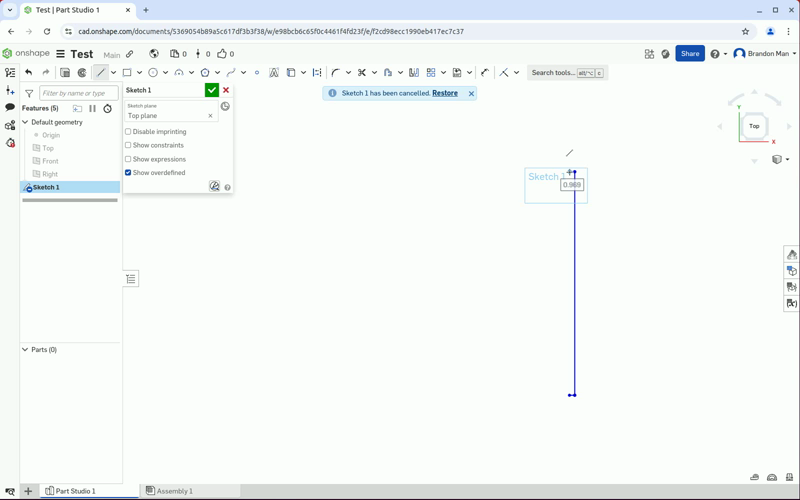
mouse_move(569, 395)
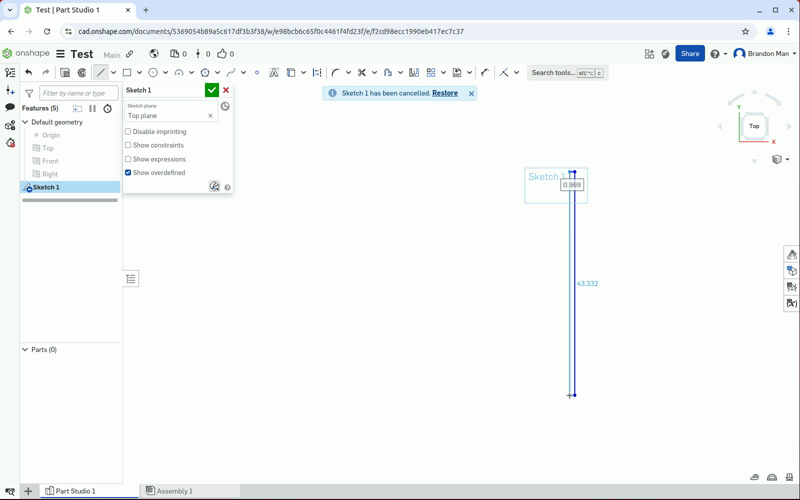
key_up(shift)
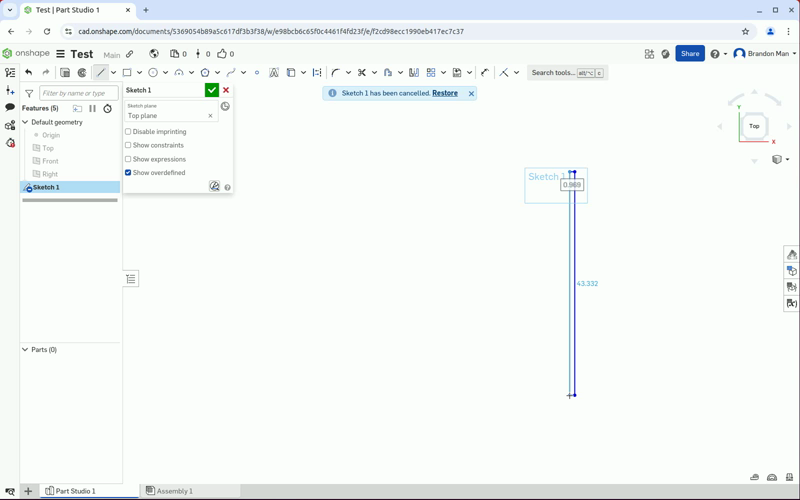
click(569, 395)
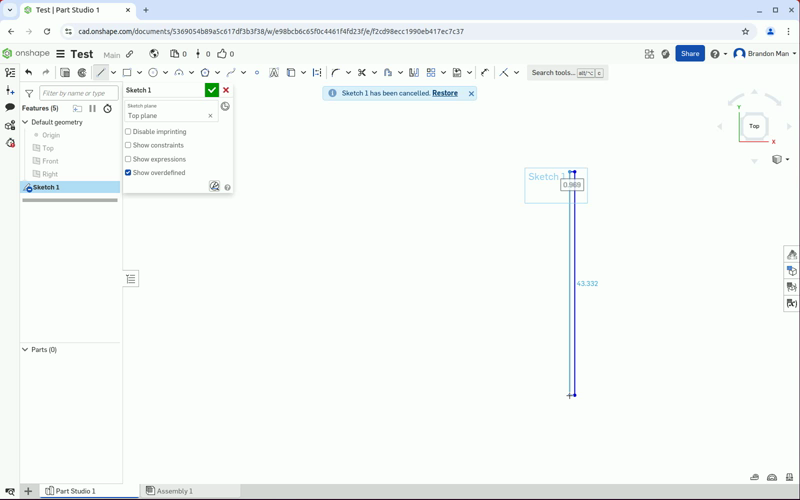
key(esc)
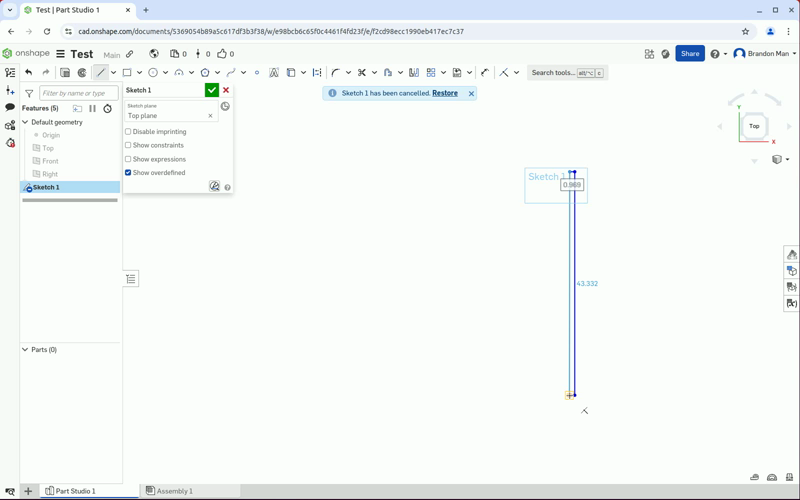
mouse_move(570, 197)
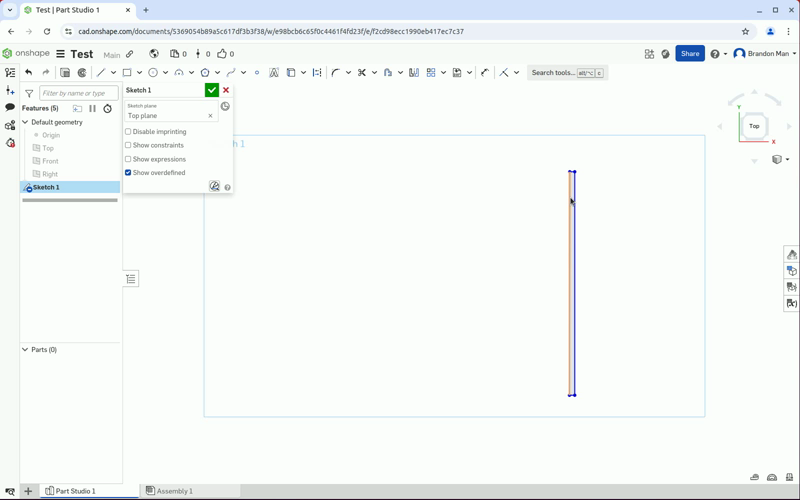
scroll(6)
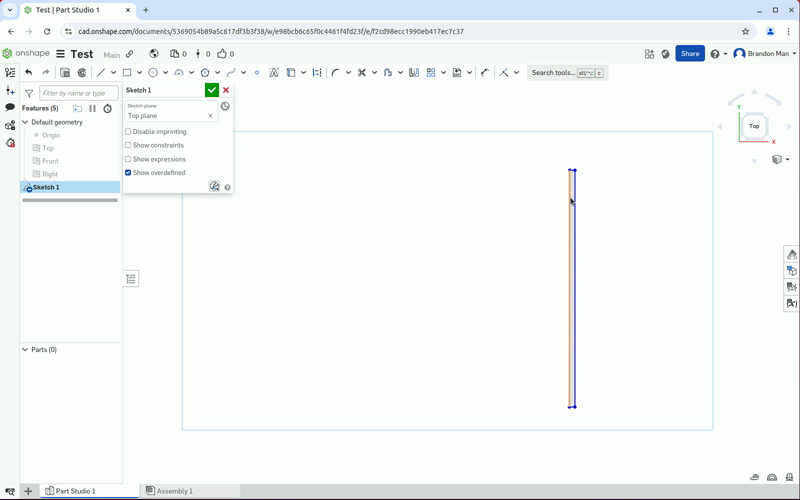
scroll(6)
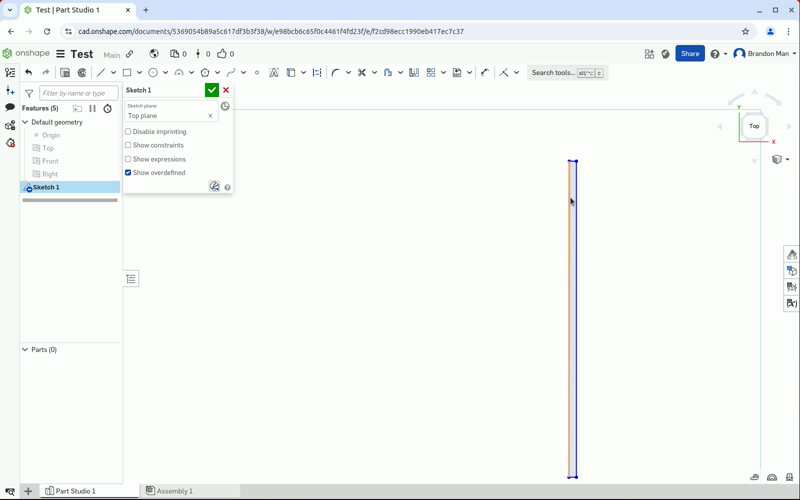
scroll(6)
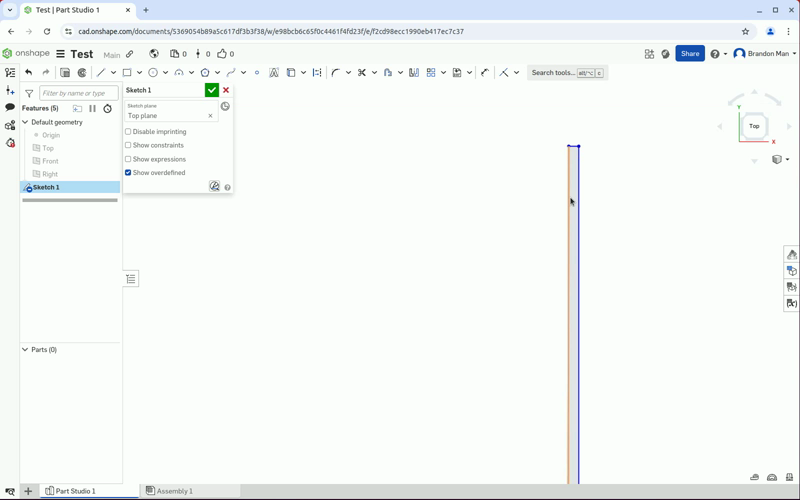
scroll(6)
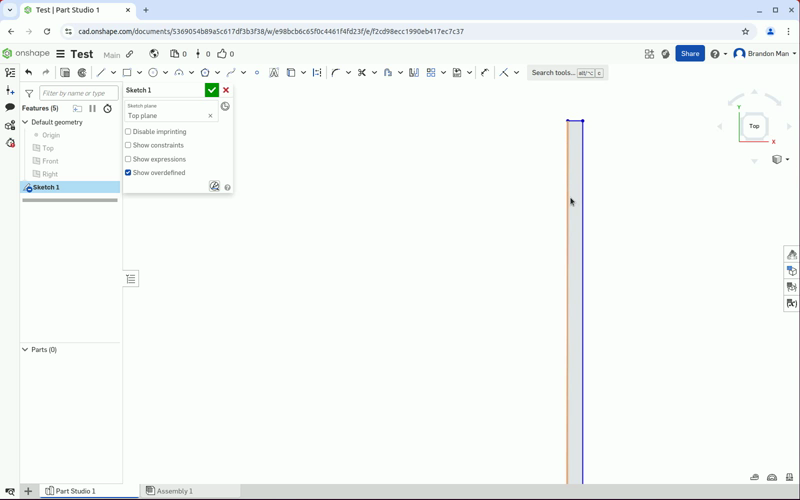
scroll(6)
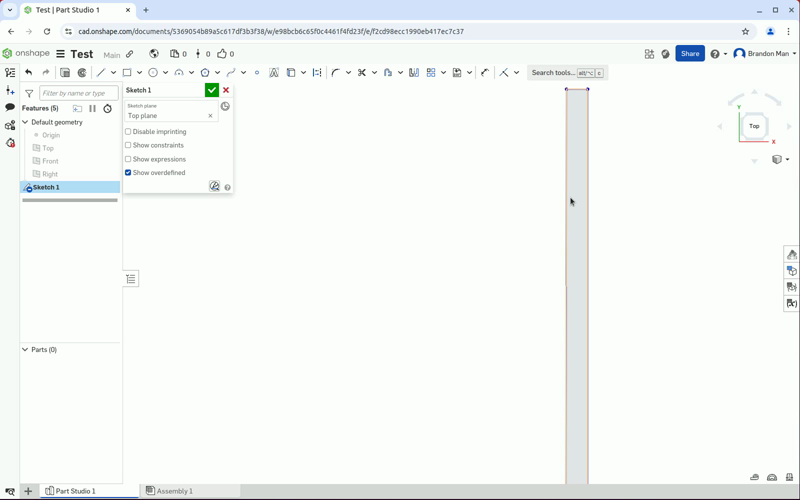
scroll(6)
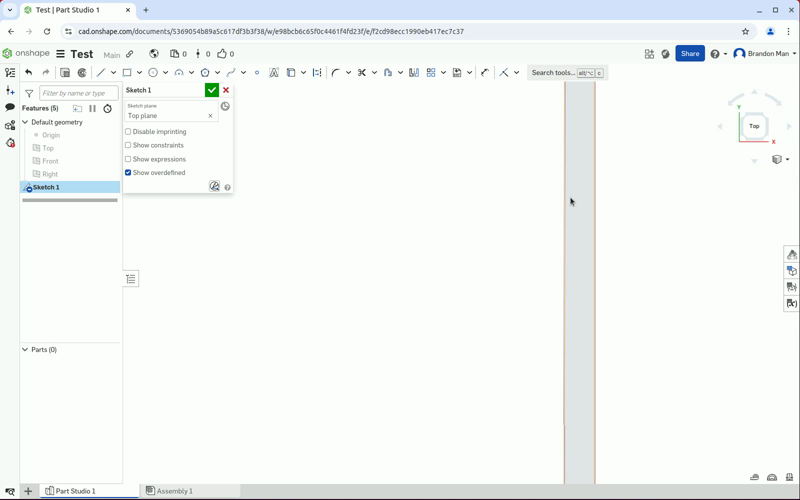
scroll(6)
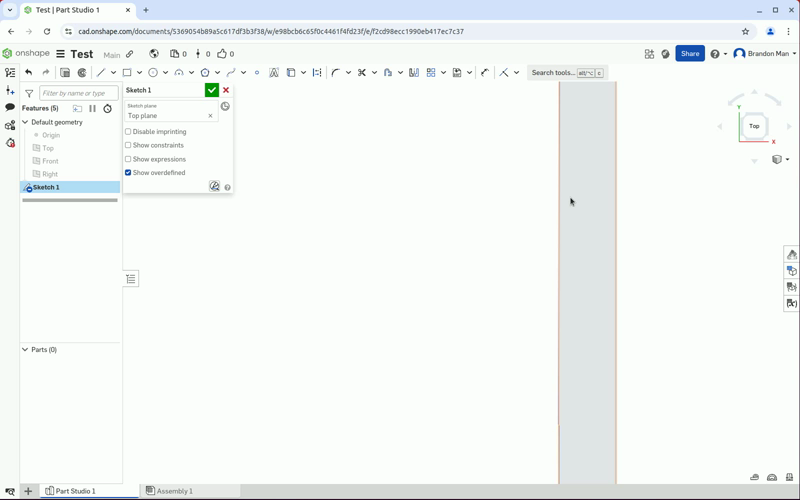
click(570, 197)
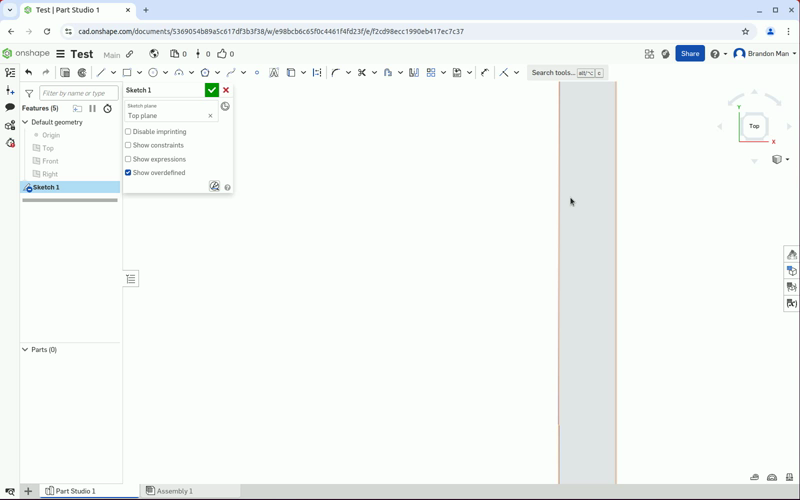
scroll(-6)
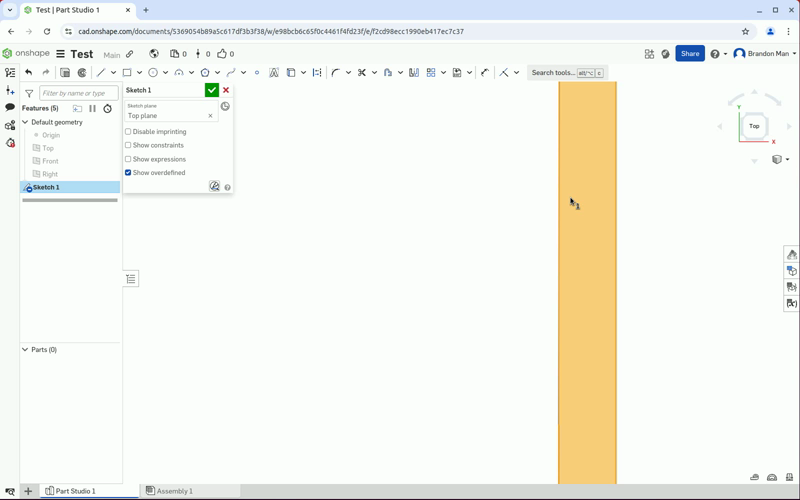
scroll(-6)
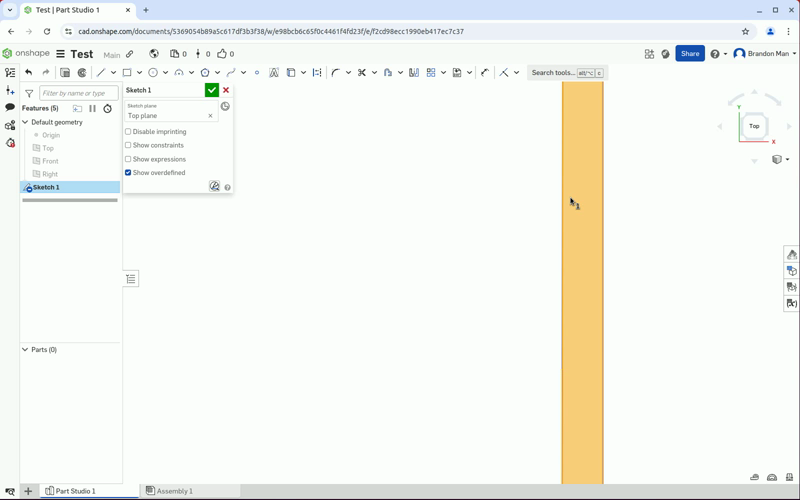
scroll(-6)
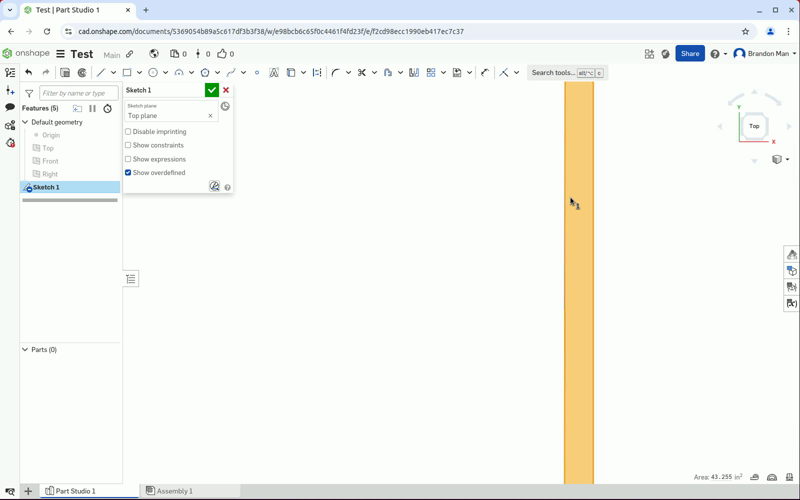
scroll(-6)
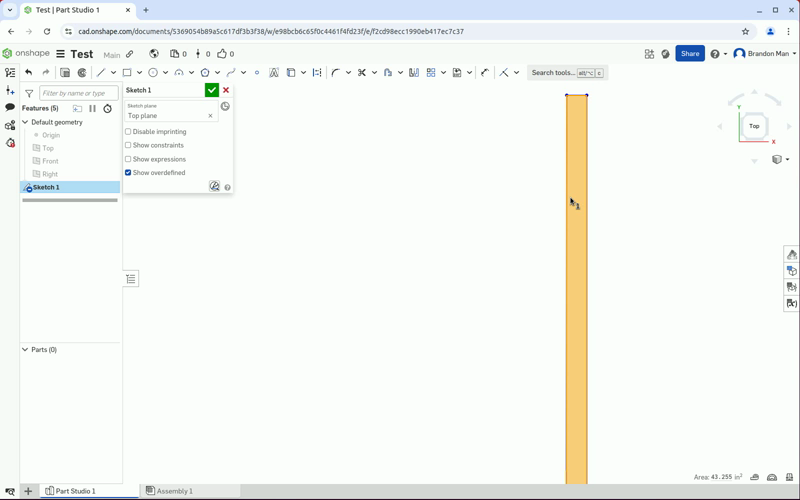
scroll(-6)
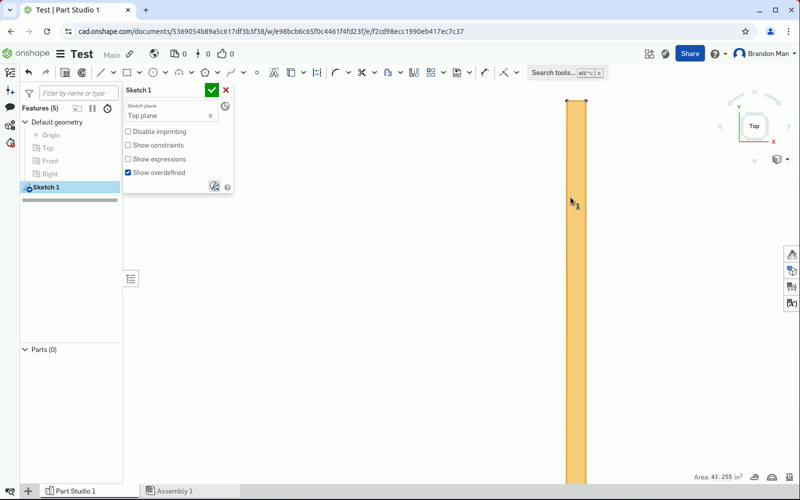
scroll(-6)
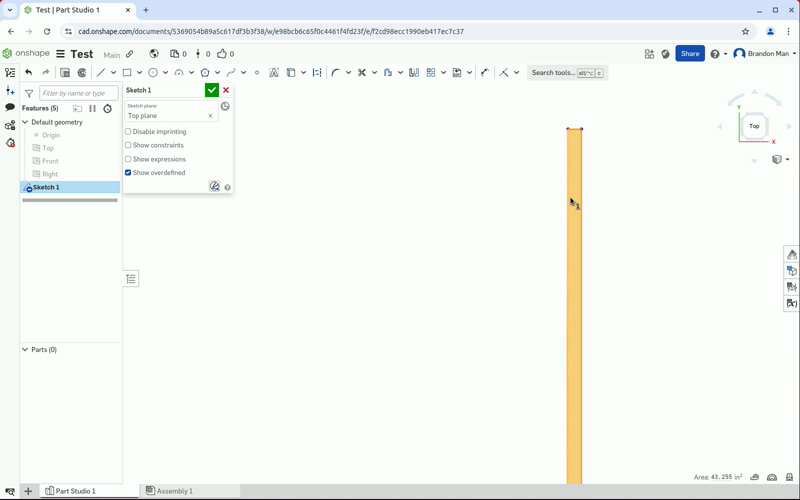
scroll(-6)
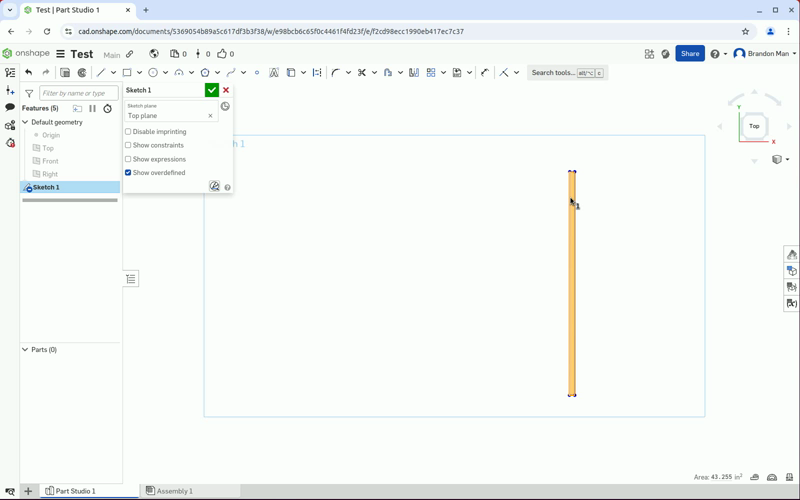
mouse_move(73, 352)
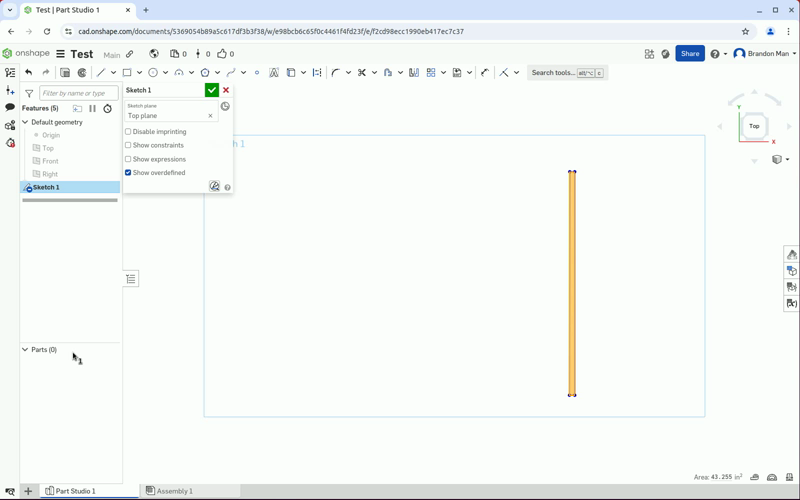
key(shift+y)
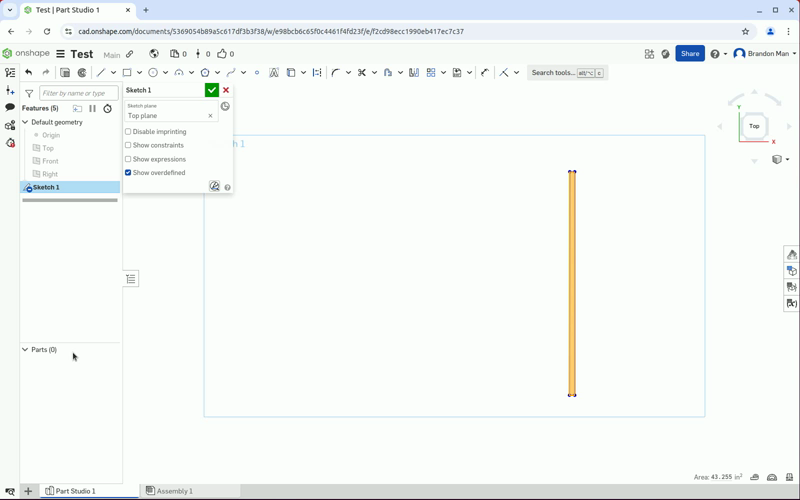
key(shift+e)
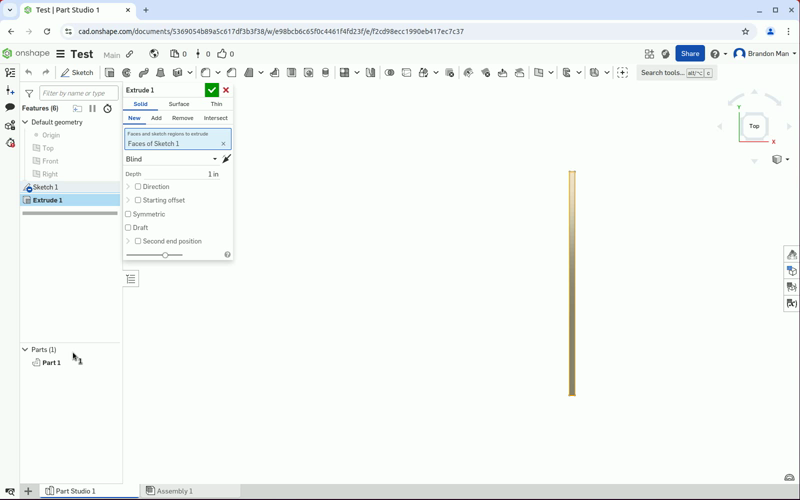
mouse_move(143, 106)
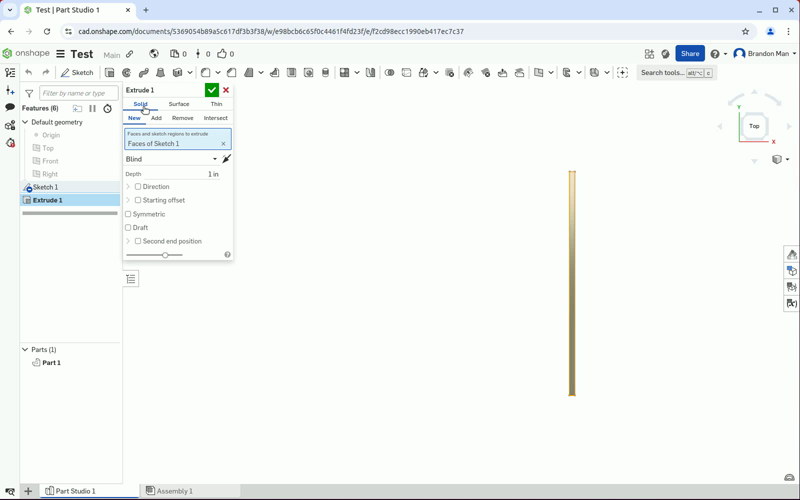
click(143, 106)
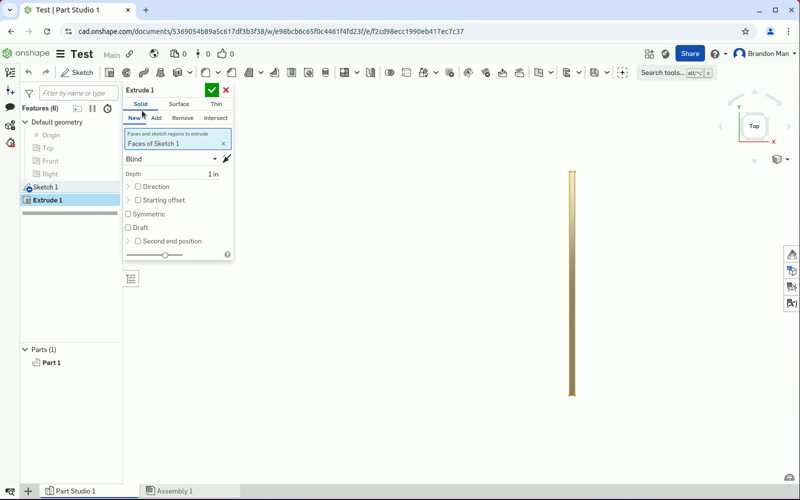
mouse_move(137, 120)
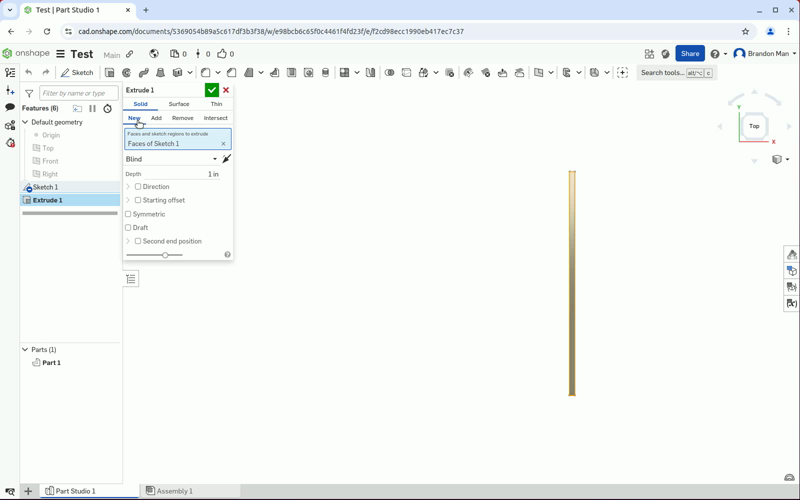
click(137, 120)
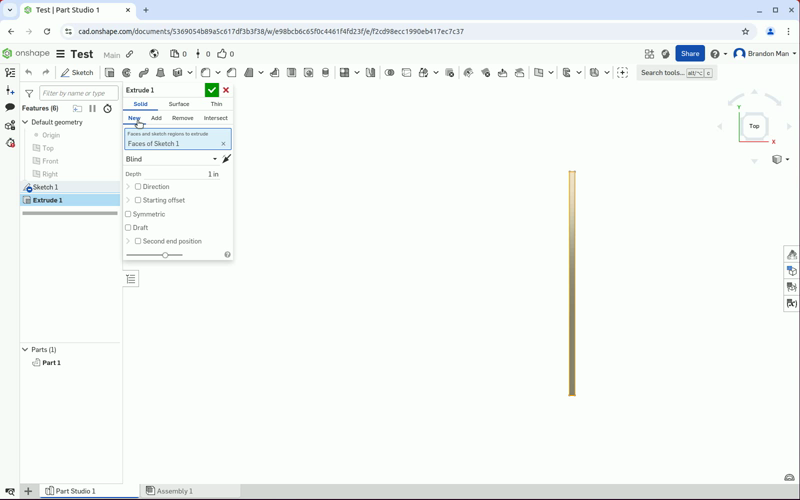
key(tab, 4)
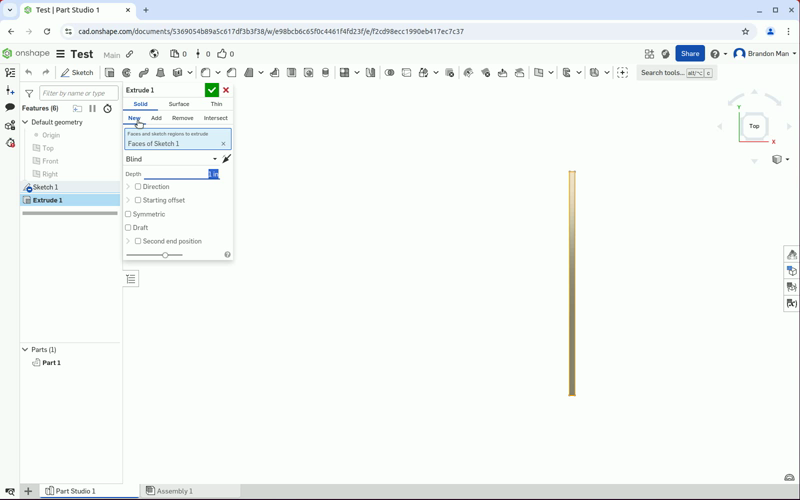
text(1.926)
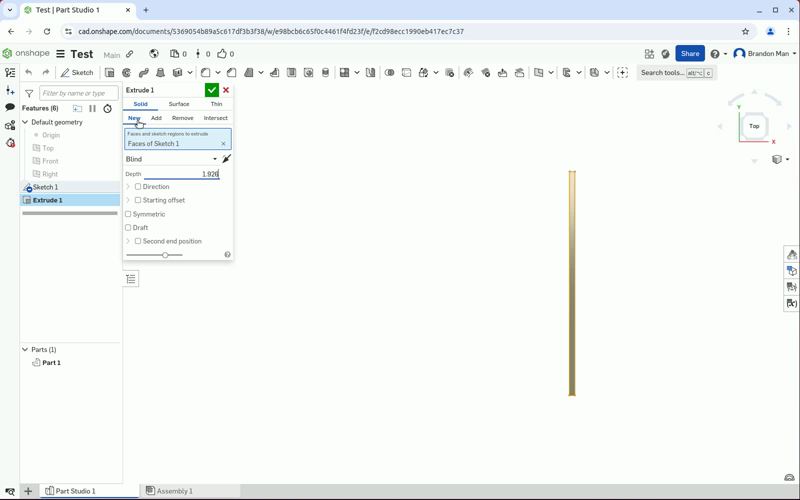
key(tab, 3)
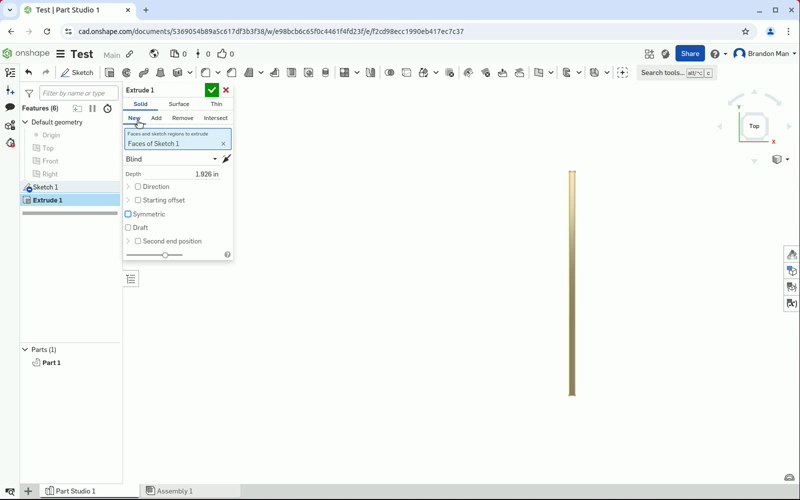
key(space)
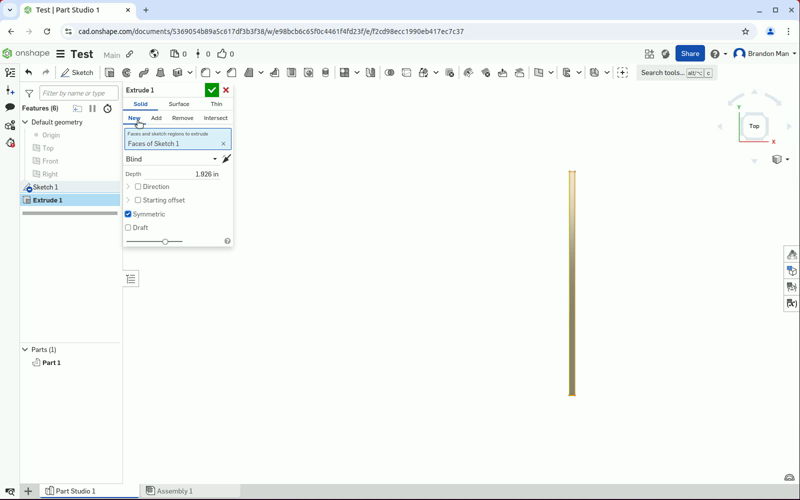
key(enter)
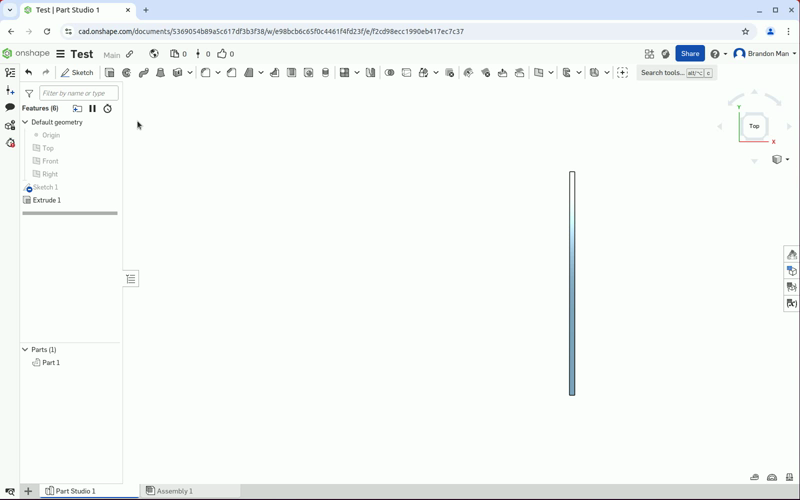
key(shift+h)
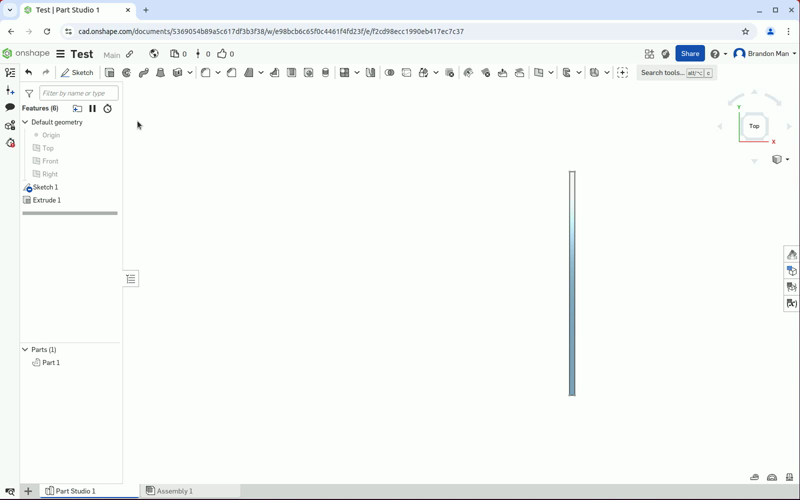
key(shift+h)
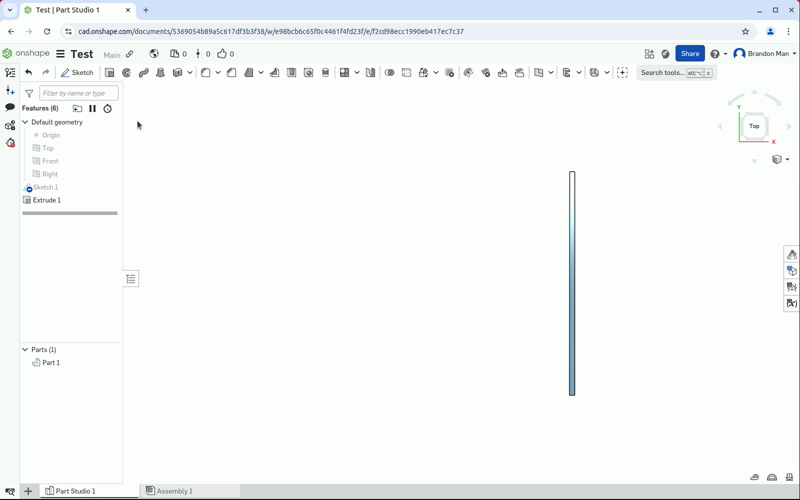
mouse_move(73, 189)
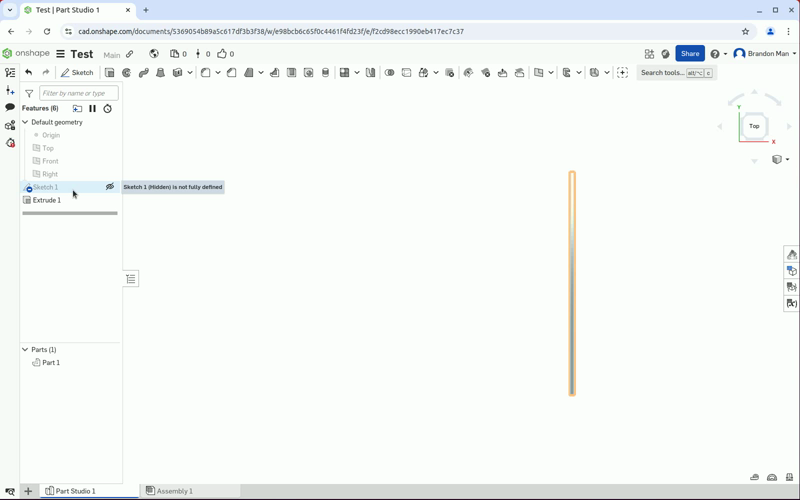
click(73, 189)
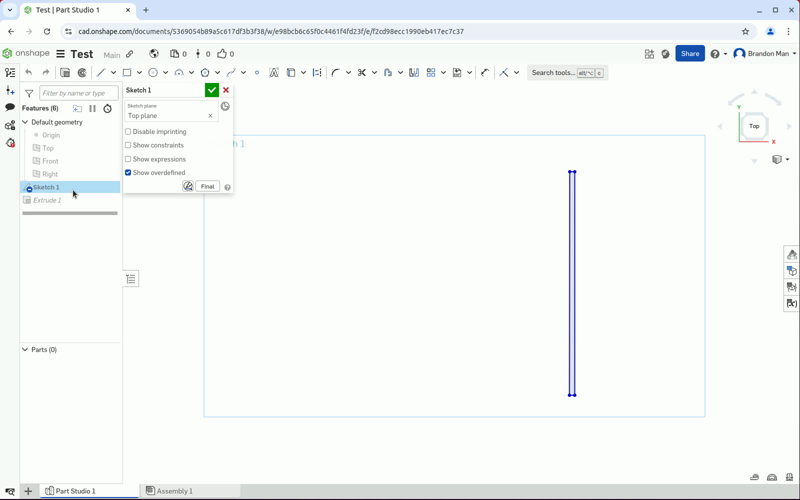
mouse_move(229, 92)
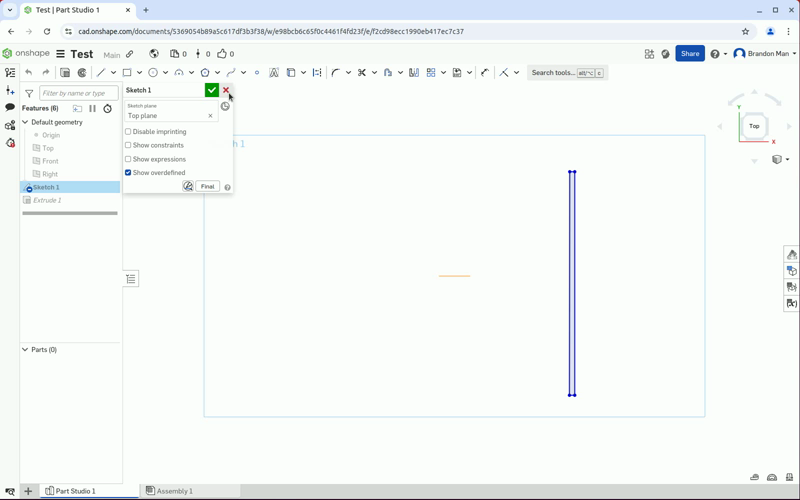
click(229, 92)
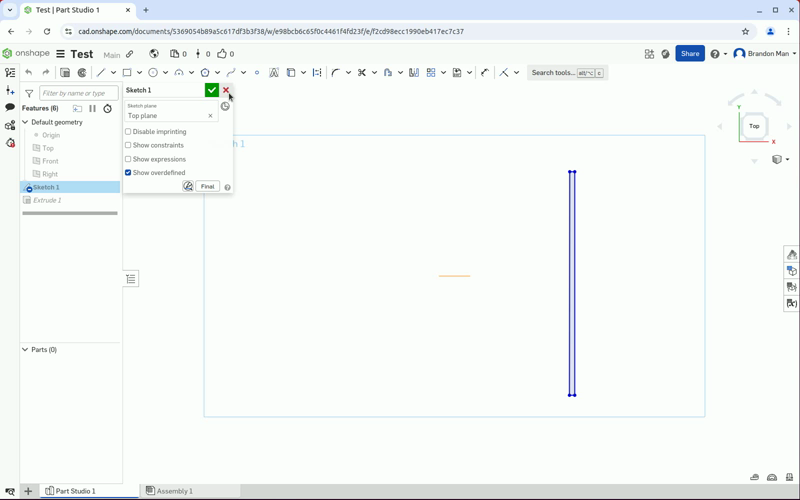
key(shift+s)
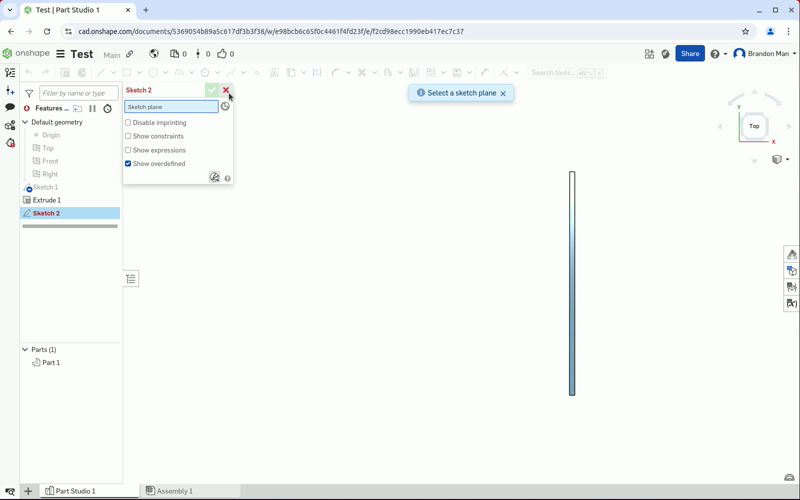
mouse_move(73, 150)
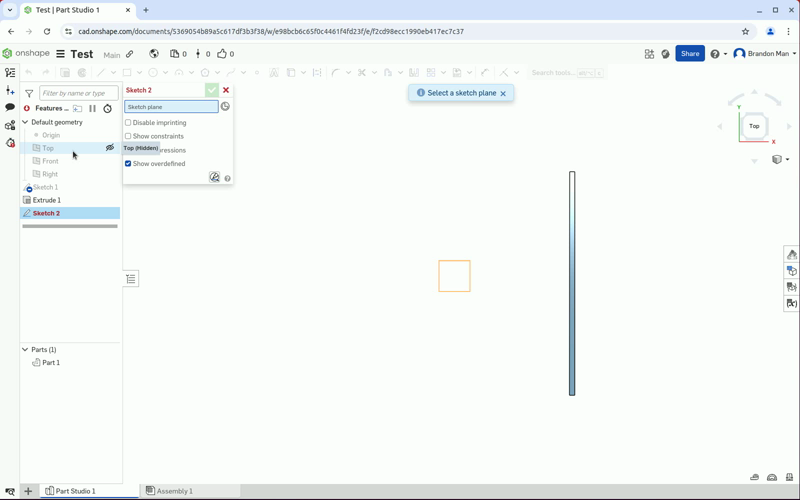
click(73, 150)
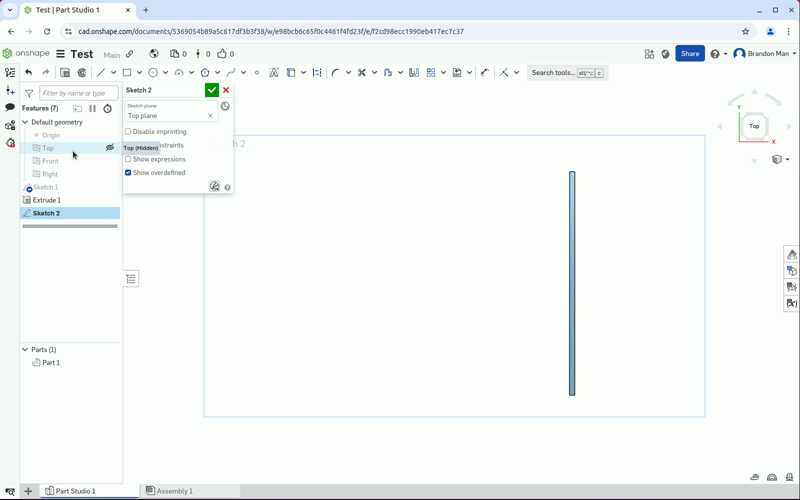
mouse_move(73, 352)
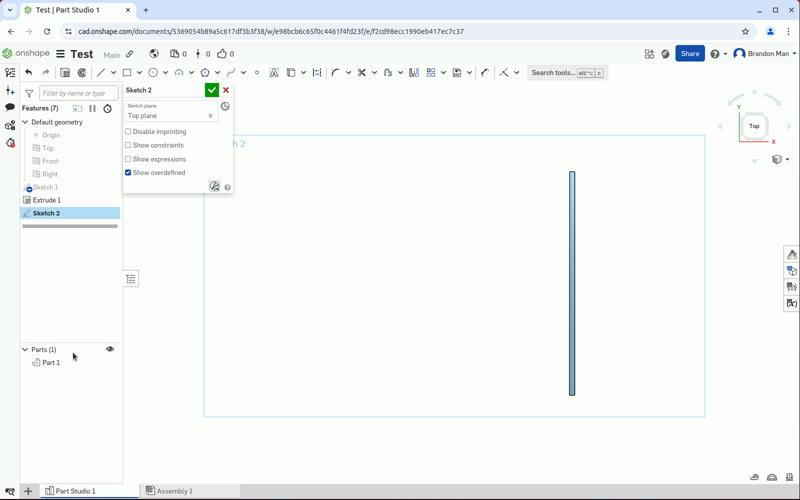
key(y)
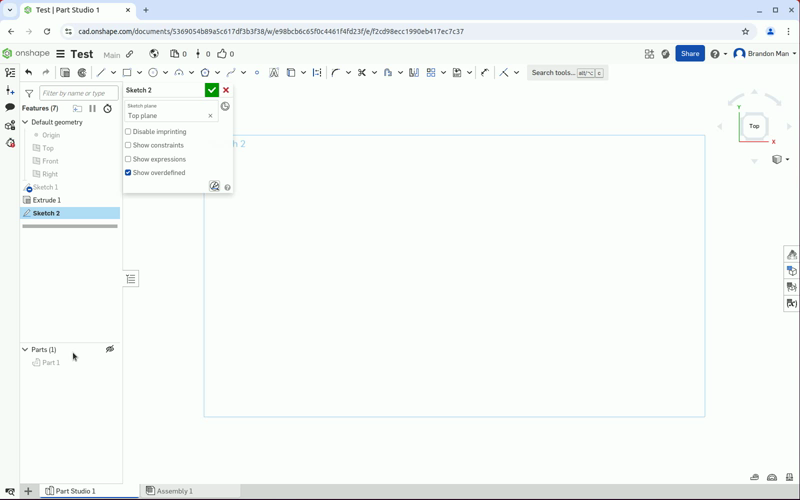
key(l)
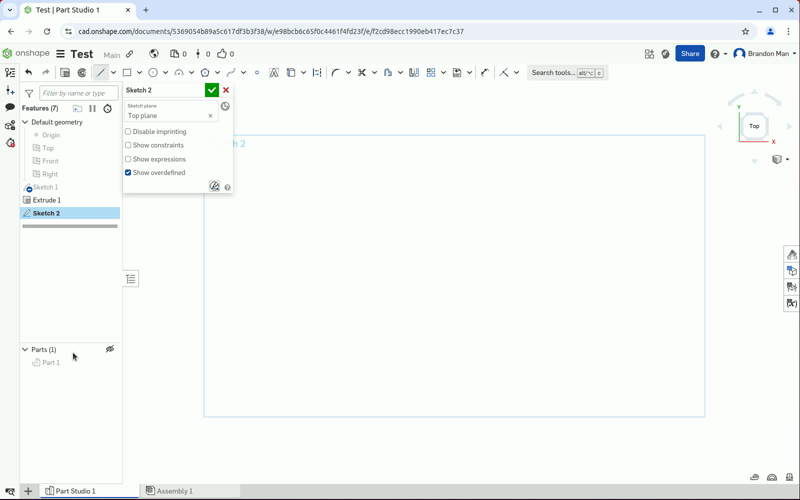
key_down(shift)
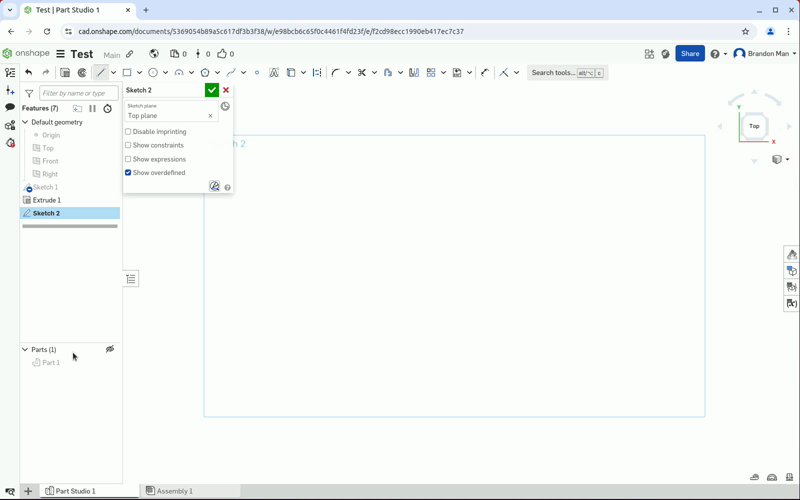
mouse_move(348, 395)
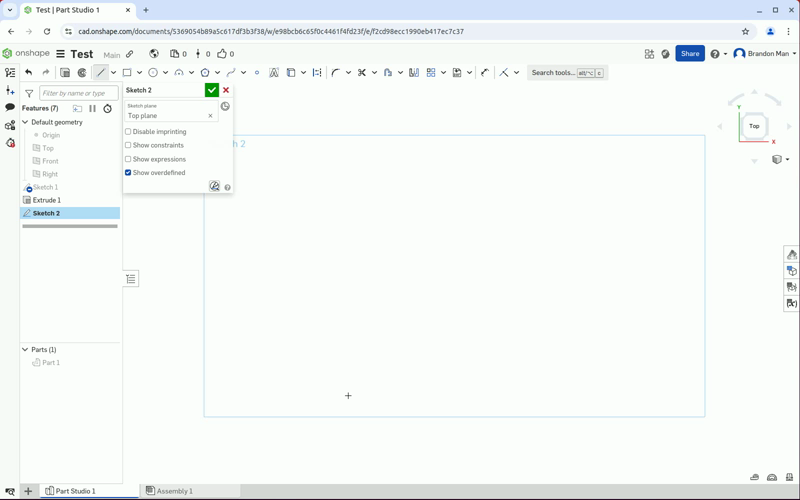
click(348, 395)
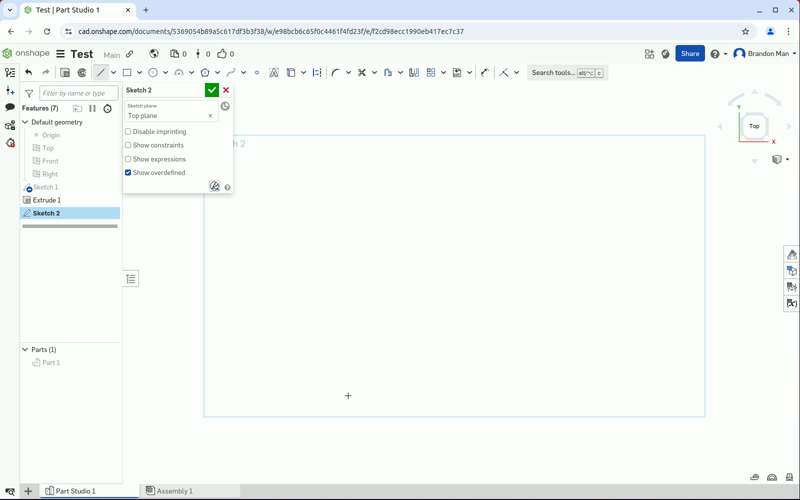
key_up(shift)
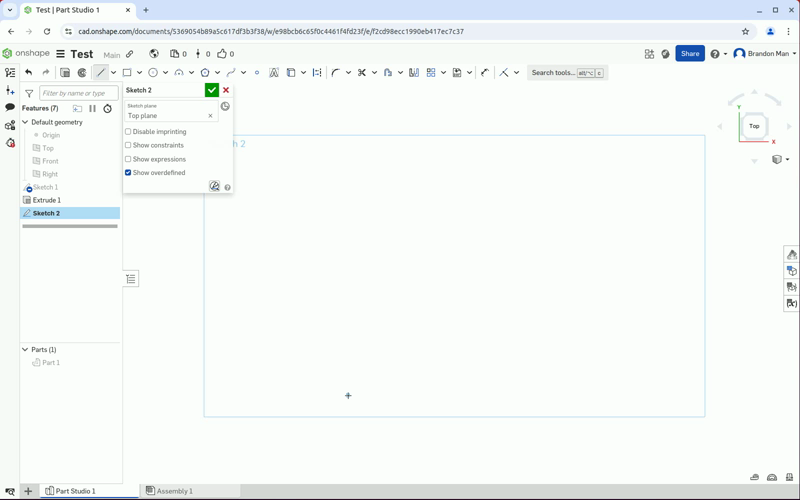
key_down(shift)
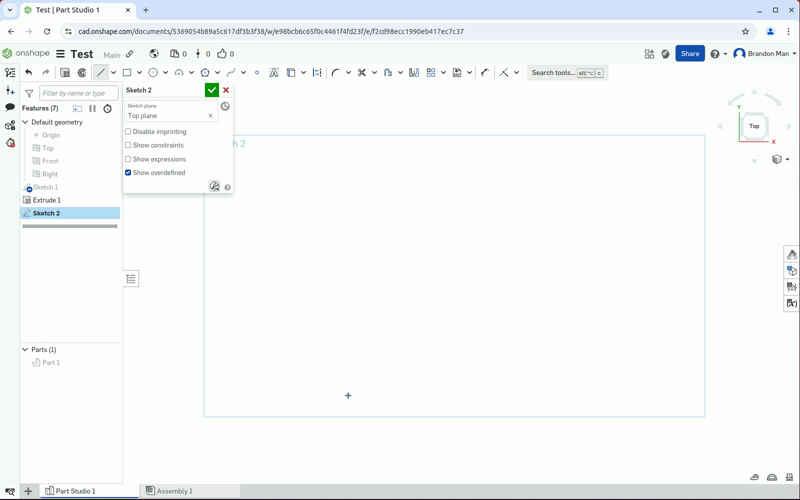
mouse_move(378, 395)
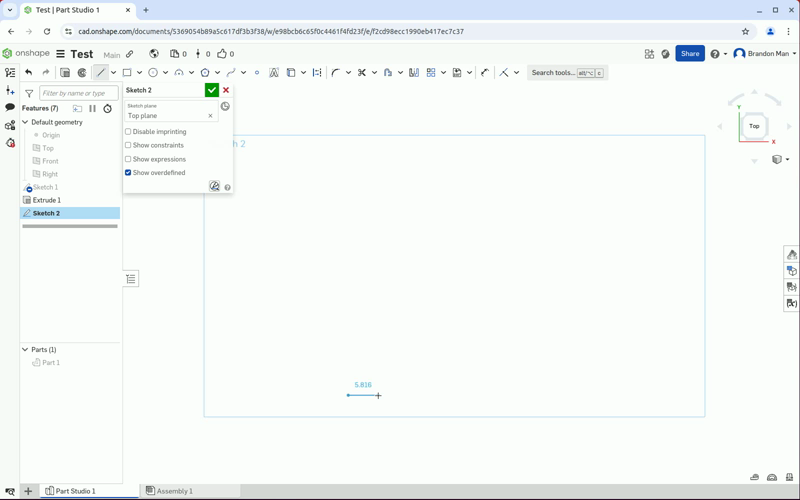
mouse_move(353, 395)
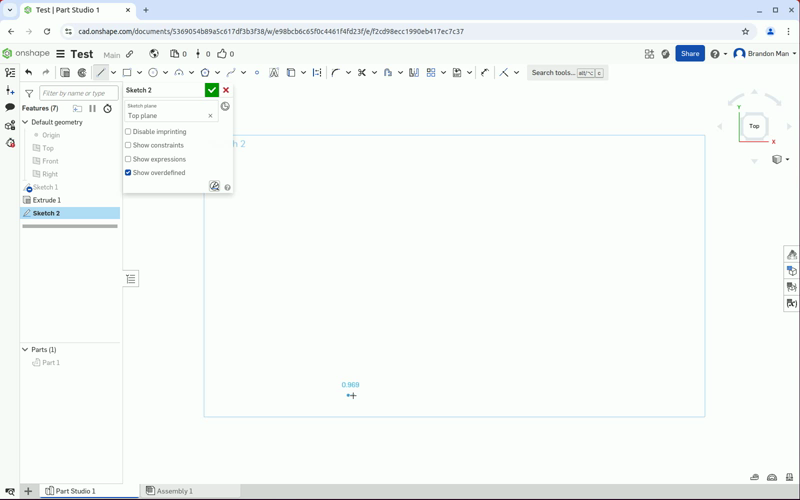
scroll(6)
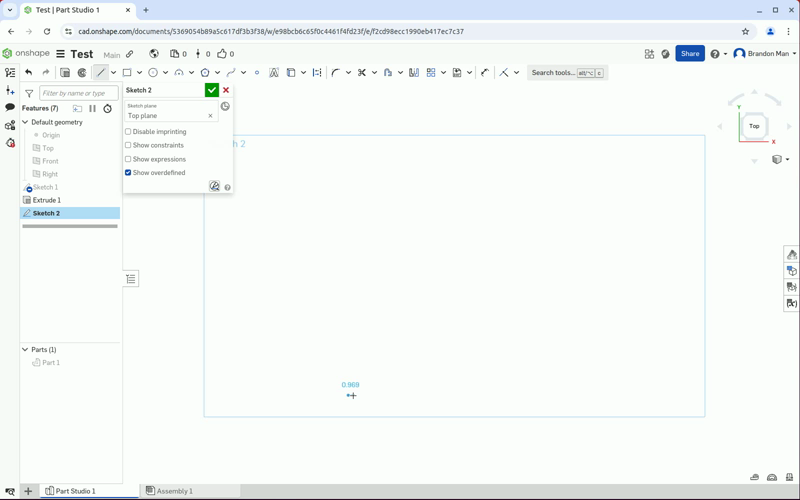
scroll(6)
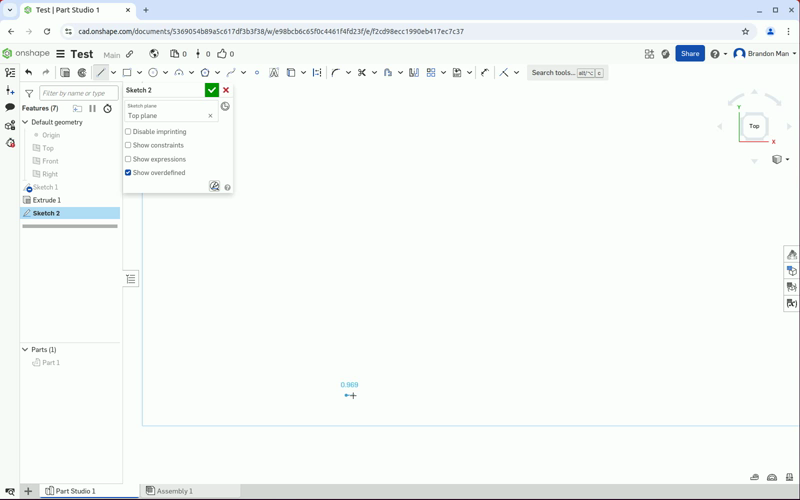
scroll(6)
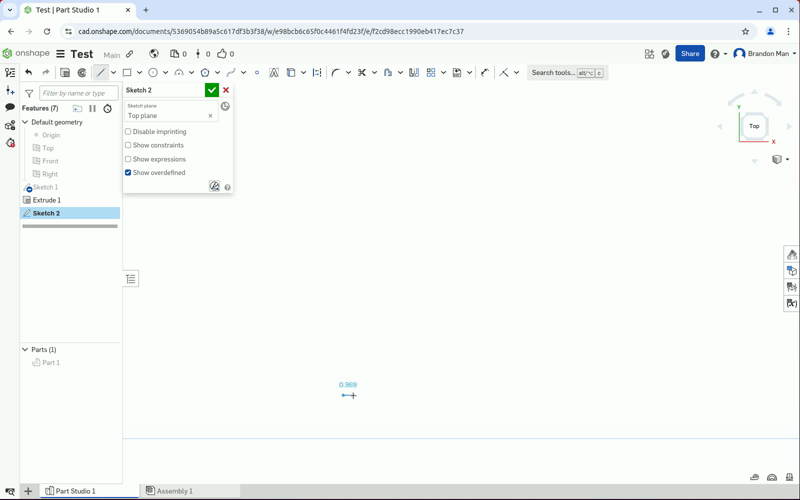
scroll(6)
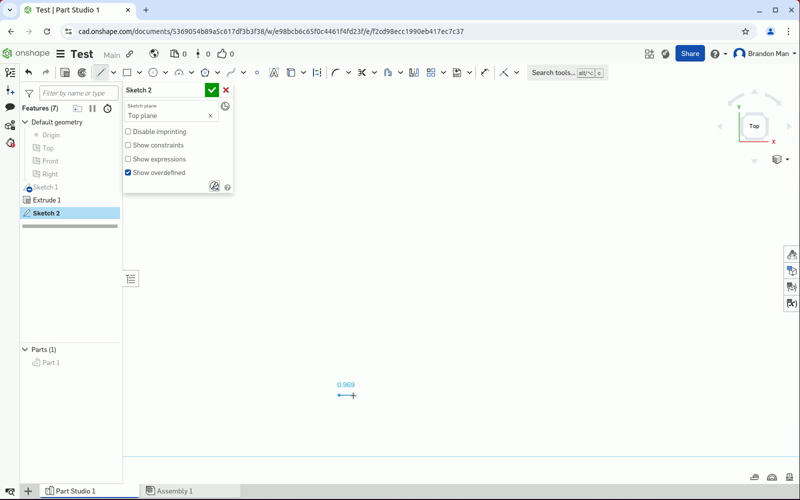
scroll(6)
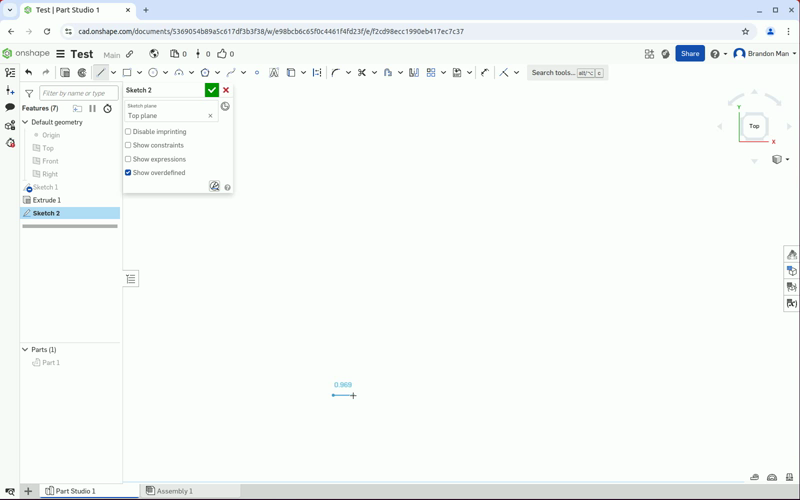
scroll(6)
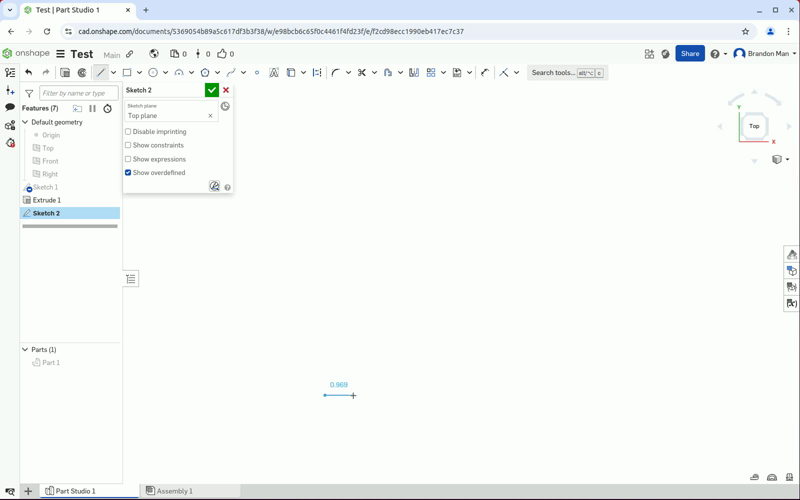
scroll(6)
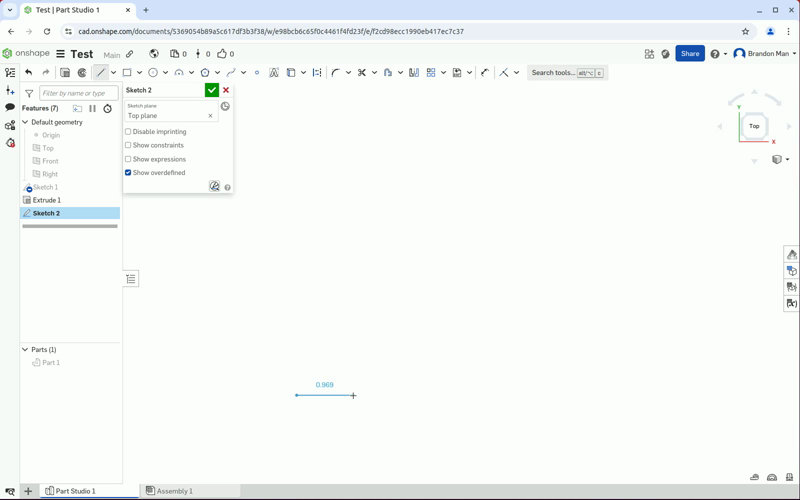
click(353, 395)
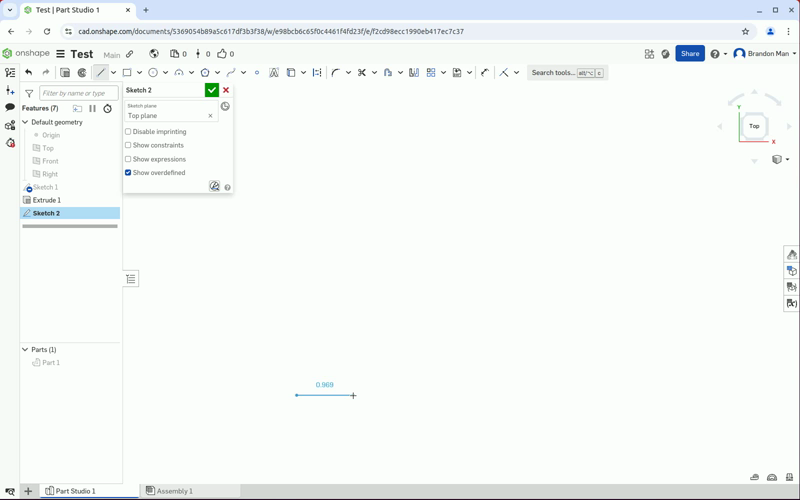
scroll(-6)
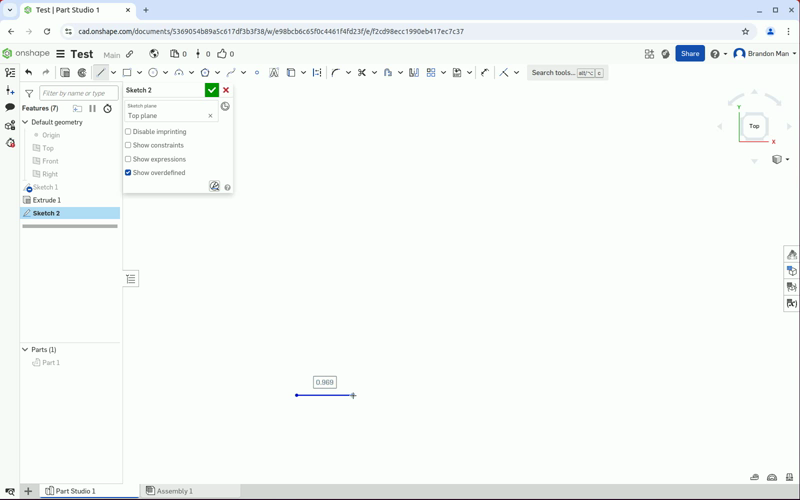
scroll(-6)
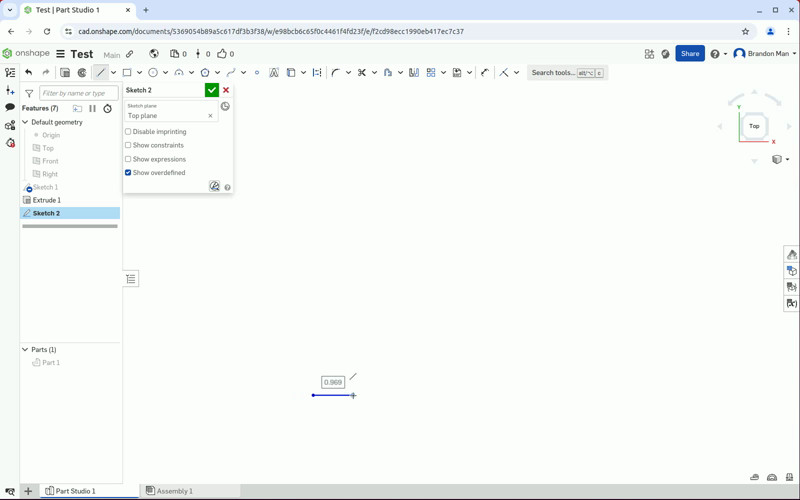
scroll(-6)
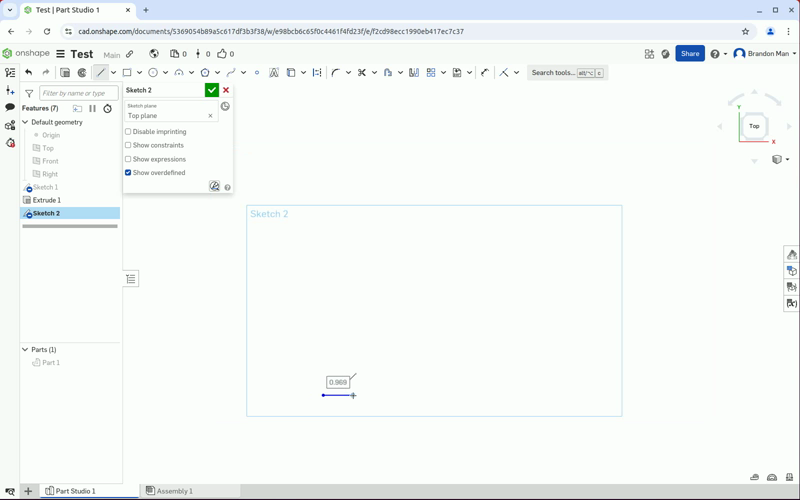
scroll(-6)
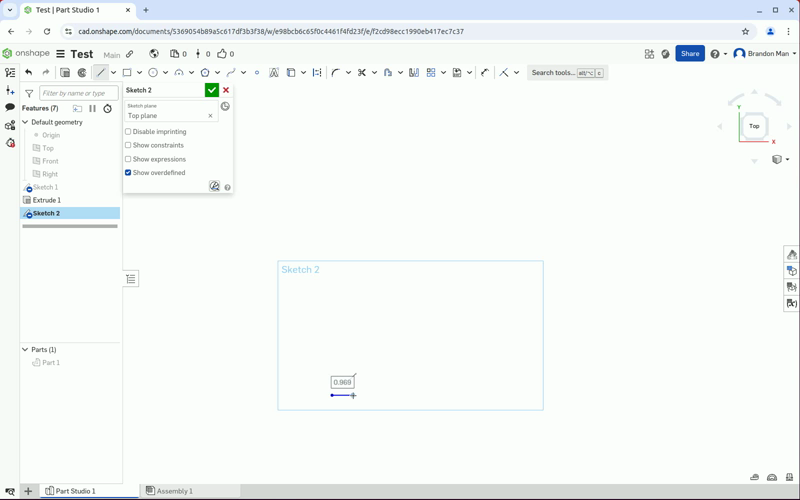
scroll(-6)
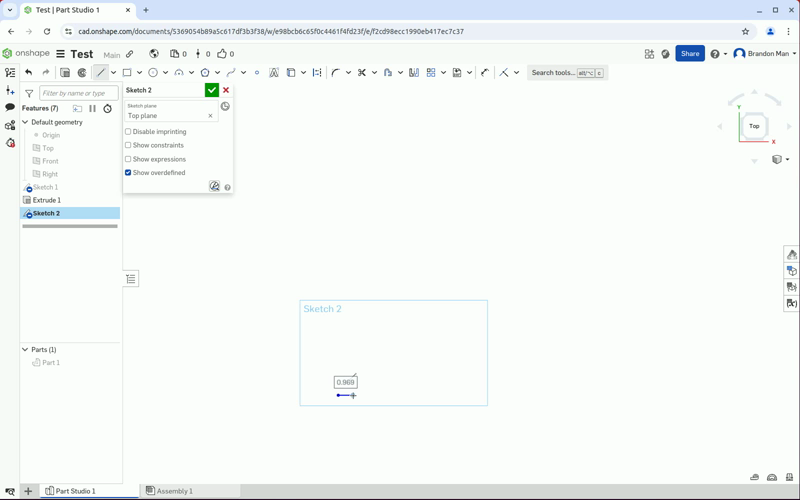
scroll(-6)
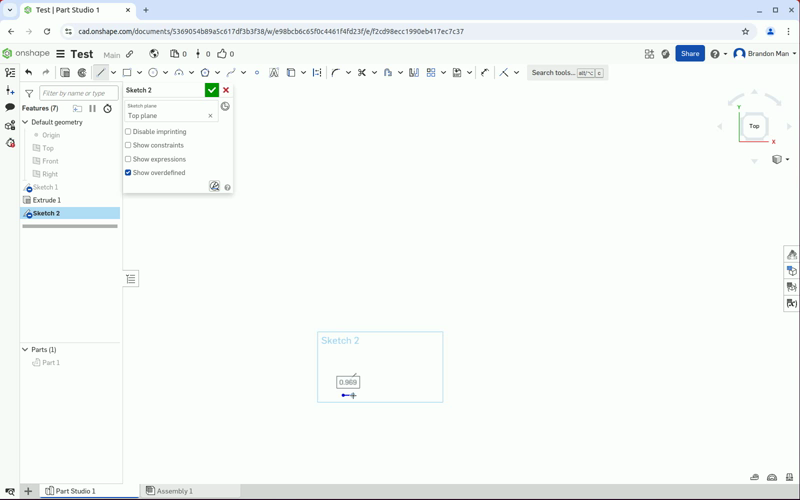
scroll(-6)
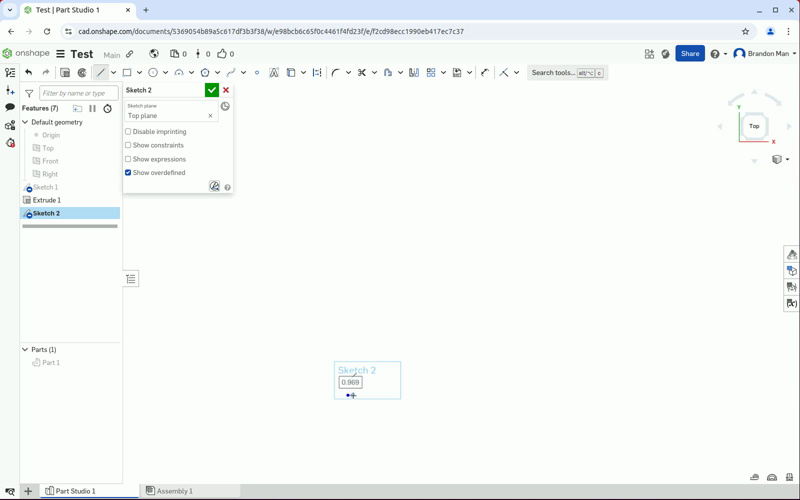
key_up(shift)
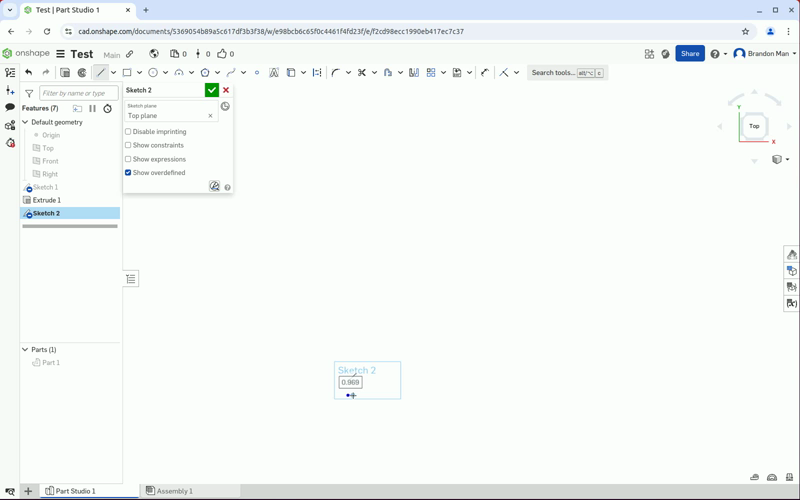
key_down(shift)
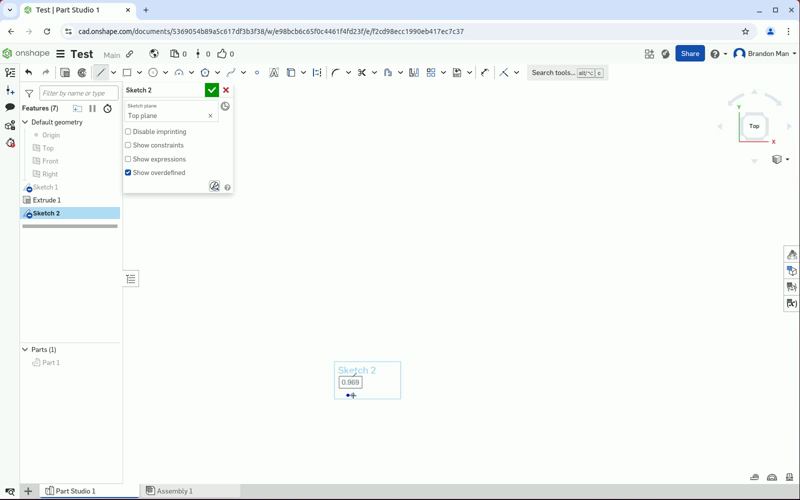
mouse_move(353, 171)
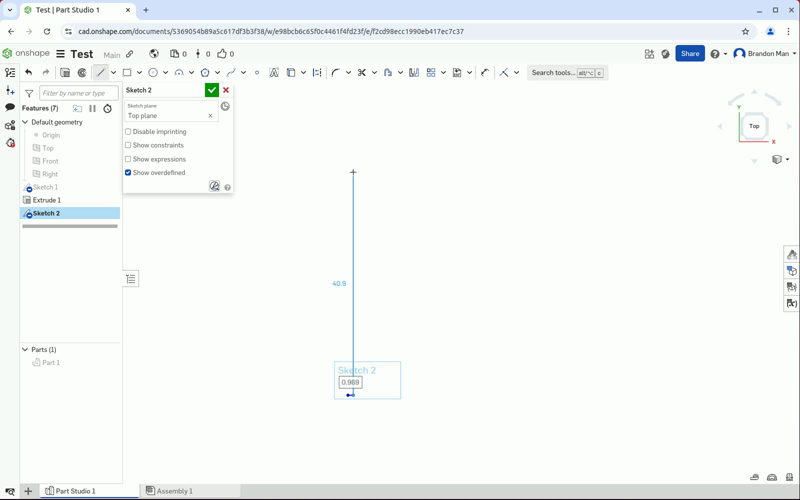
click(353, 171)
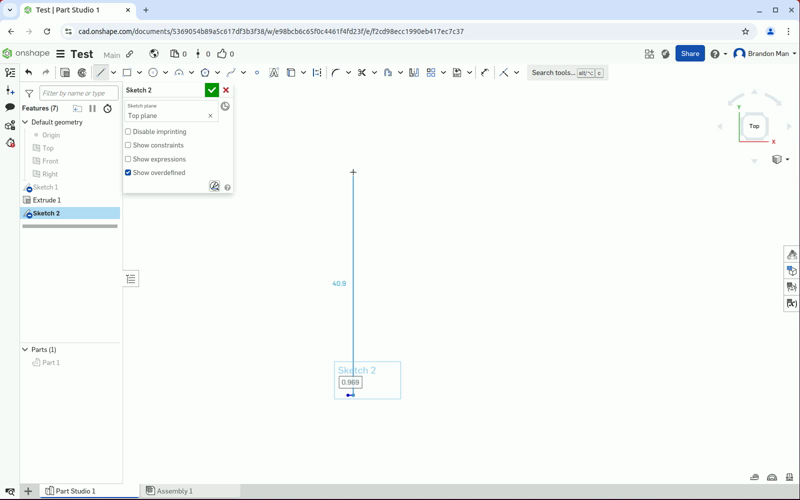
key_up(shift)
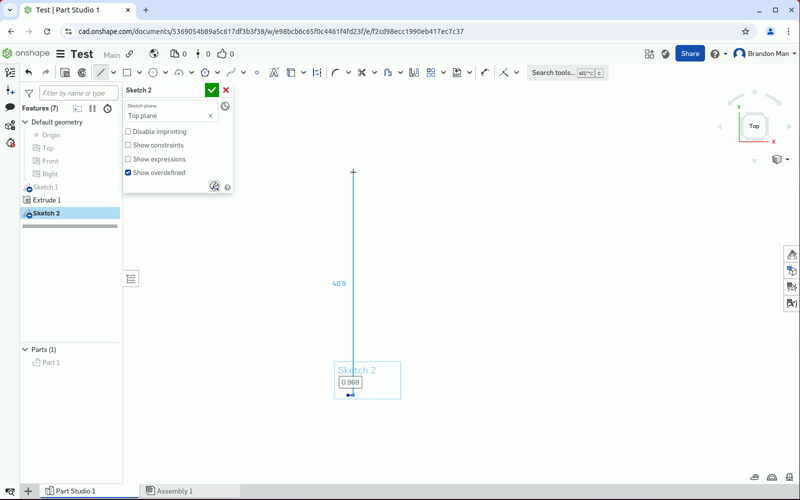
key_down(shift)
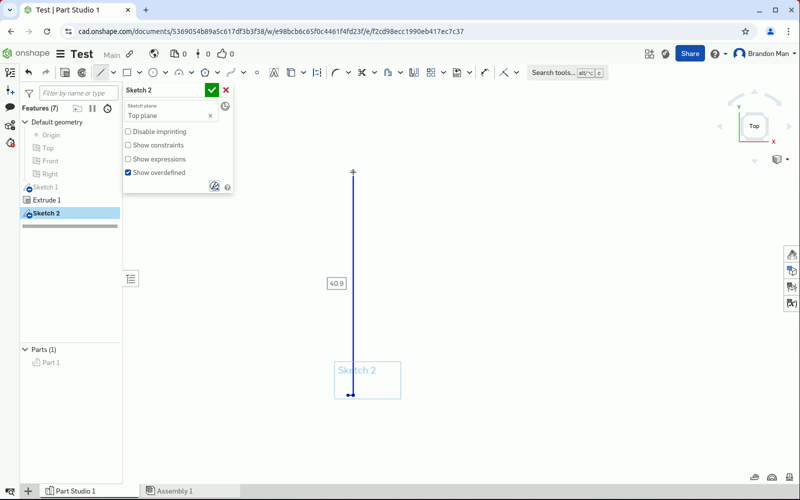
mouse_move(383, 171)
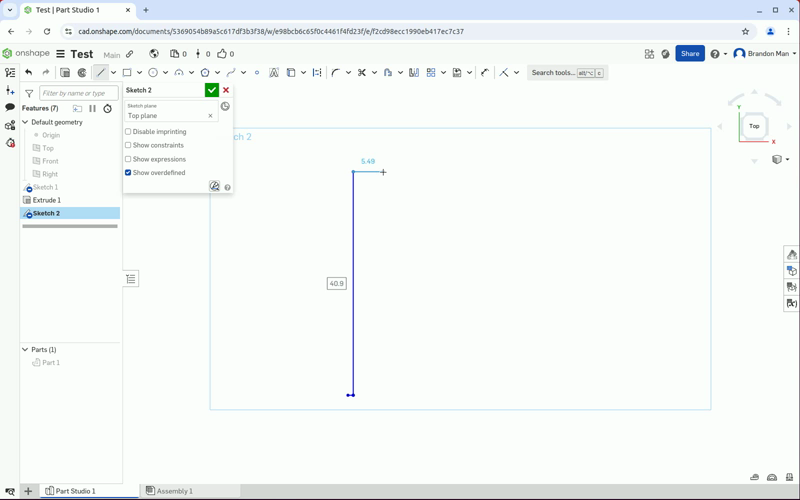
mouse_move(348, 171)
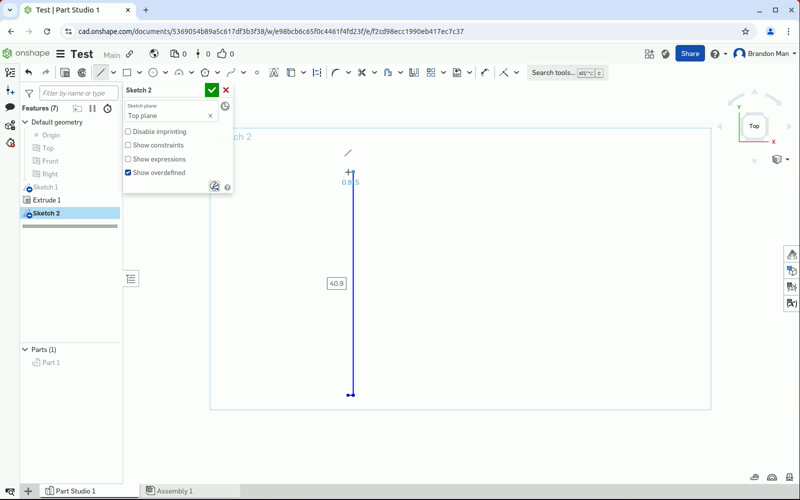
scroll(6)
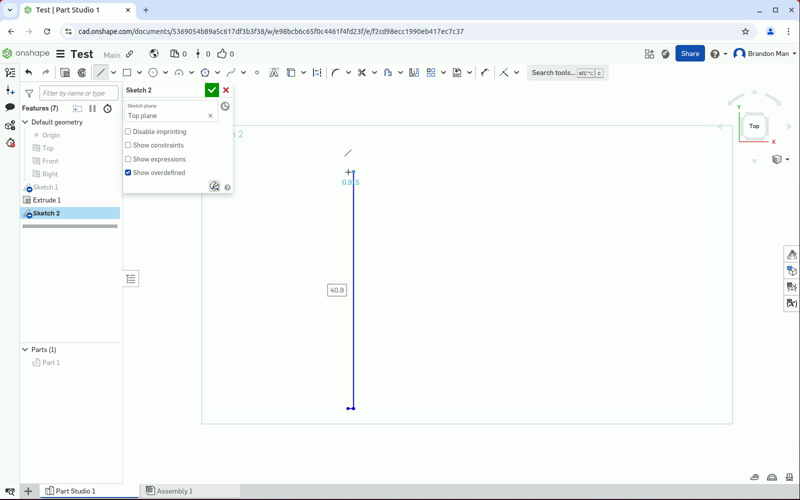
scroll(6)
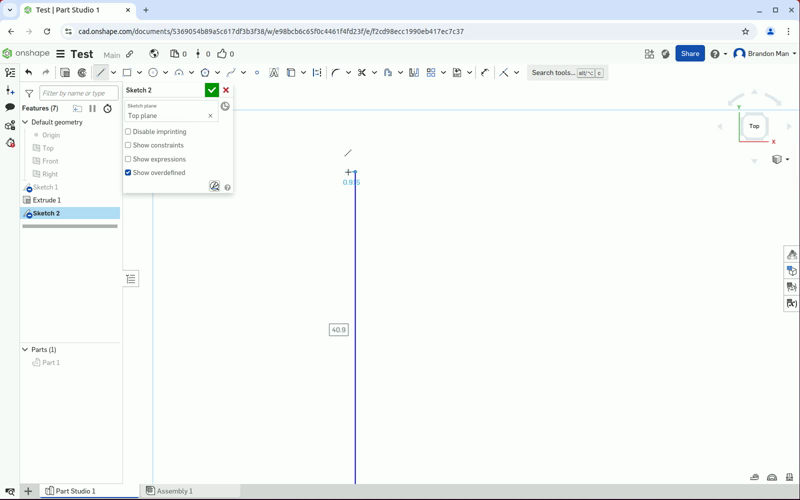
scroll(6)
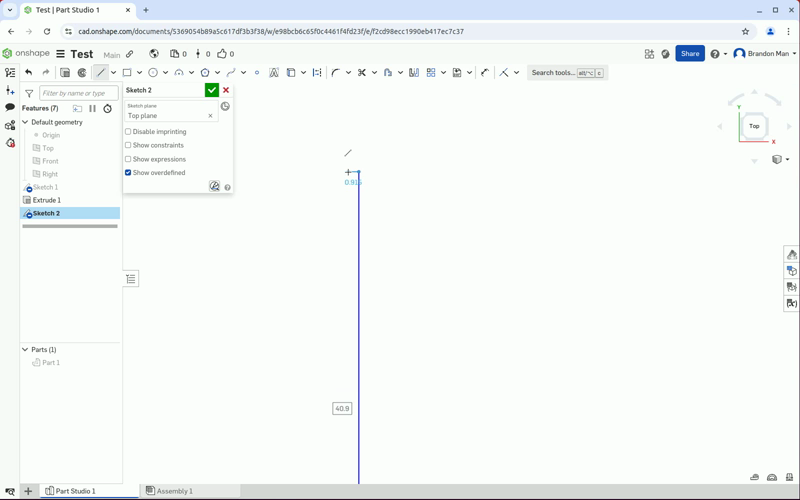
scroll(6)
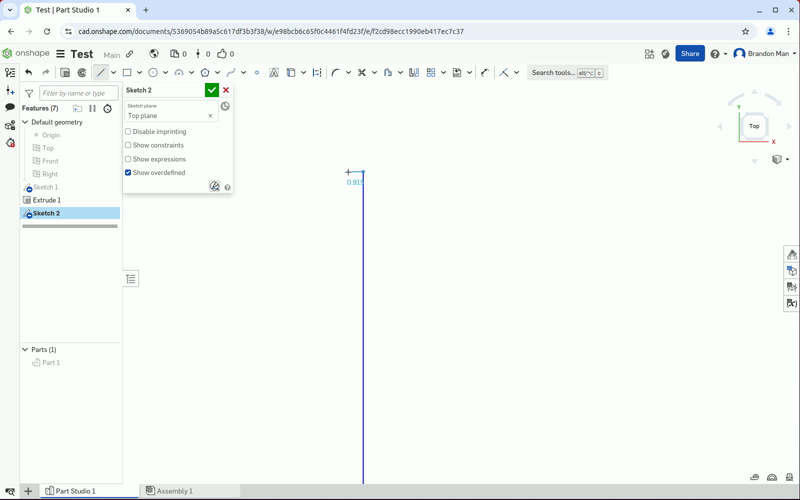
scroll(6)
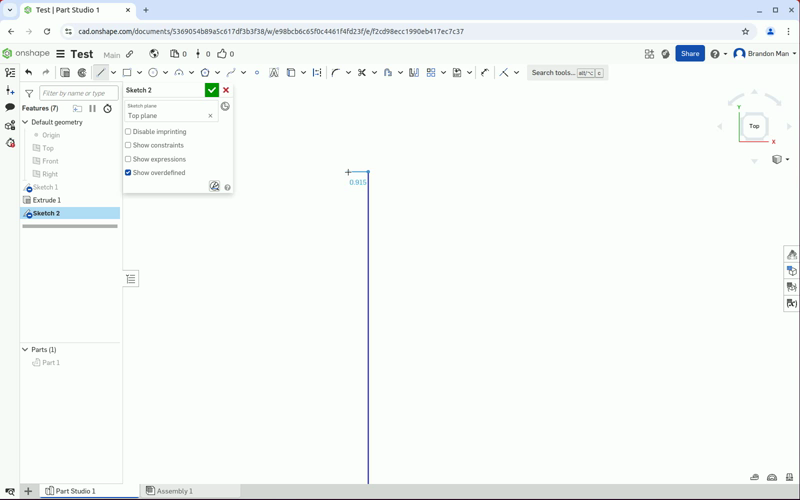
scroll(6)
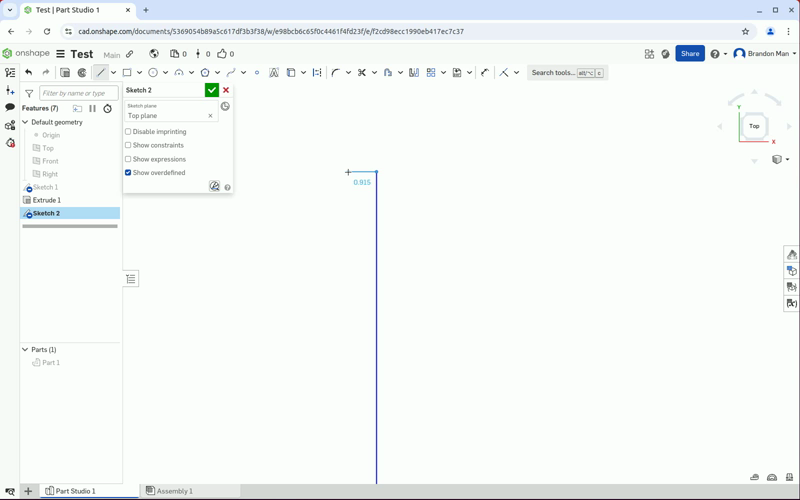
scroll(6)
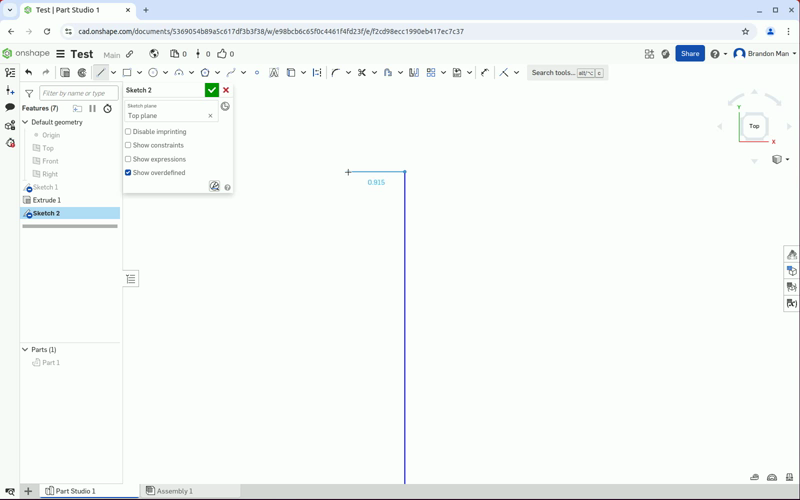
click(348, 171)
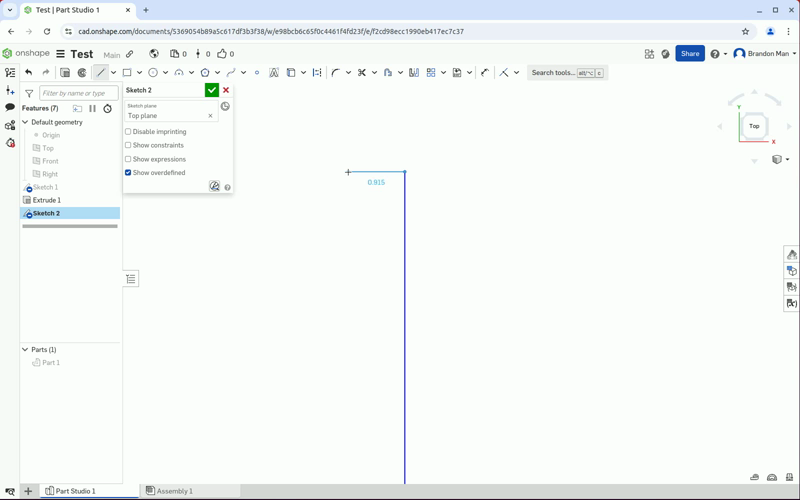
scroll(-6)
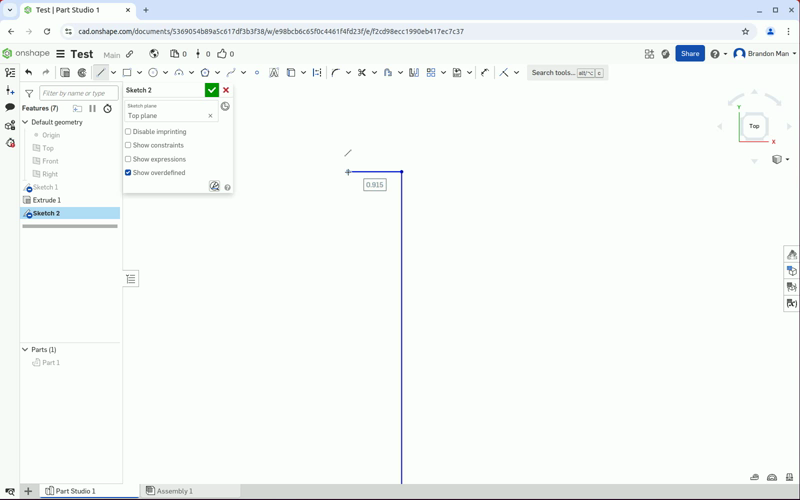
scroll(-6)
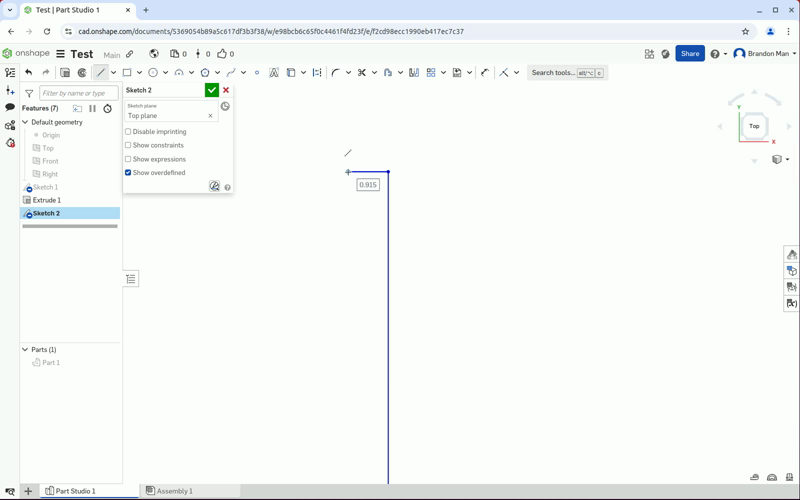
scroll(-6)
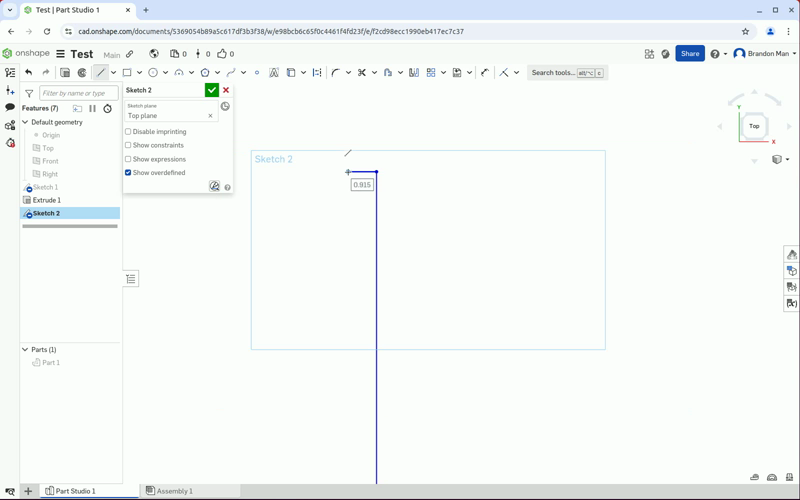
scroll(-6)
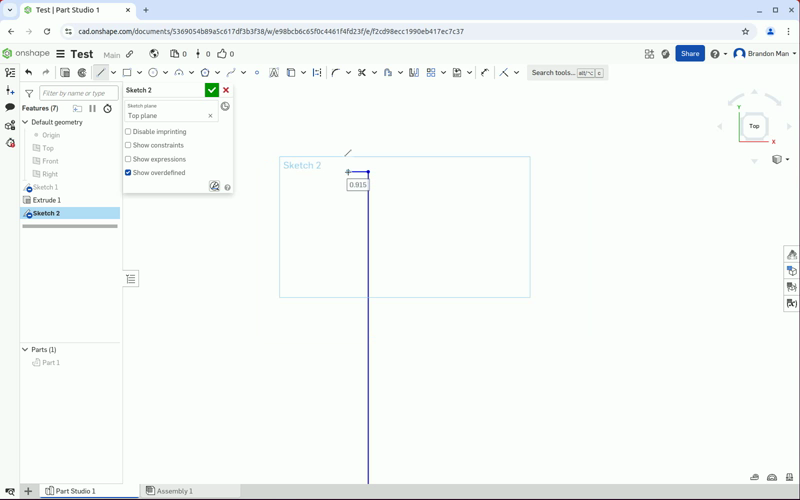
scroll(-6)
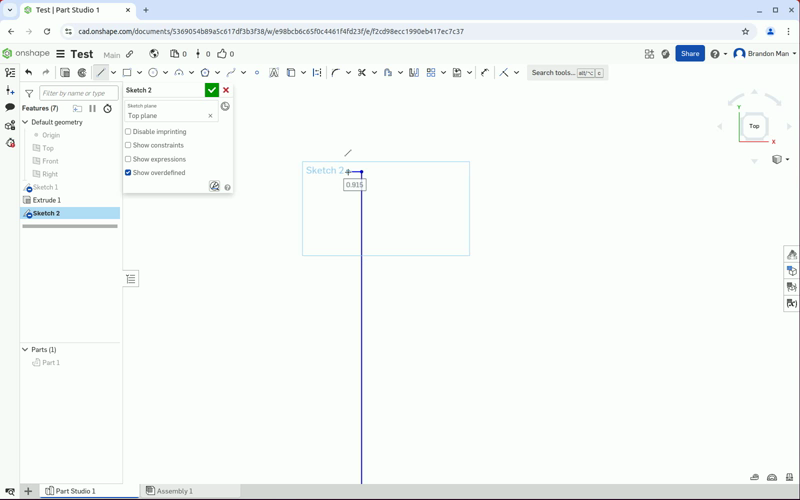
scroll(-6)
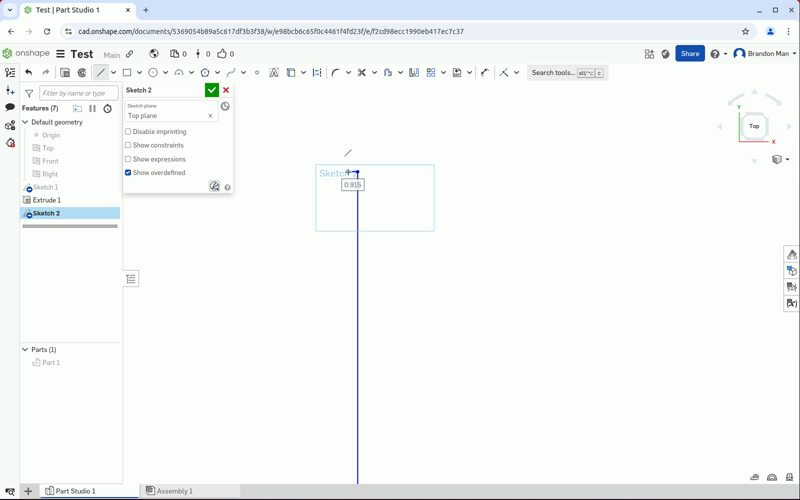
scroll(-6)
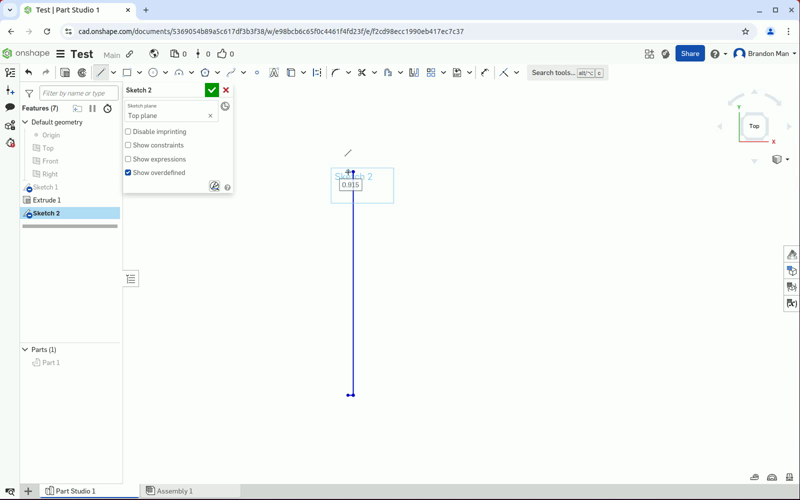
key_up(shift)
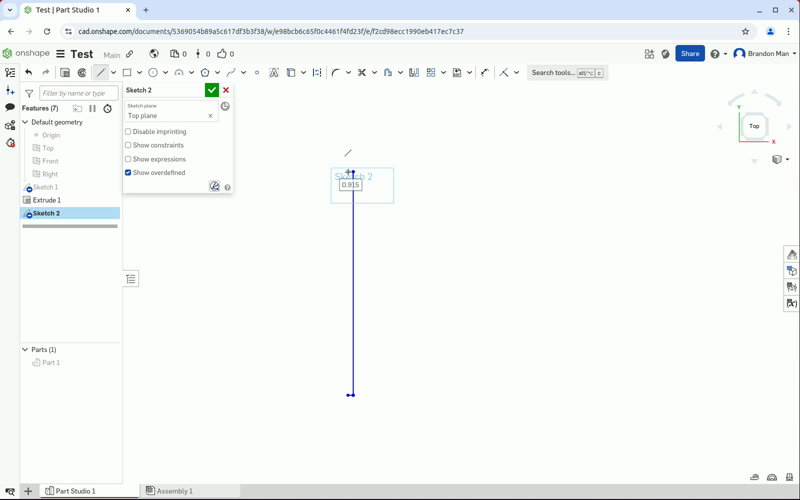
key_down(shift)
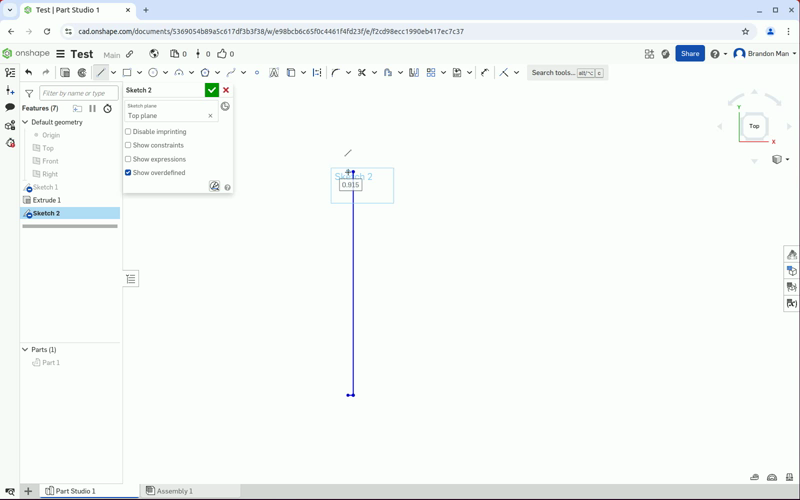
mouse_move(348, 395)
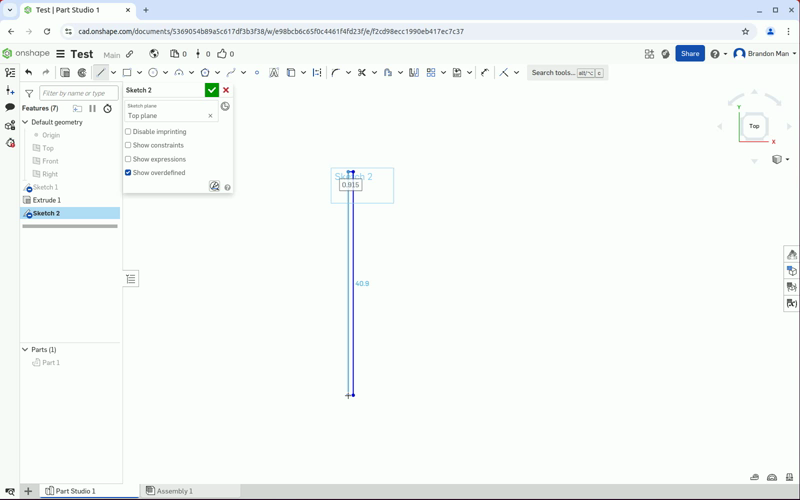
key_up(shift)
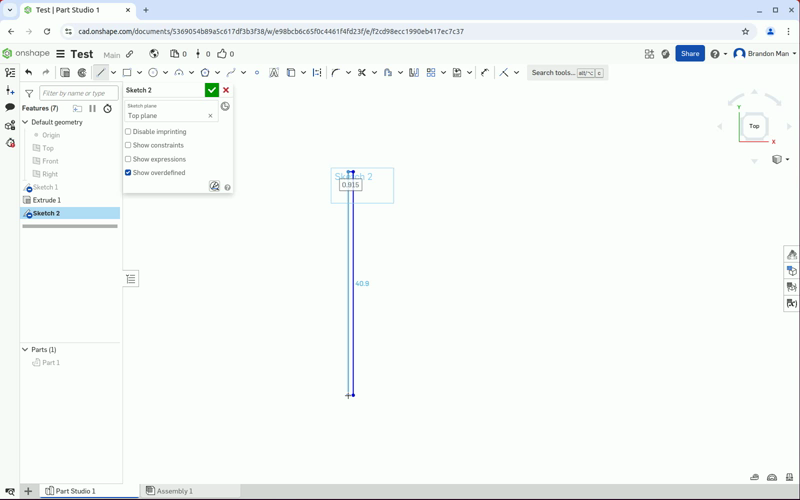
click(348, 395)
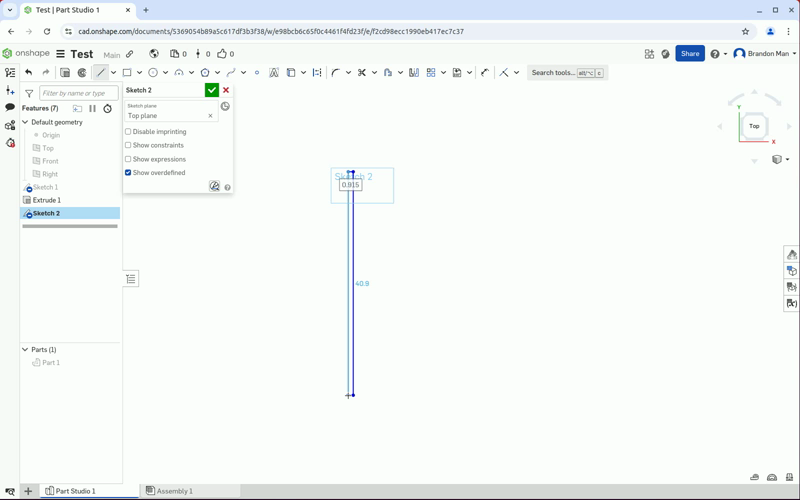
key(esc)
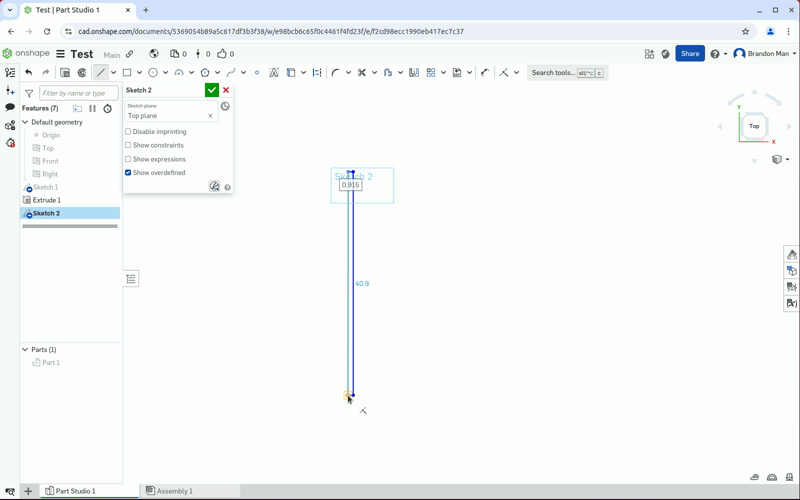
mouse_move(350, 229)
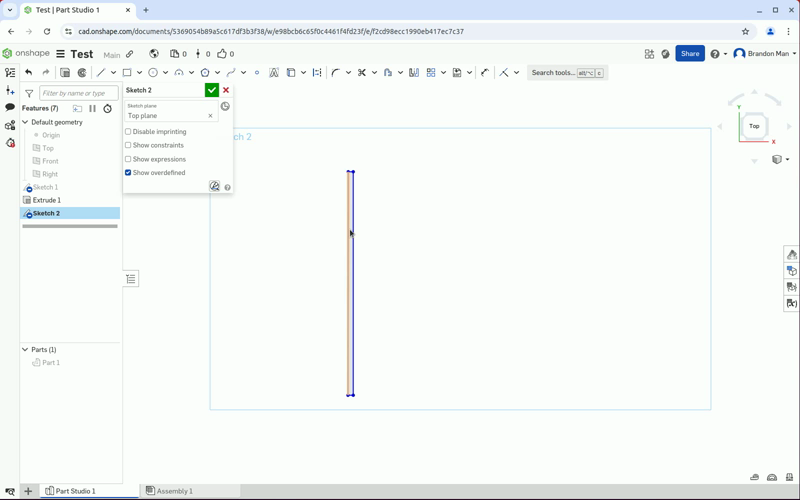
scroll(6)
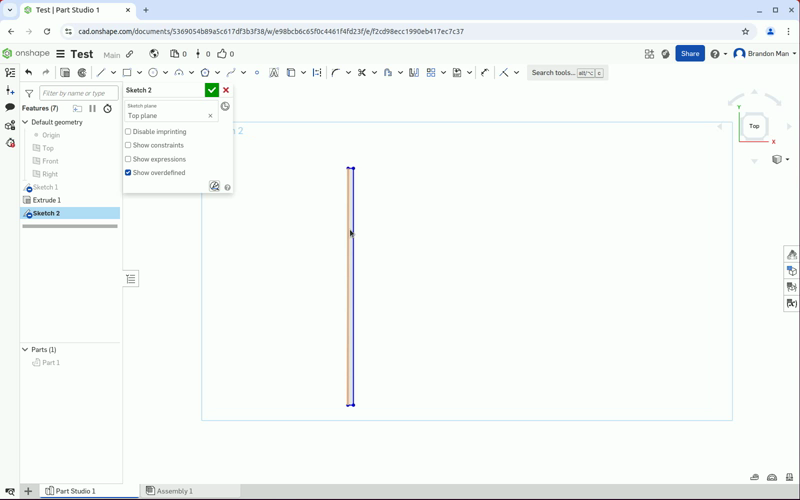
scroll(6)
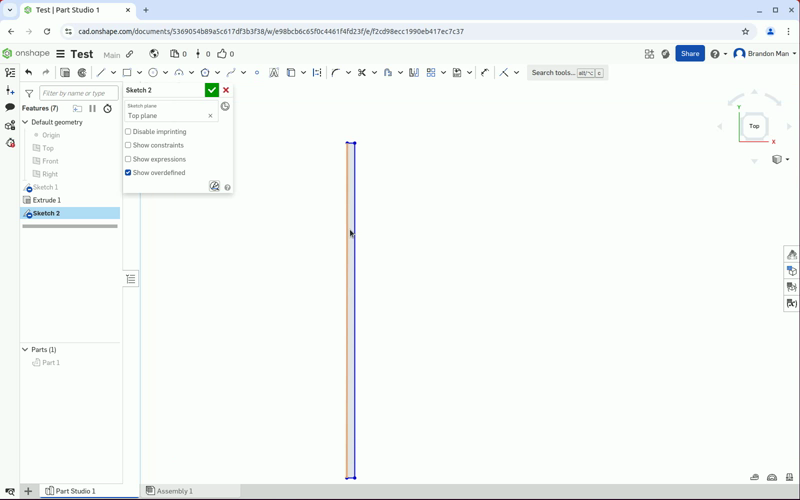
scroll(6)
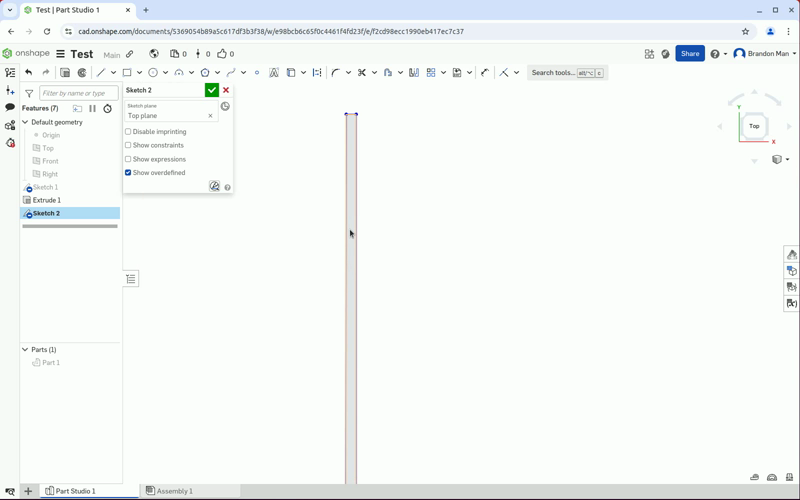
scroll(6)
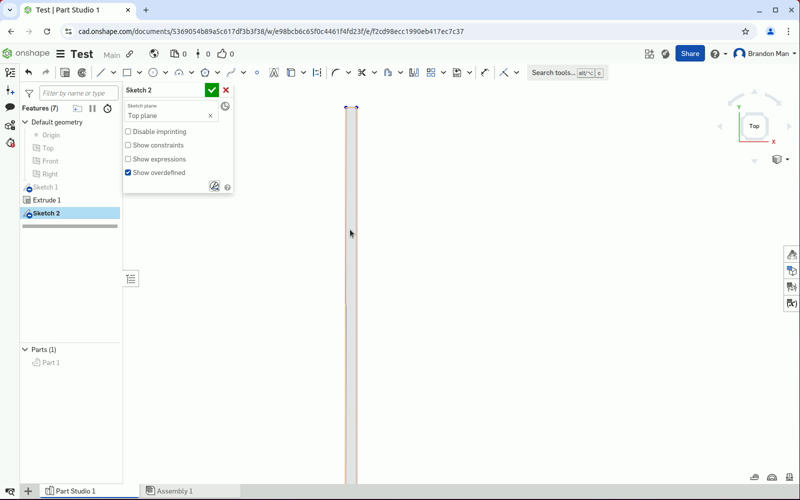
scroll(6)
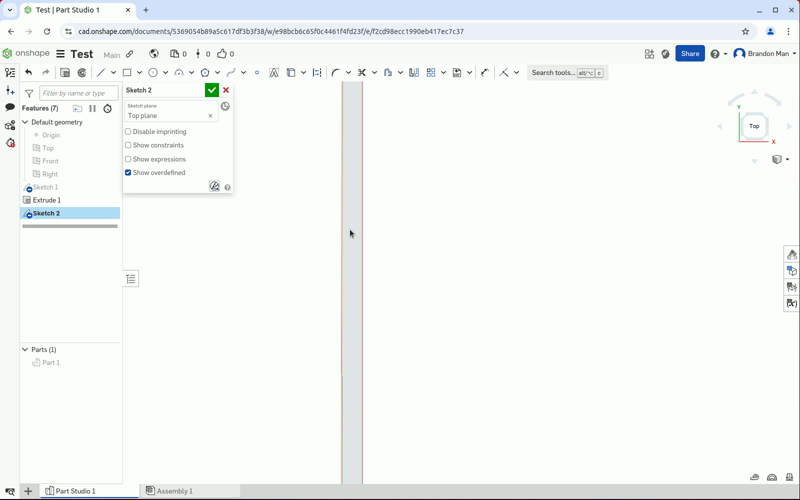
scroll(6)
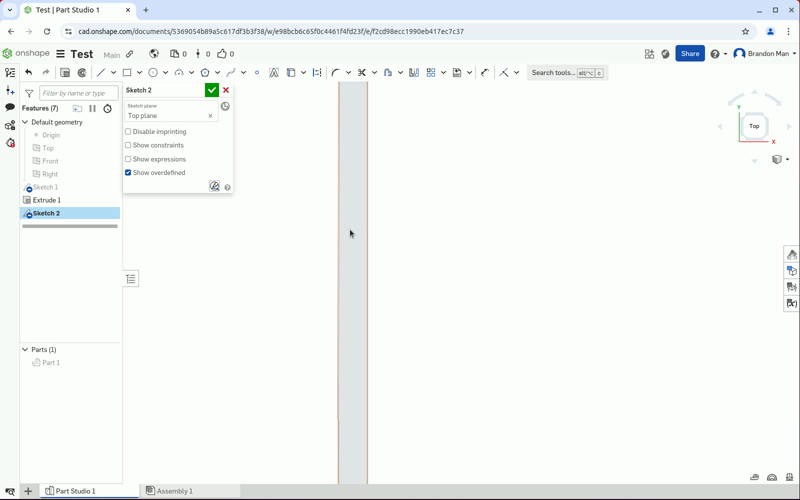
scroll(6)
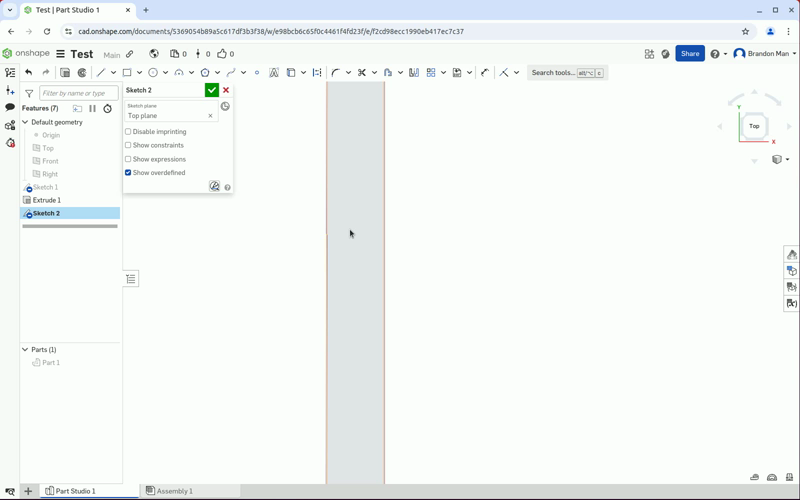
click(350, 229)
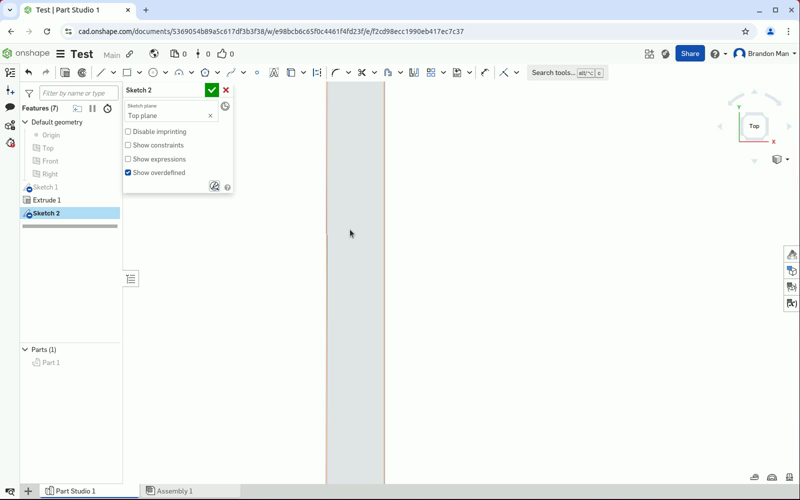
scroll(-6)
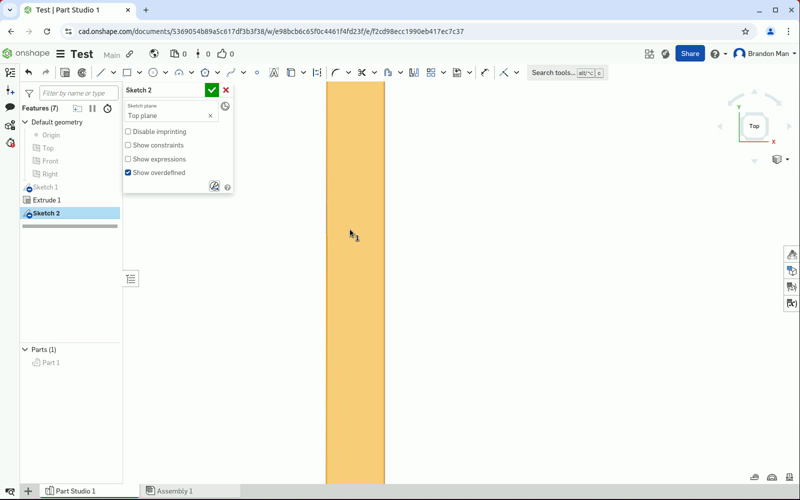
scroll(-6)
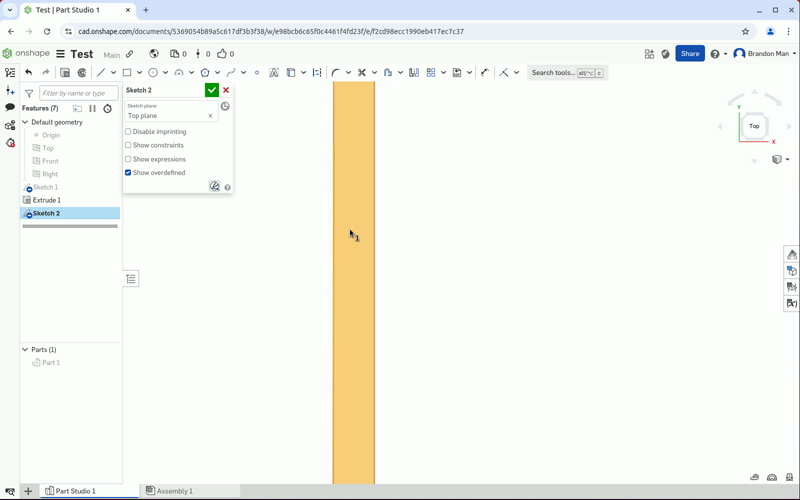
scroll(-6)
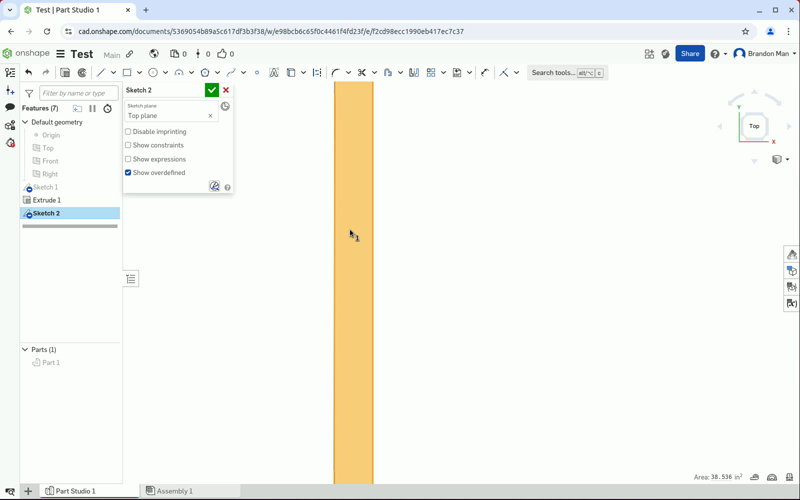
scroll(-6)
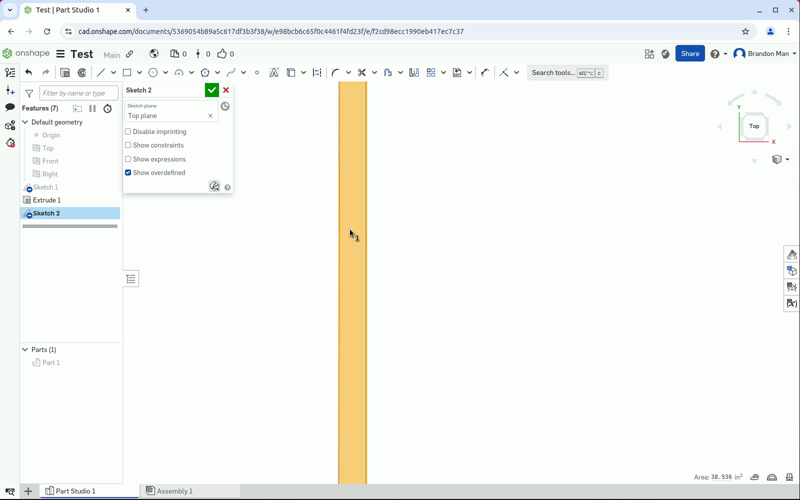
scroll(-6)
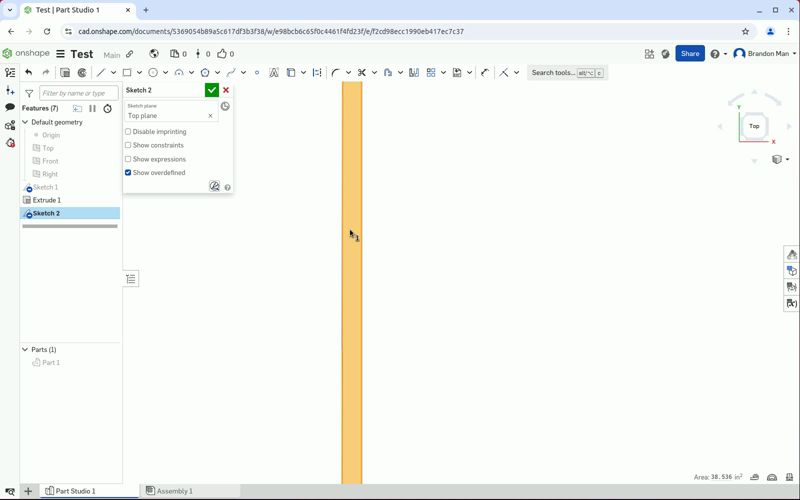
scroll(-6)
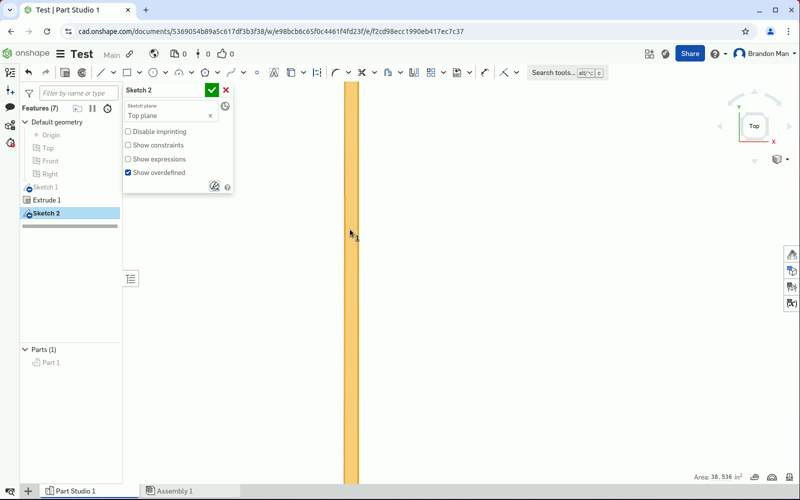
scroll(-6)
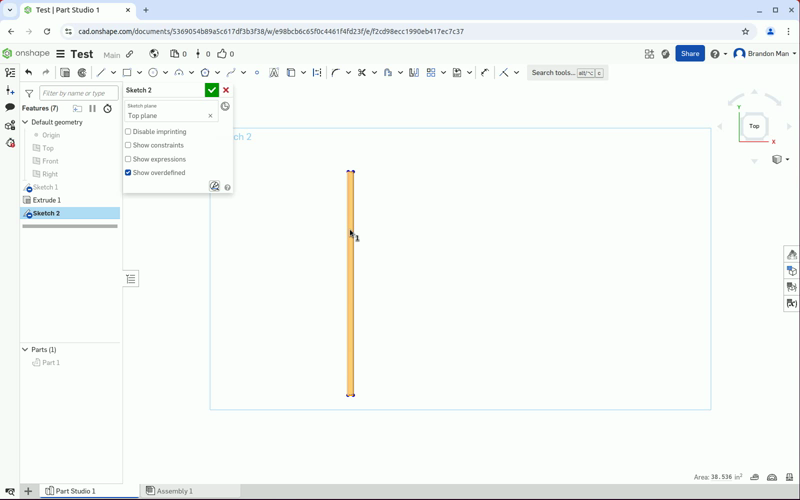
mouse_move(73, 352)
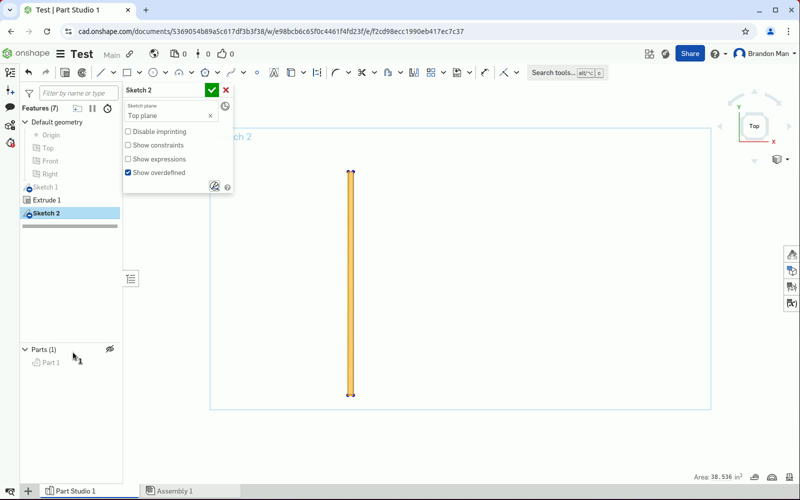
key(shift+y)
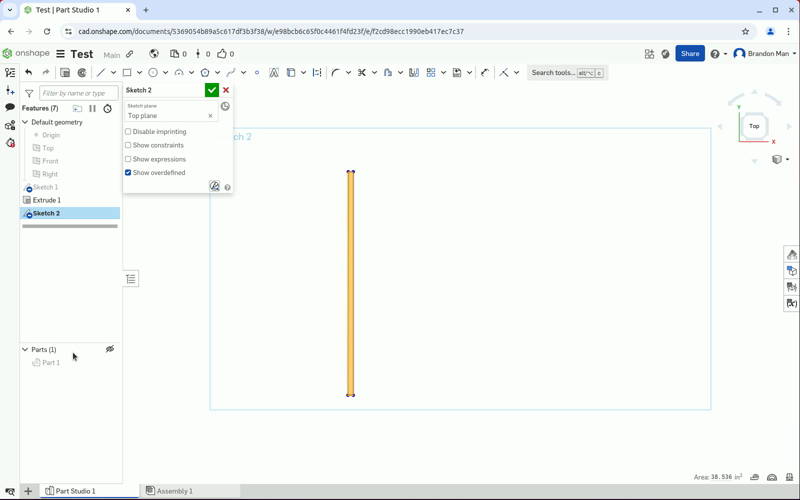
key(shift+e)
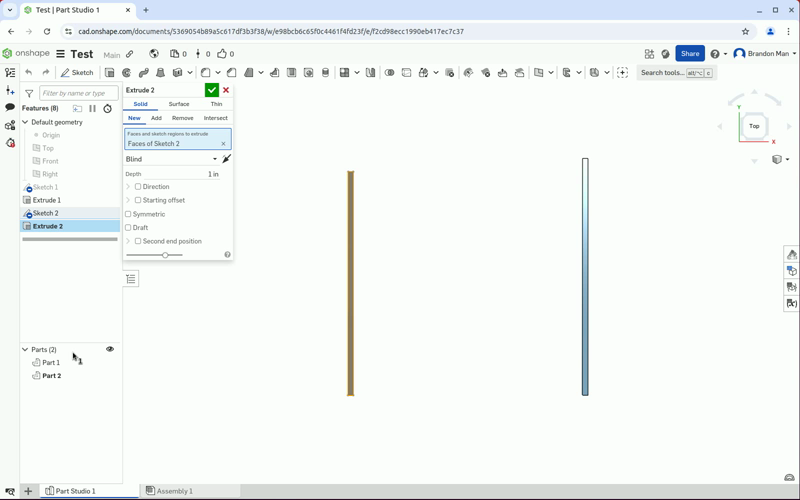
mouse_move(143, 106)
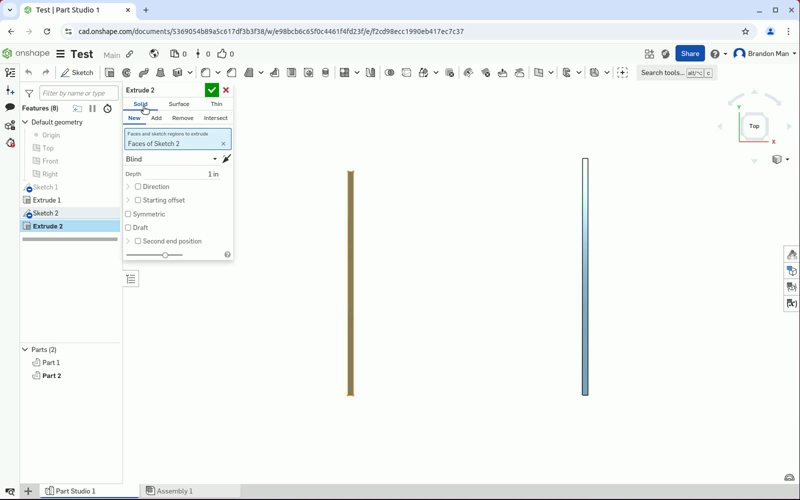
click(143, 106)
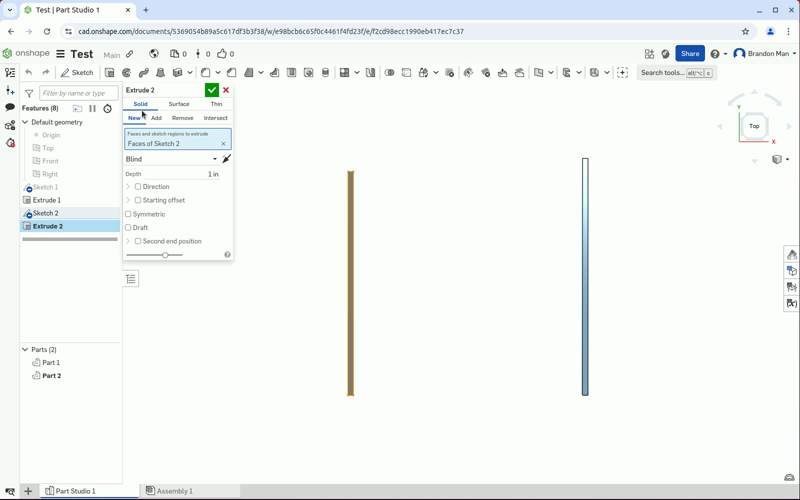
mouse_move(137, 120)
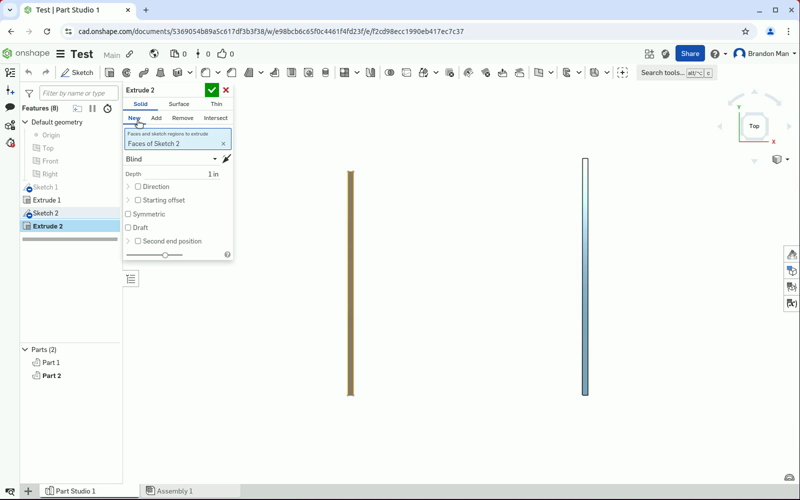
click(137, 120)
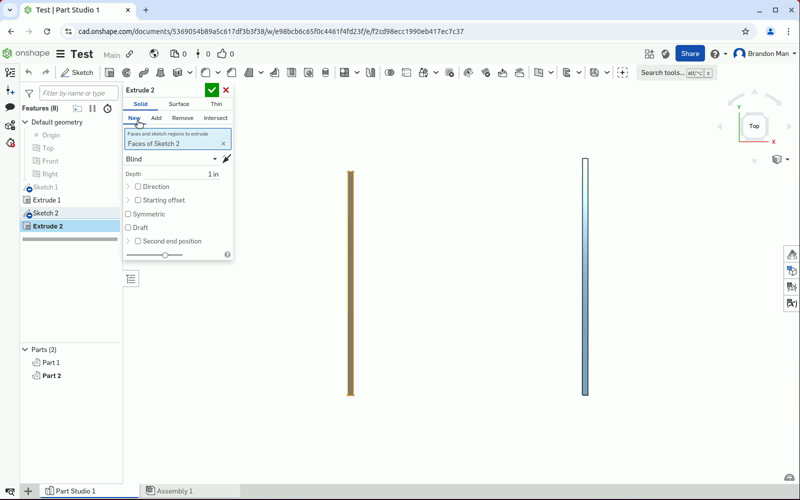
key(tab, 4)
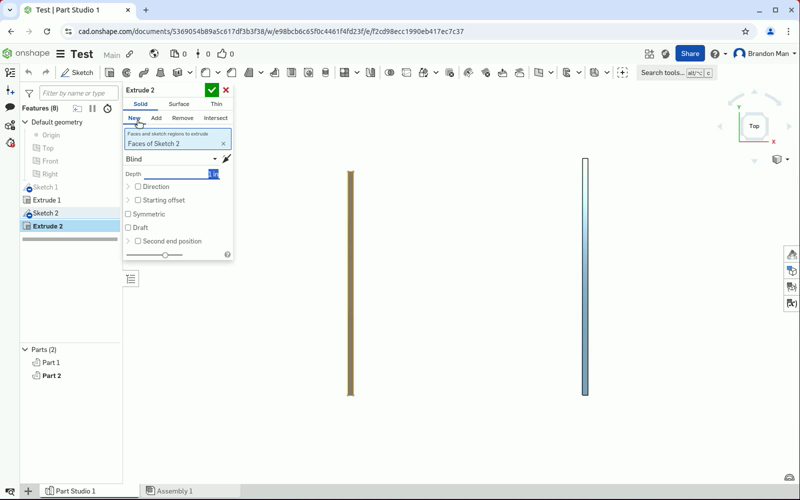
text(1.926)
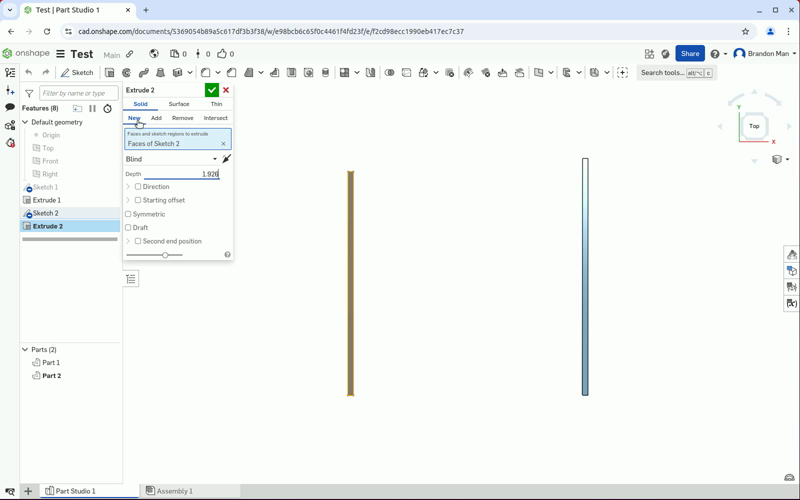
key(tab, 3)
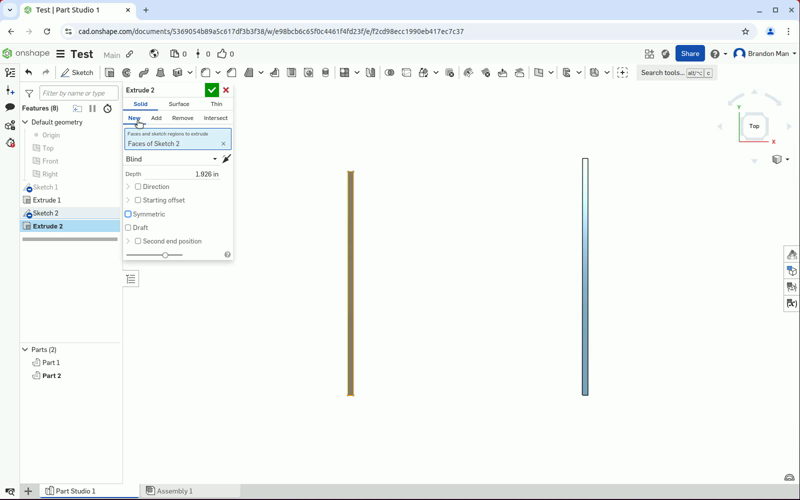
key(space)
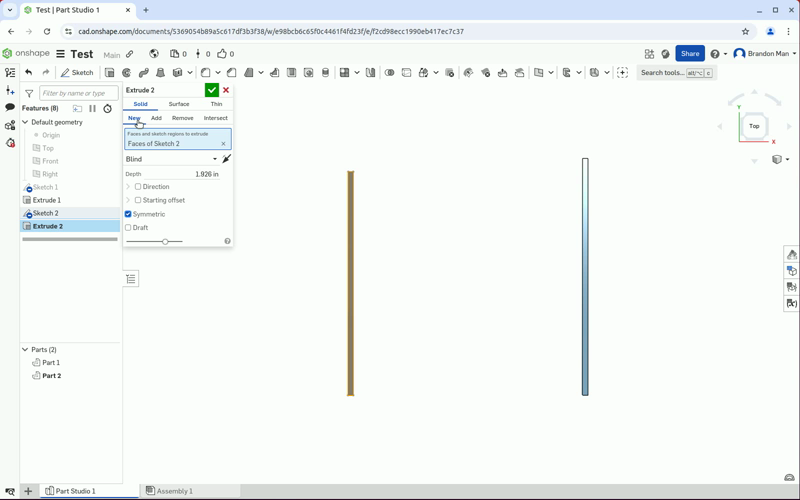
key(enter)
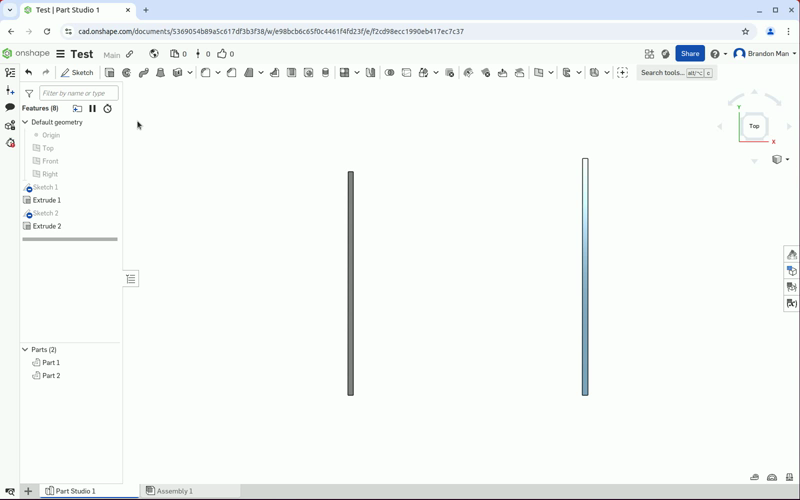
key(shift+h)
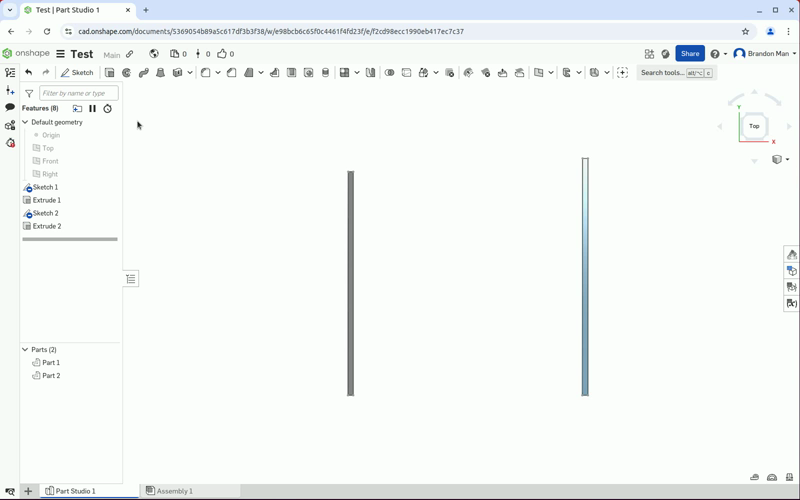
key(shift+h)
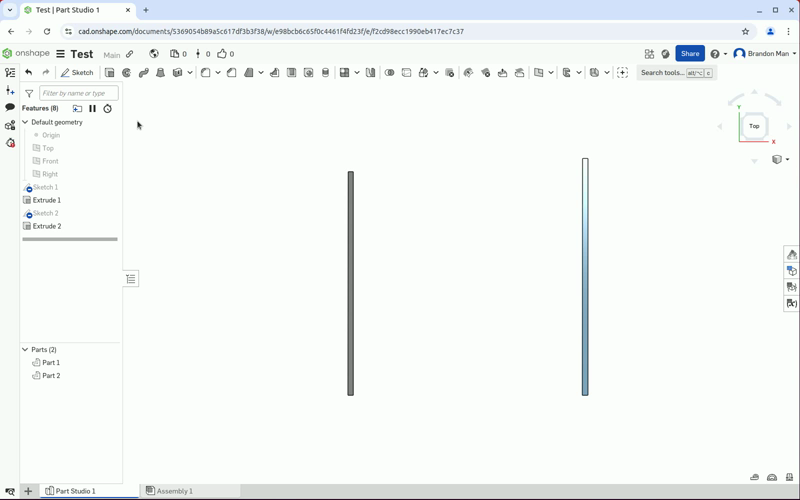
mouse_move(73, 189)
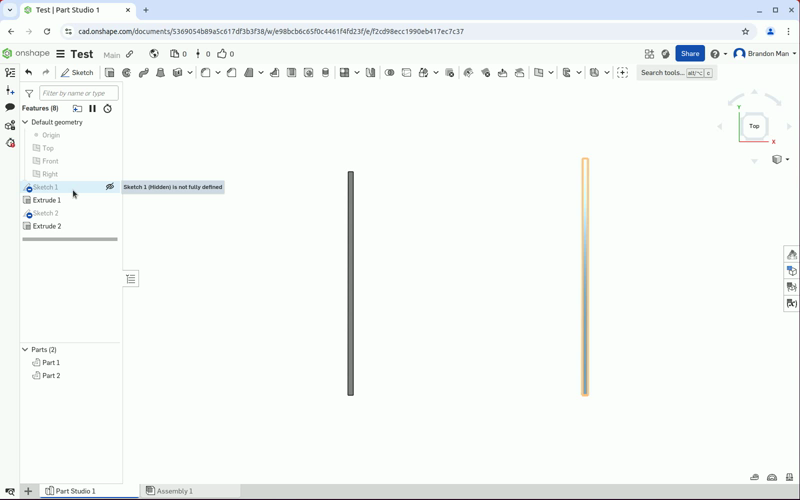
click(73, 189)
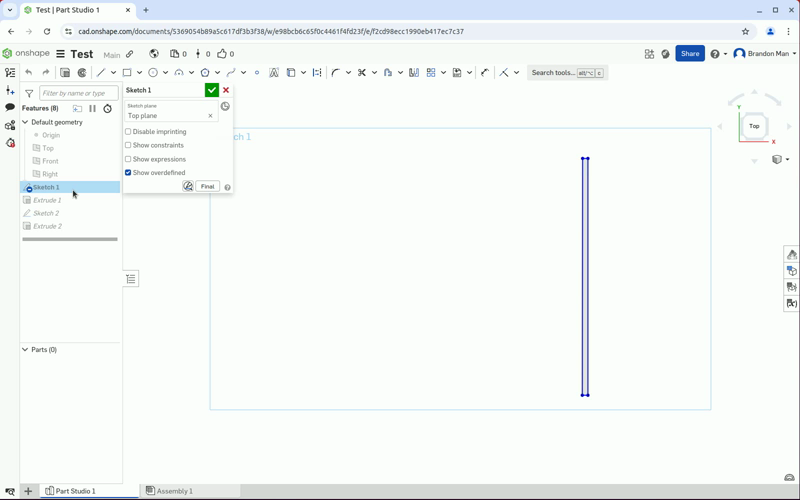
mouse_move(229, 92)
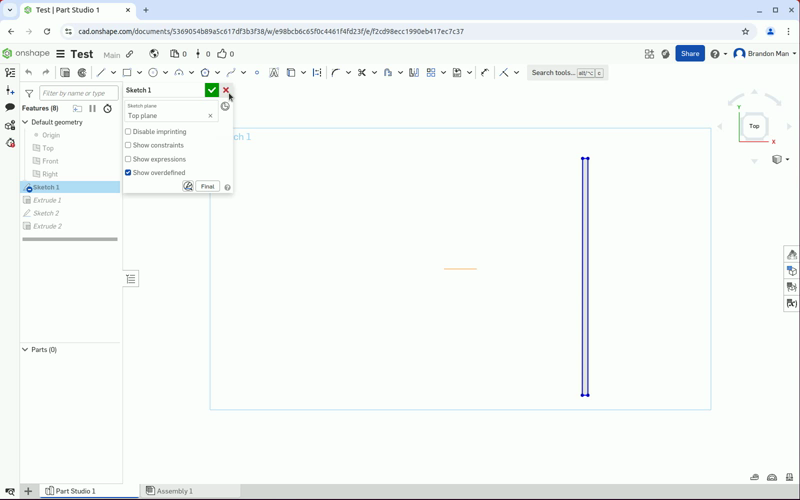
click(229, 92)
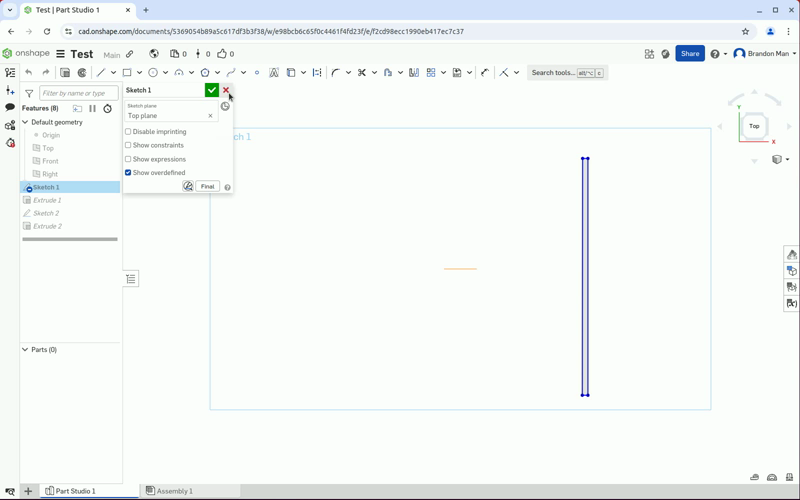
key(shift+s)
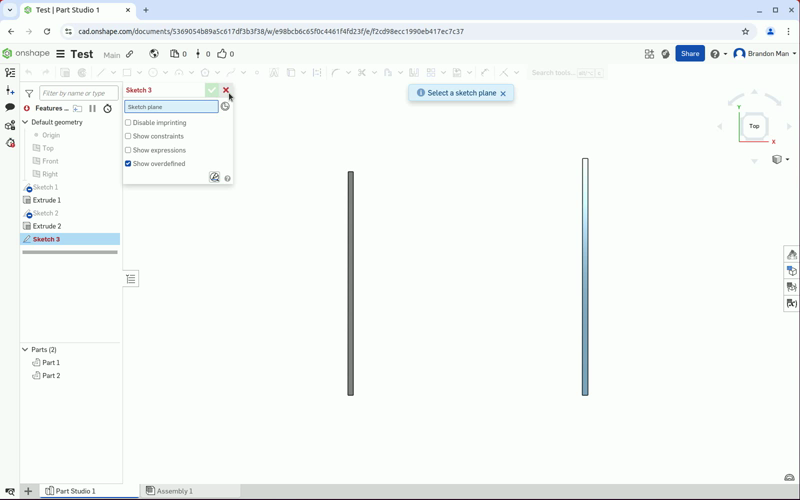
mouse_move(73, 150)
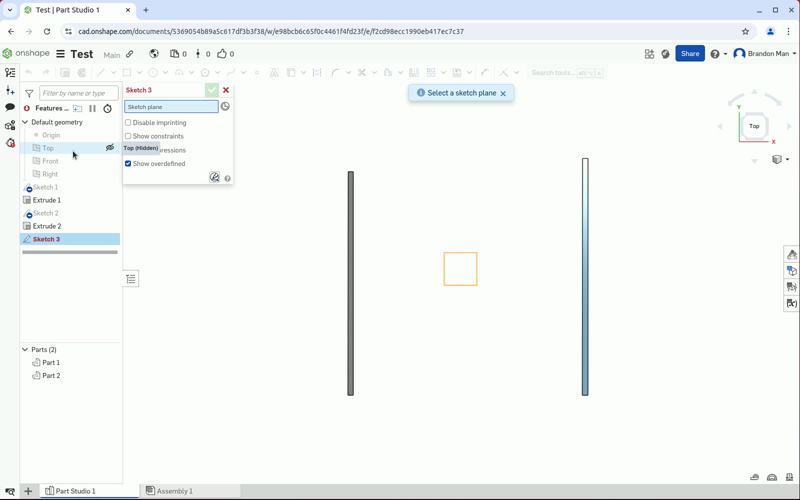
click(73, 150)
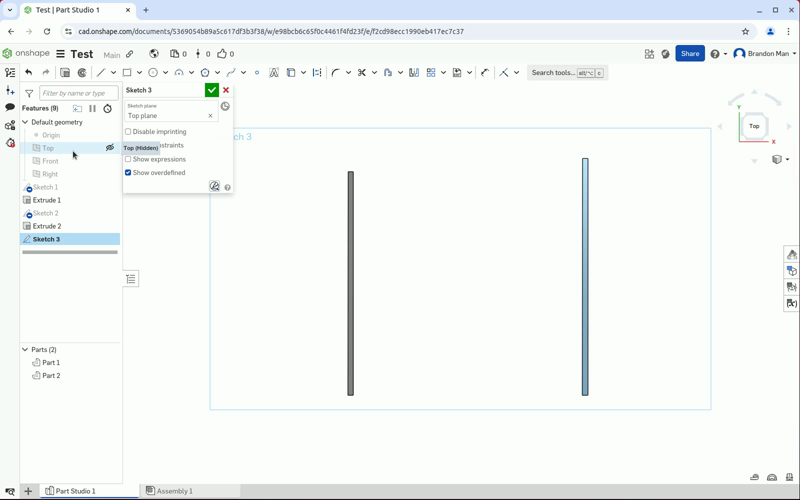
mouse_move(73, 352)
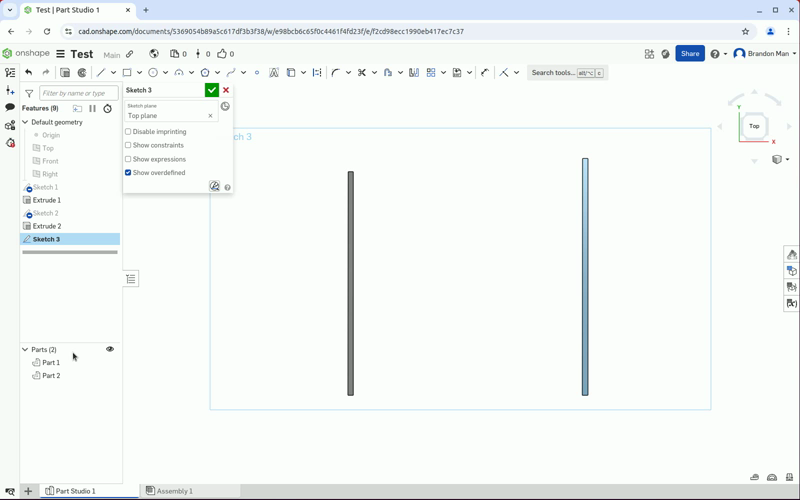
key(y)
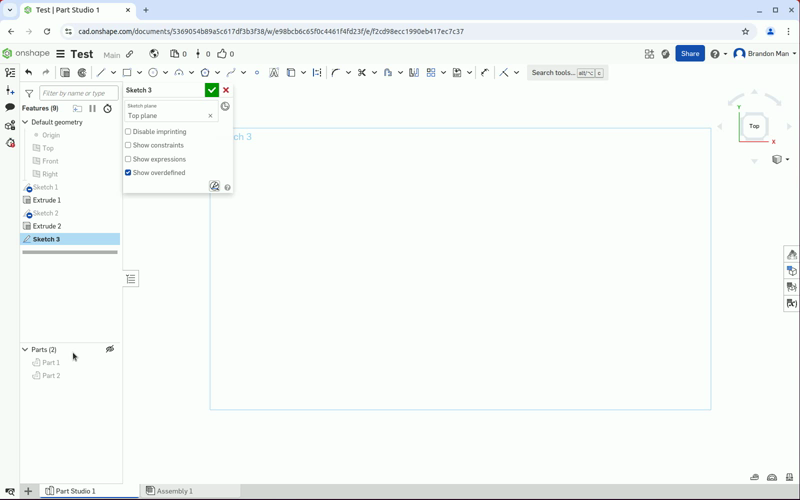
key(l)
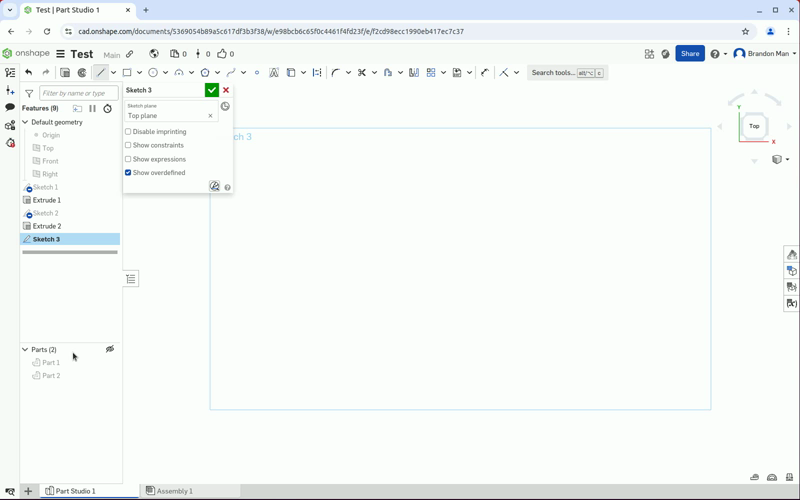
key_down(shift)
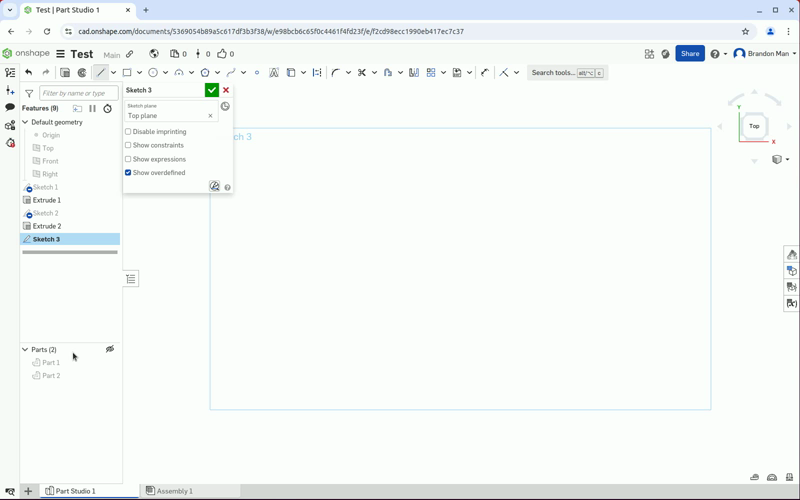
mouse_move(439, 395)
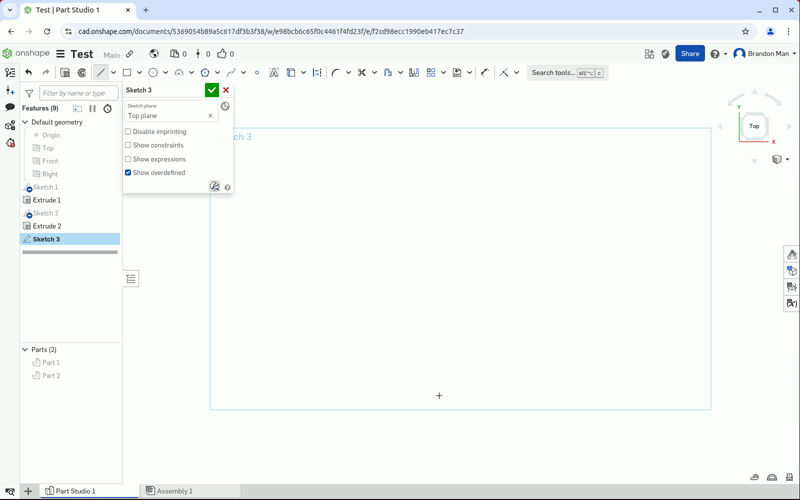
click(439, 395)
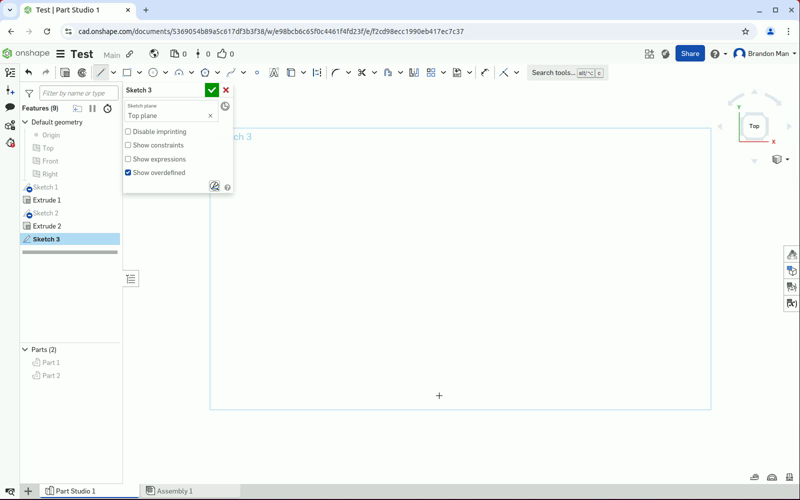
key_up(shift)
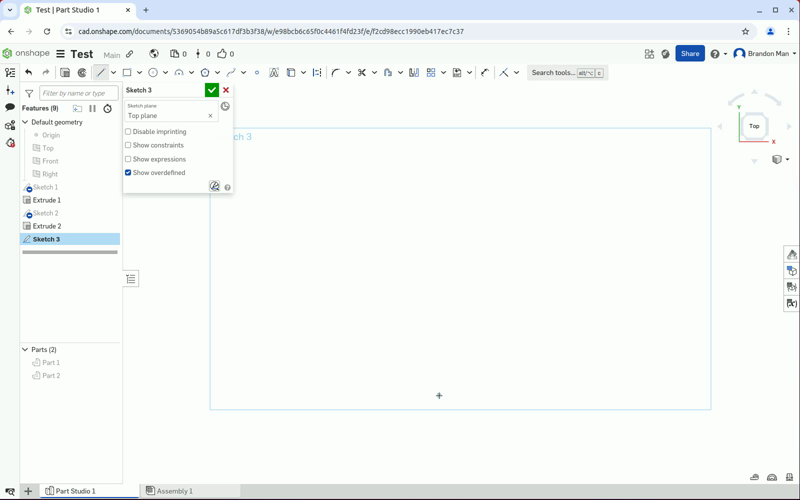
key_down(shift)
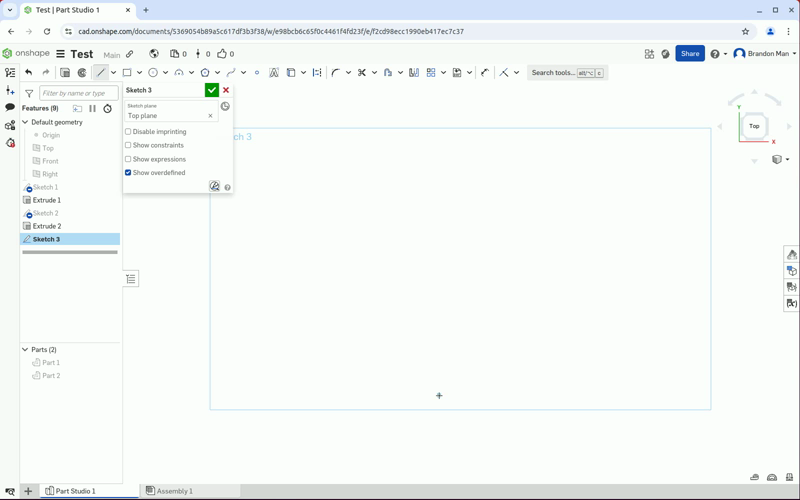
mouse_move(469, 395)
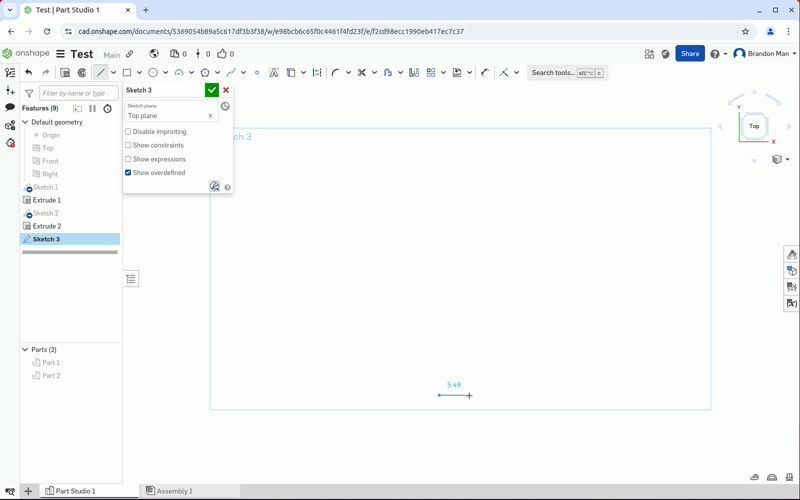
mouse_move(479, 395)
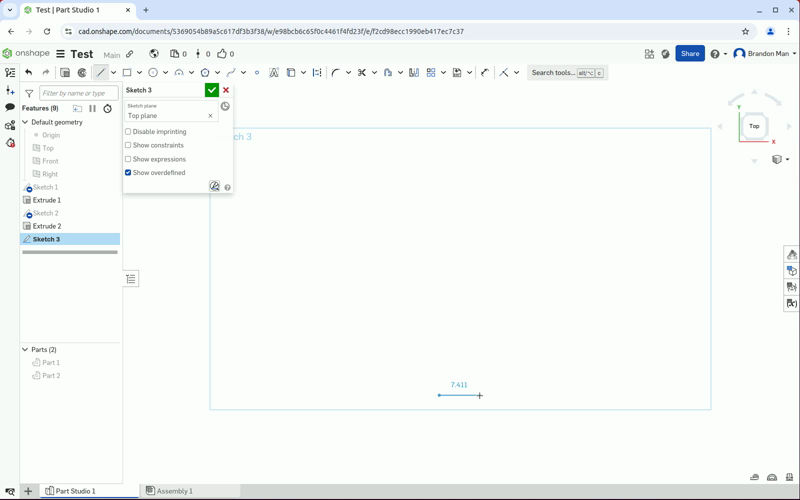
click(479, 395)
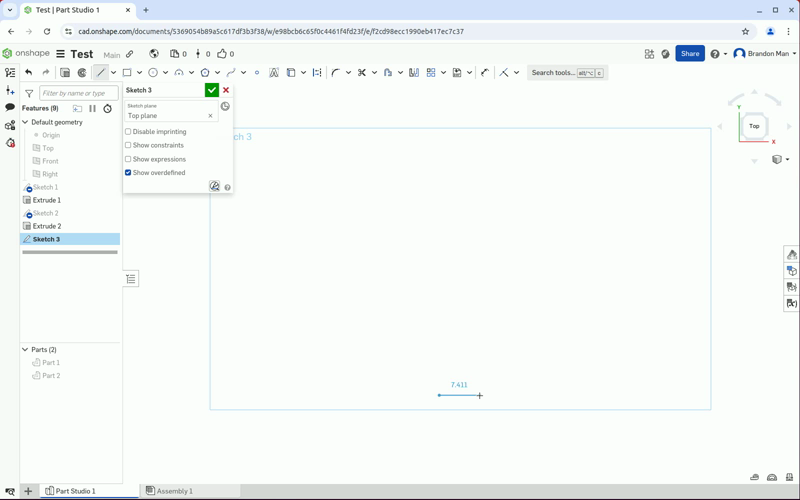
key_up(shift)
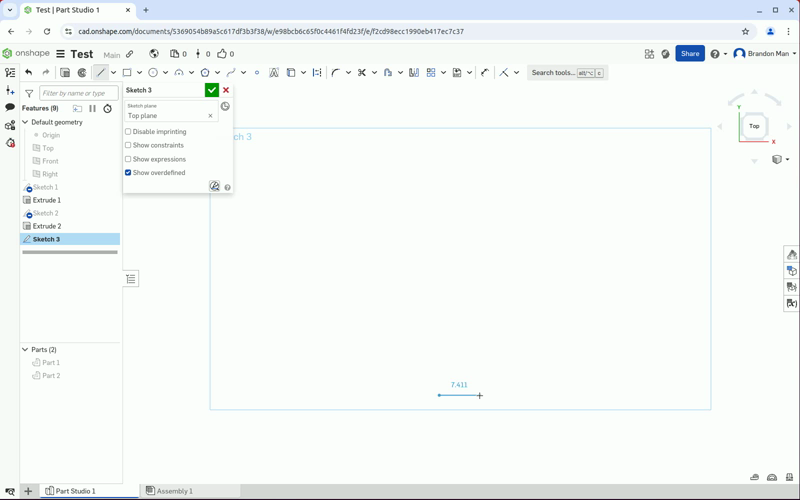
key_down(shift)
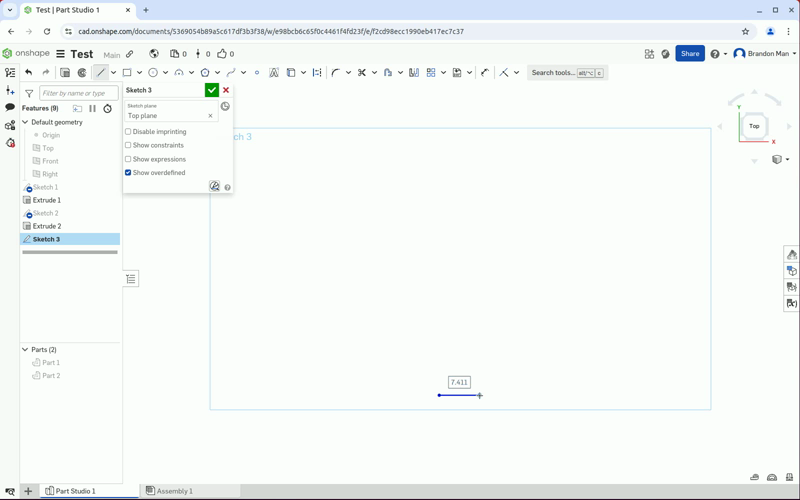
mouse_move(479, 171)
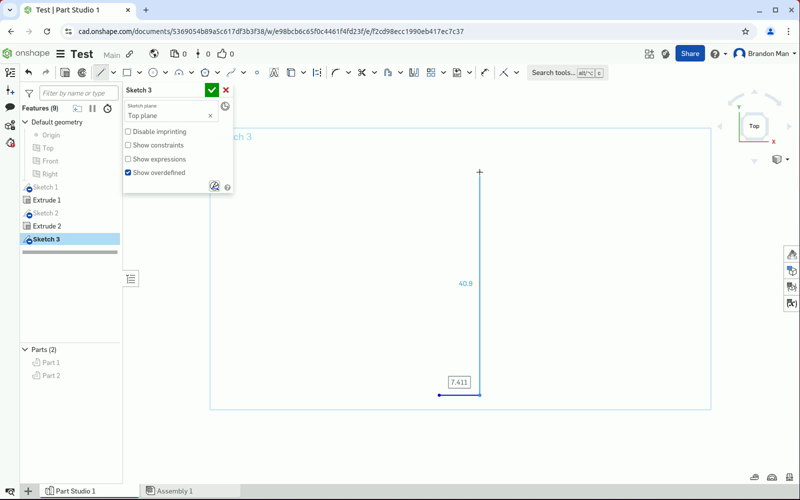
click(479, 171)
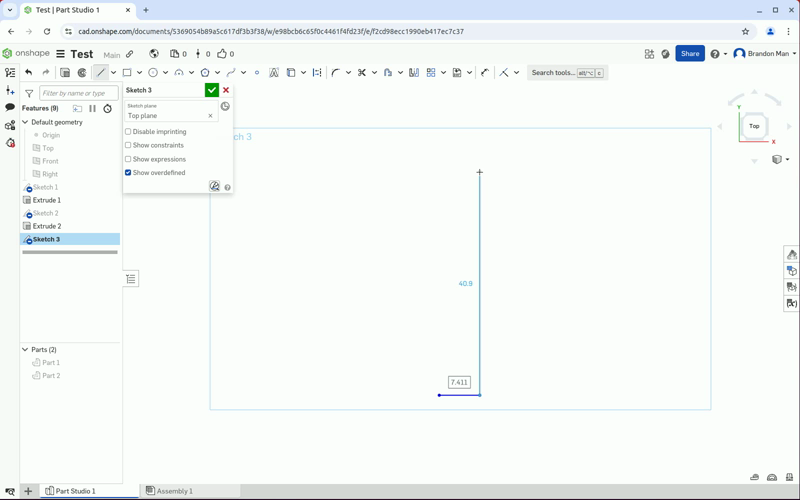
key_up(shift)
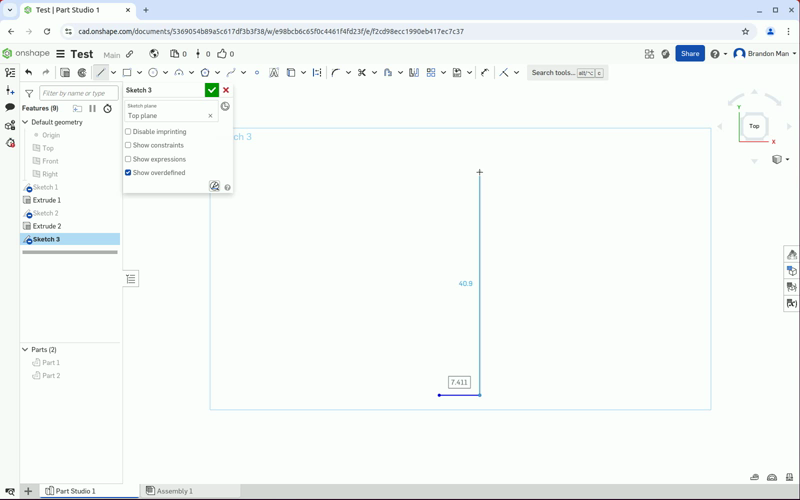
key_down(shift)
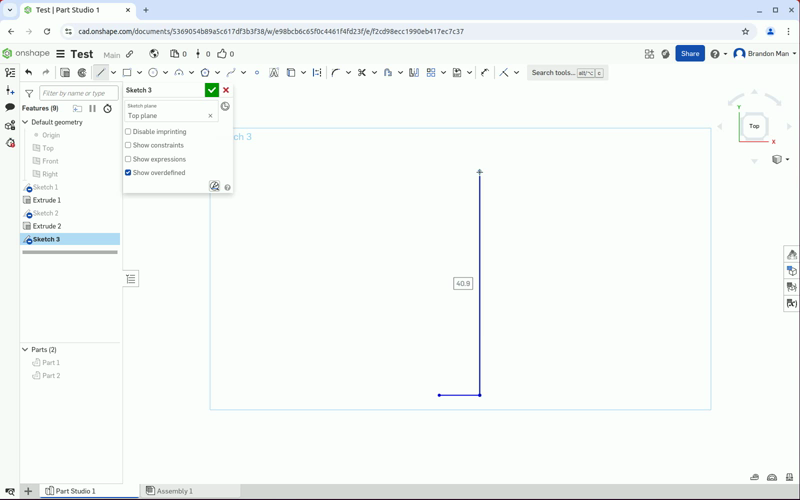
mouse_move(509, 171)
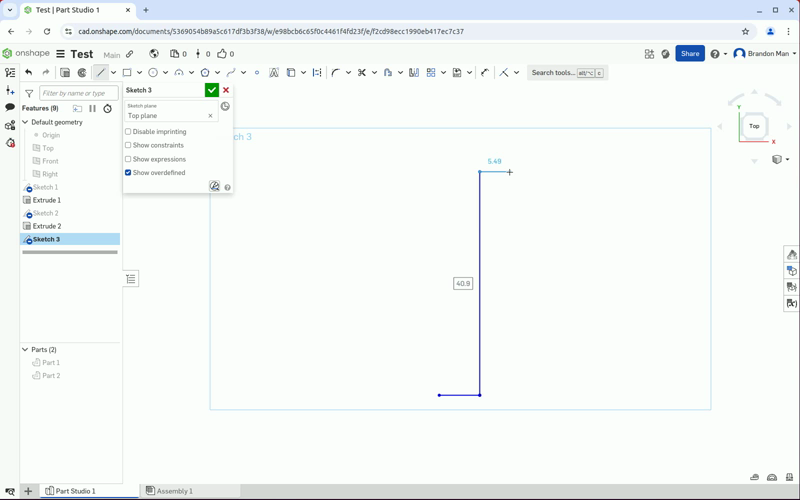
mouse_move(439, 171)
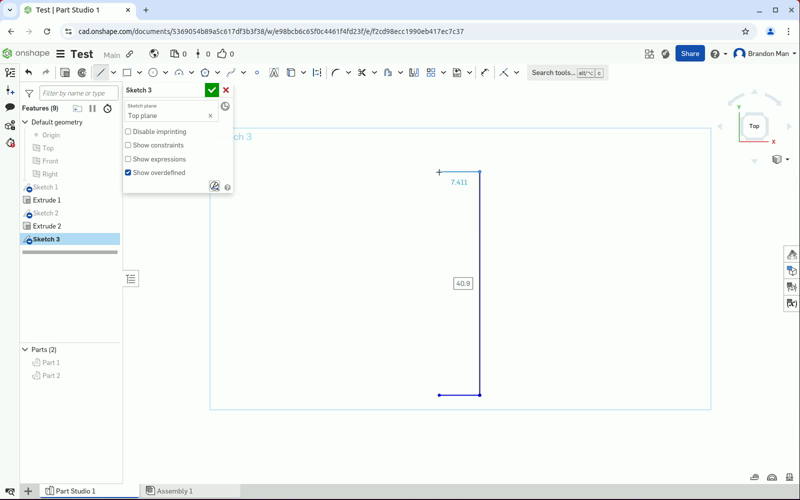
click(439, 171)
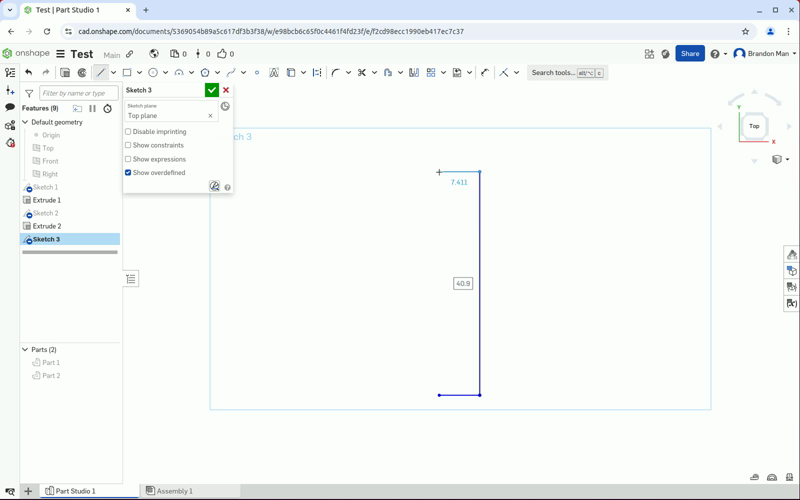
key_up(shift)
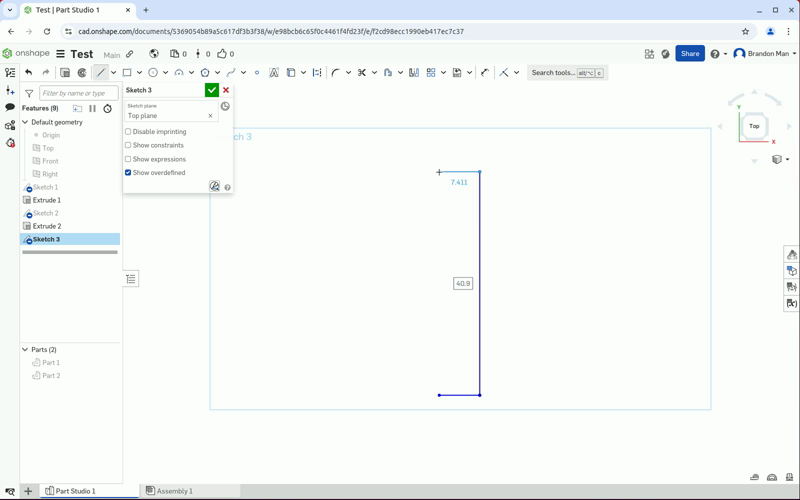
key_down(shift)
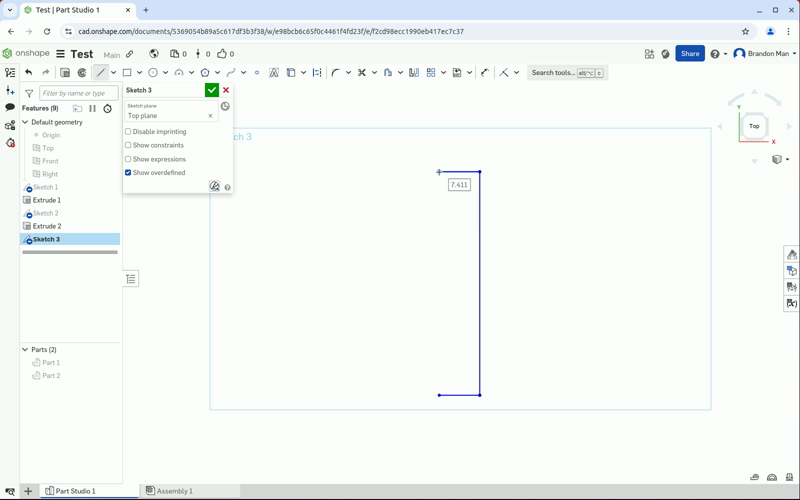
mouse_move(439, 395)
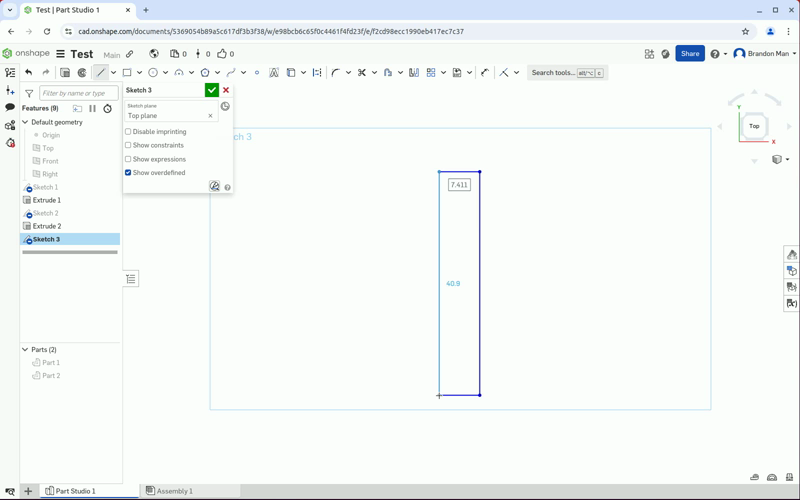
key_up(shift)
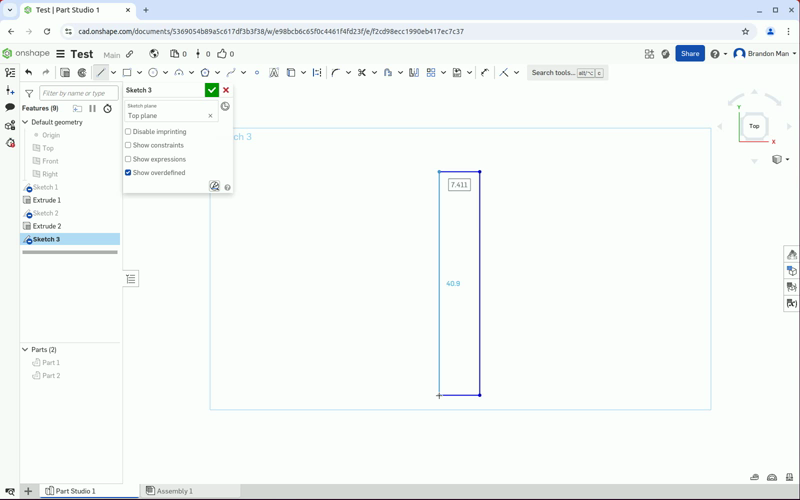
click(439, 395)
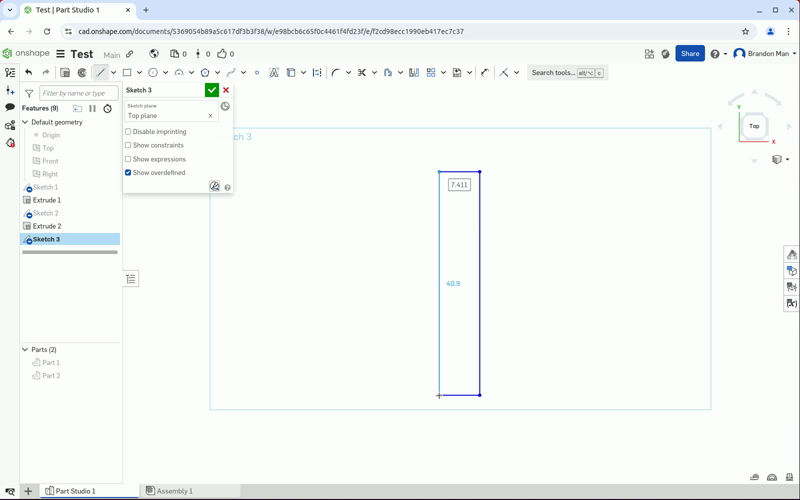
key(esc)
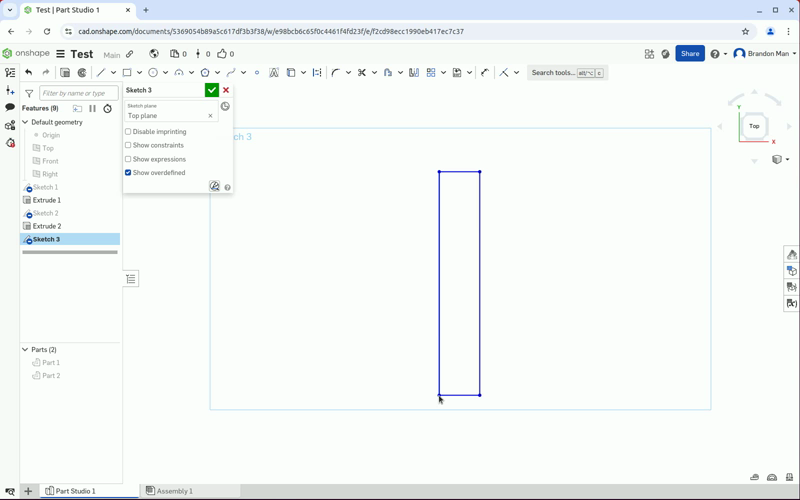
mouse_move(454, 223)
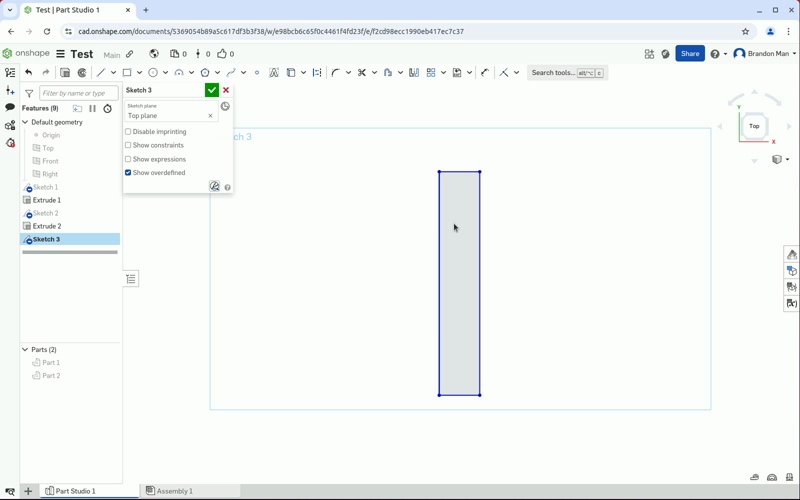
click(454, 223)
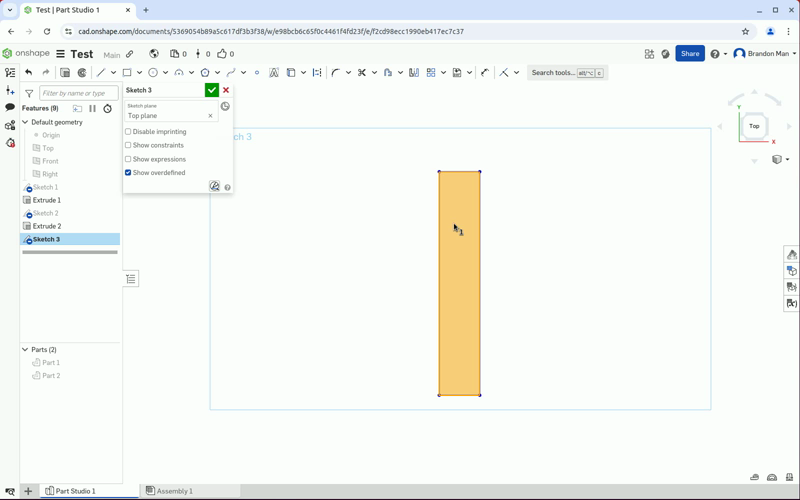
mouse_move(73, 352)
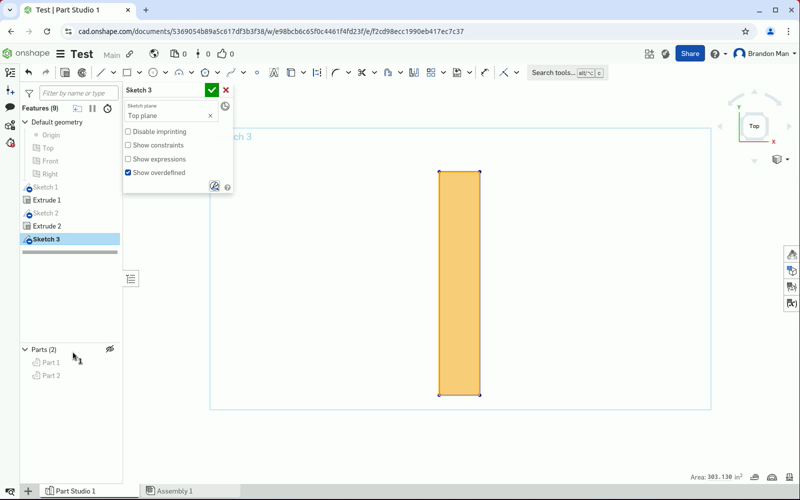
key(shift+y)
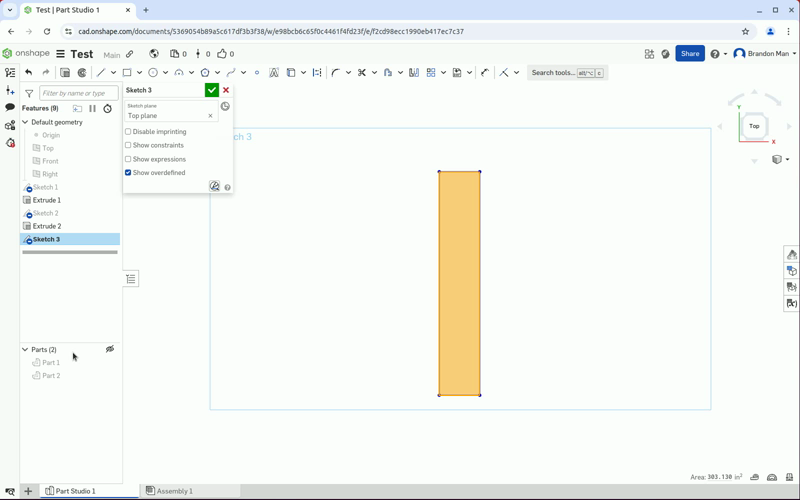
key(shift+e)
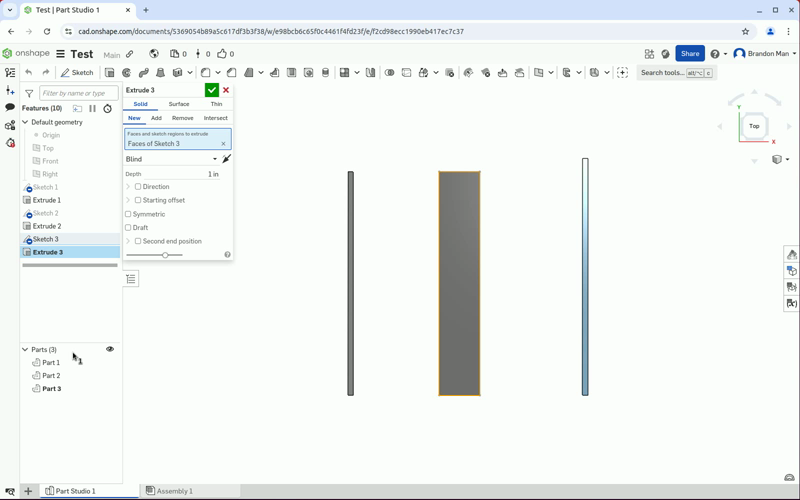
mouse_move(143, 106)
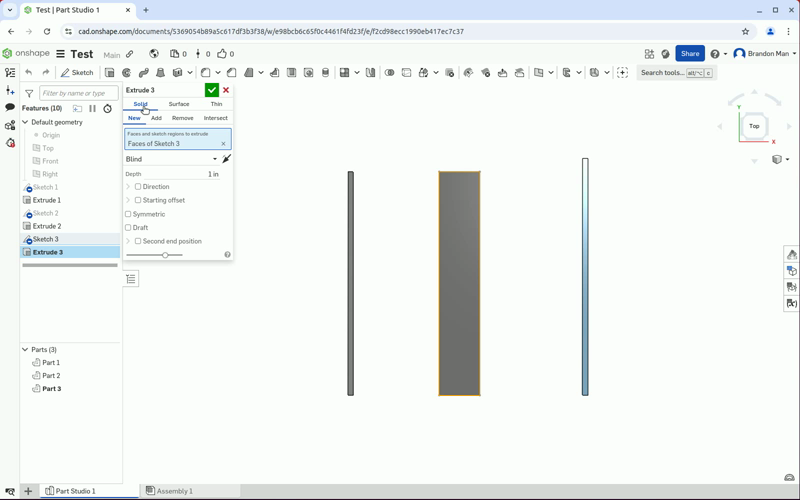
click(143, 106)
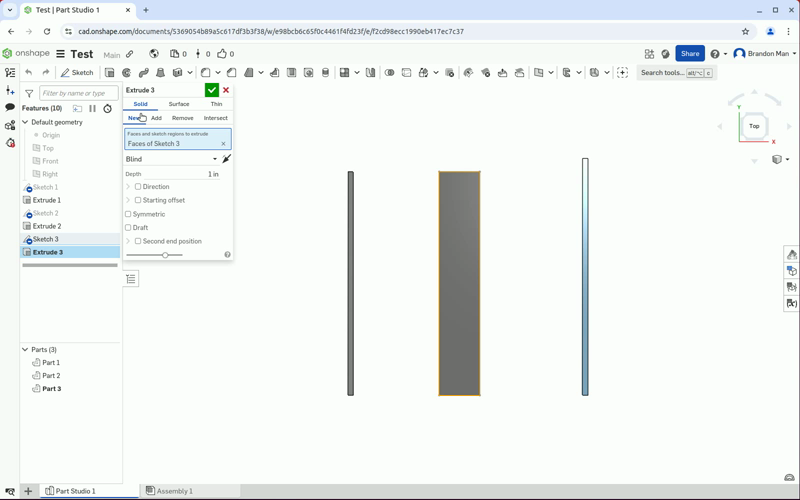
mouse_move(137, 120)
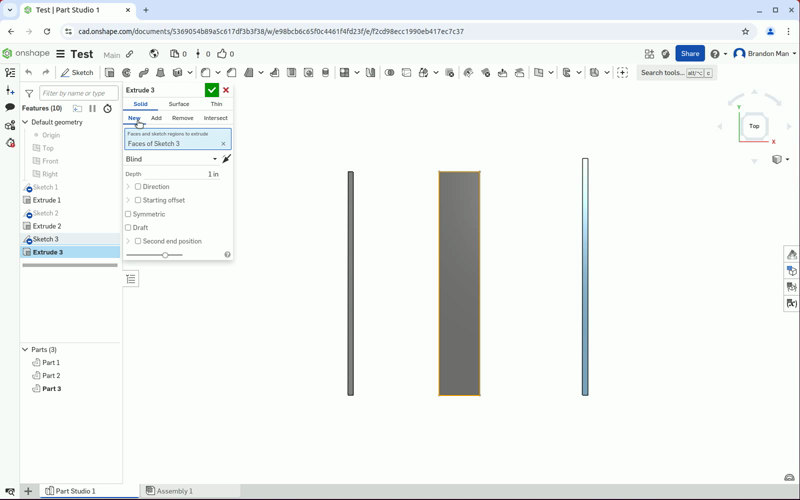
click(137, 120)
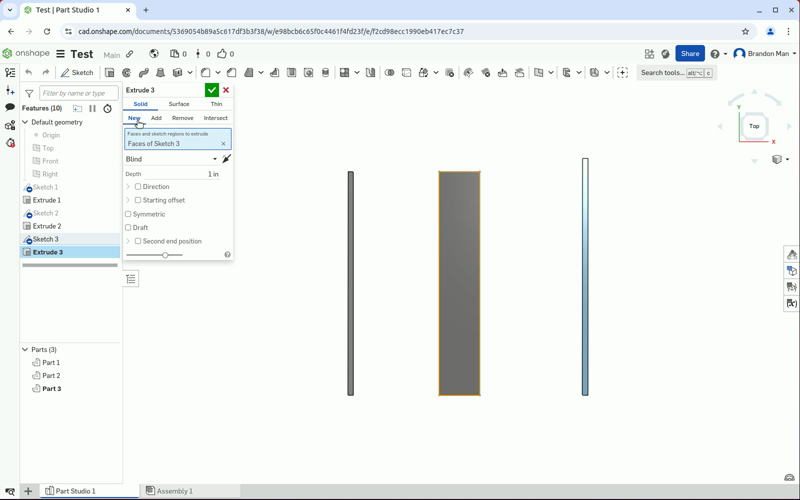
key(tab, 4)
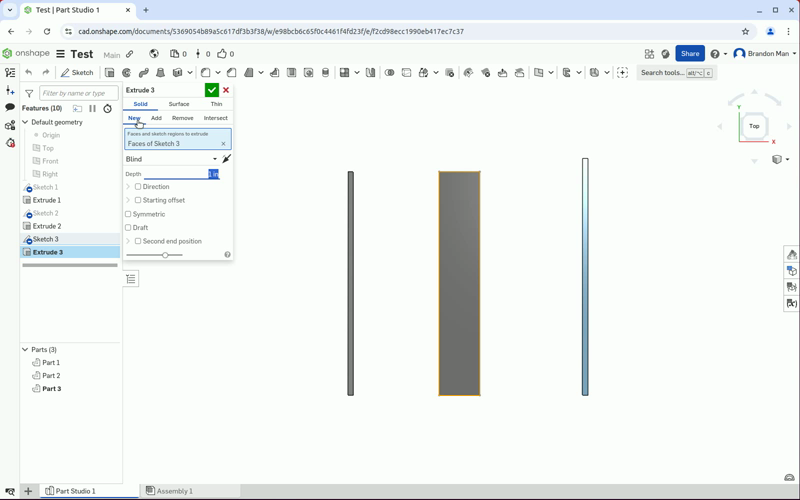
text(1.926)
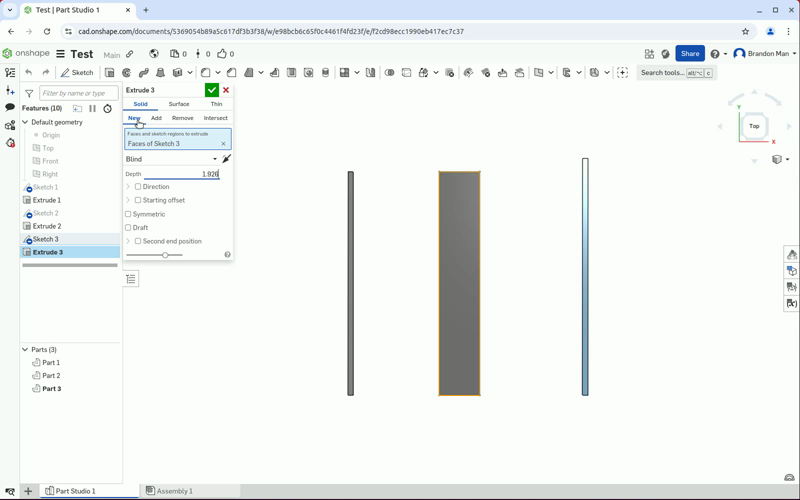
key(tab, 3)
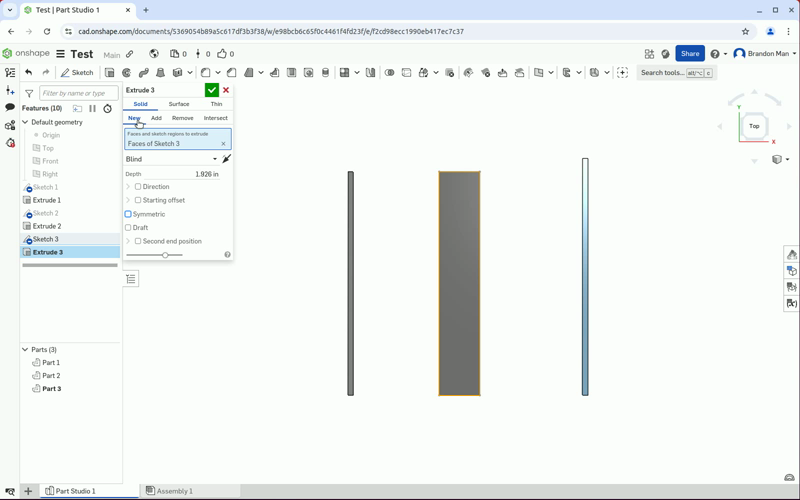
key(space)
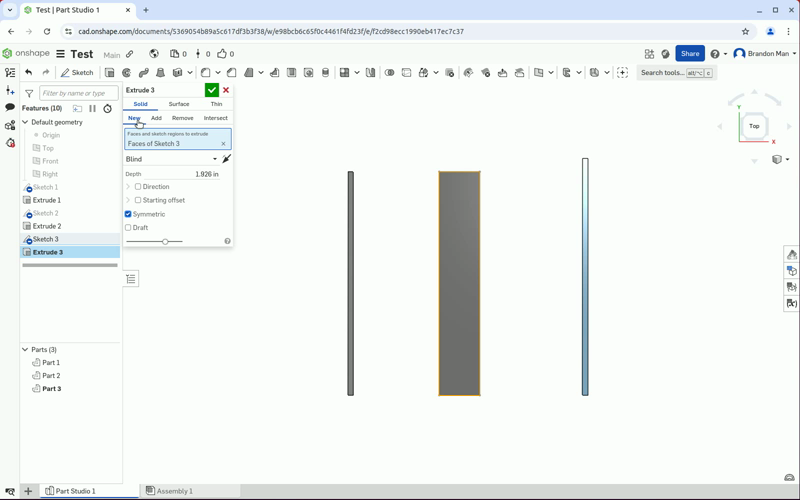
key(enter)
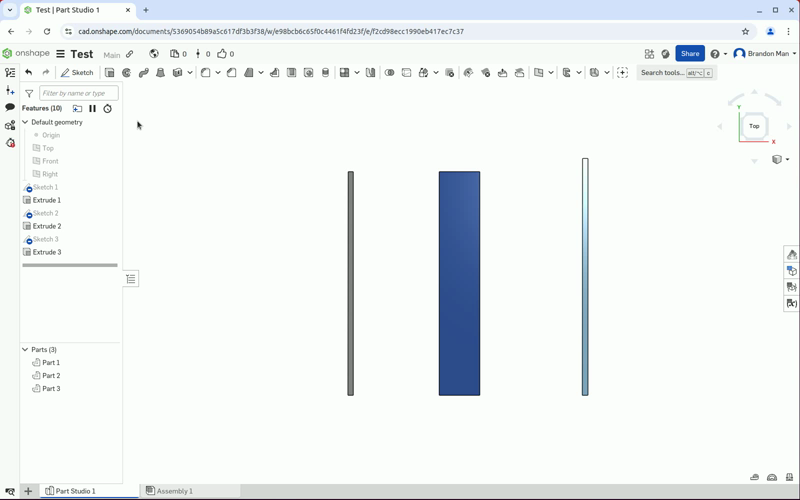
key(shift+h)
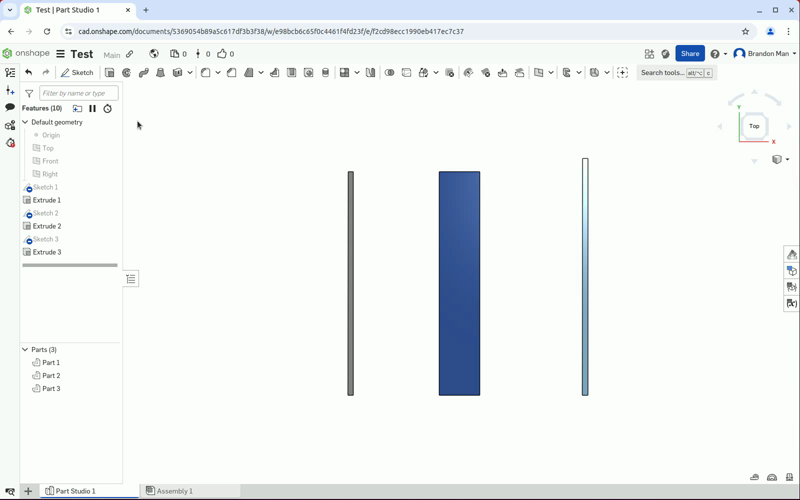
key(shift+h)
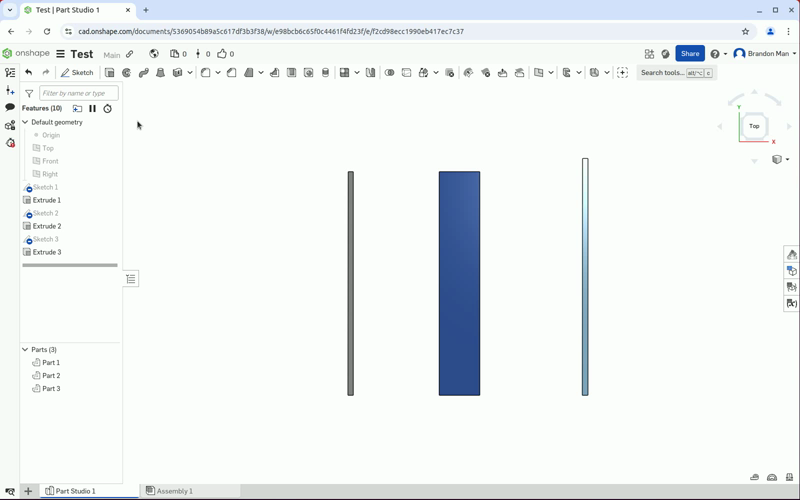
mouse_move(73, 189)
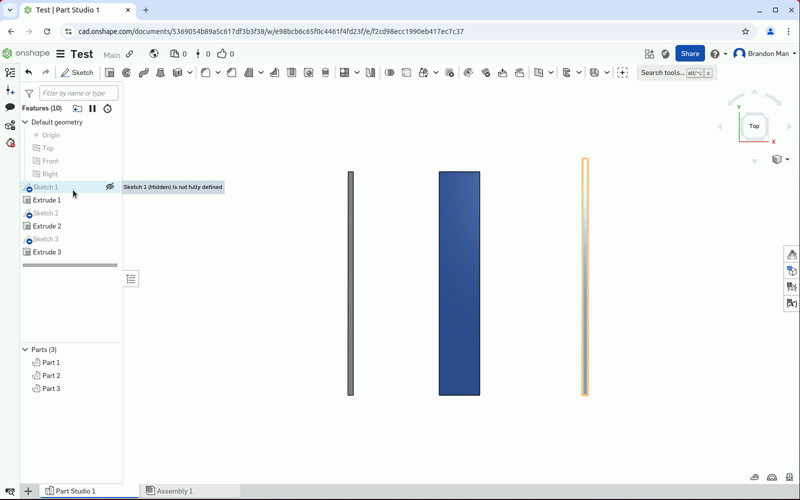
click(73, 189)
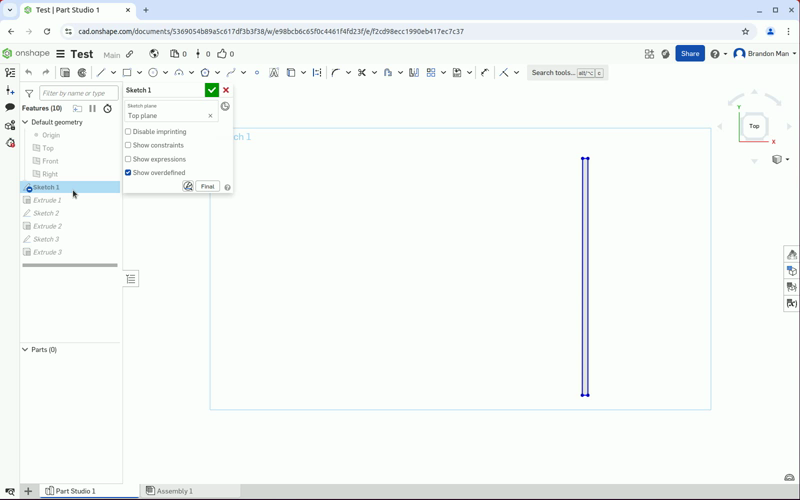
mouse_move(229, 92)
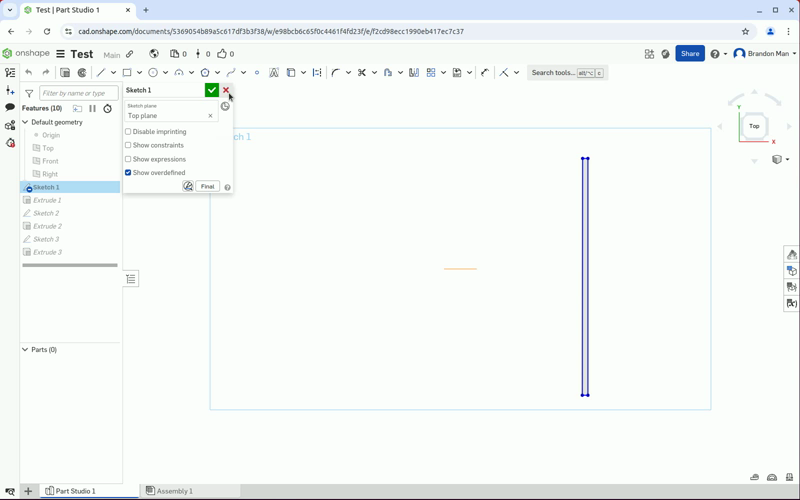
click(229, 92)
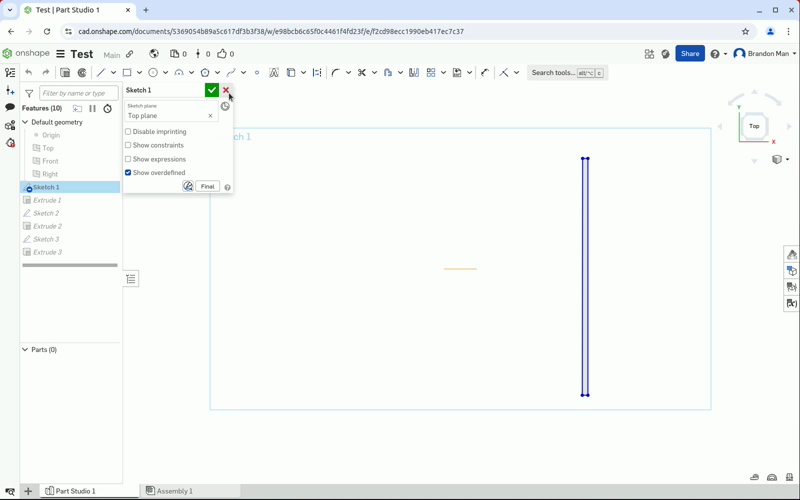
key(shift+s)
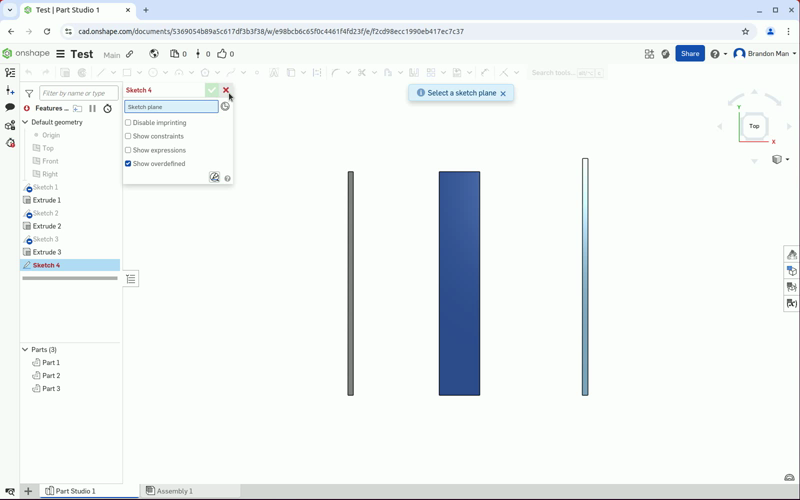
mouse_move(73, 150)
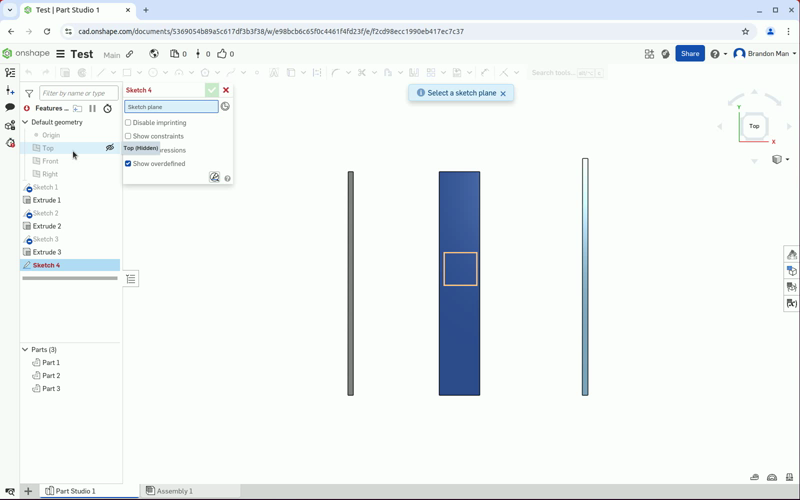
click(73, 150)
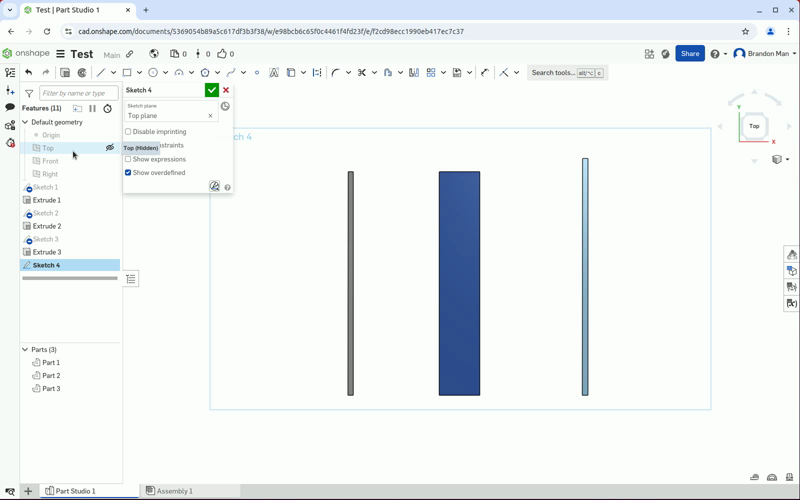
mouse_move(73, 352)
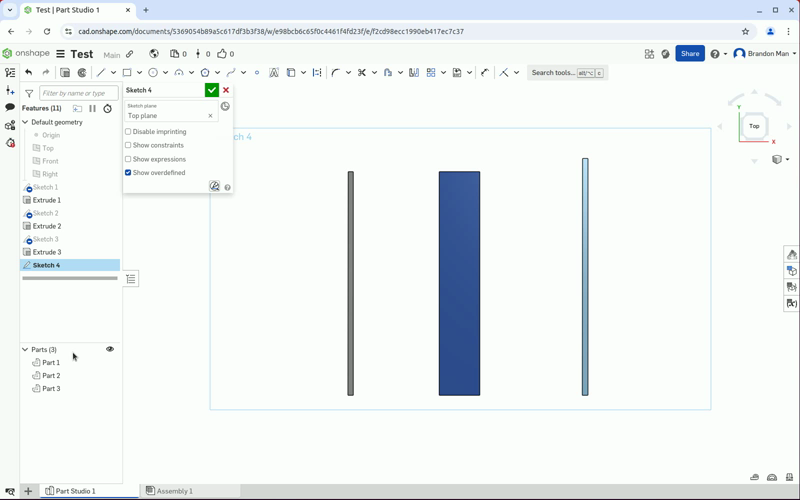
key(y)
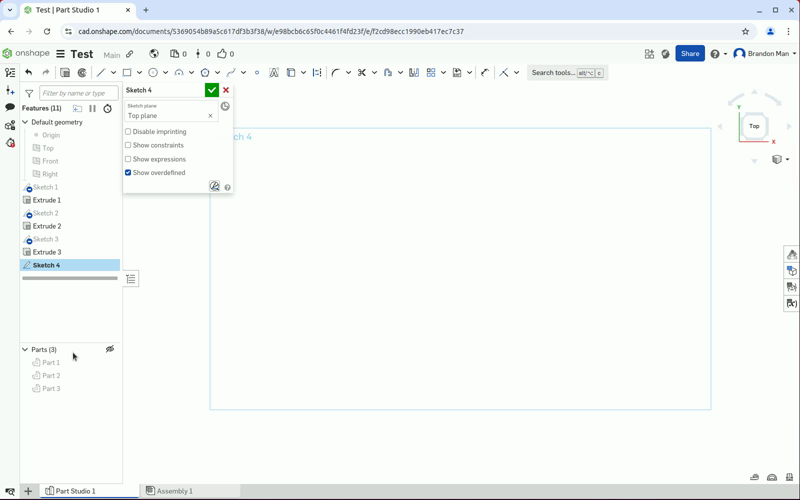
key(l)
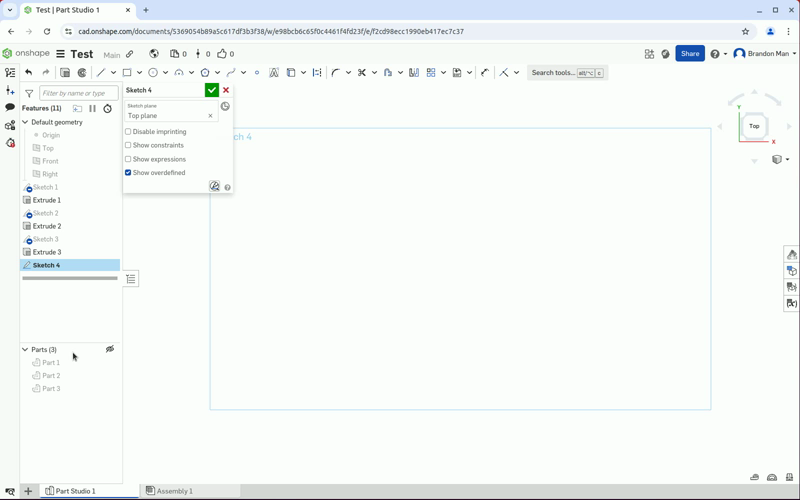
key_down(shift)
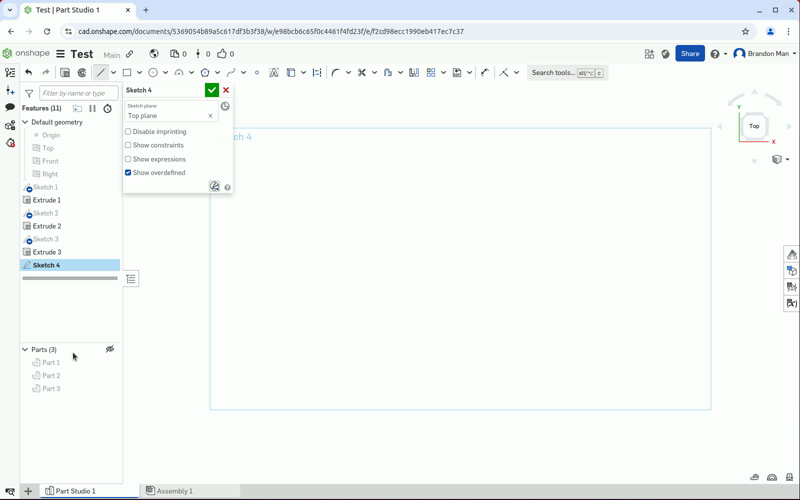
mouse_move(397, 395)
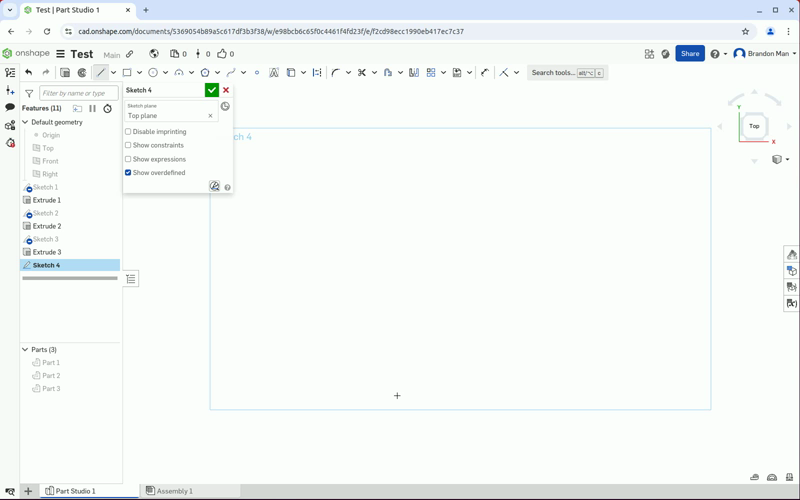
click(397, 395)
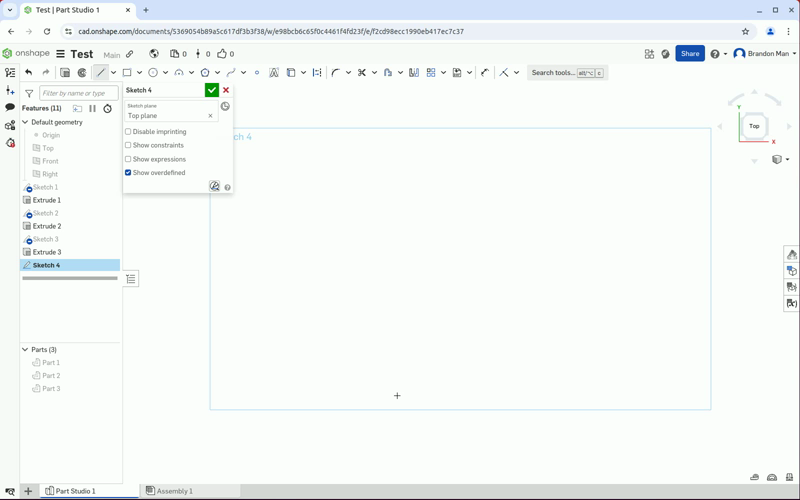
key_up(shift)
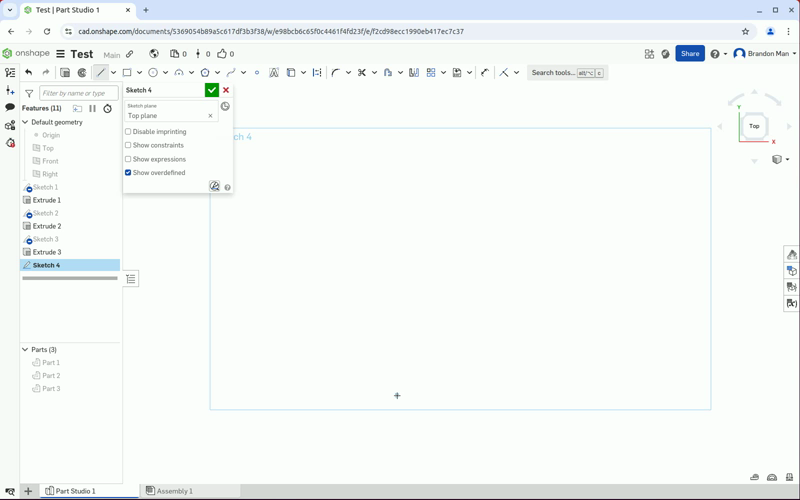
key_down(shift)
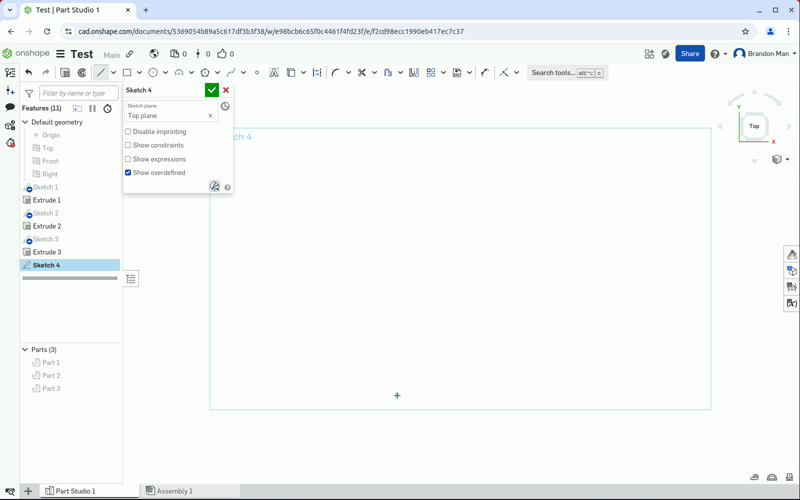
mouse_move(427, 395)
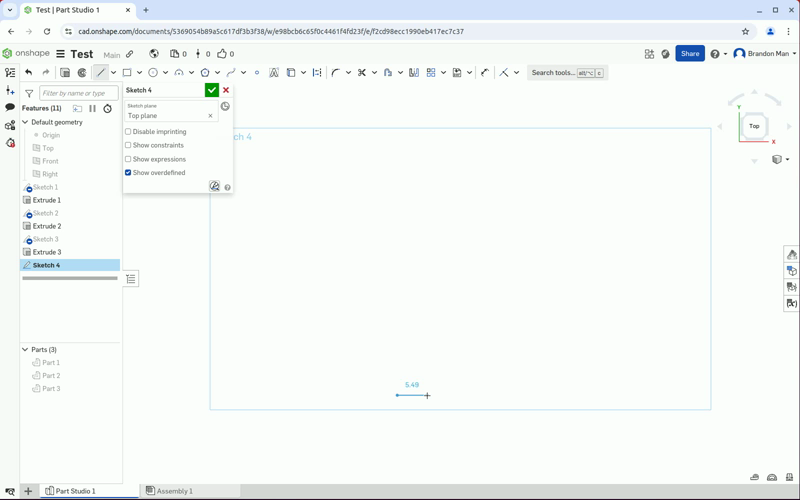
mouse_move(437, 395)
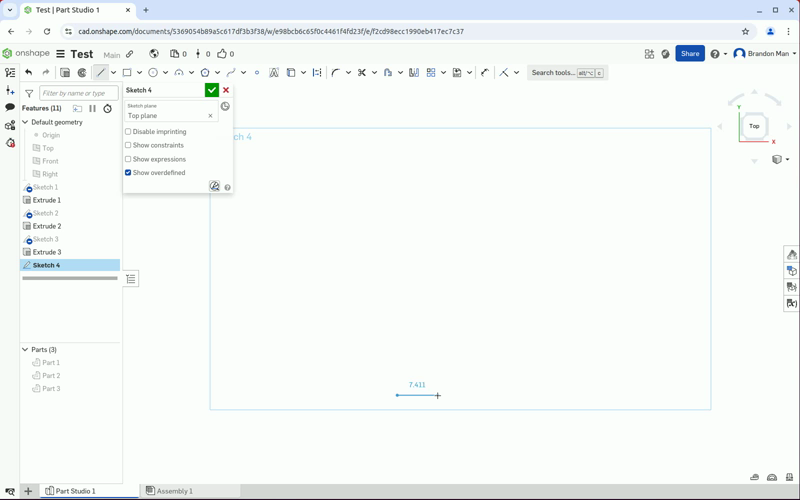
click(437, 395)
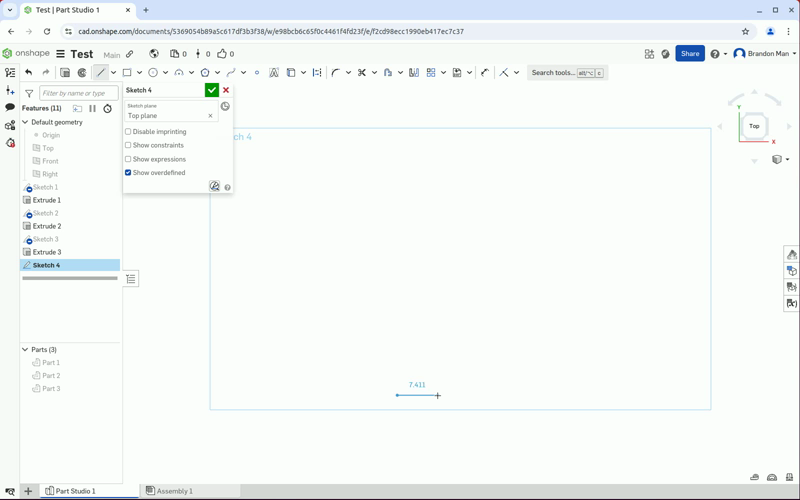
key_up(shift)
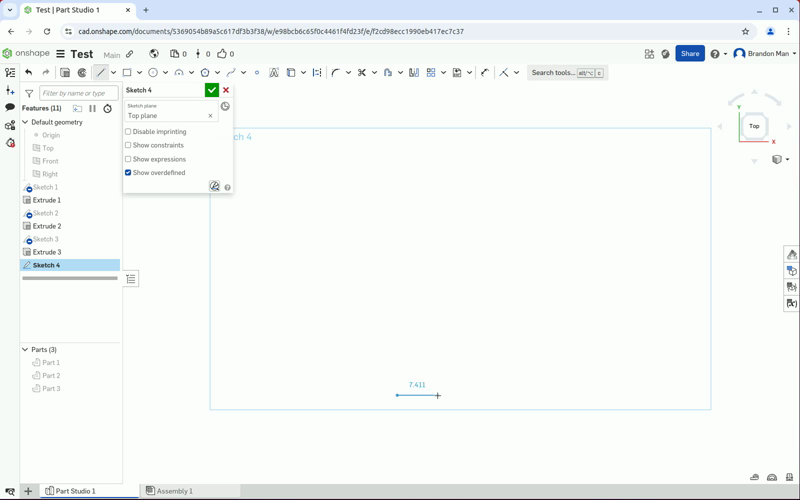
key_down(shift)
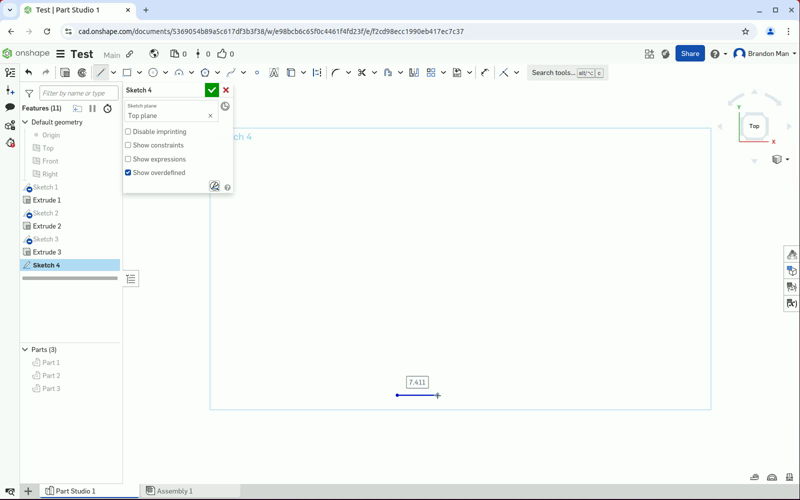
mouse_move(437, 171)
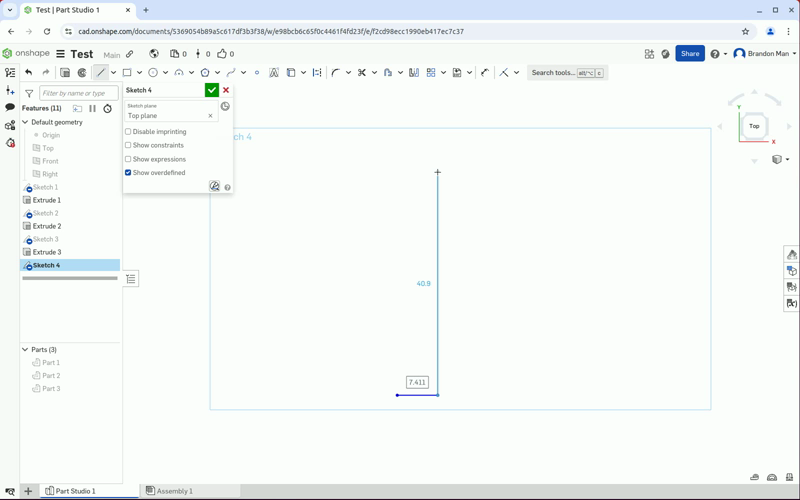
click(437, 171)
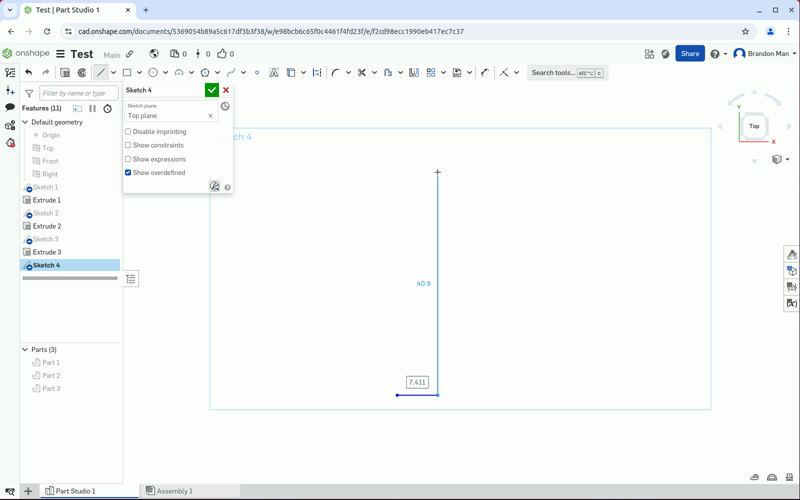
key_up(shift)
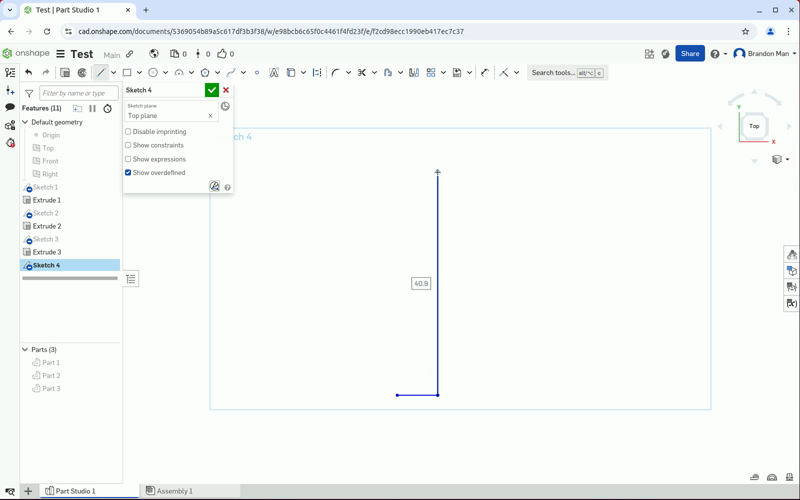
key_down(shift)
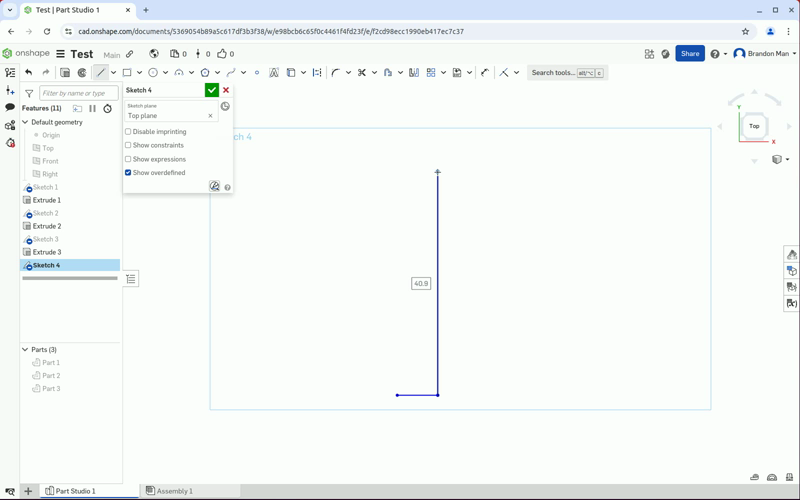
mouse_move(467, 171)
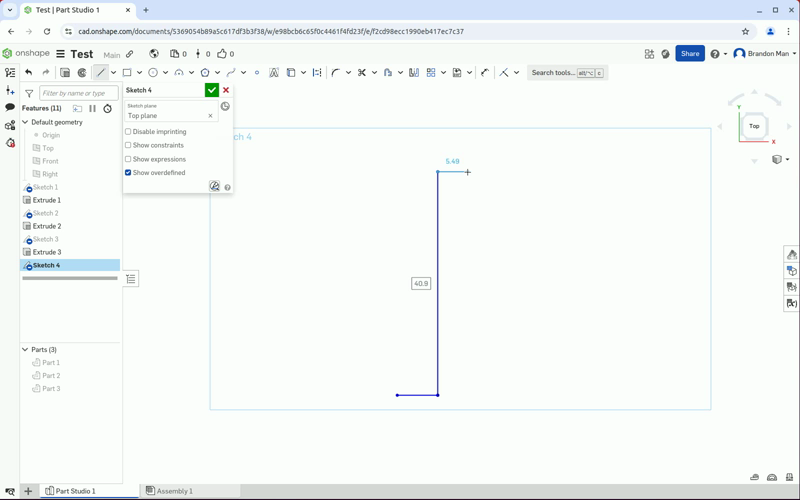
mouse_move(397, 171)
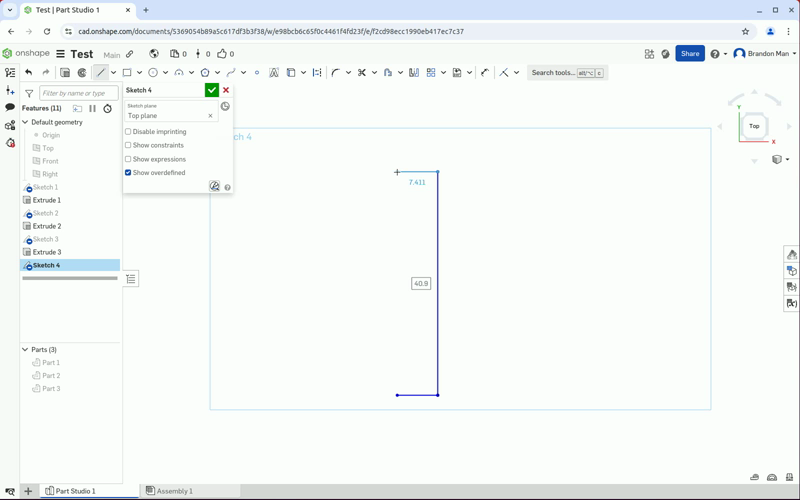
click(397, 171)
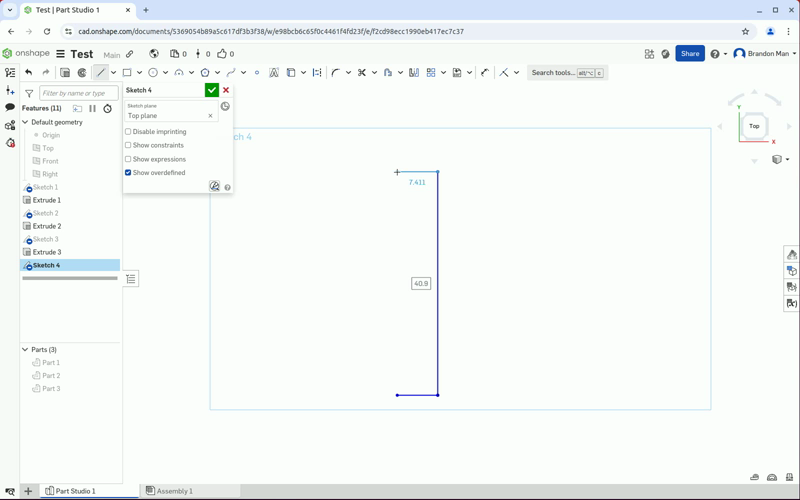
key_up(shift)
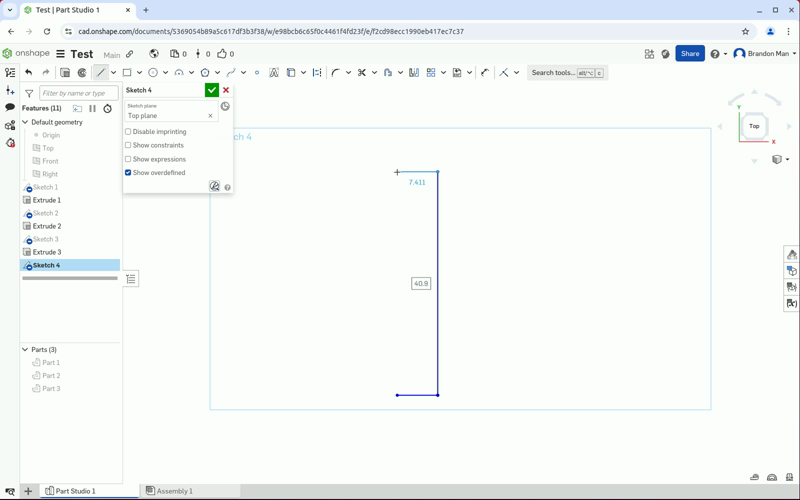
key_down(shift)
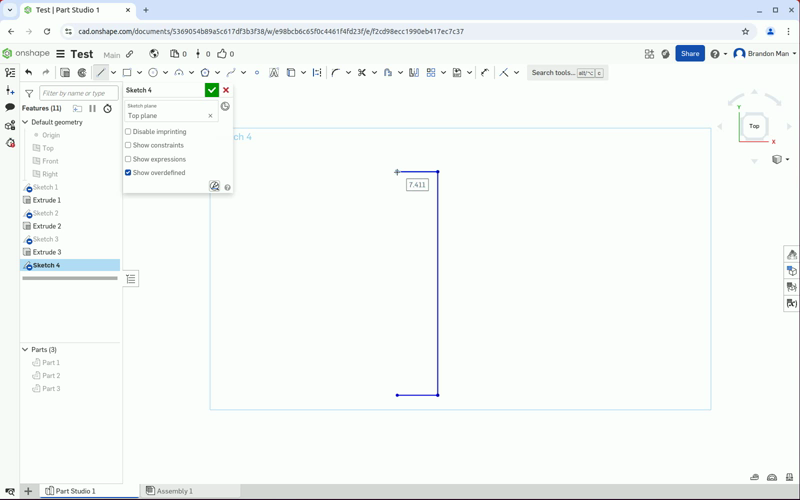
mouse_move(397, 395)
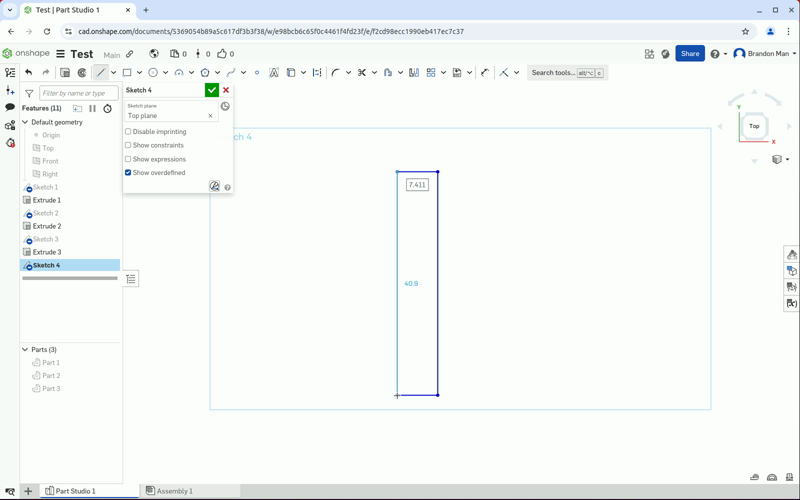
key_up(shift)
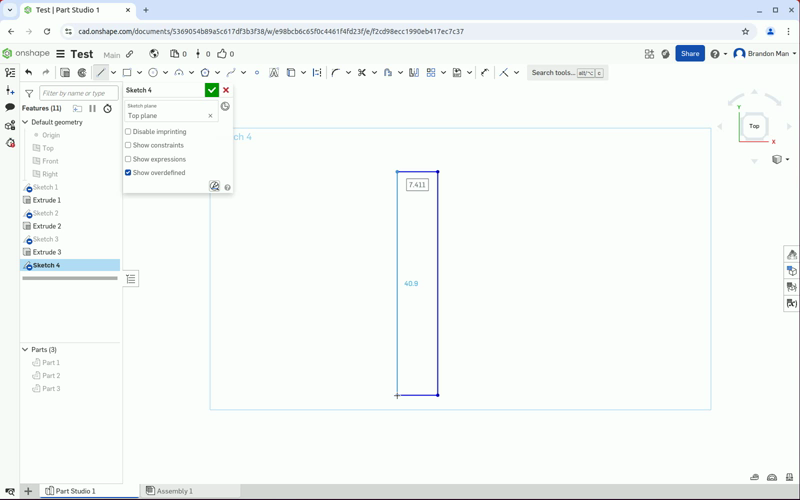
click(397, 395)
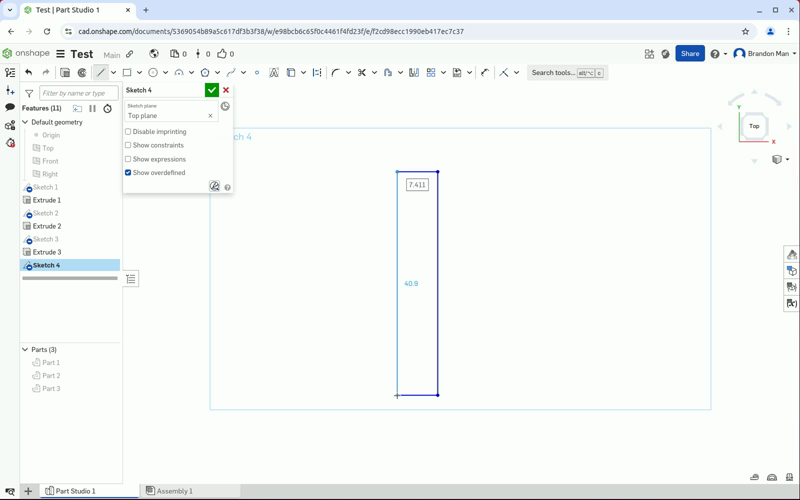
key(esc)
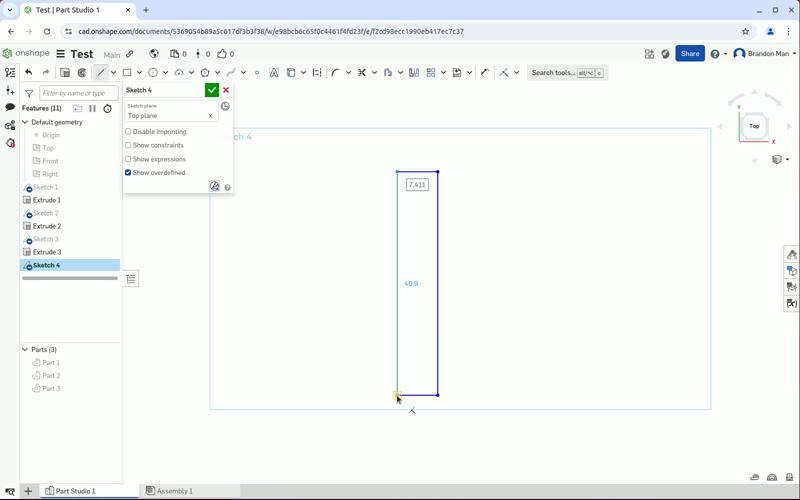
mouse_move(414, 369)
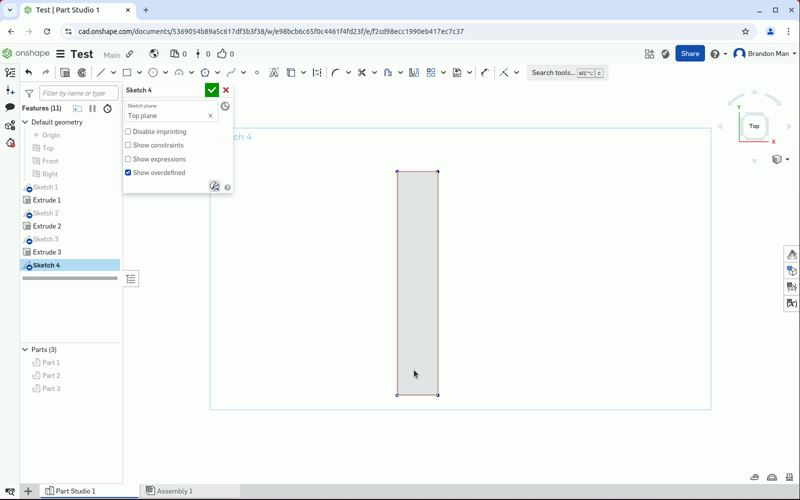
click(414, 369)
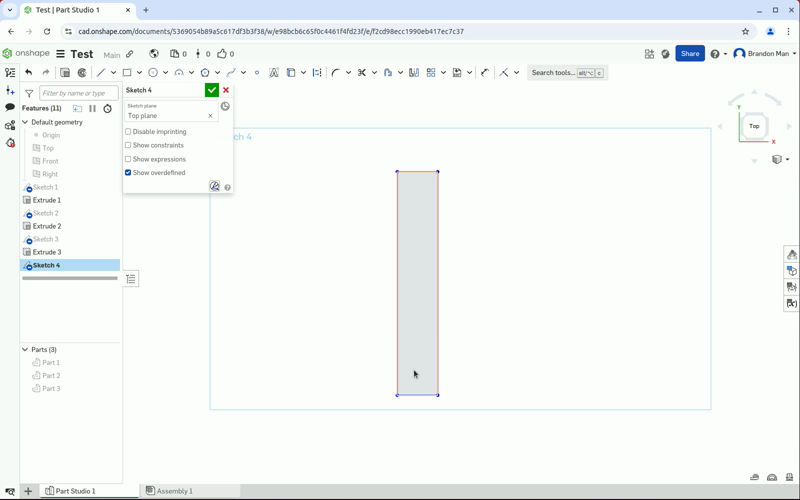
mouse_move(73, 352)
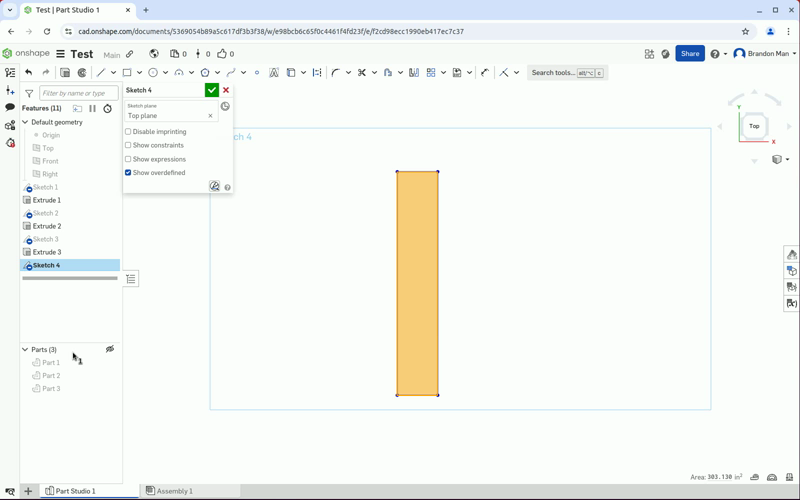
key(shift+y)
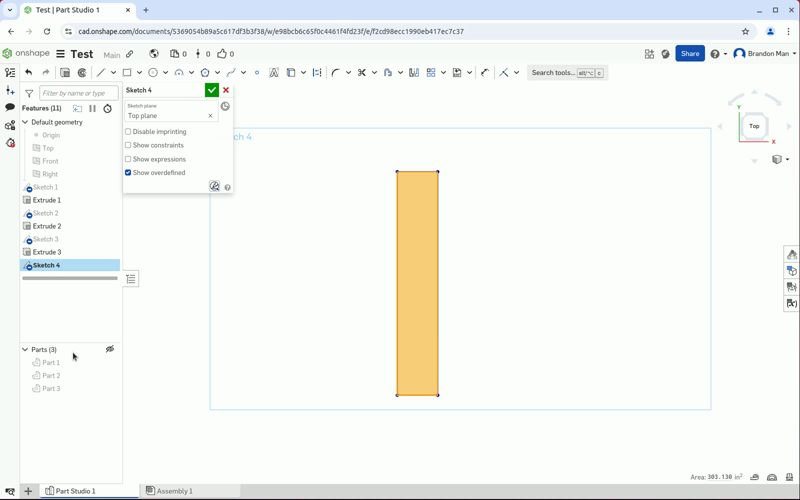
key(shift+e)
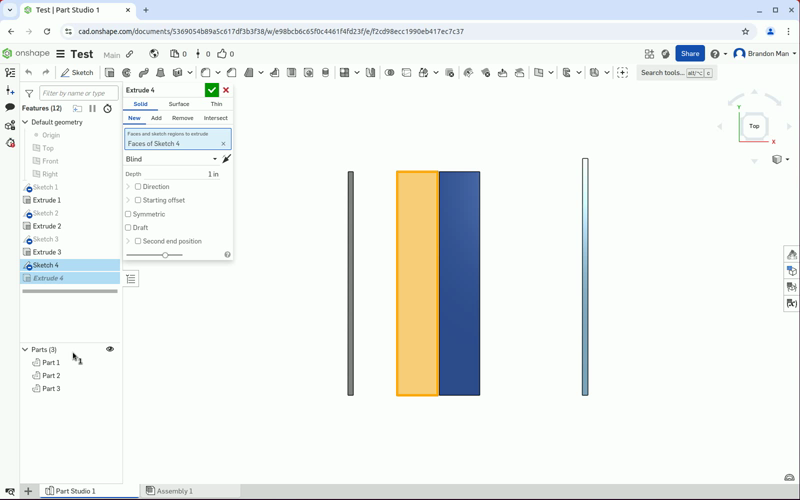
mouse_move(143, 106)
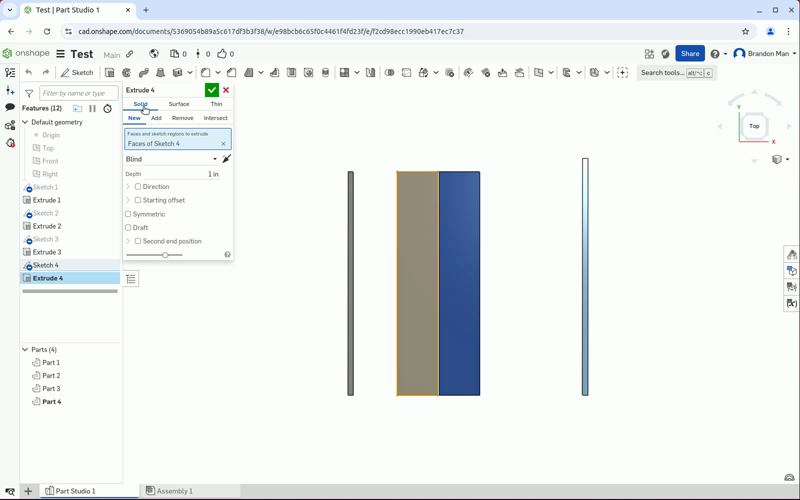
click(143, 106)
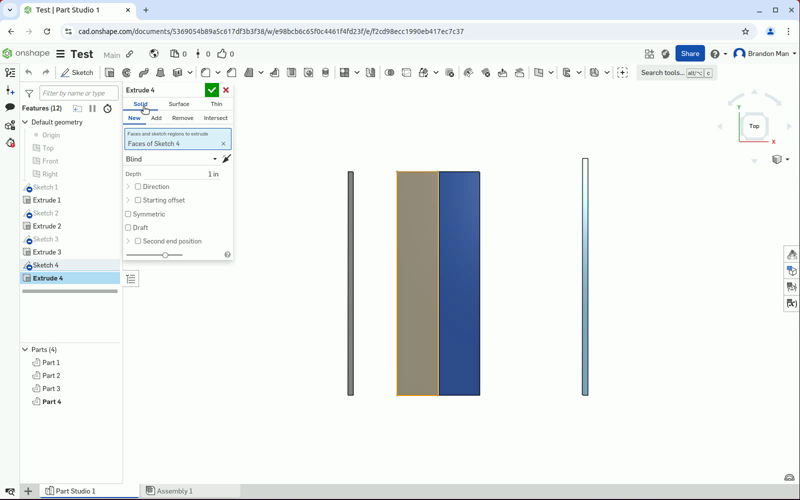
mouse_move(137, 120)
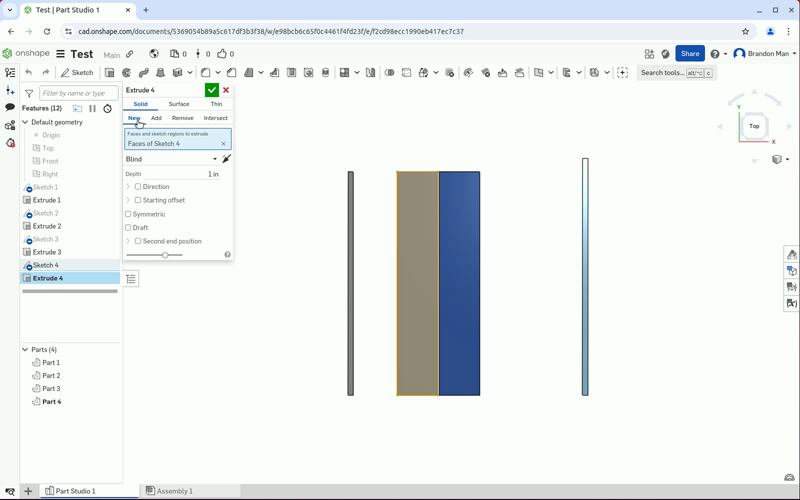
click(137, 120)
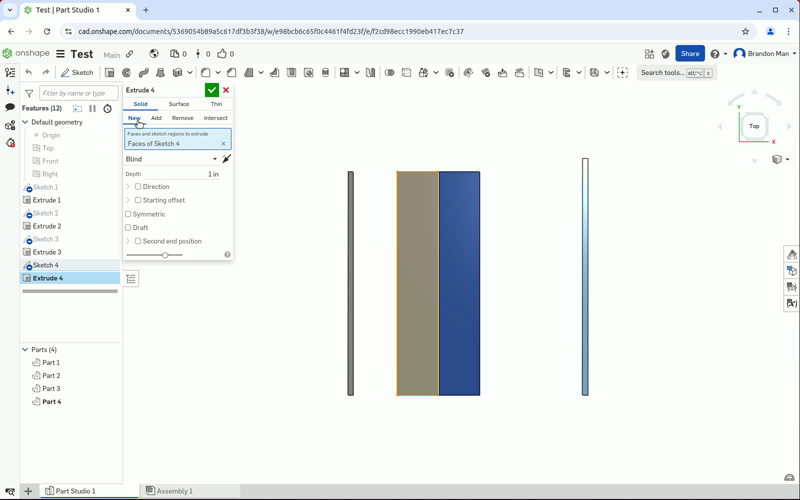
key(tab, 4)
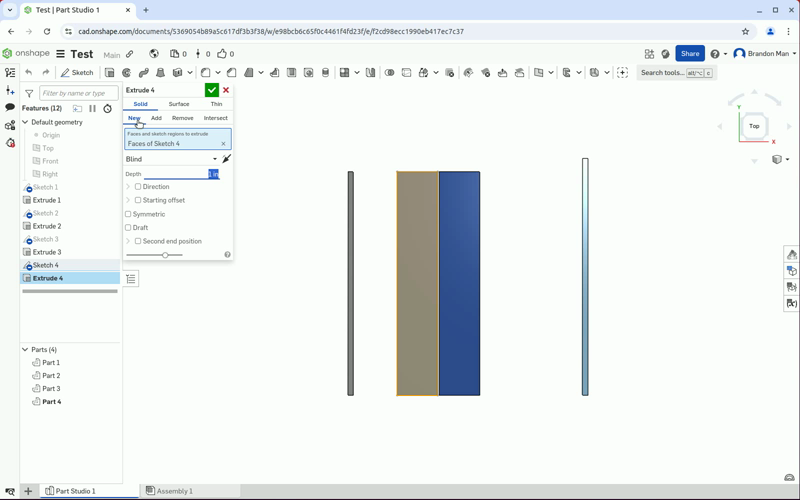
text(1.926)
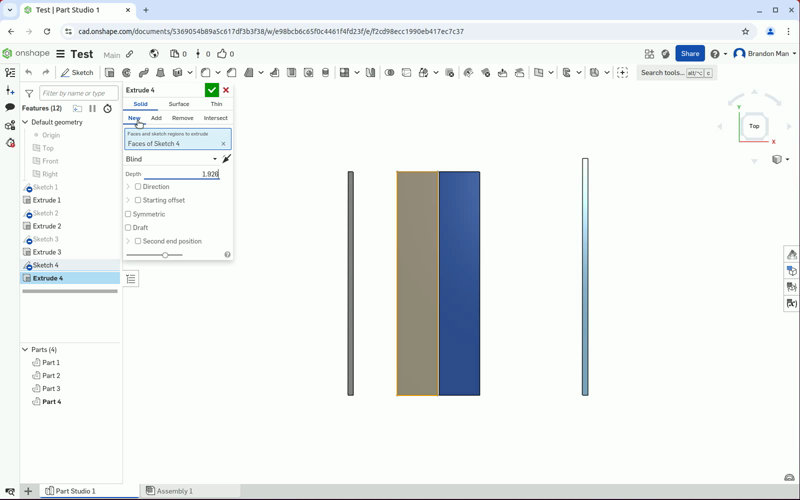
key(tab, 3)
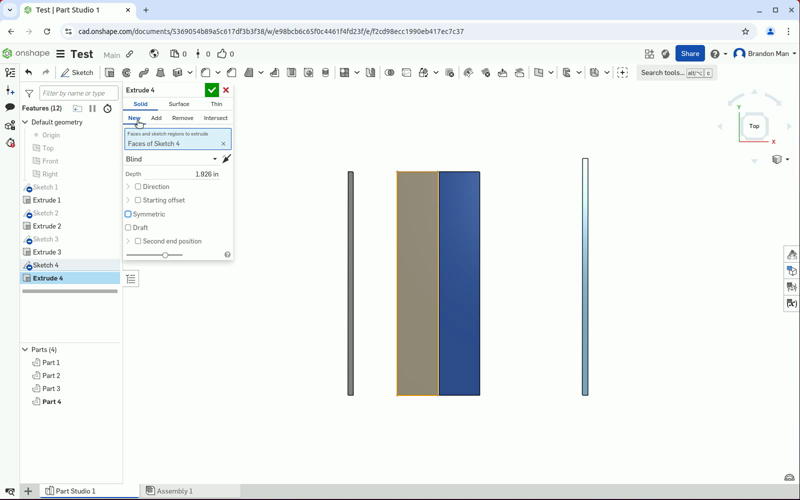
key(space)
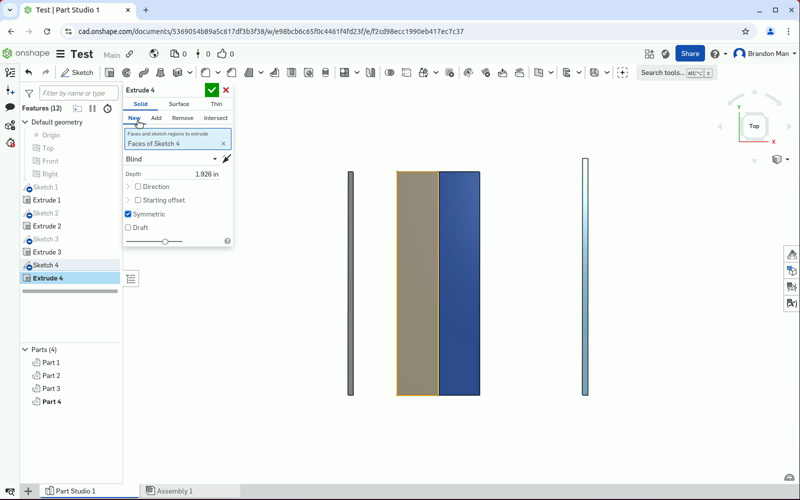
key(enter)
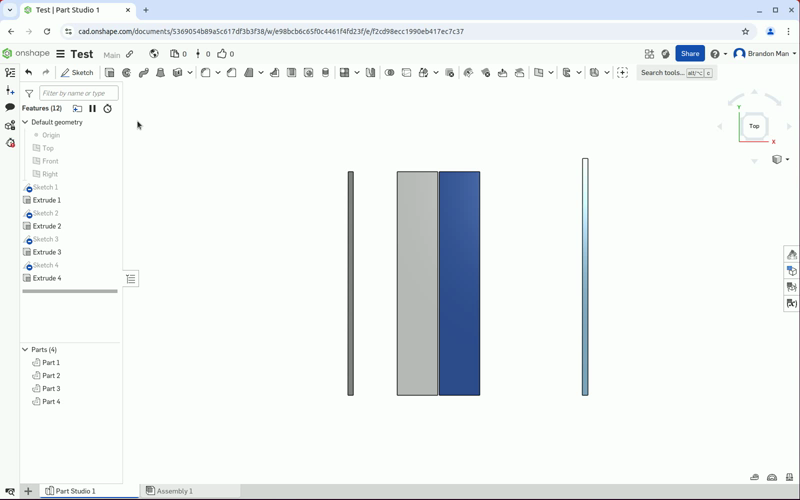
key(shift+h)
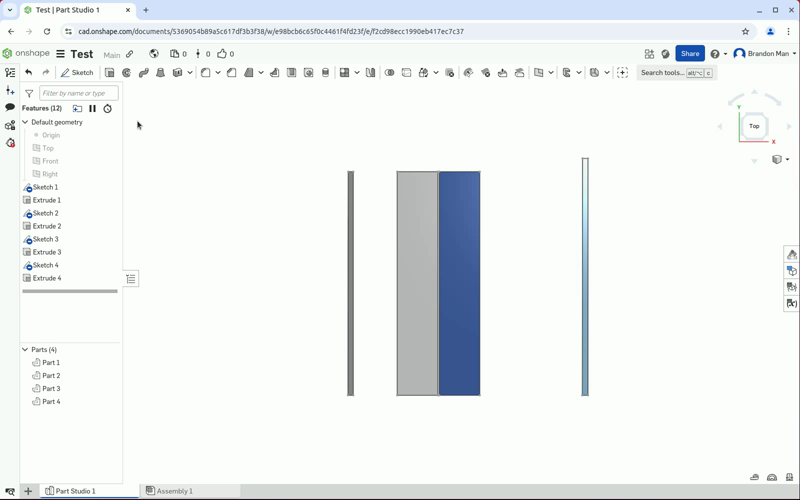
key(shift+h)
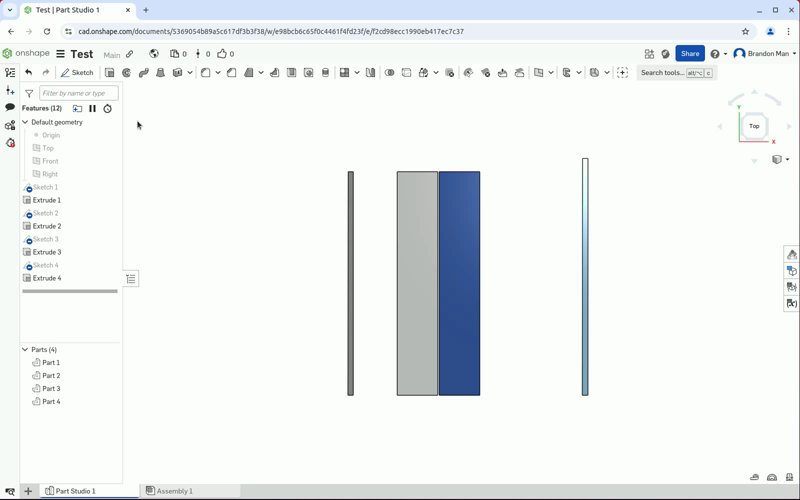
mouse_move(73, 189)
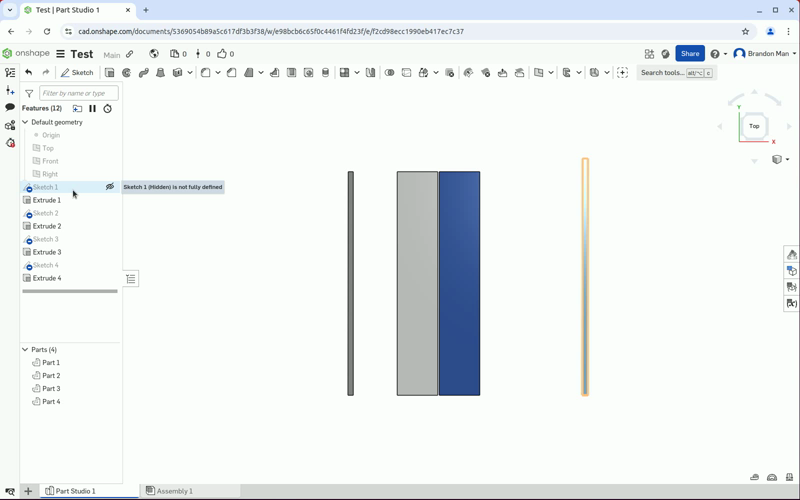
click(73, 189)
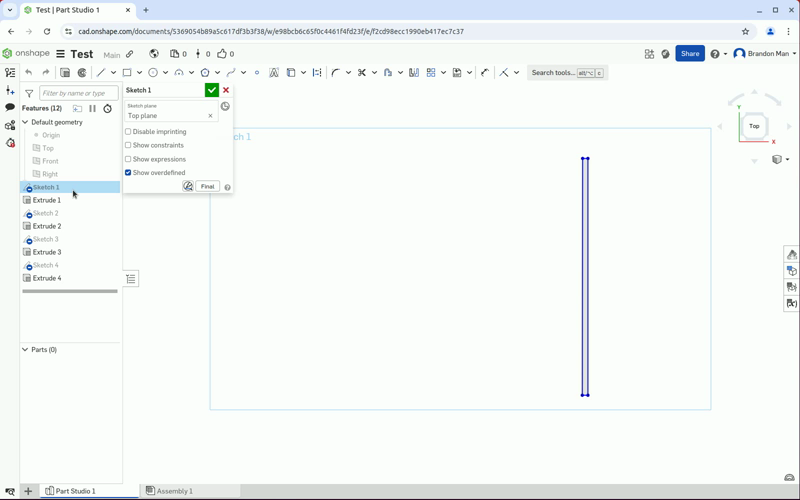
mouse_move(229, 92)
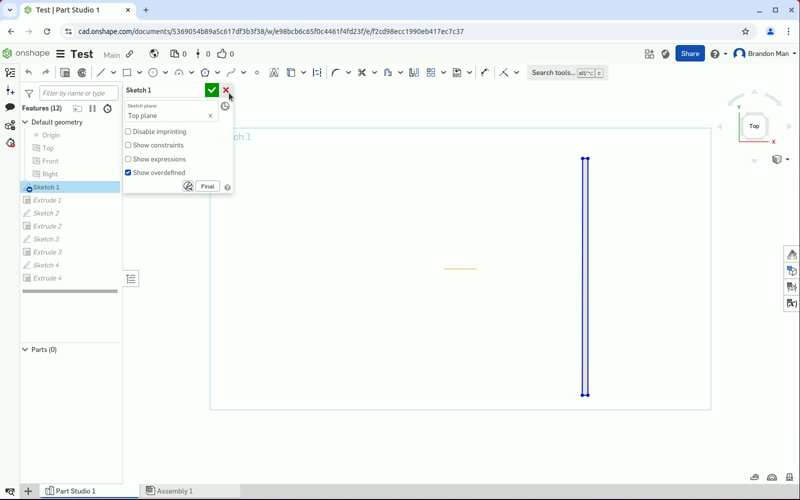
click(229, 92)
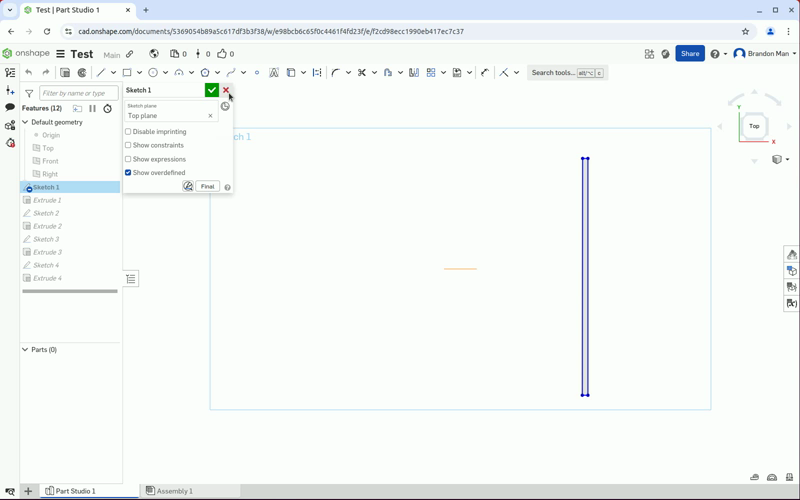
key(shift+s)
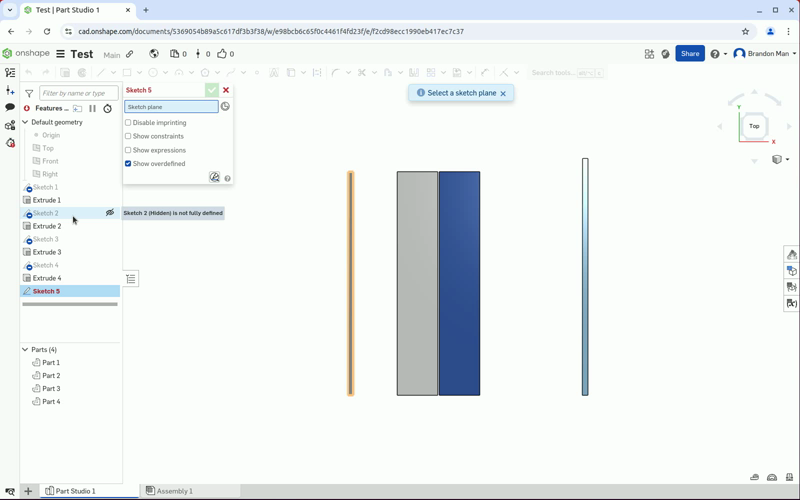
scroll(3)
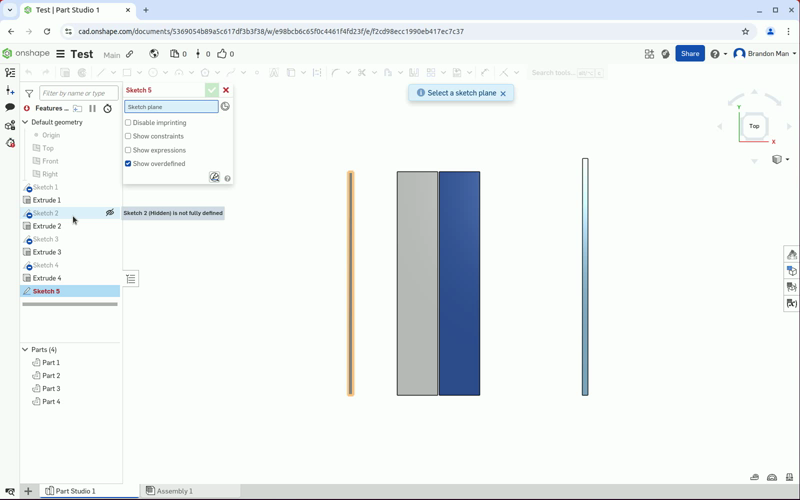
mouse_move(73, 150)
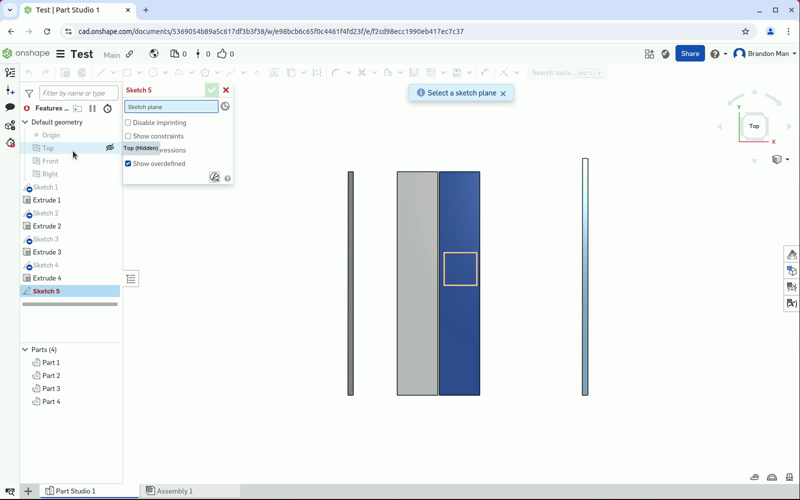
click(73, 150)
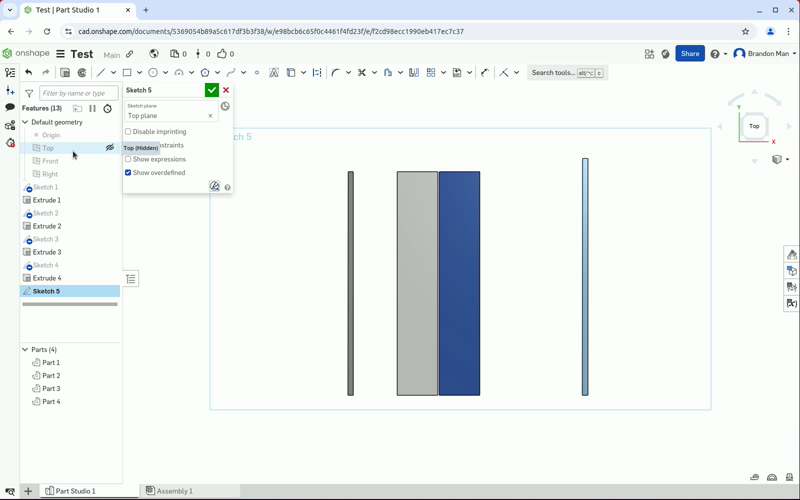
mouse_move(73, 352)
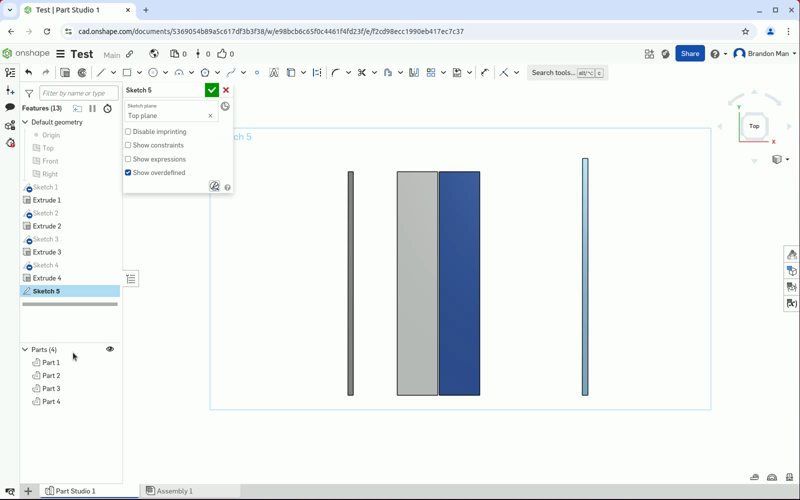
key(y)
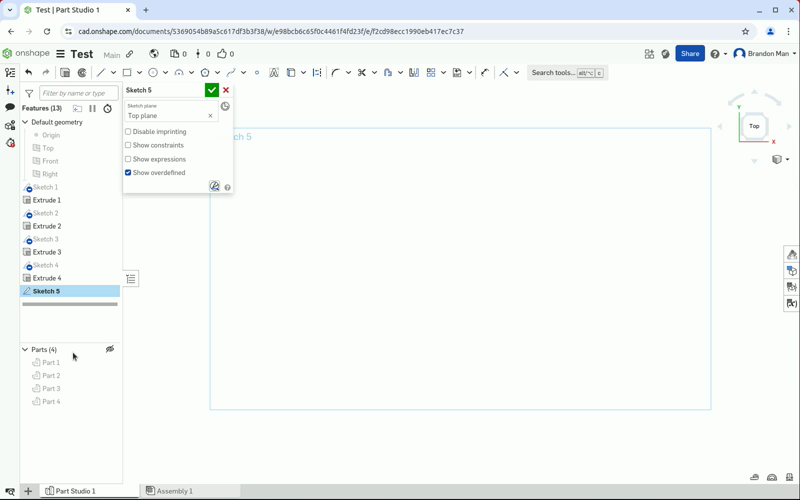
key(l)
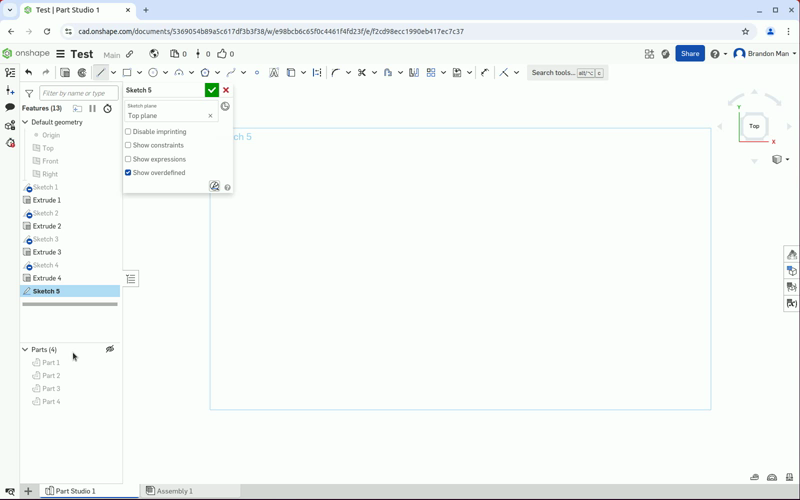
key_down(shift)
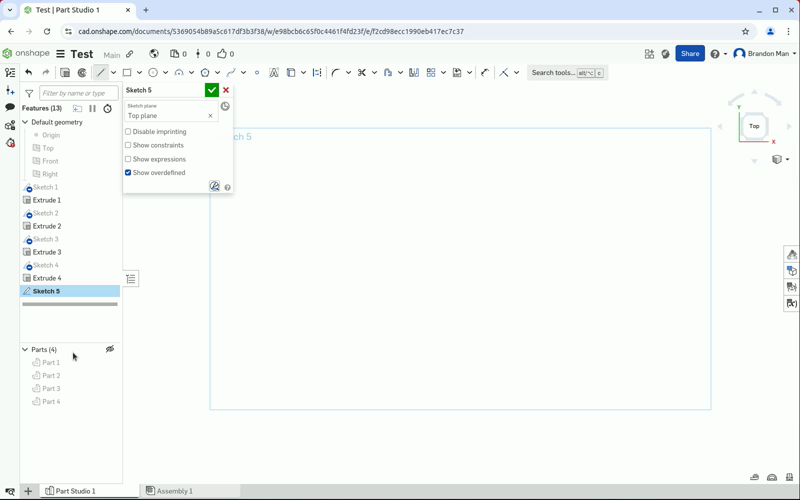
mouse_move(483, 395)
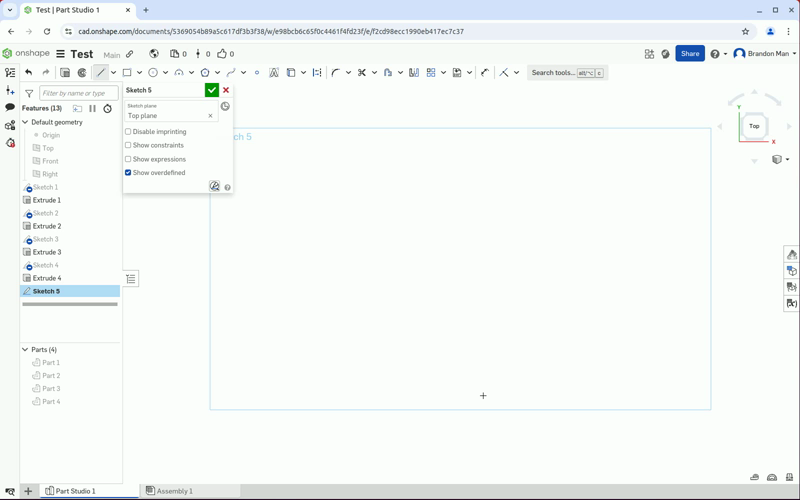
click(483, 395)
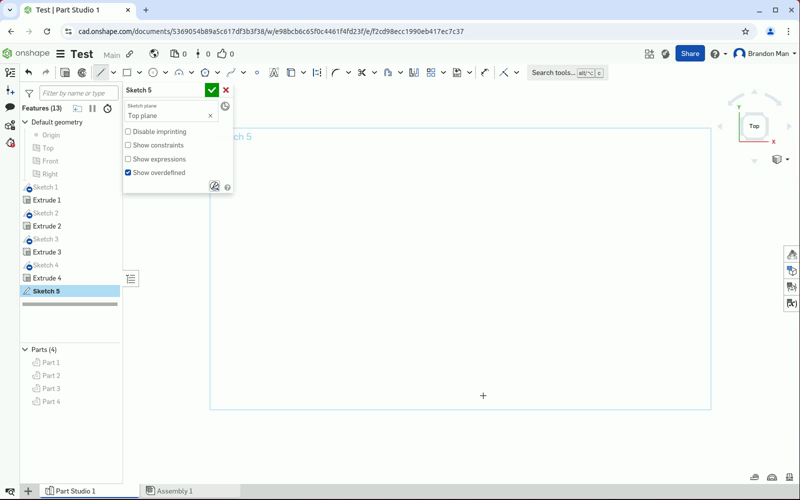
key_up(shift)
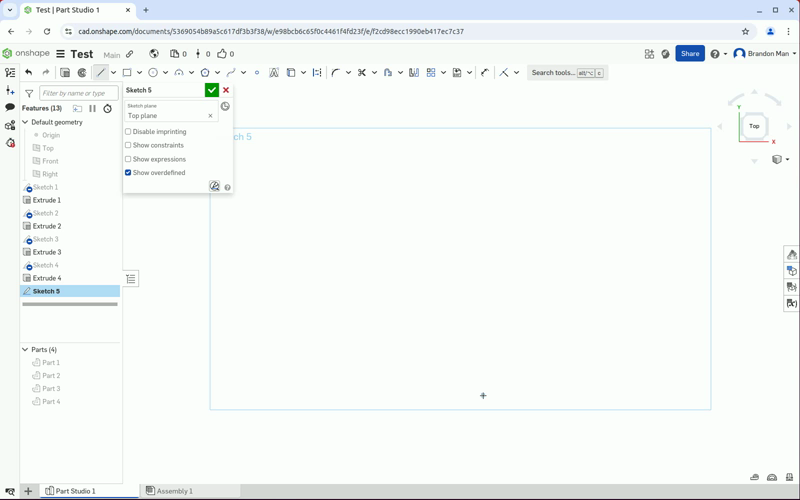
key_down(shift)
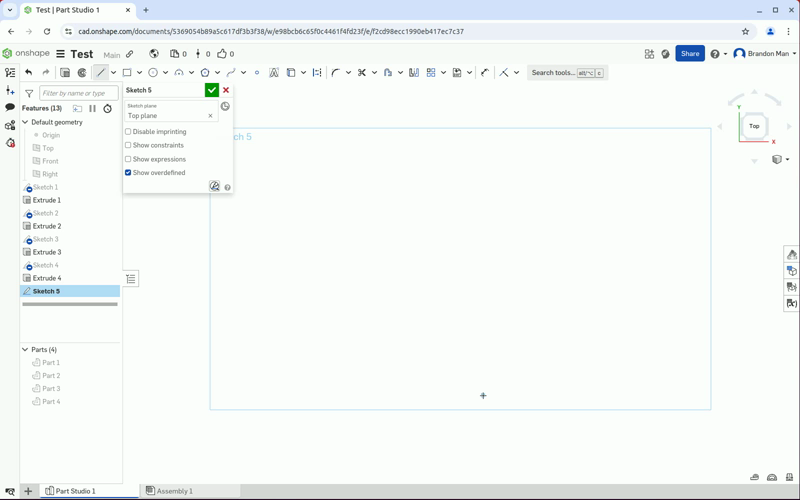
mouse_move(513, 395)
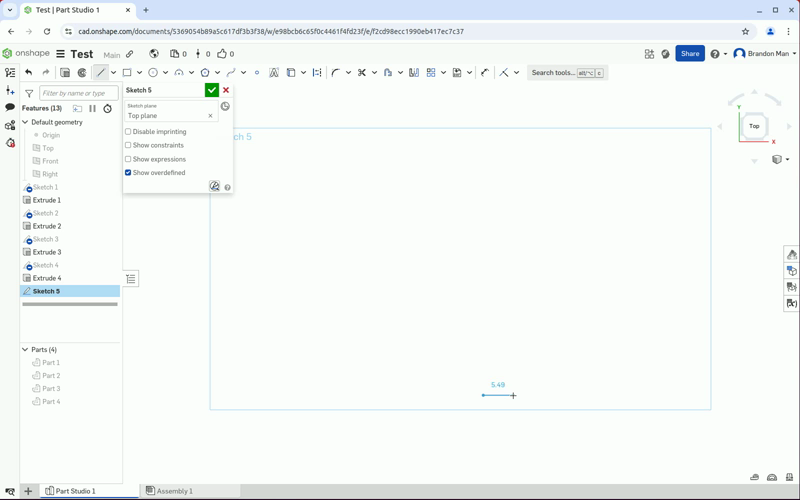
mouse_move(523, 395)
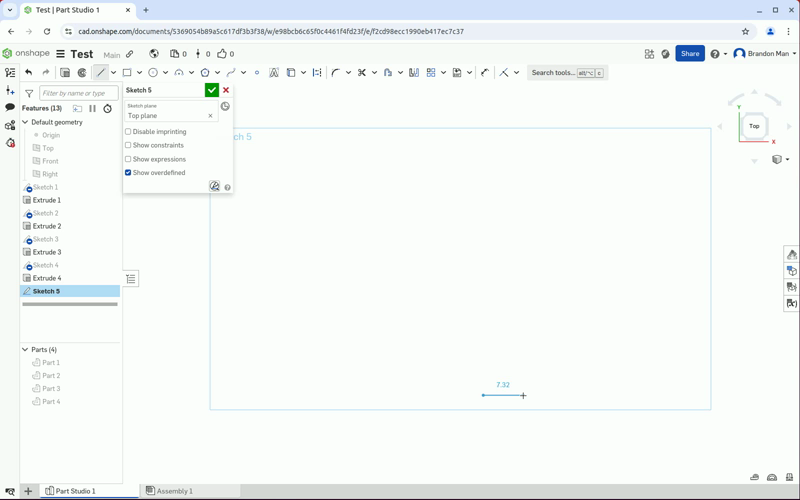
click(523, 395)
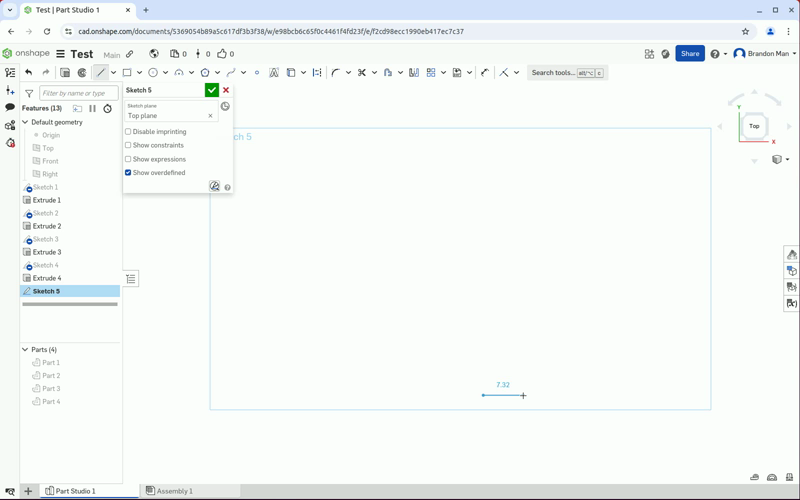
key_up(shift)
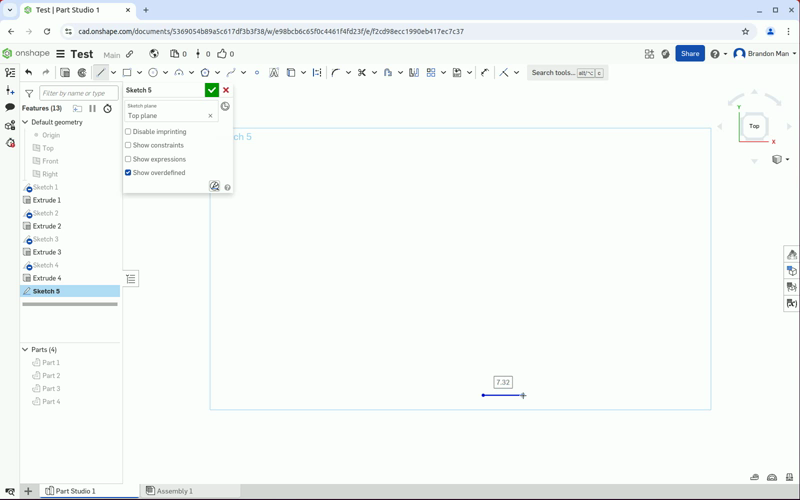
key_down(shift)
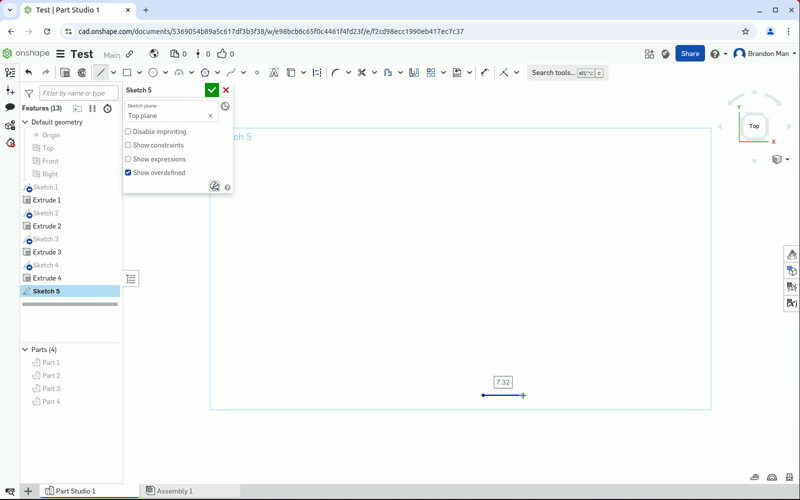
mouse_move(523, 171)
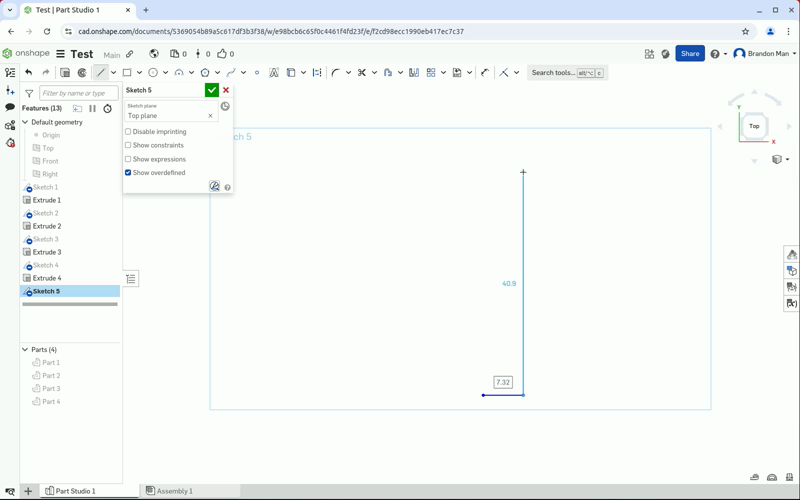
click(523, 171)
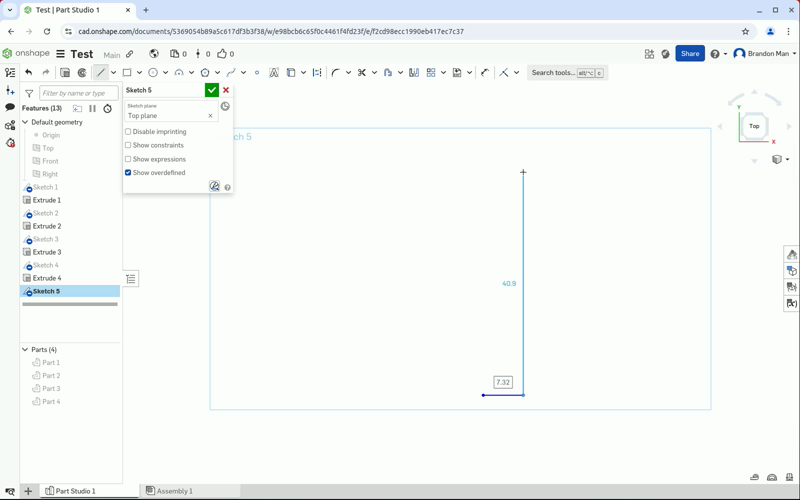
key_up(shift)
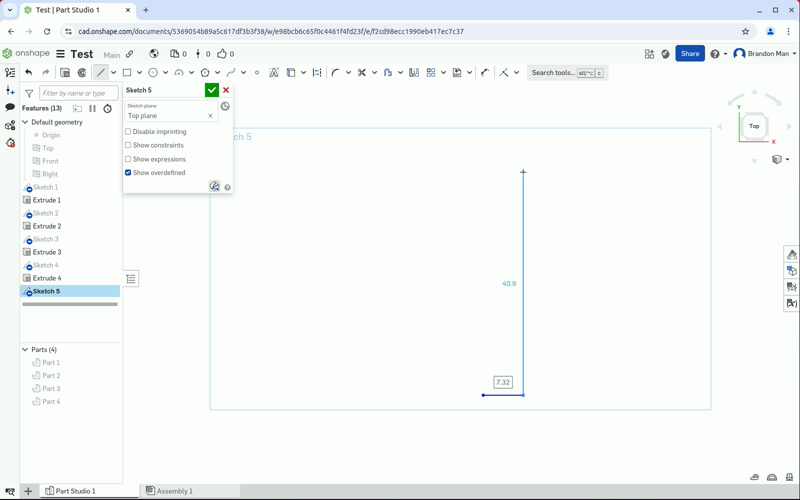
key_down(shift)
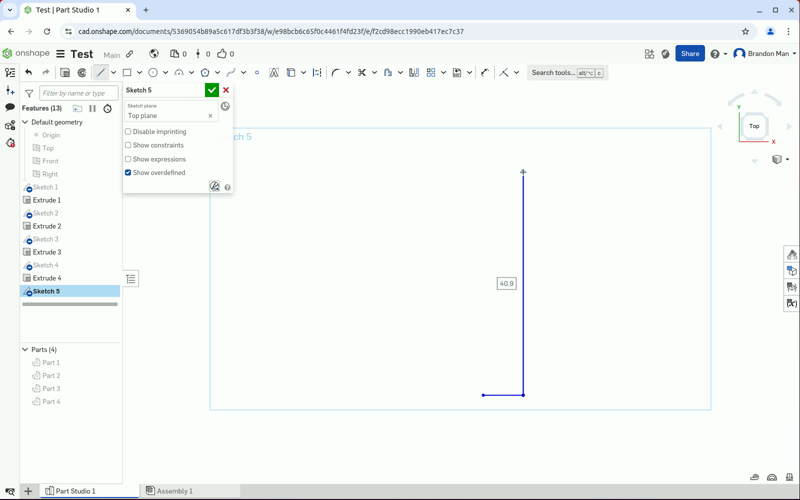
mouse_move(553, 171)
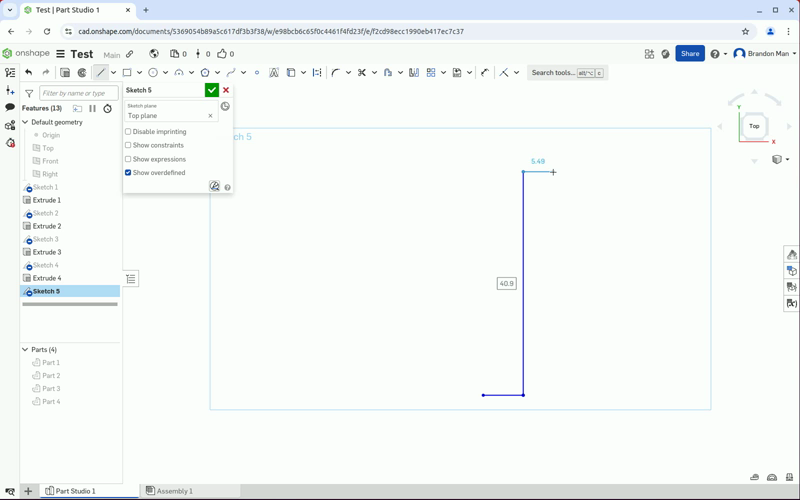
mouse_move(483, 171)
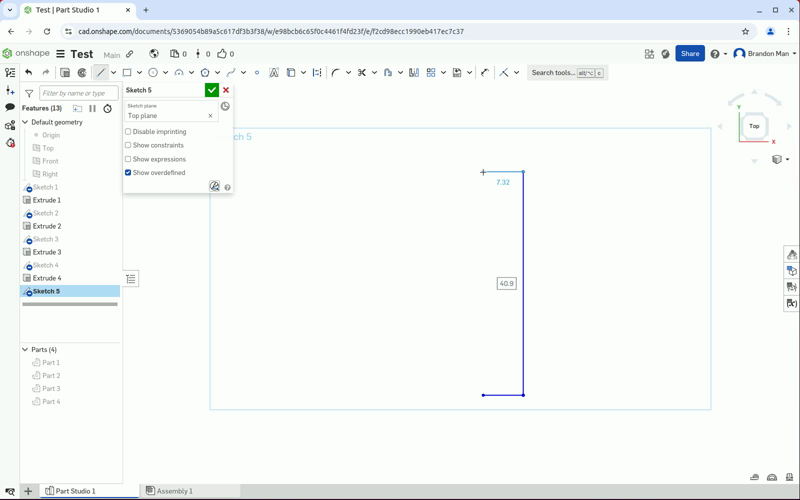
click(483, 171)
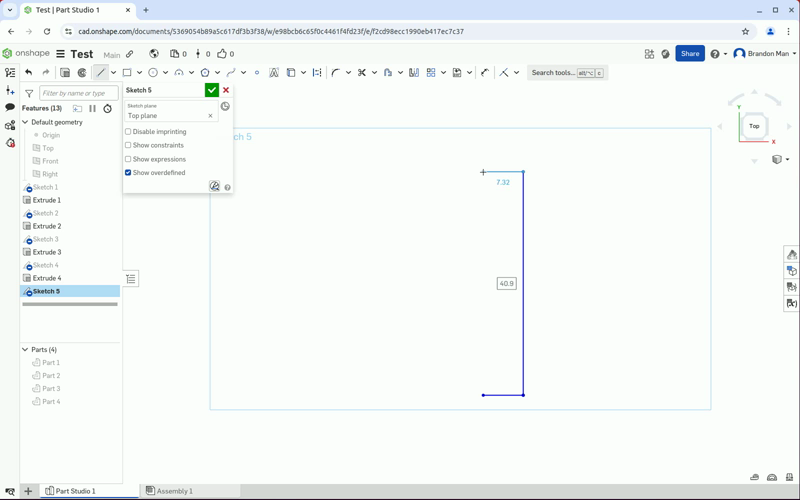
key_up(shift)
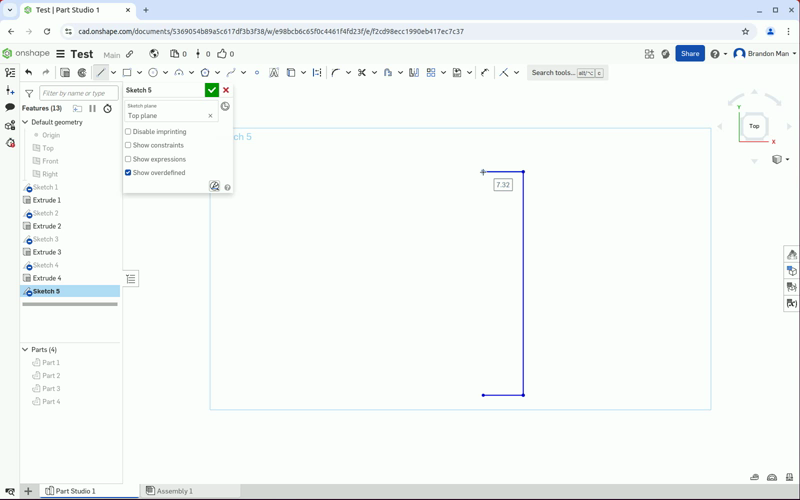
key_down(shift)
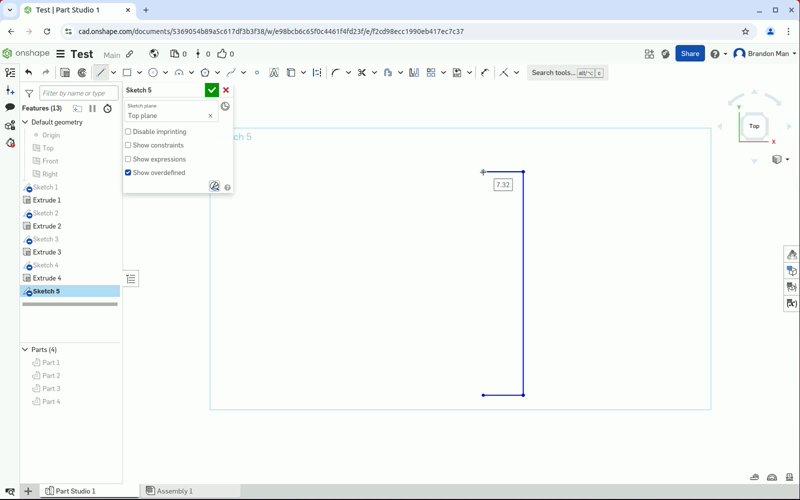
mouse_move(483, 395)
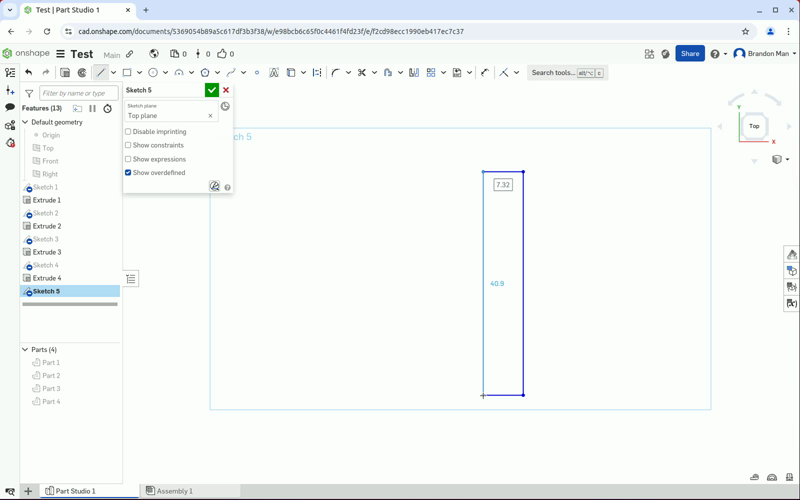
key_up(shift)
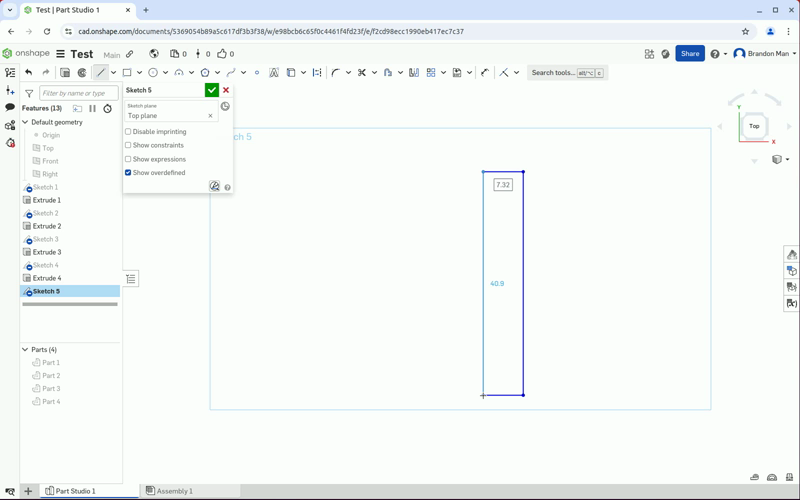
click(483, 395)
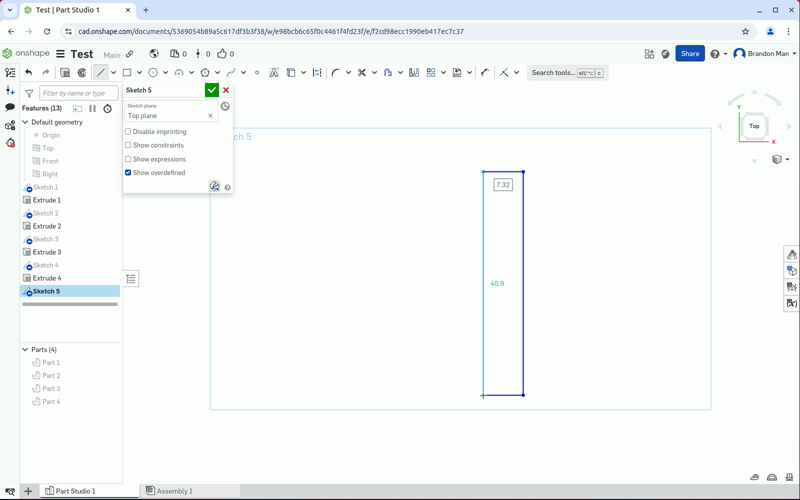
key(esc)
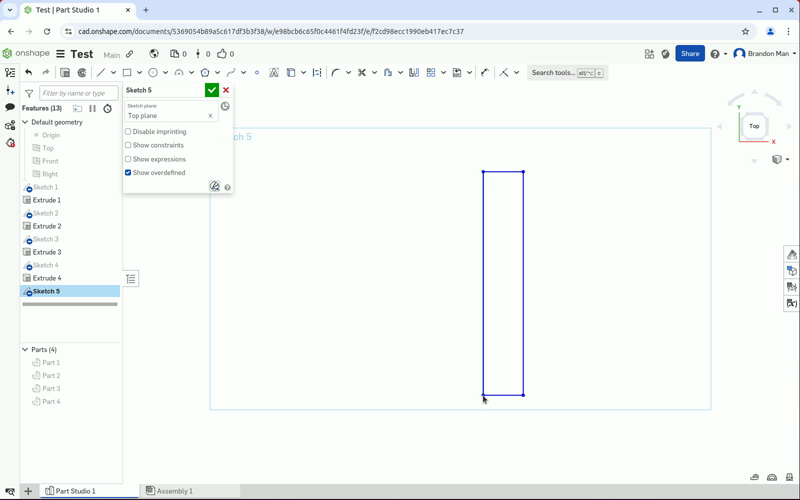
mouse_move(497, 263)
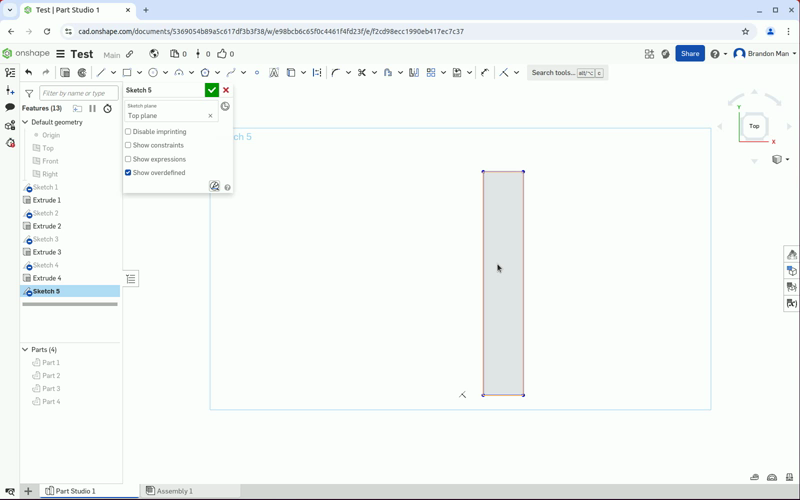
click(497, 263)
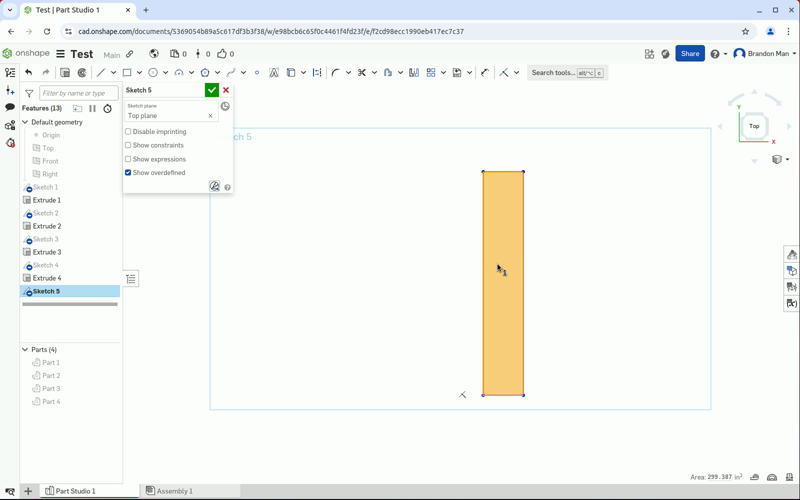
mouse_move(73, 352)
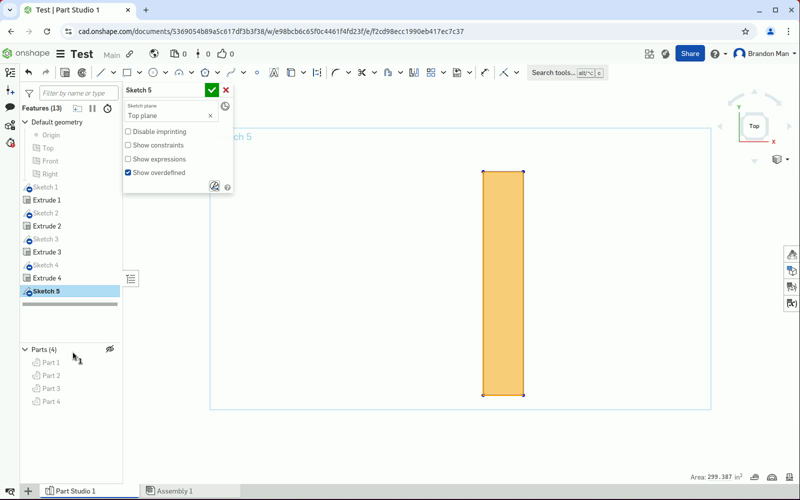
key(shift+y)
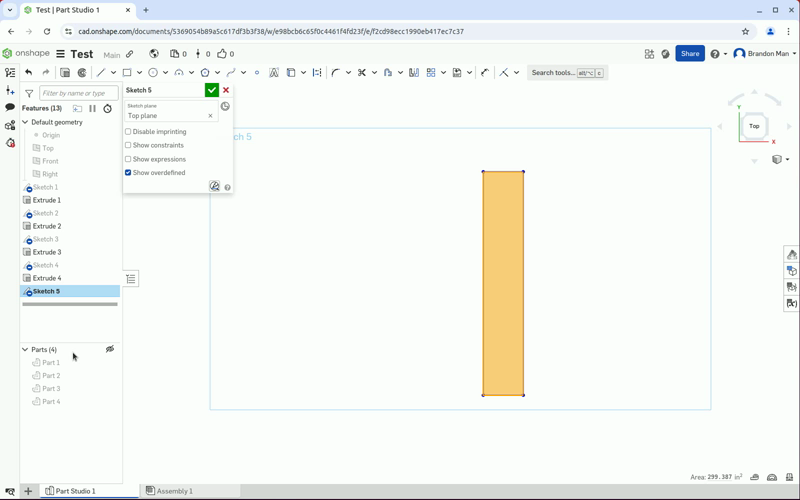
key(shift+e)
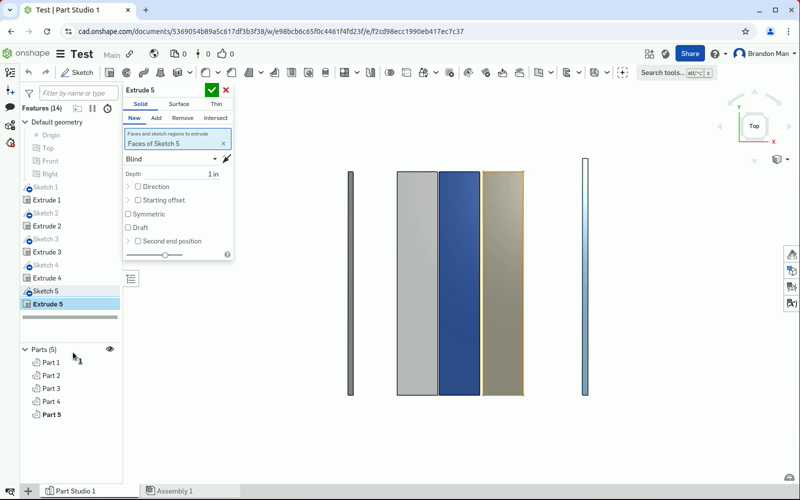
mouse_move(143, 106)
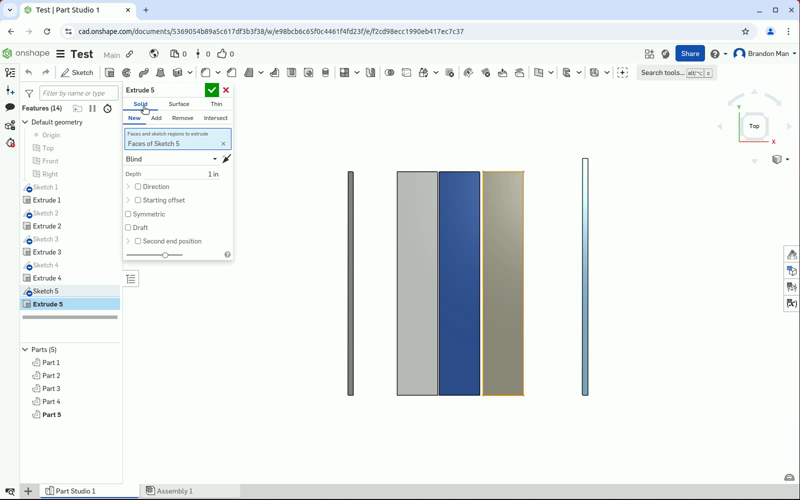
click(143, 106)
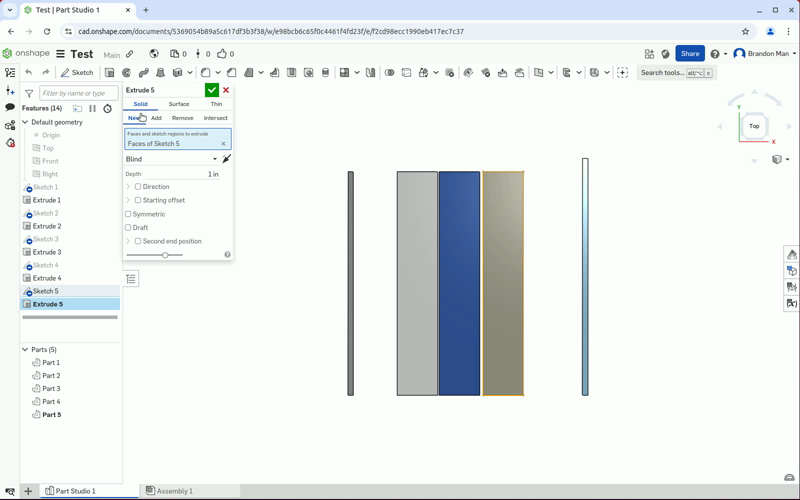
mouse_move(137, 120)
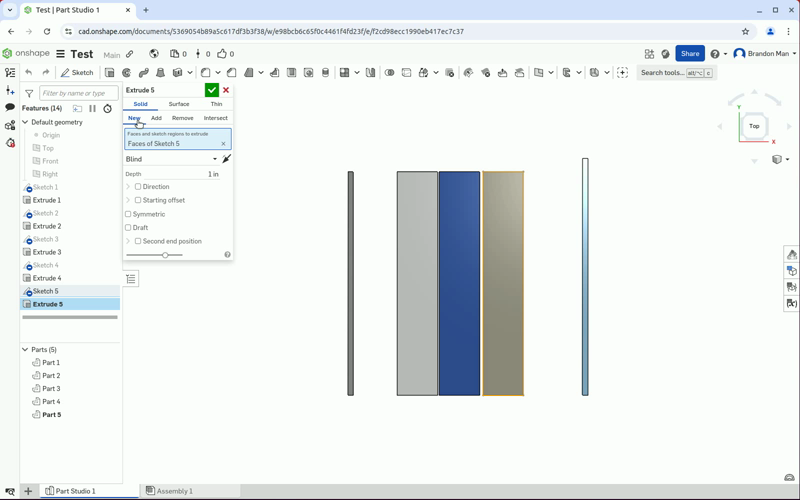
click(137, 120)
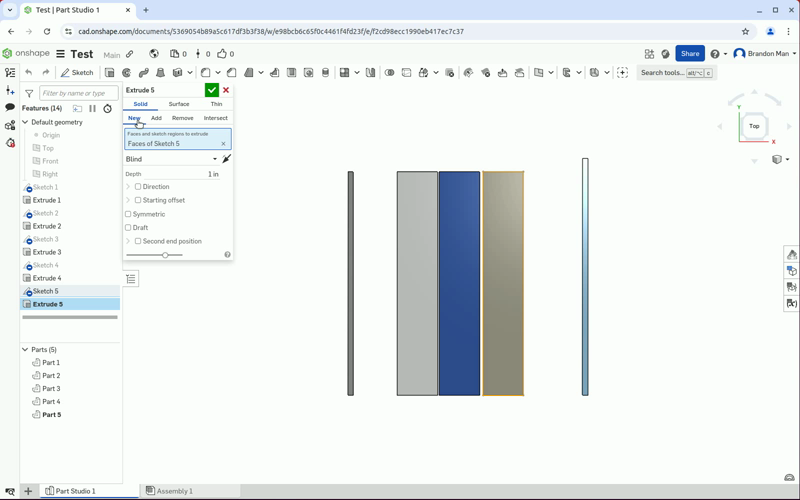
key(tab, 4)
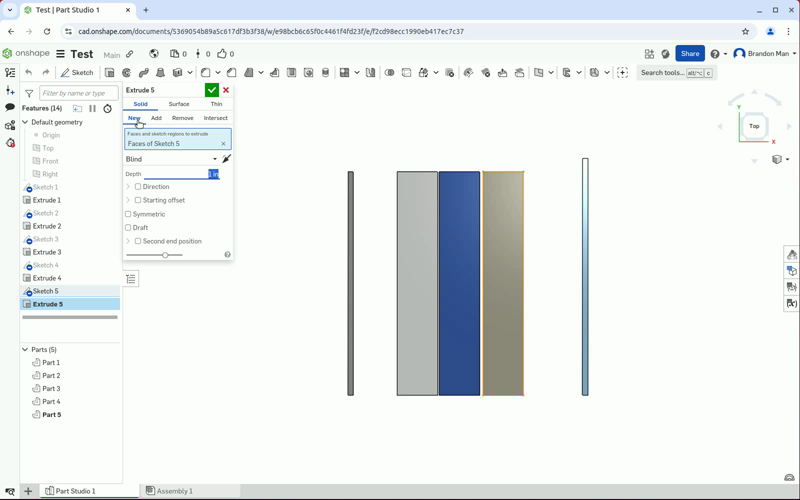
text(1.926)
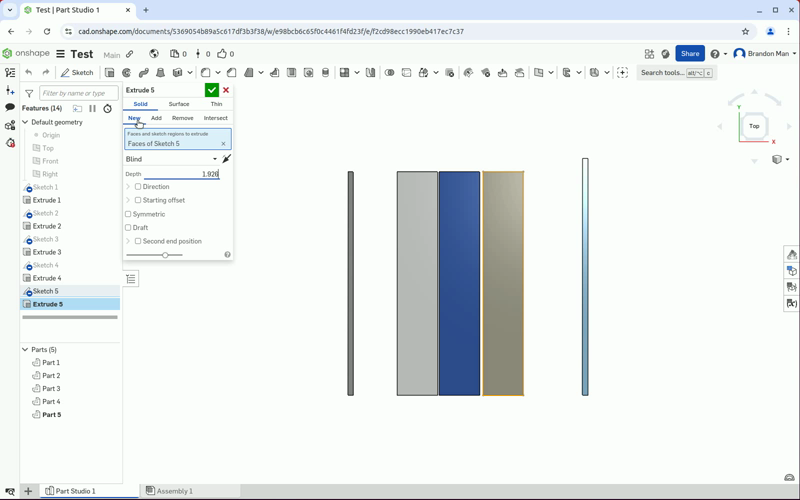
key(tab, 3)
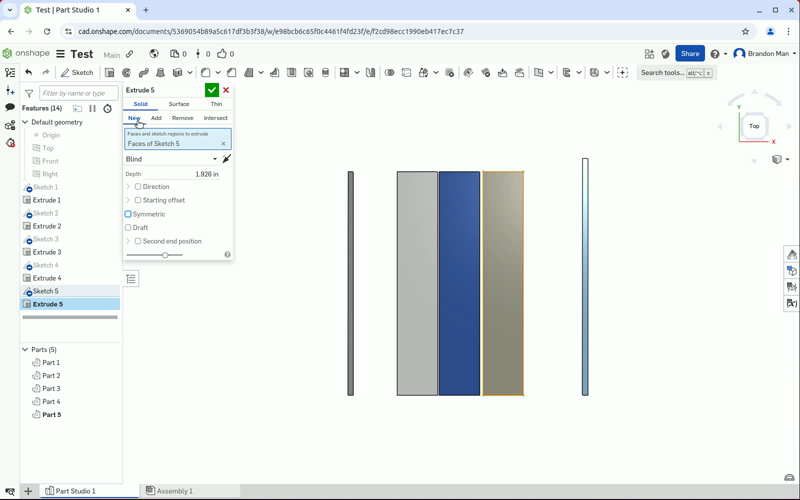
key(space)
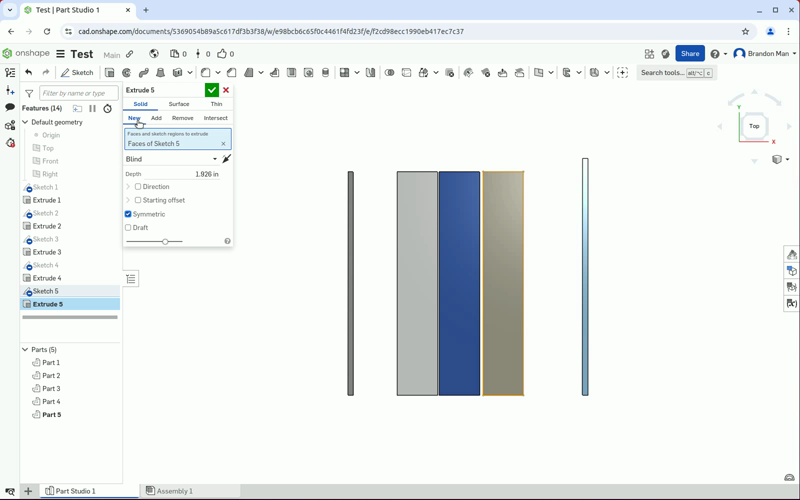
key(enter)
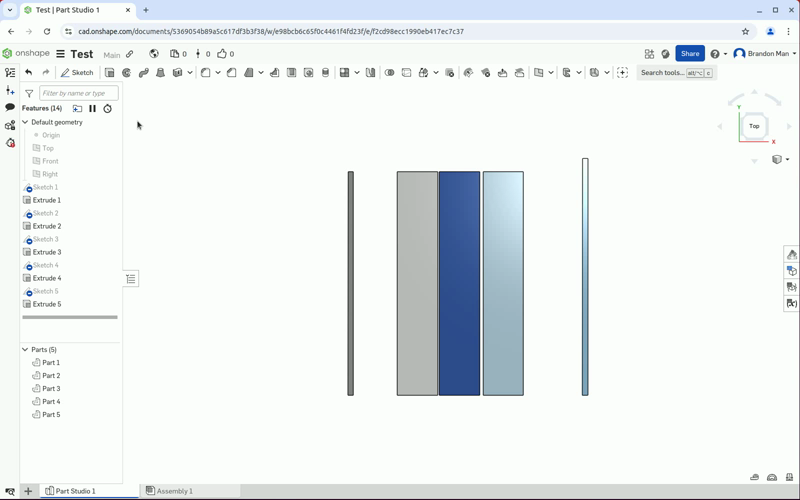
key(shift+h)
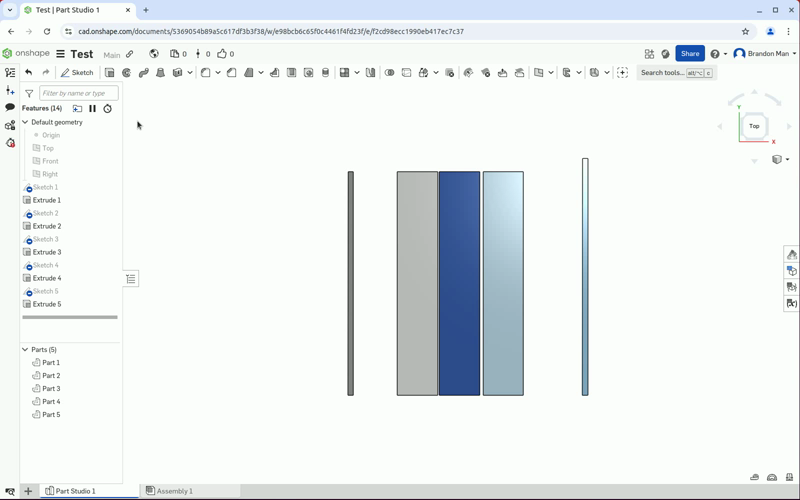
key(shift+h)
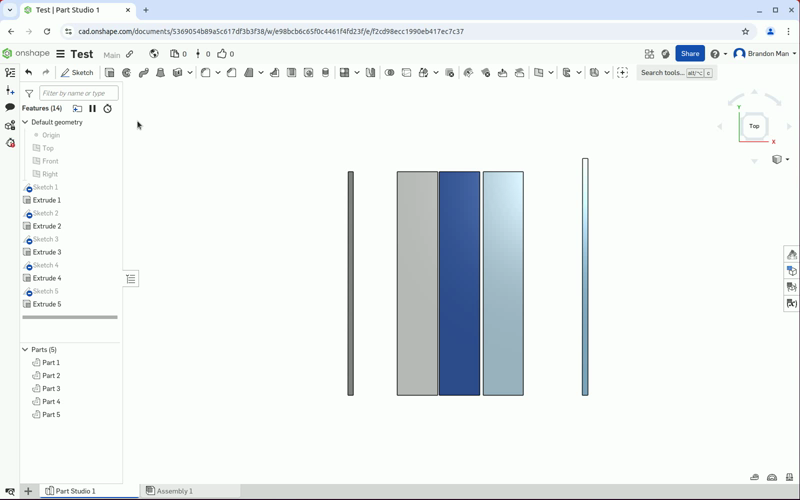
mouse_move(73, 189)
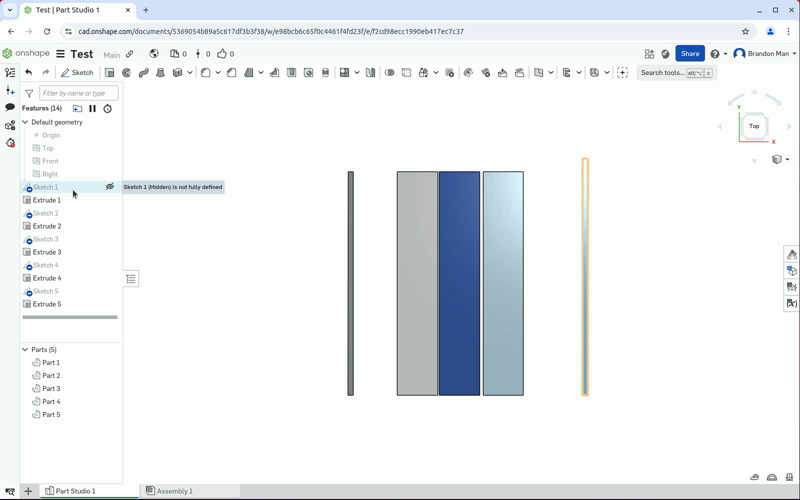
click(73, 189)
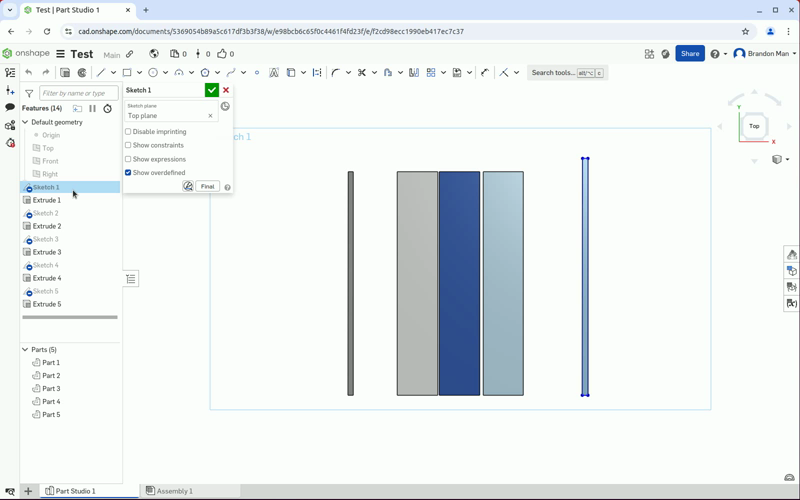
mouse_move(229, 92)
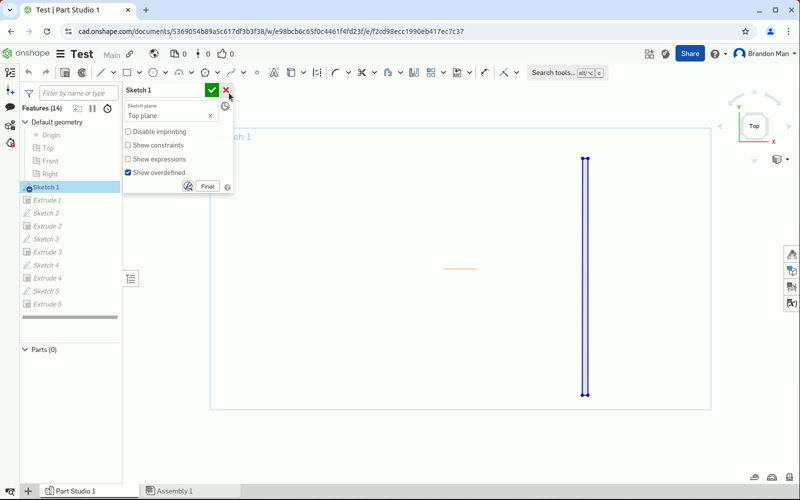
click(229, 92)
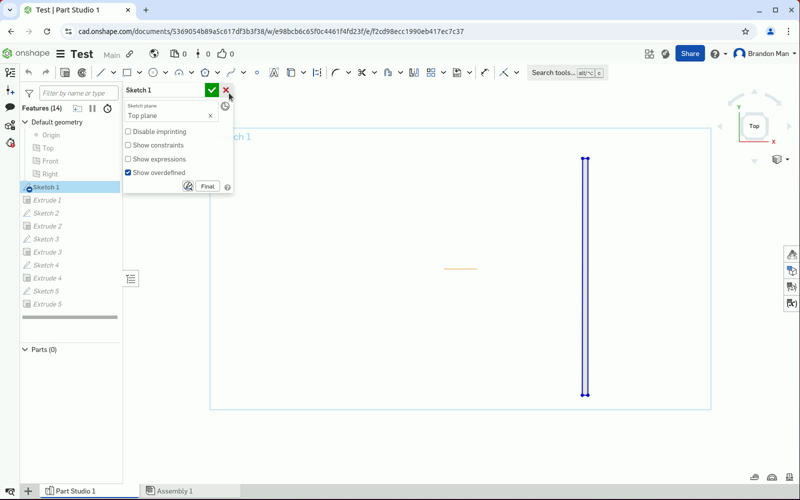
key(shift+s)
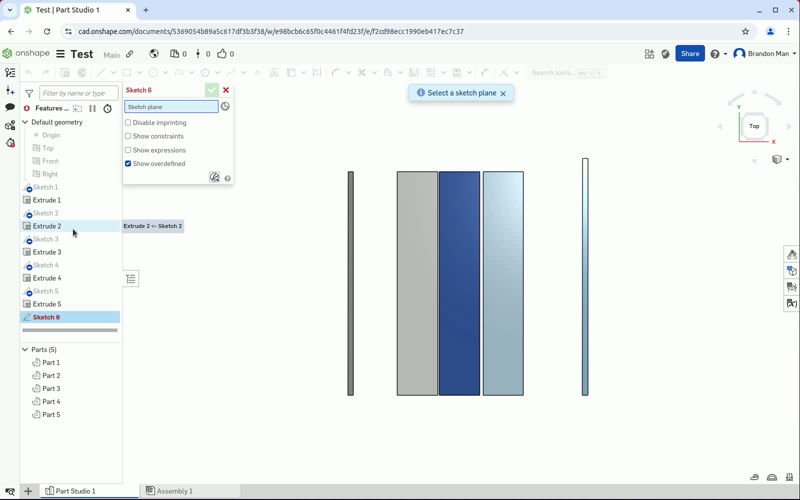
scroll(3)
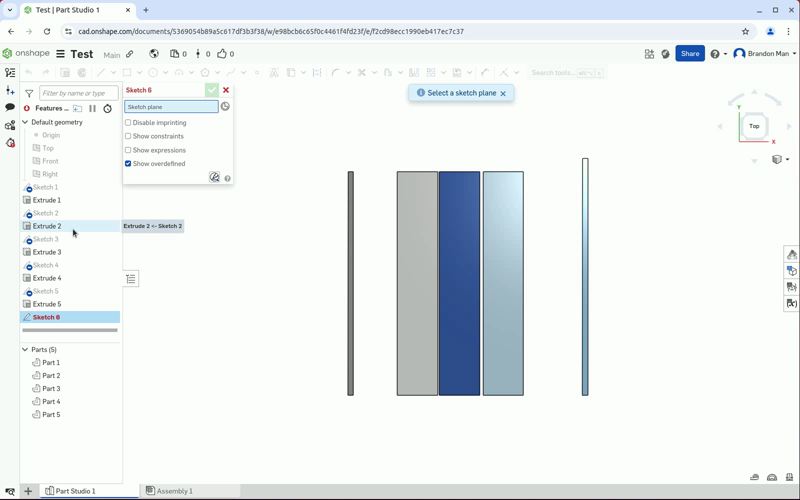
mouse_move(73, 150)
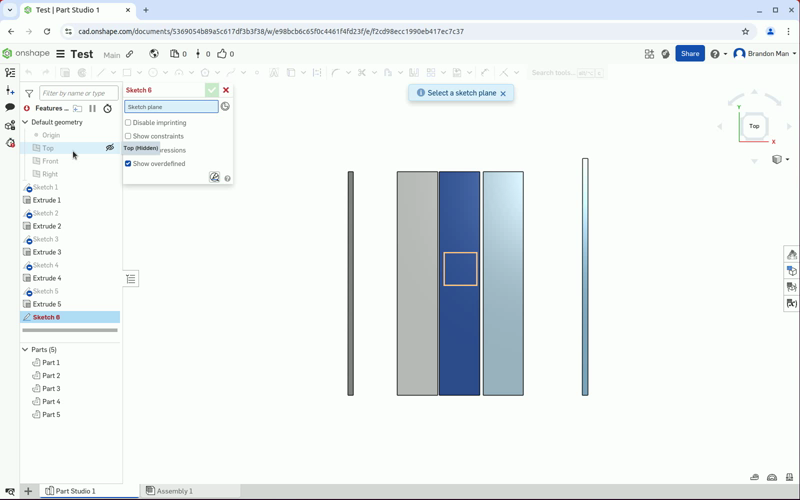
click(73, 150)
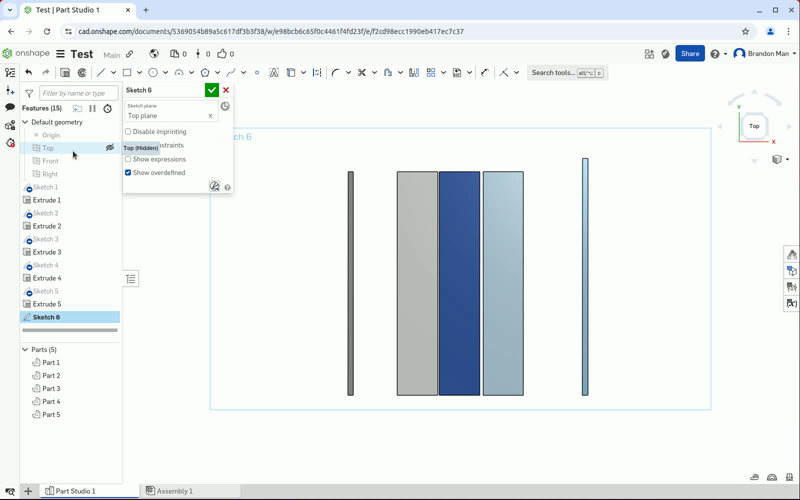
mouse_move(73, 352)
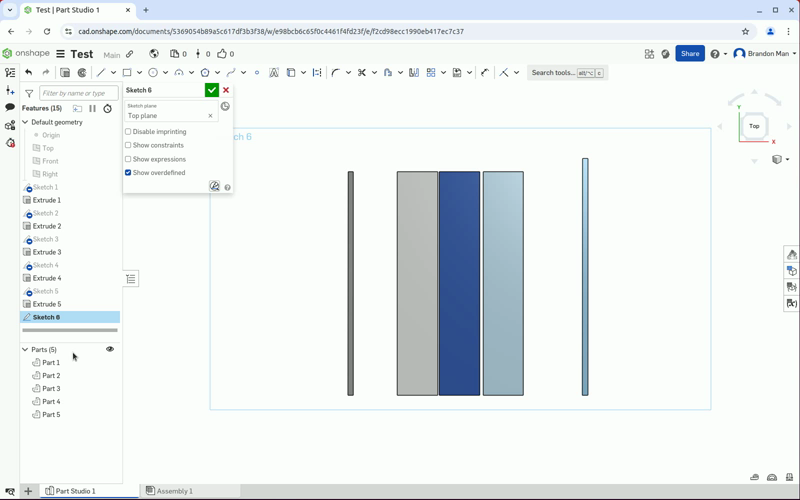
key(y)
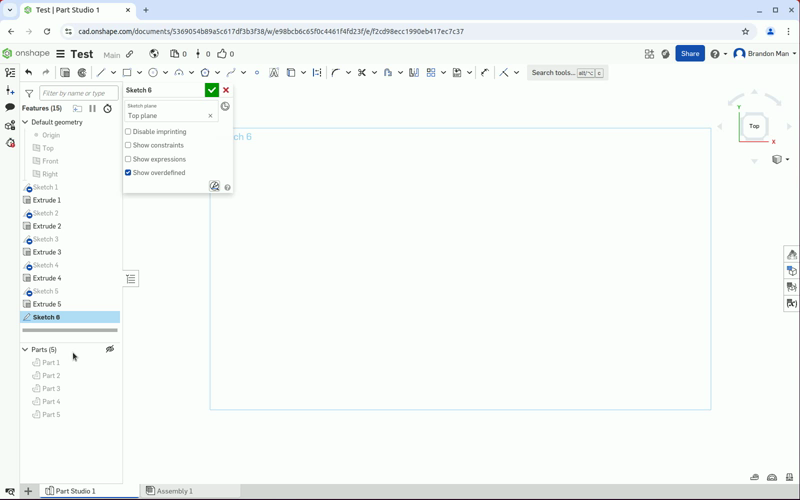
key(l)
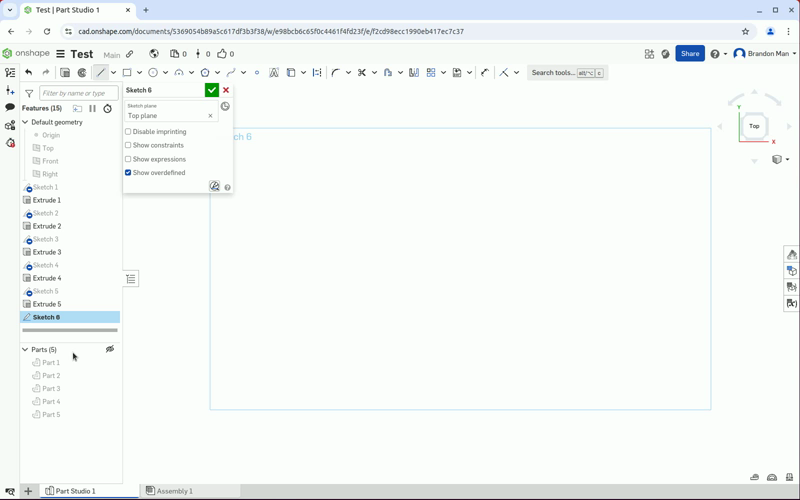
key_down(shift)
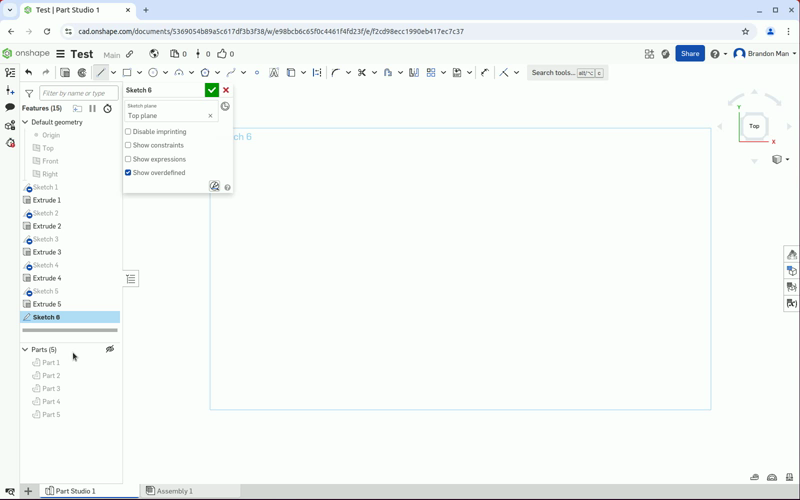
mouse_move(353, 395)
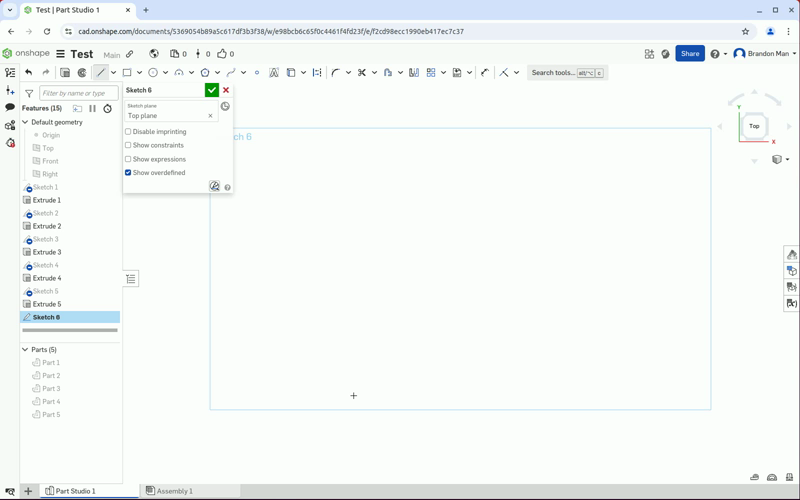
click(353, 395)
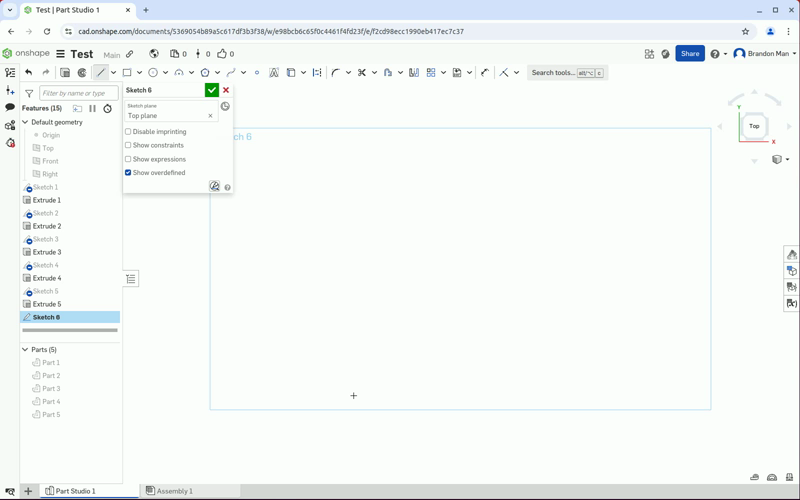
key_up(shift)
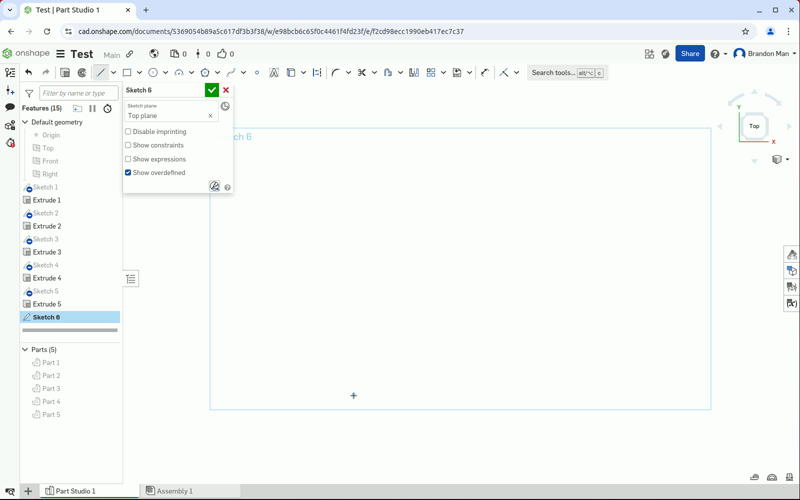
key_down(shift)
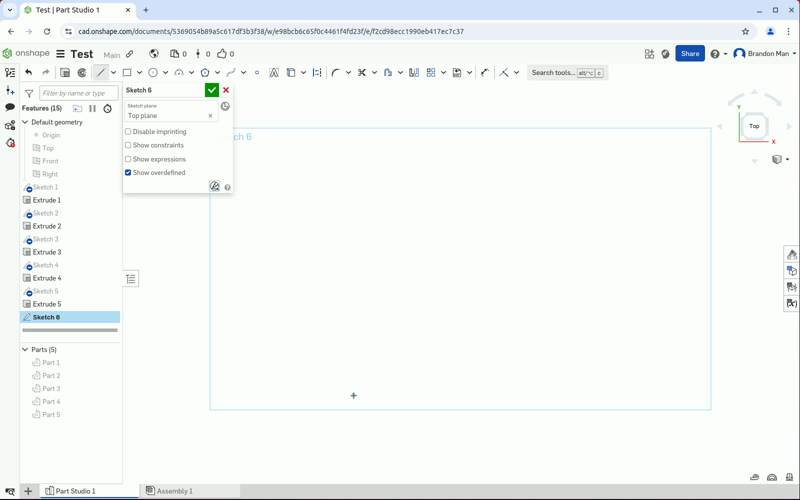
mouse_move(383, 395)
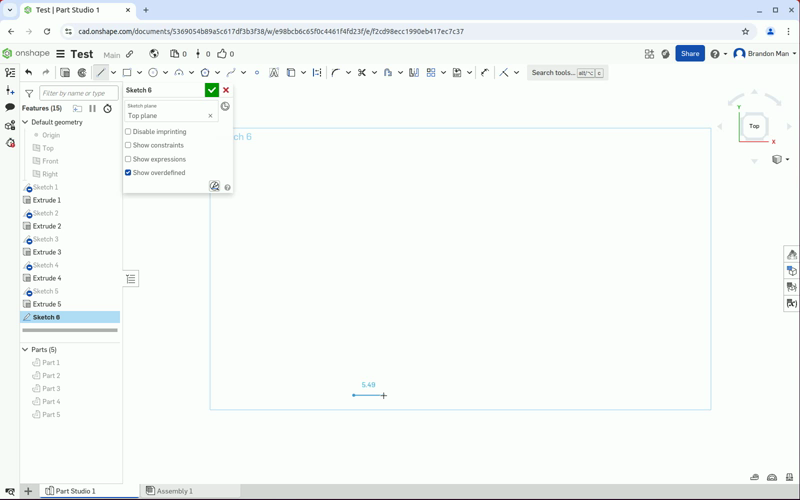
mouse_move(394, 395)
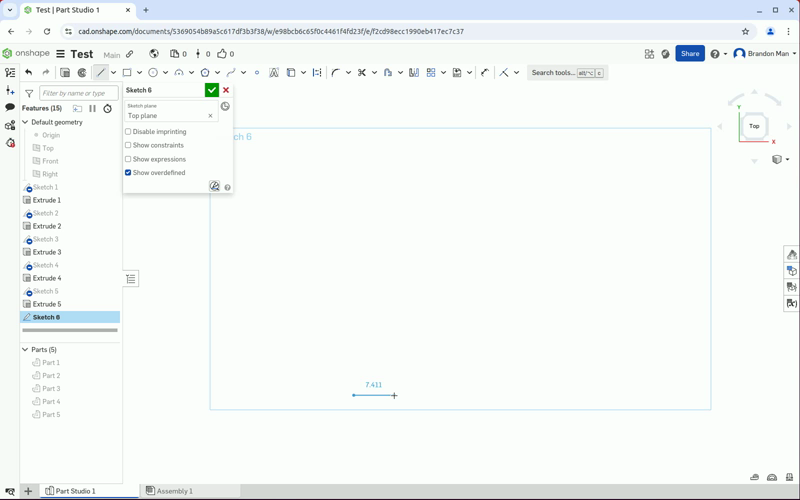
click(394, 395)
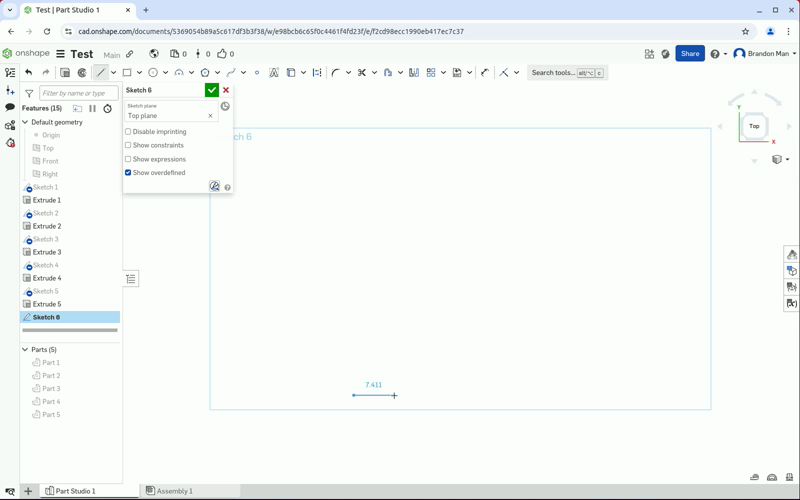
key_up(shift)
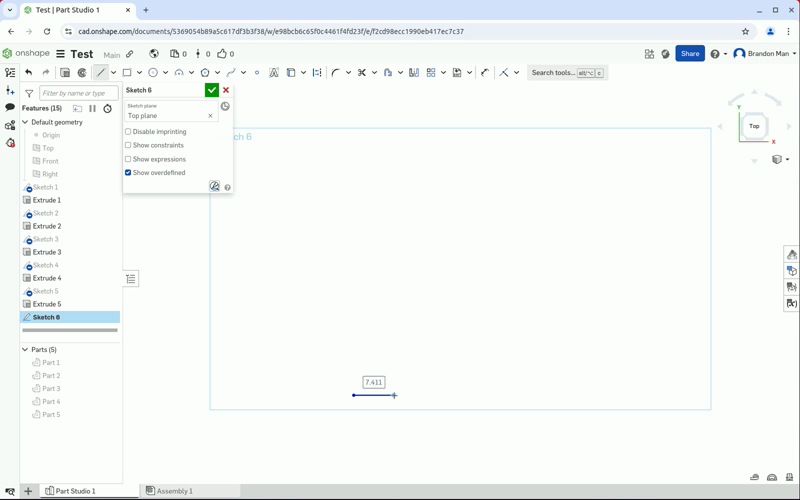
key_down(shift)
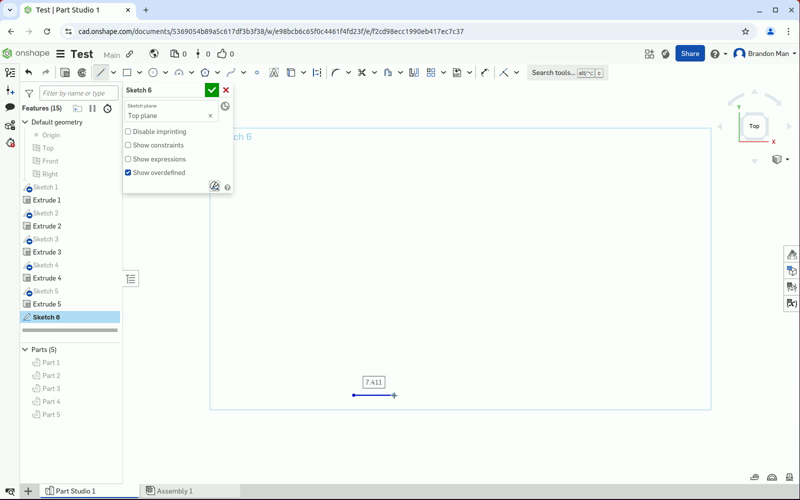
mouse_move(394, 171)
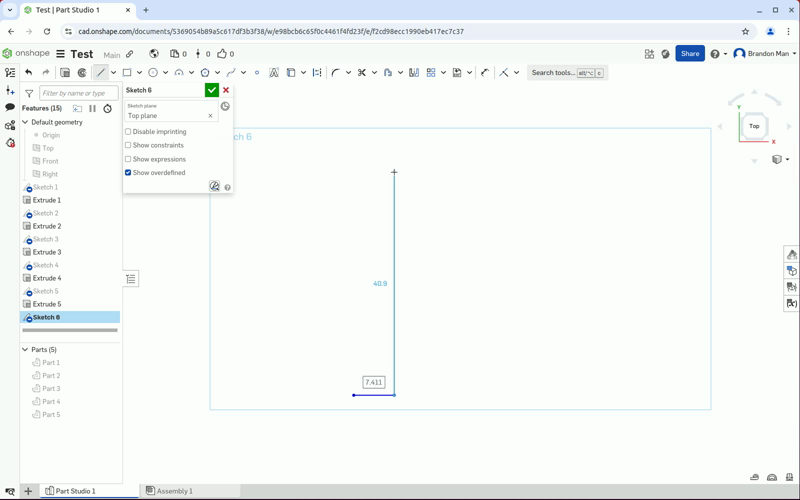
click(394, 171)
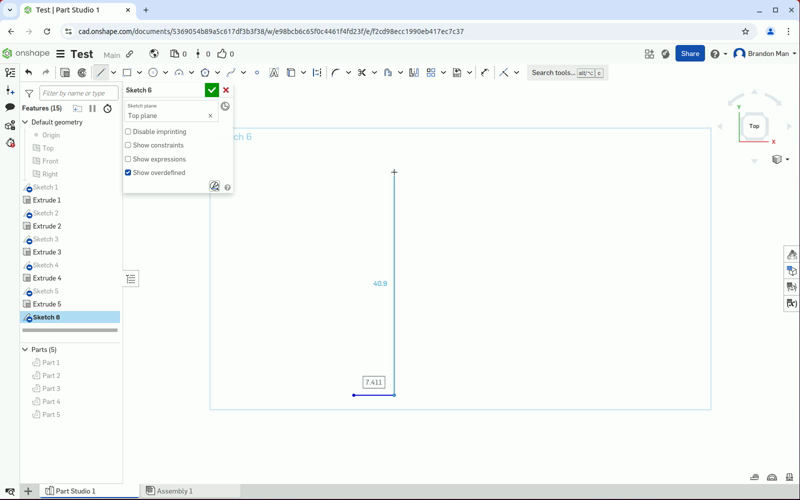
key_up(shift)
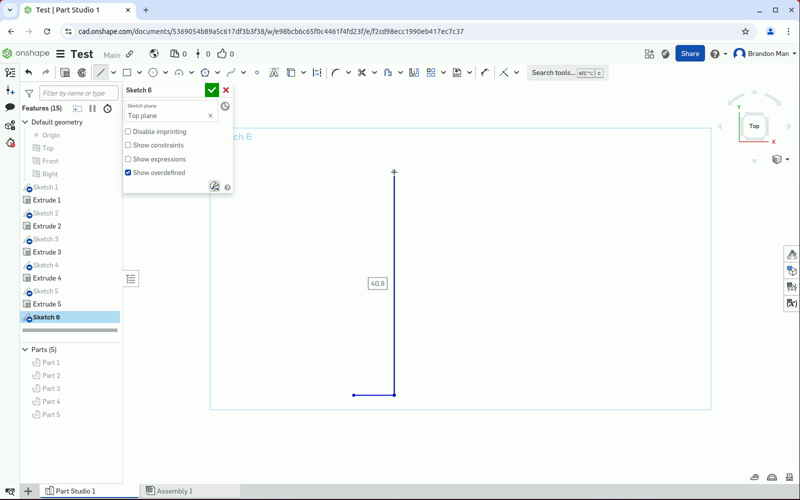
key_down(shift)
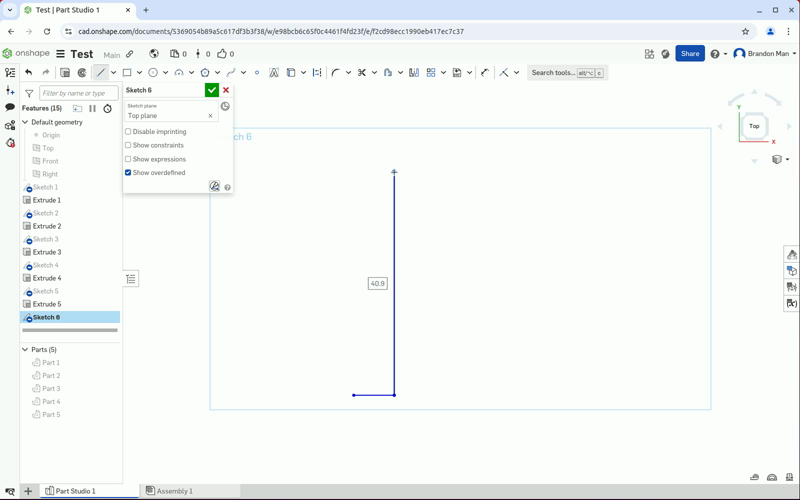
mouse_move(424, 171)
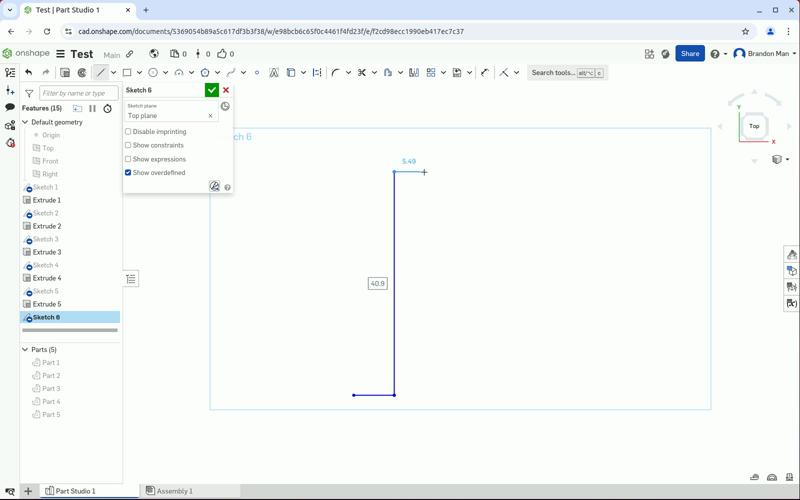
mouse_move(353, 171)
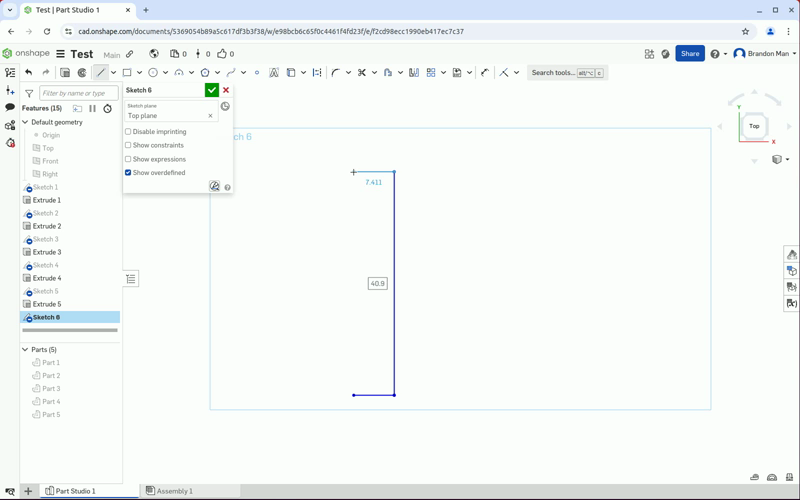
click(353, 171)
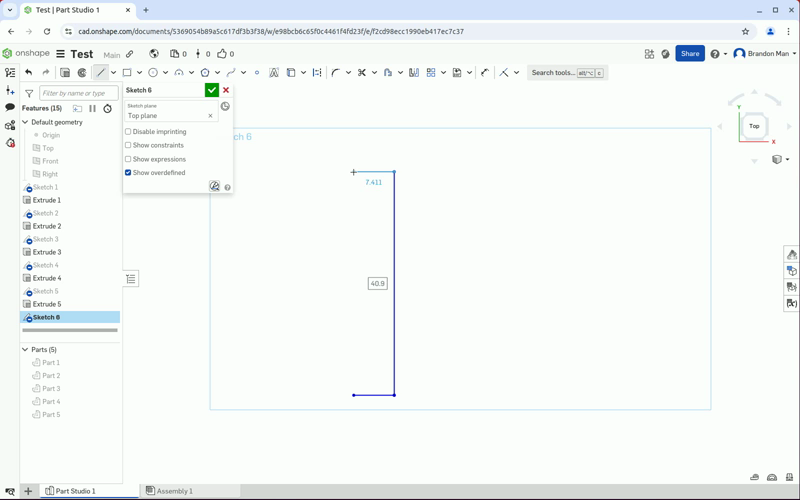
key_up(shift)
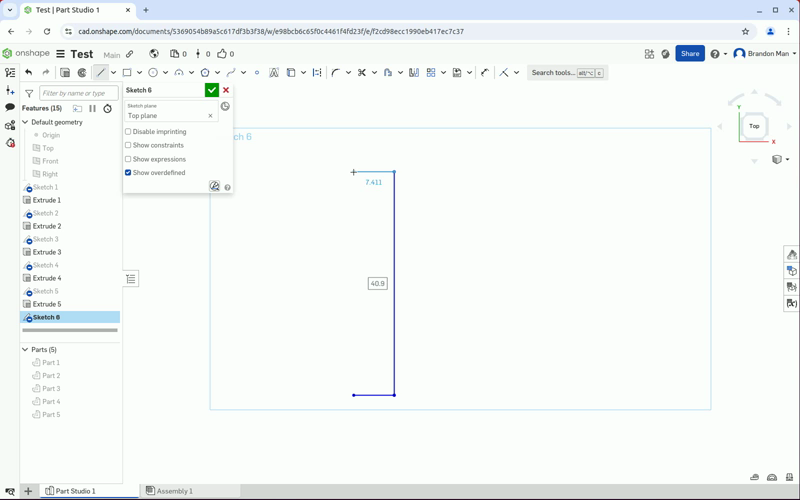
key_down(shift)
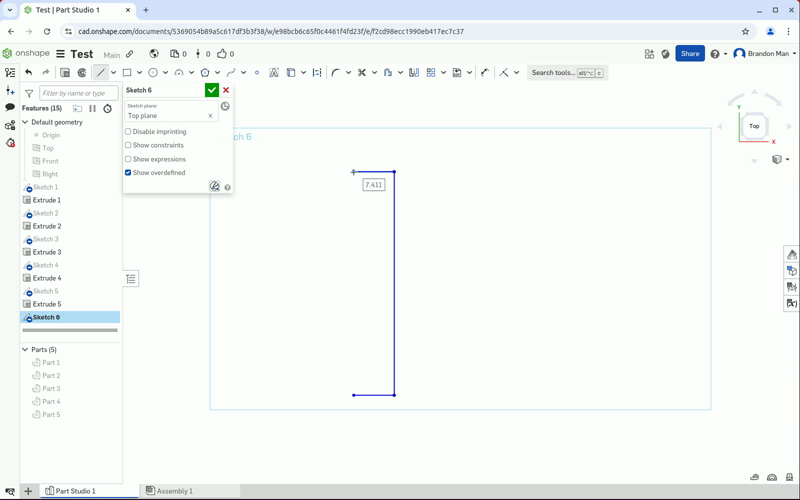
mouse_move(353, 395)
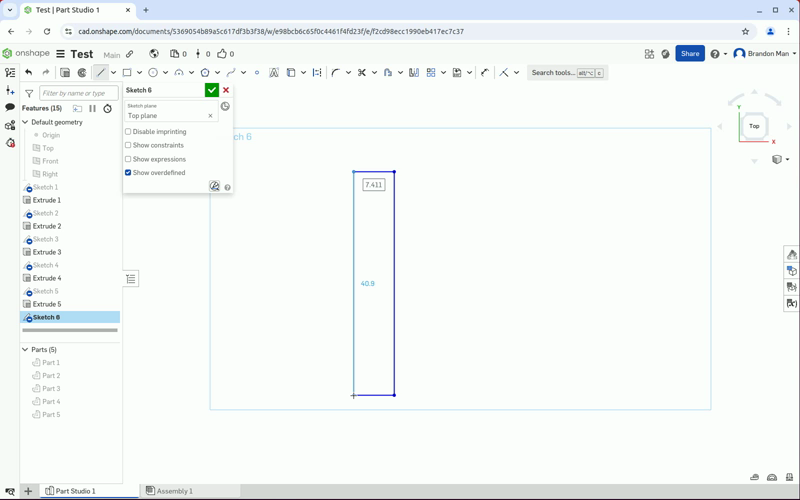
key_up(shift)
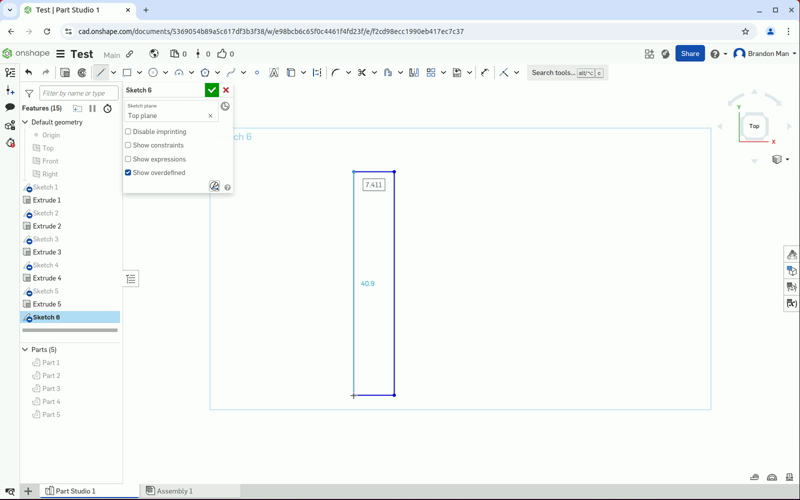
click(353, 395)
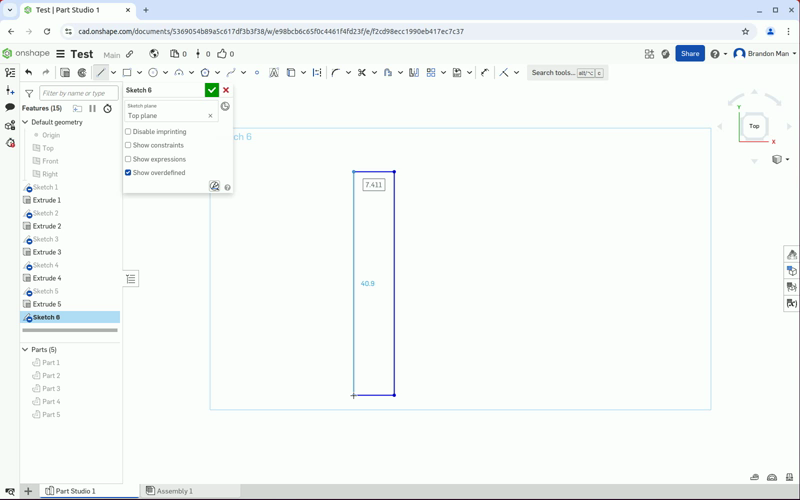
key(esc)
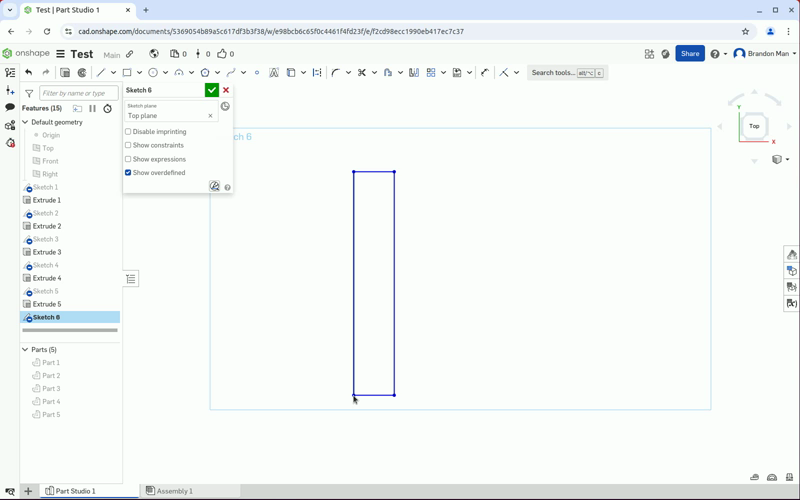
mouse_move(376, 314)
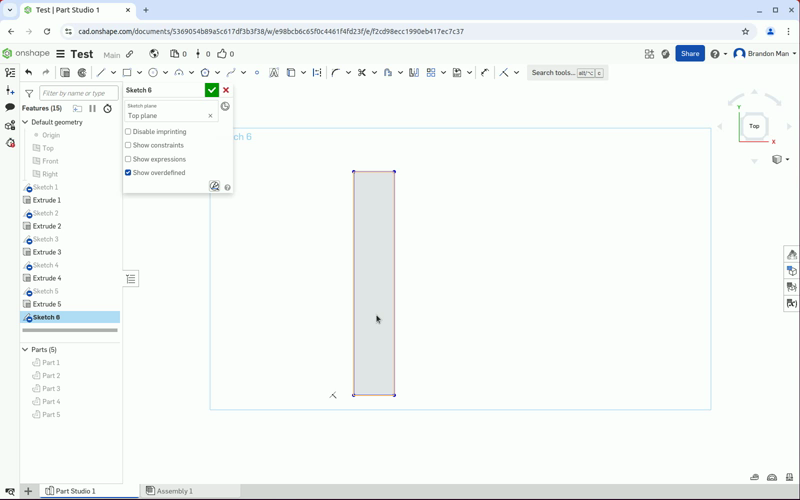
click(376, 314)
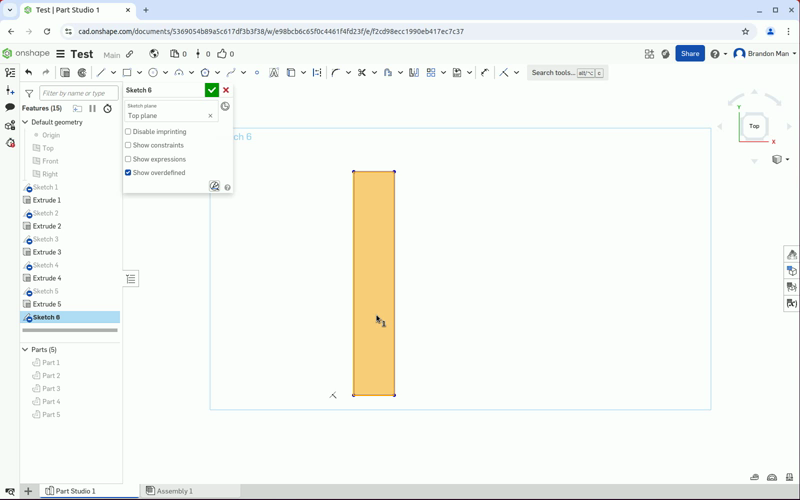
mouse_move(73, 352)
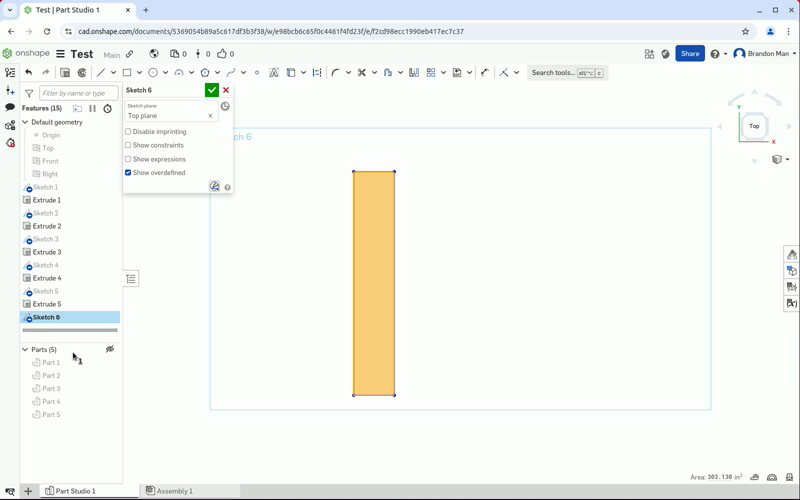
key(shift+y)
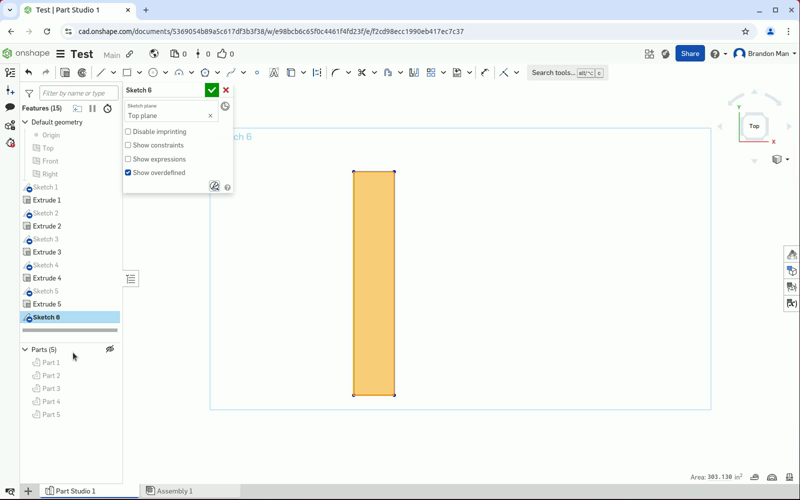
key(shift+e)
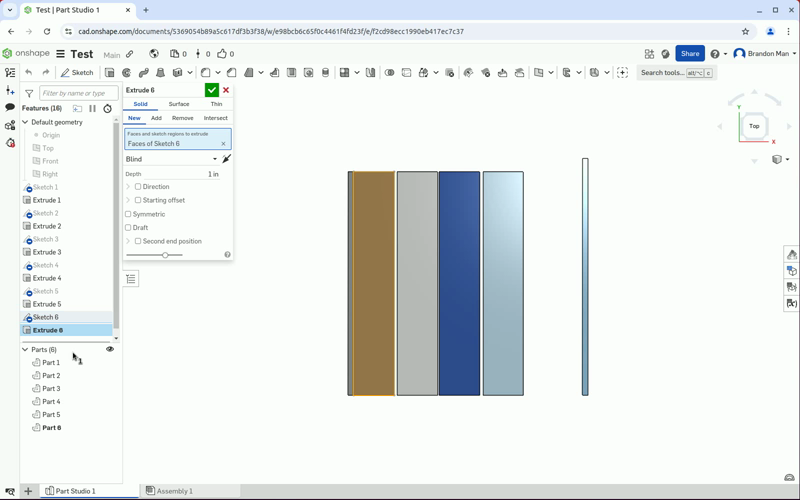
mouse_move(143, 106)
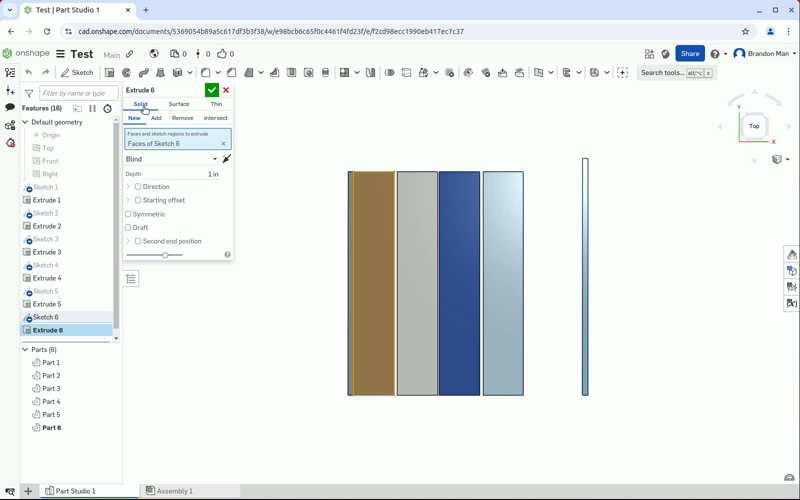
click(143, 106)
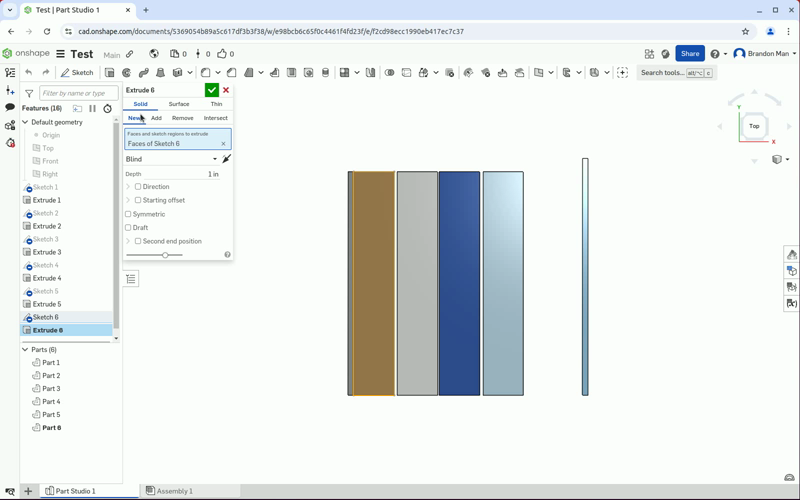
mouse_move(137, 120)
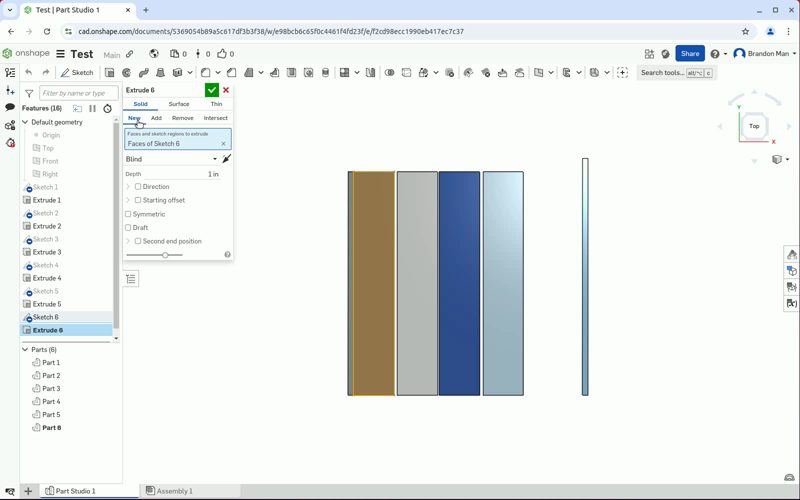
click(137, 120)
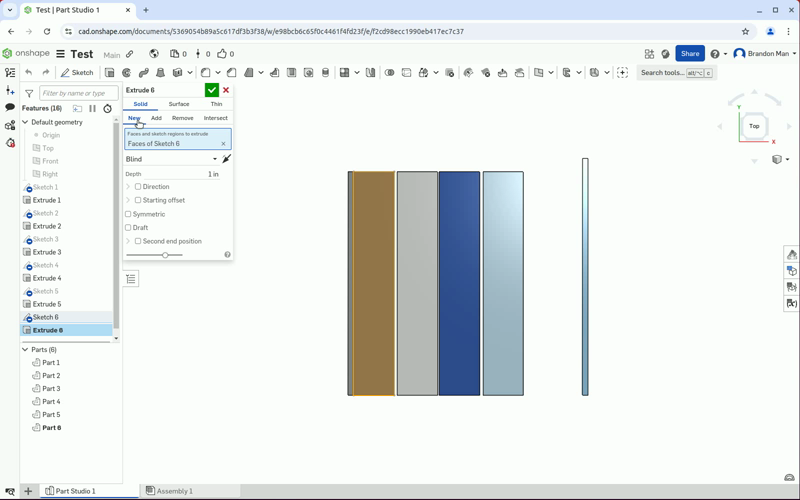
key(tab, 4)
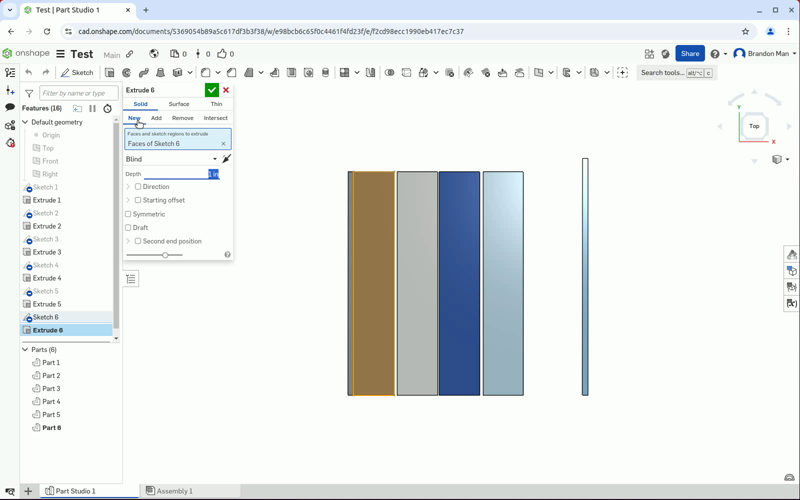
text(1.926)
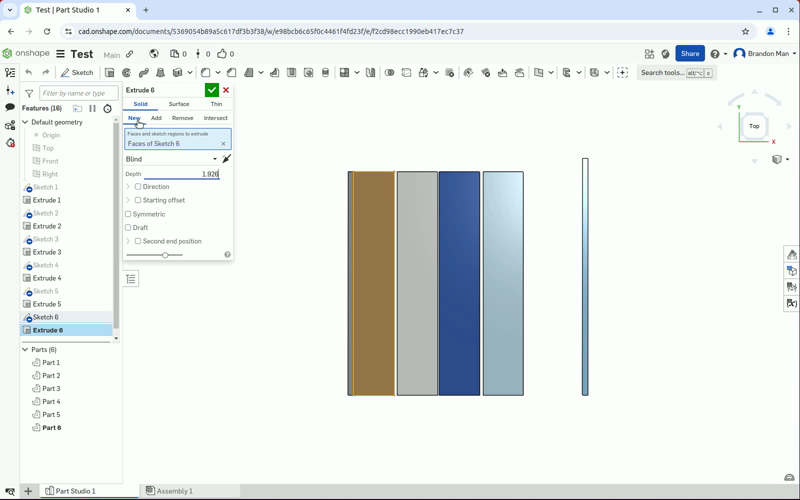
key(tab, 3)
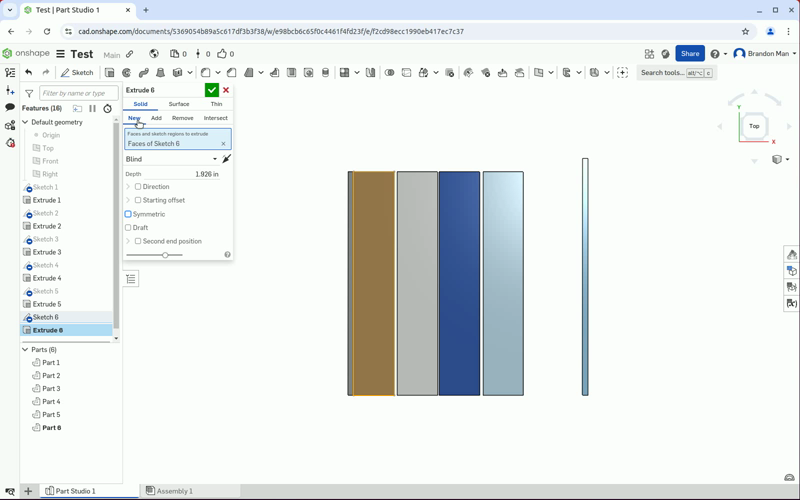
key(space)
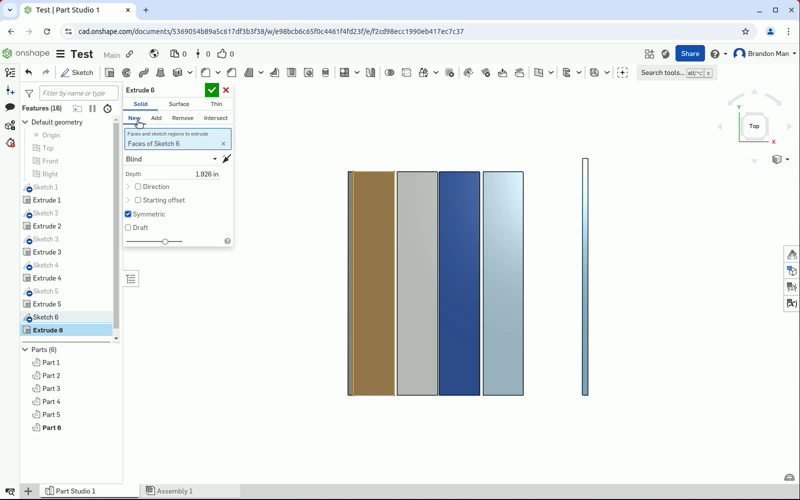
key(enter)
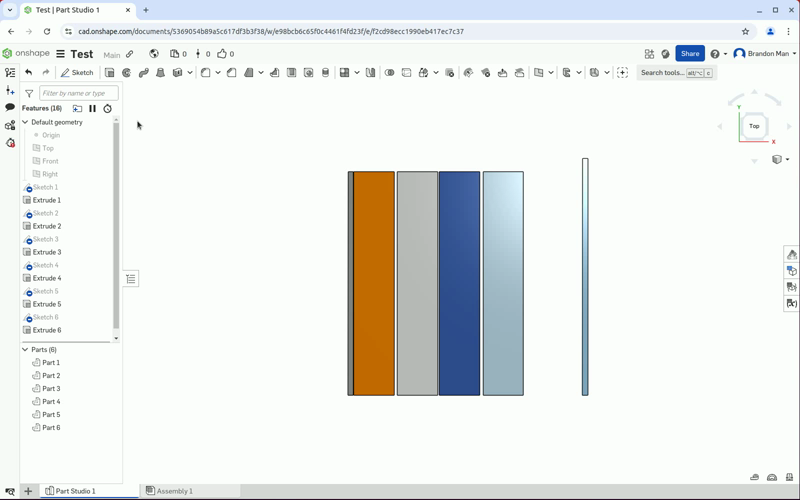
key(shift+h)
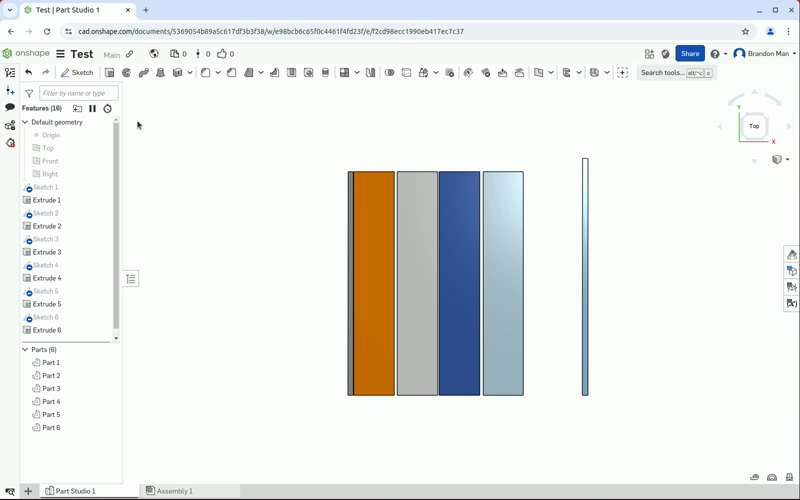
key(shift+h)
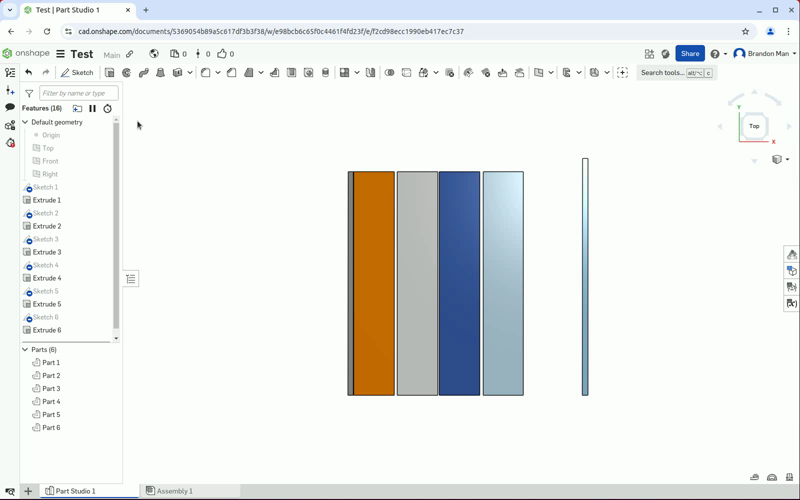
mouse_move(69, 189)
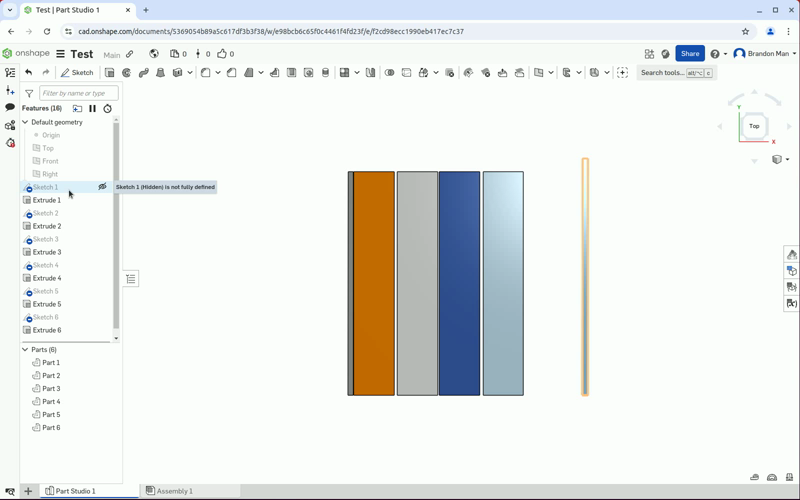
click(69, 189)
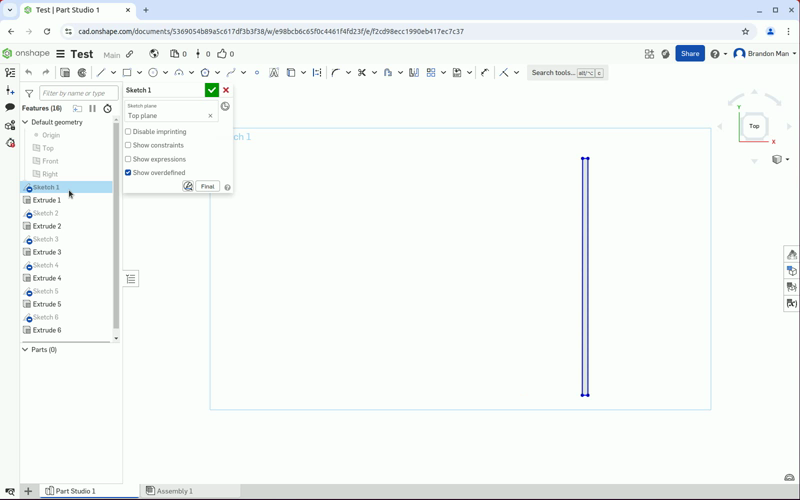
mouse_move(229, 92)
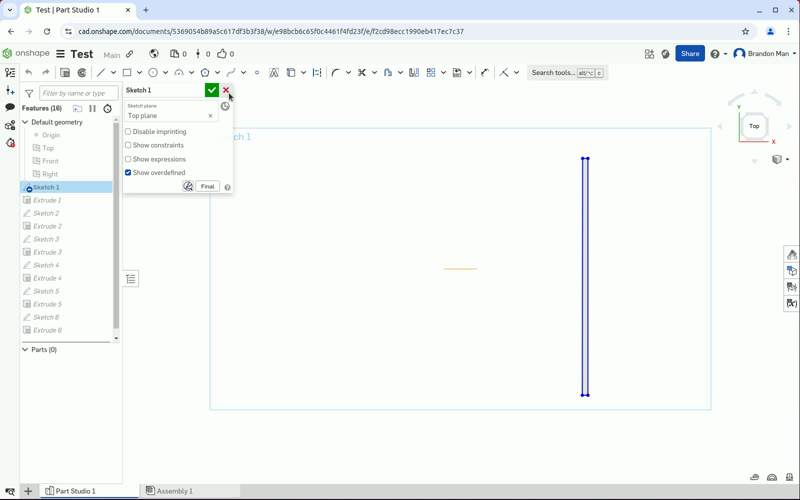
click(229, 92)
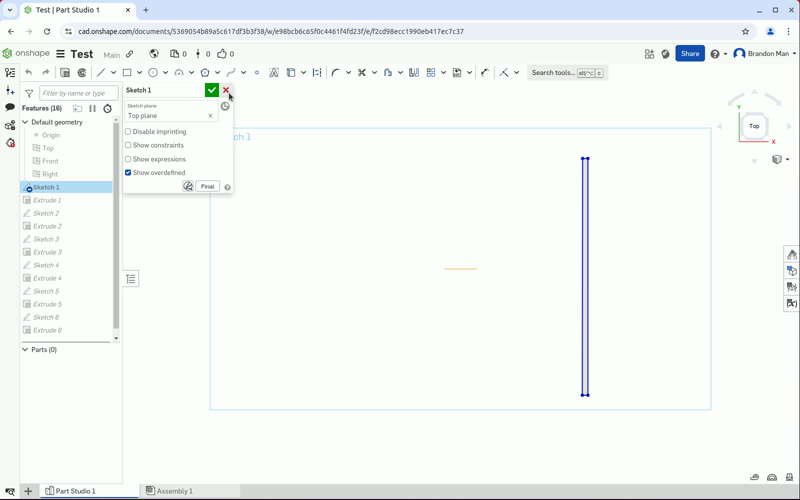
key(shift+s)
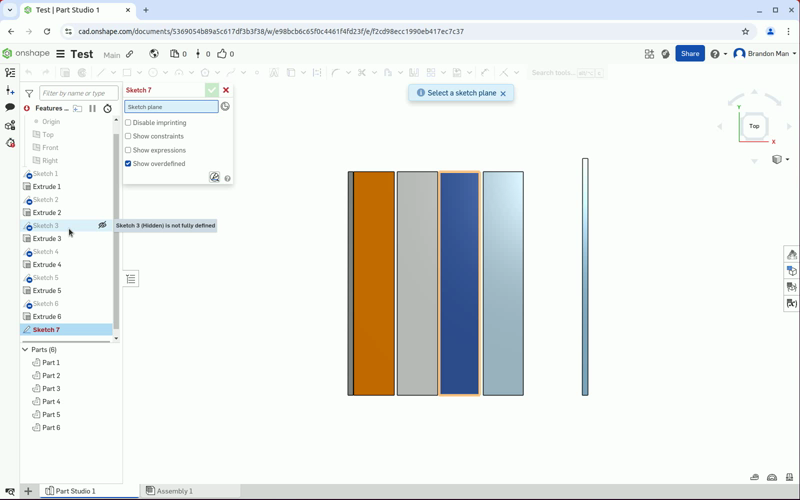
scroll(3)
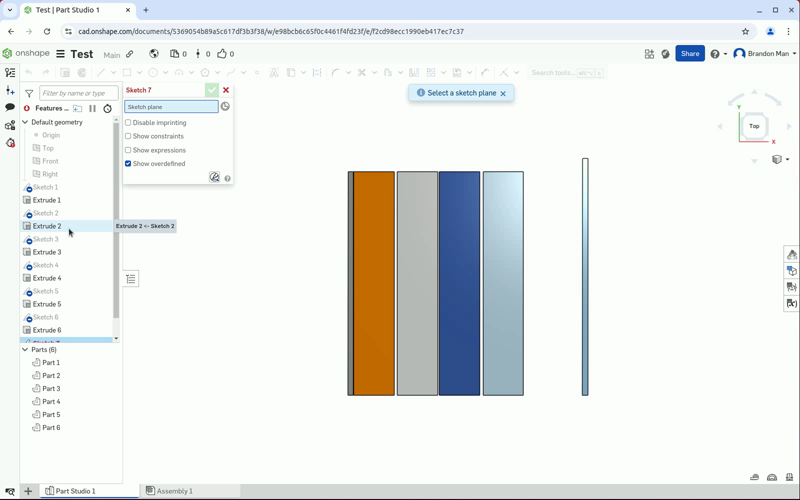
mouse_move(69, 150)
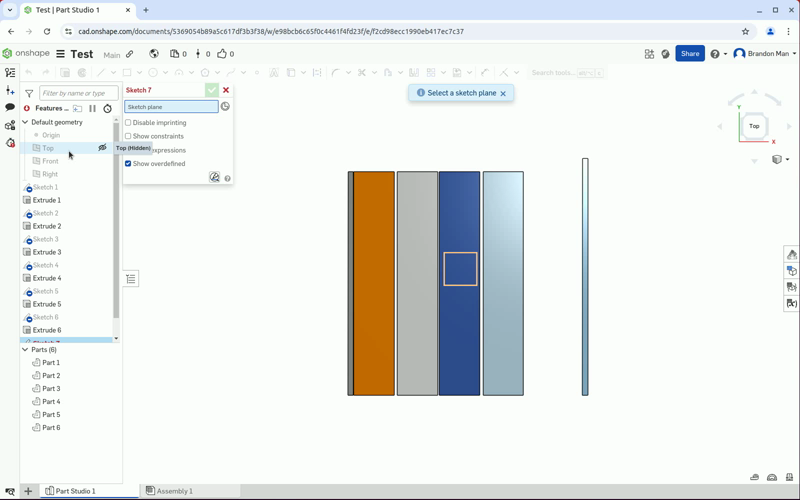
click(69, 150)
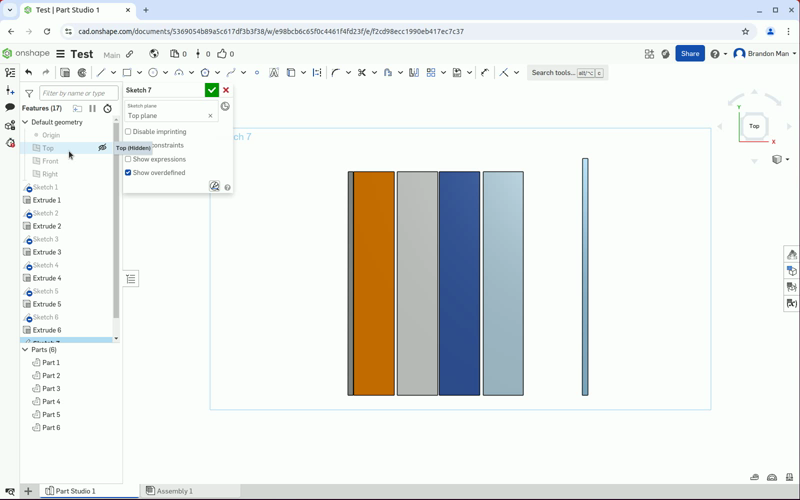
mouse_move(73, 352)
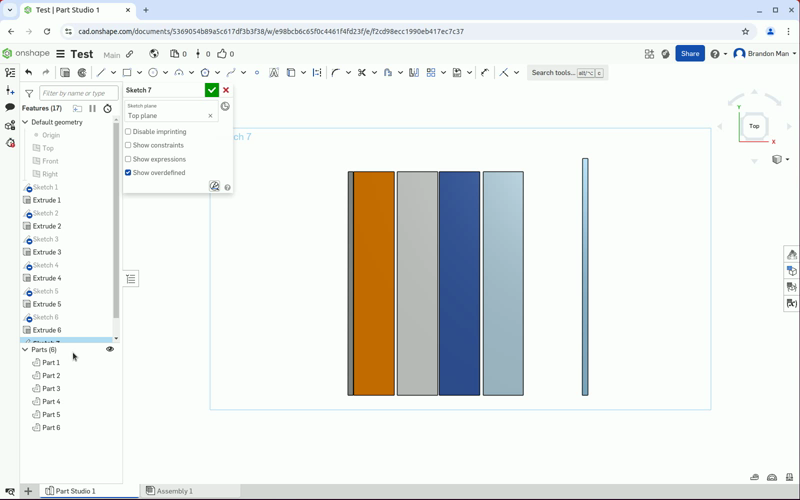
key(y)
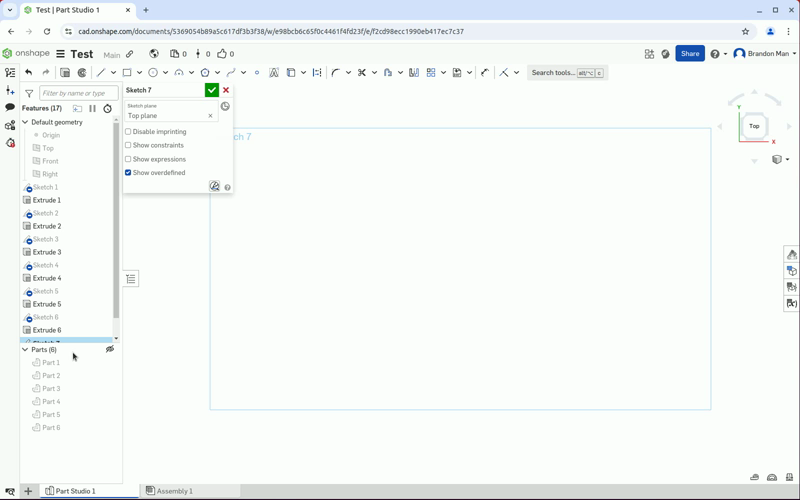
key(l)
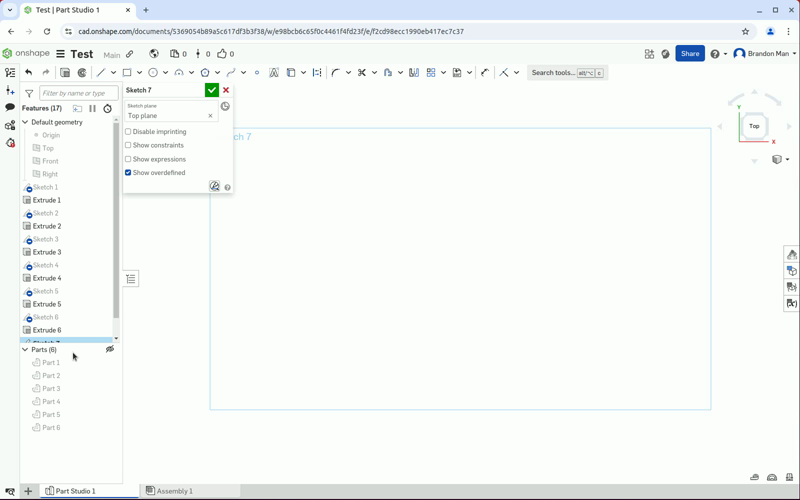
key_down(shift)
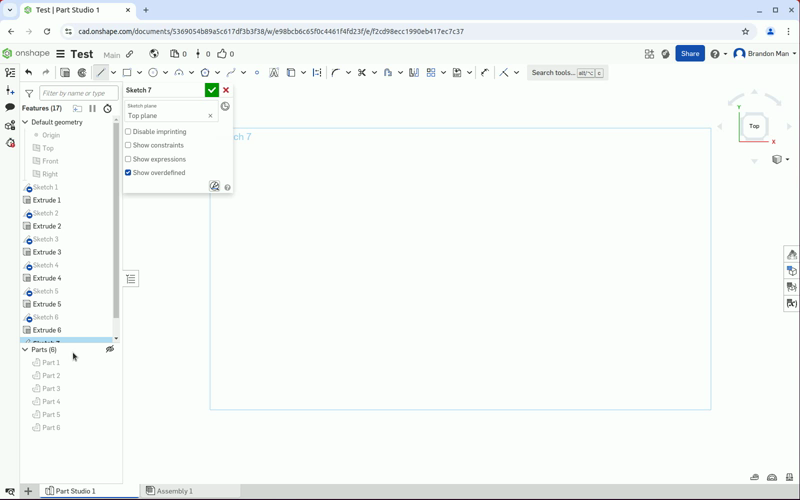
mouse_move(526, 395)
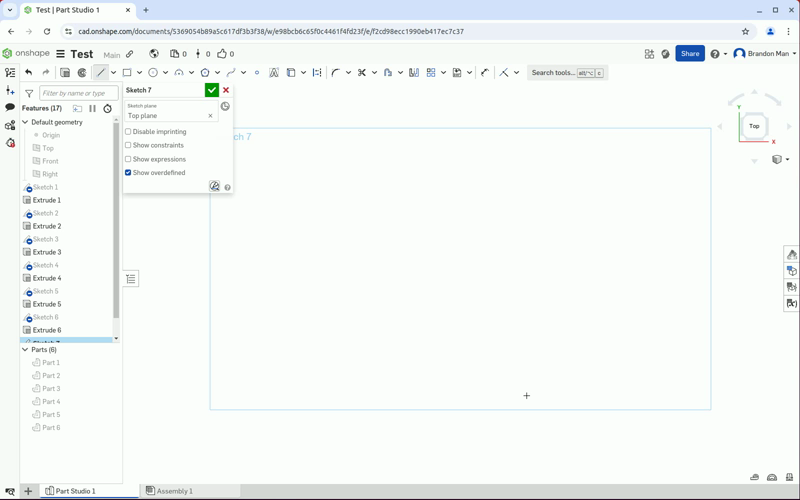
click(526, 395)
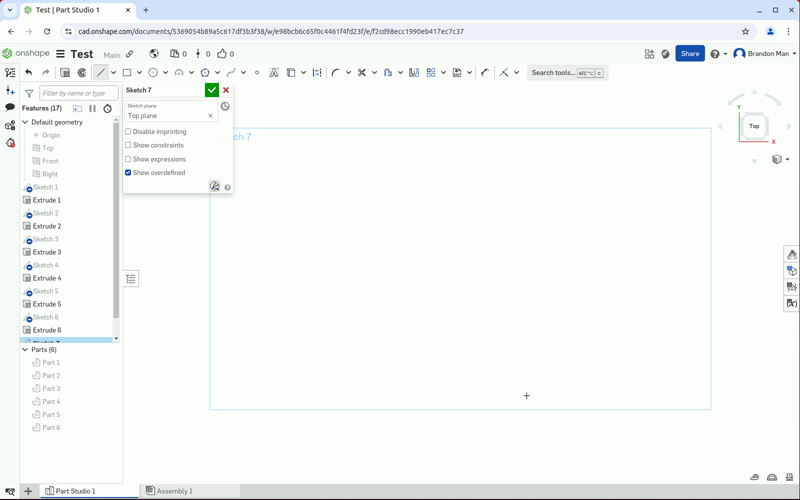
key_up(shift)
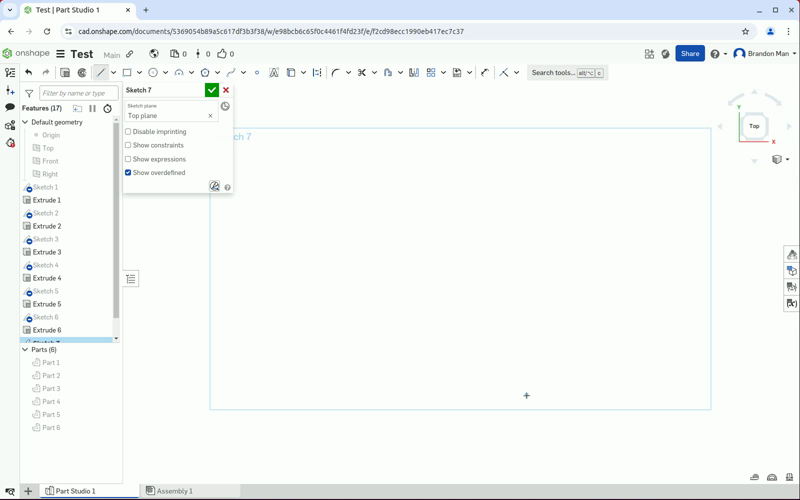
key_down(shift)
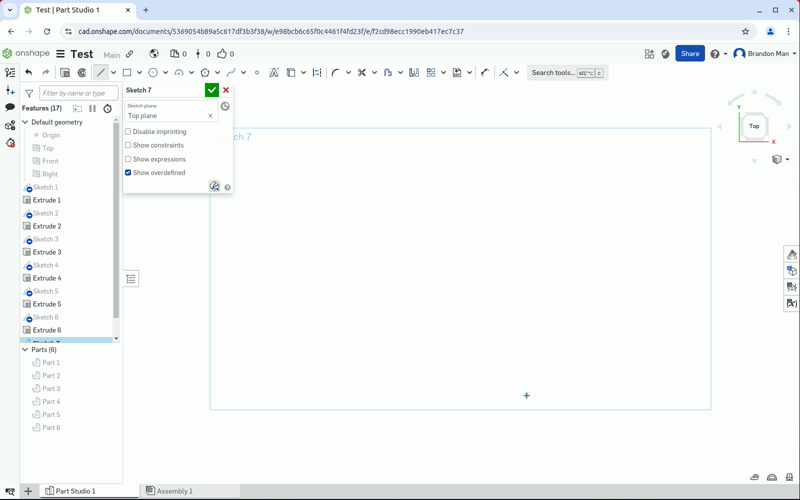
mouse_move(556, 395)
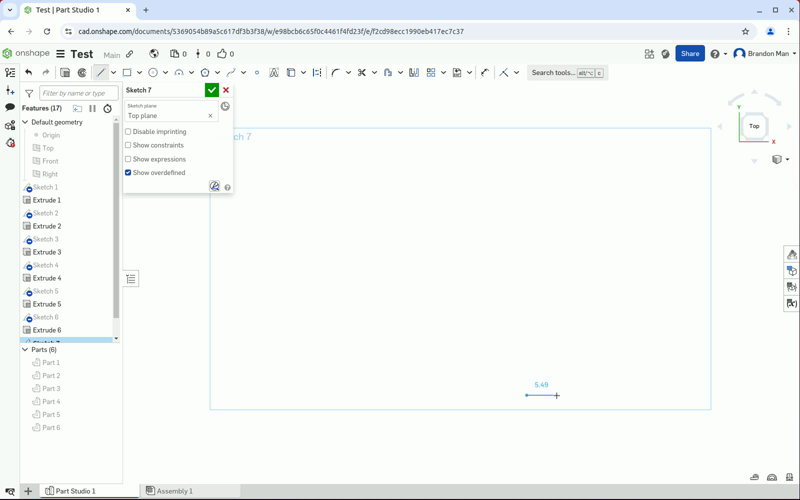
mouse_move(566, 395)
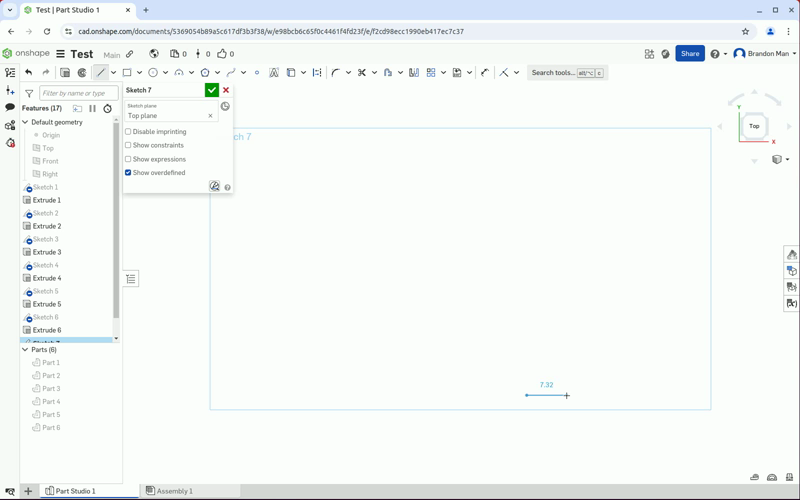
click(566, 395)
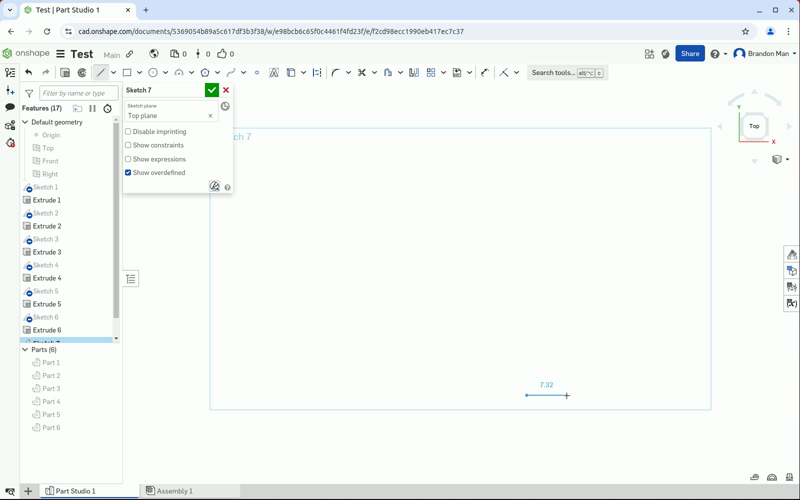
key_up(shift)
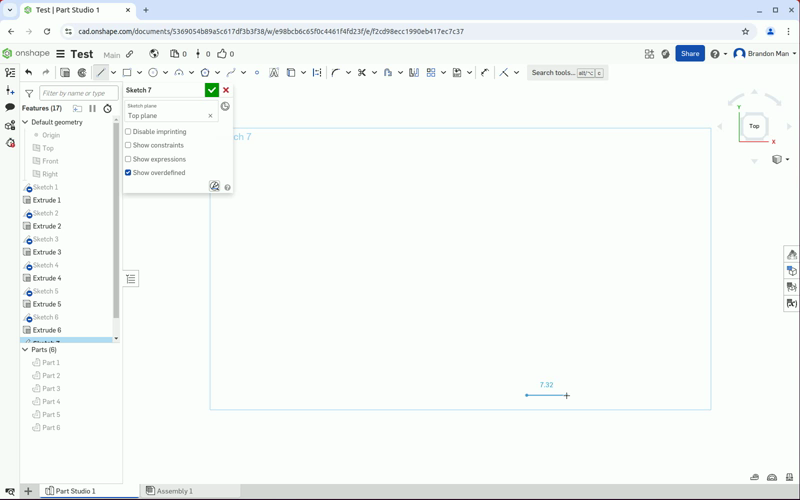
key_down(shift)
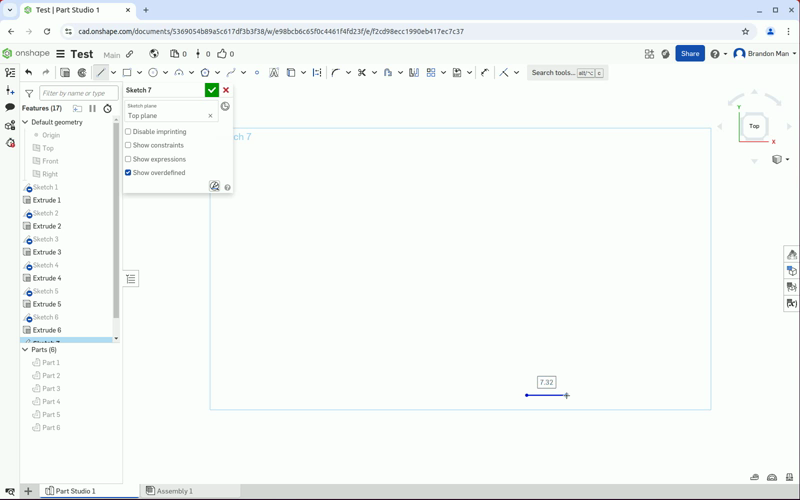
mouse_move(566, 171)
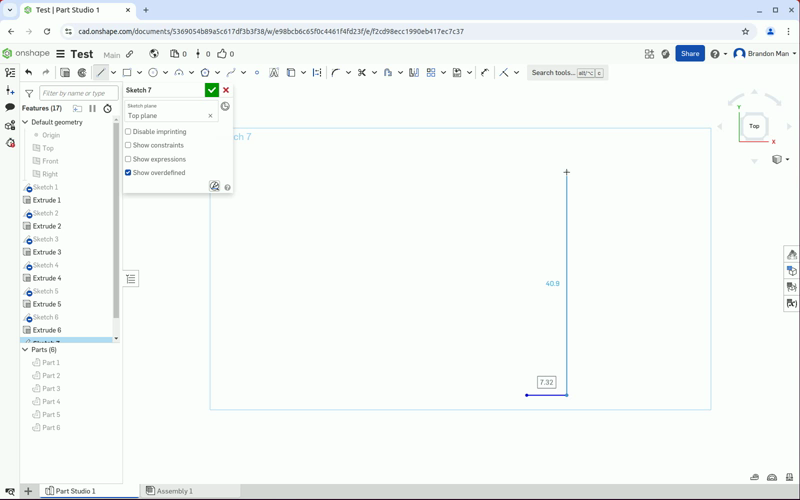
click(566, 171)
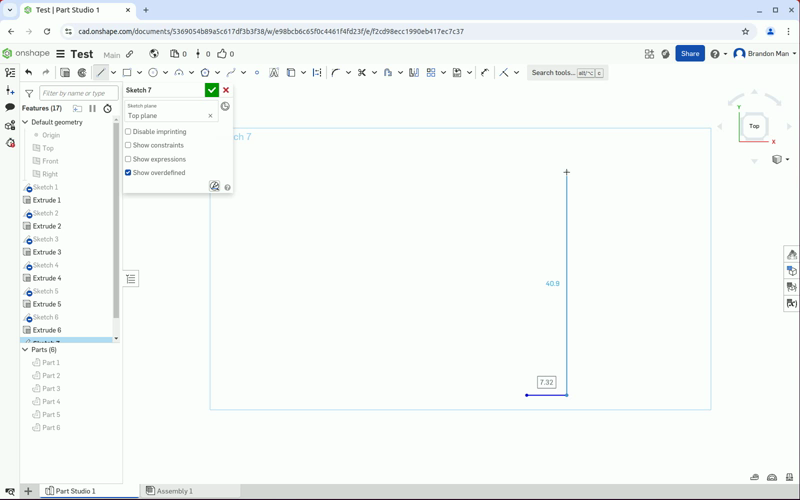
key_up(shift)
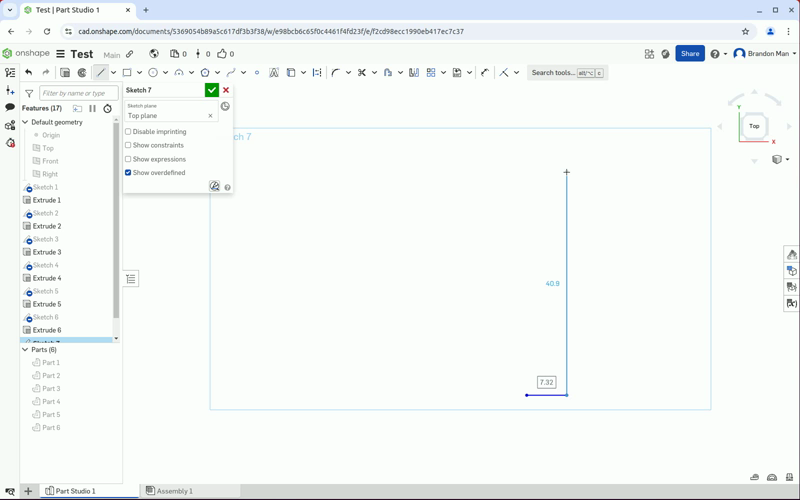
key_down(shift)
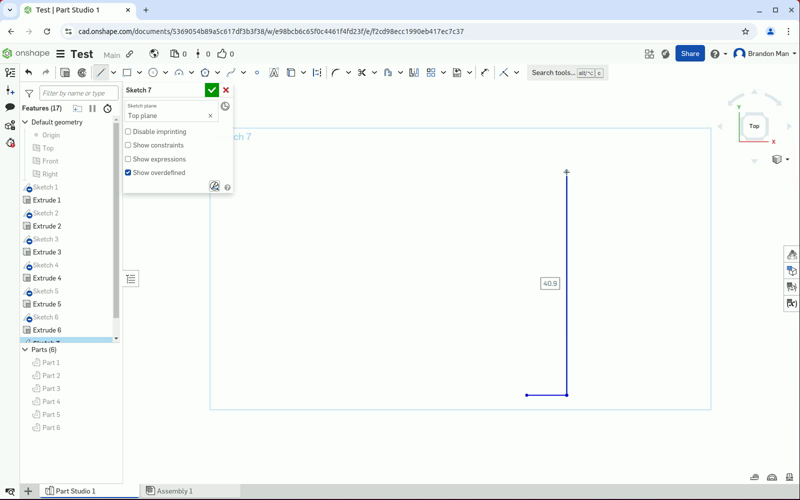
mouse_move(589, 171)
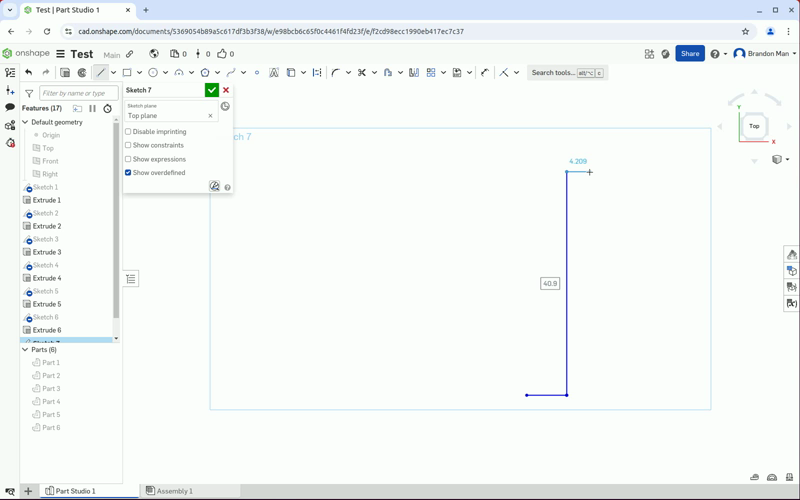
mouse_move(526, 171)
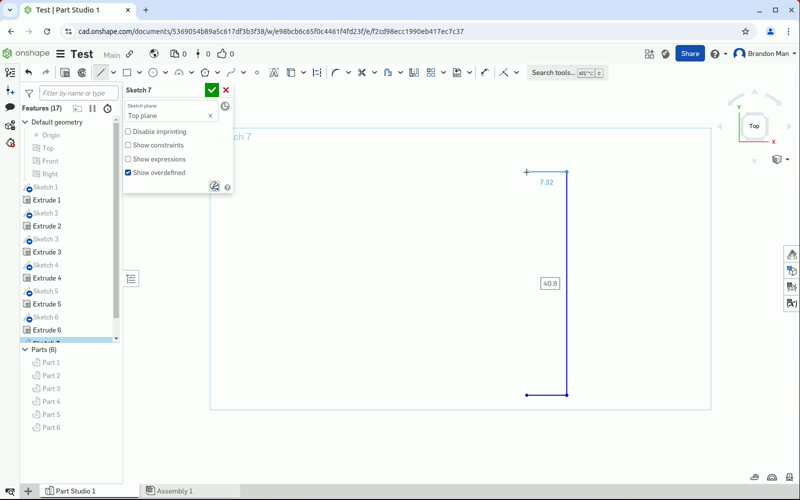
click(526, 171)
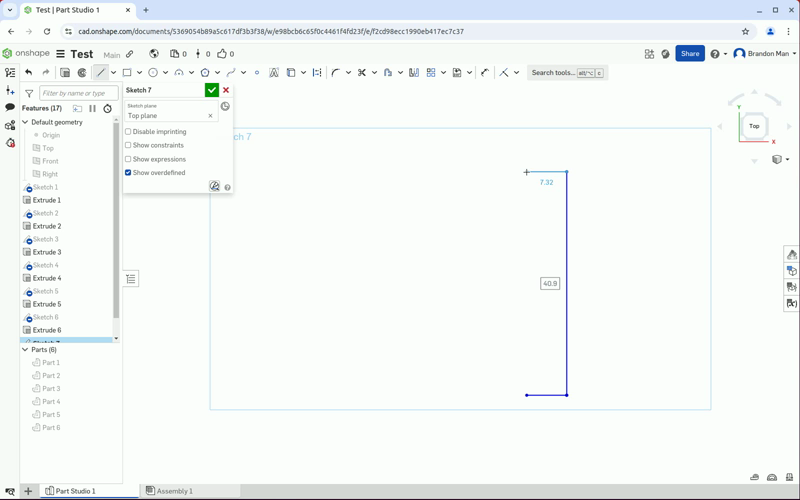
key_up(shift)
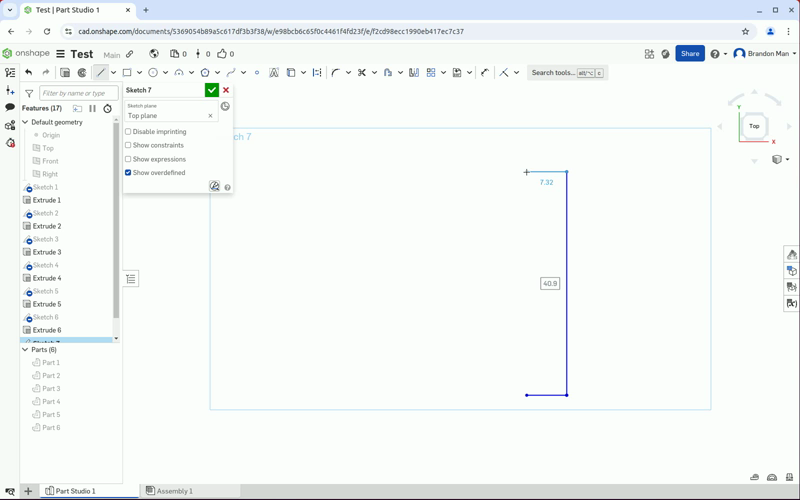
key_down(shift)
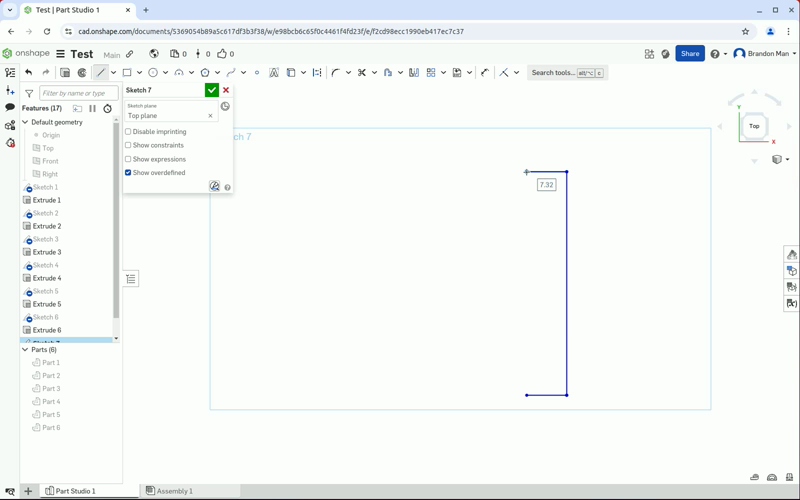
mouse_move(526, 395)
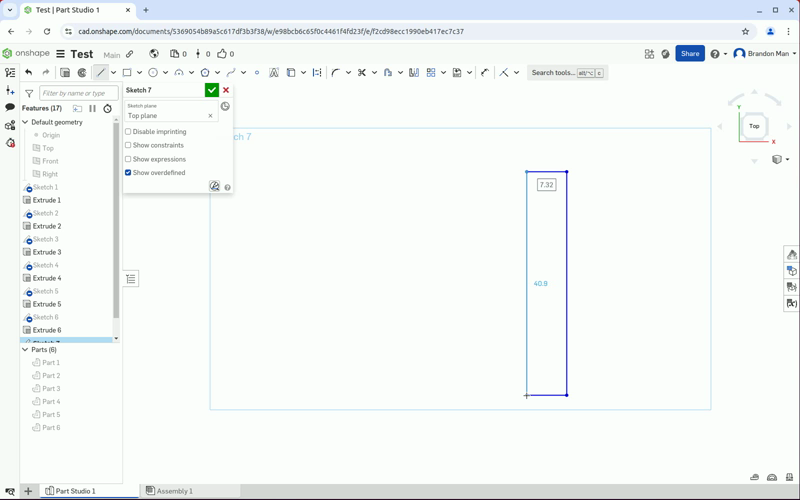
key_up(shift)
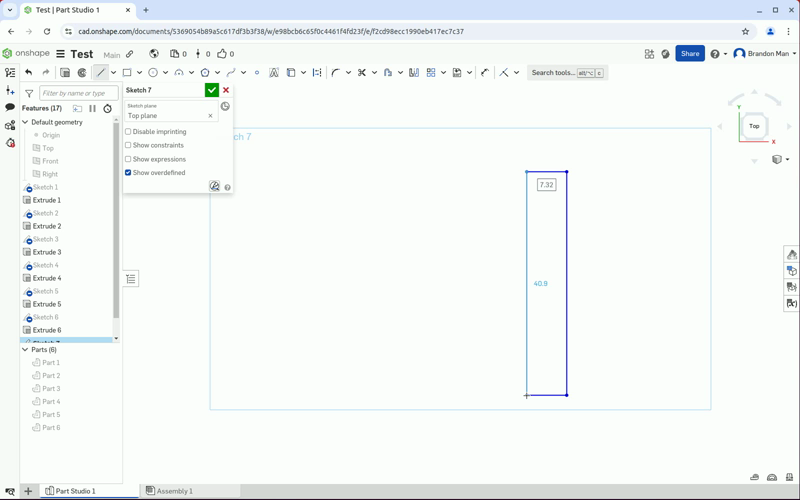
click(526, 395)
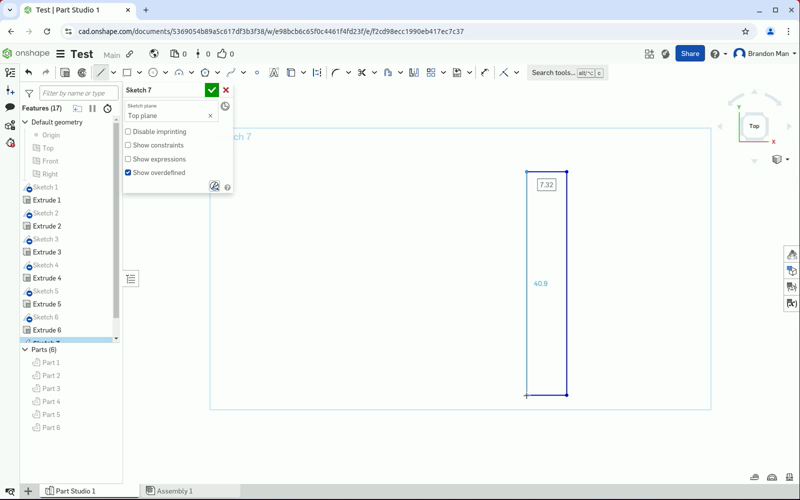
key(esc)
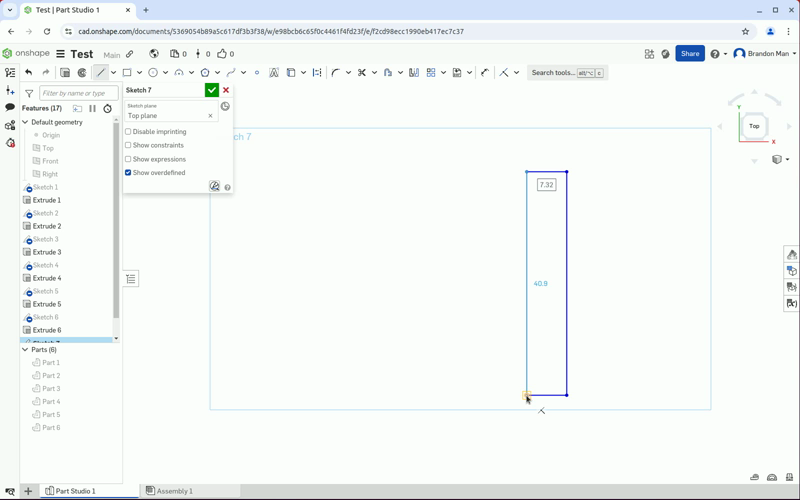
mouse_move(541, 374)
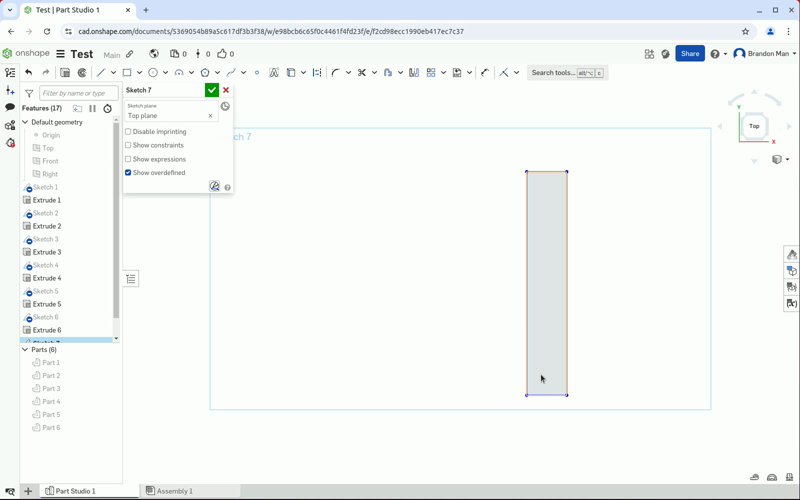
click(541, 374)
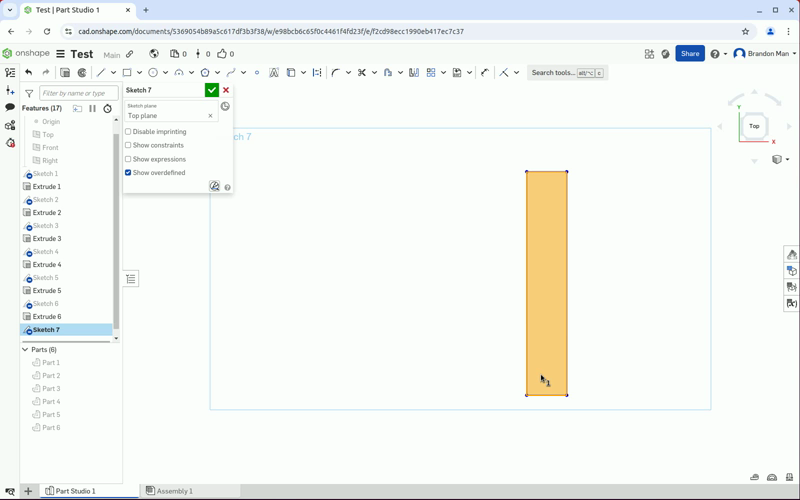
mouse_move(73, 352)
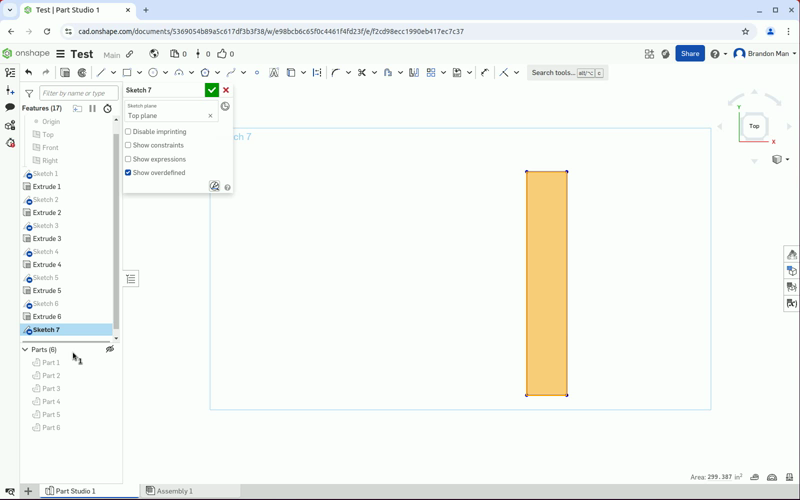
key(shift+y)
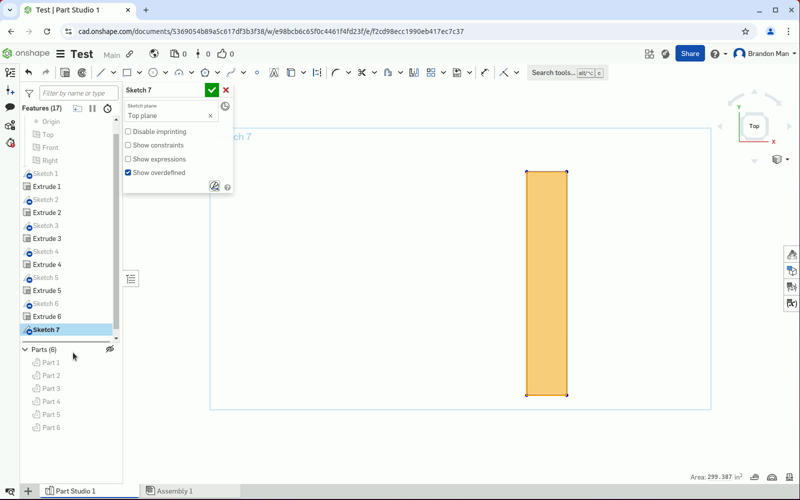
key(shift+e)
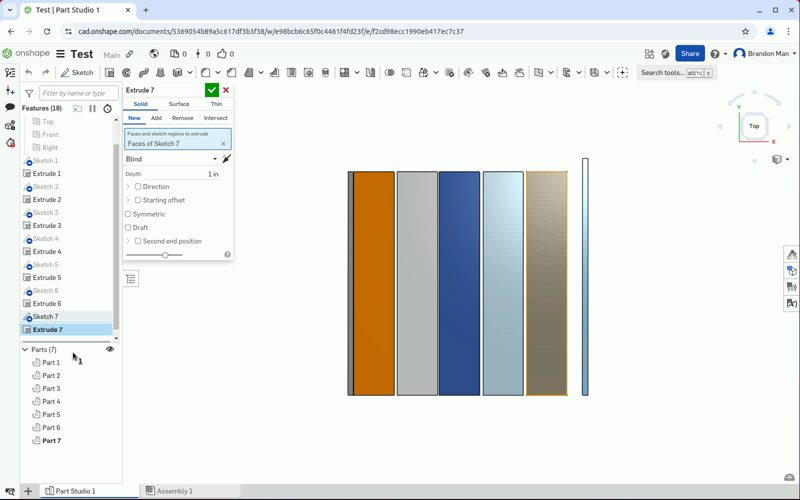
mouse_move(143, 106)
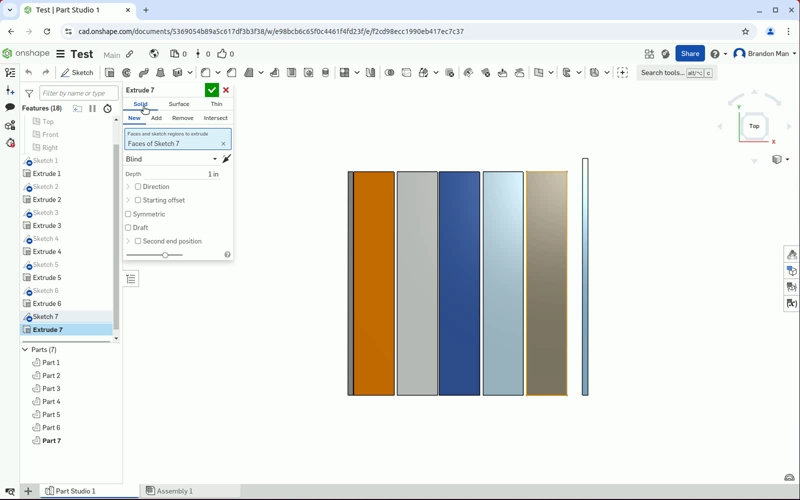
click(143, 106)
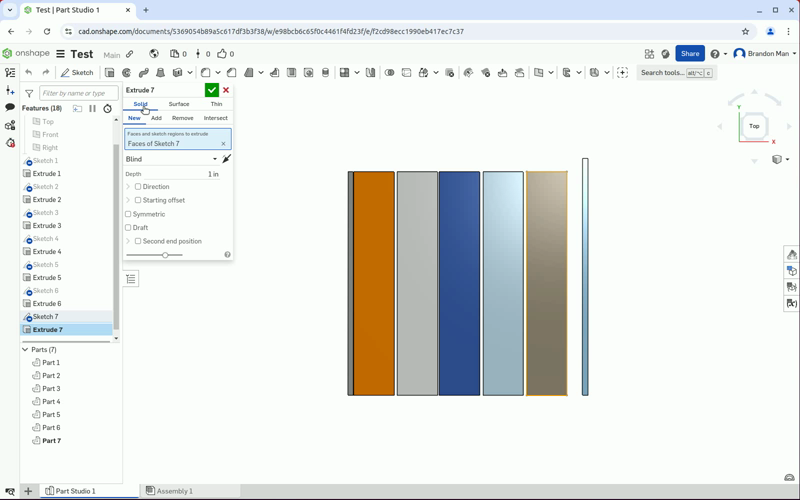
mouse_move(137, 120)
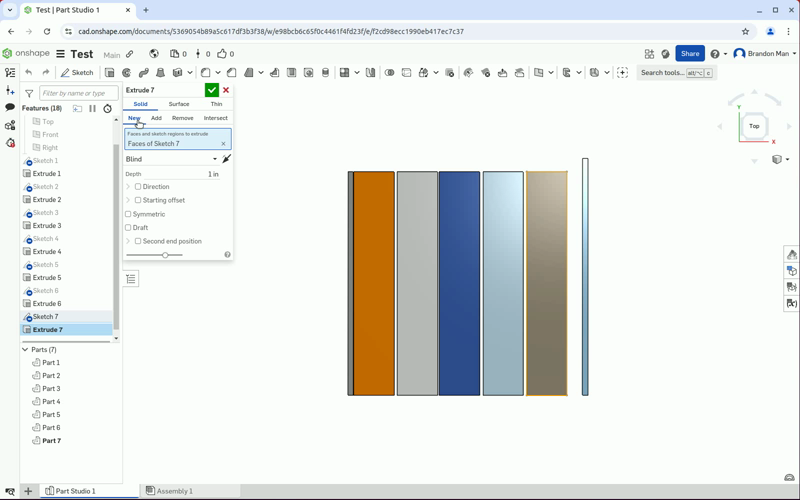
click(137, 120)
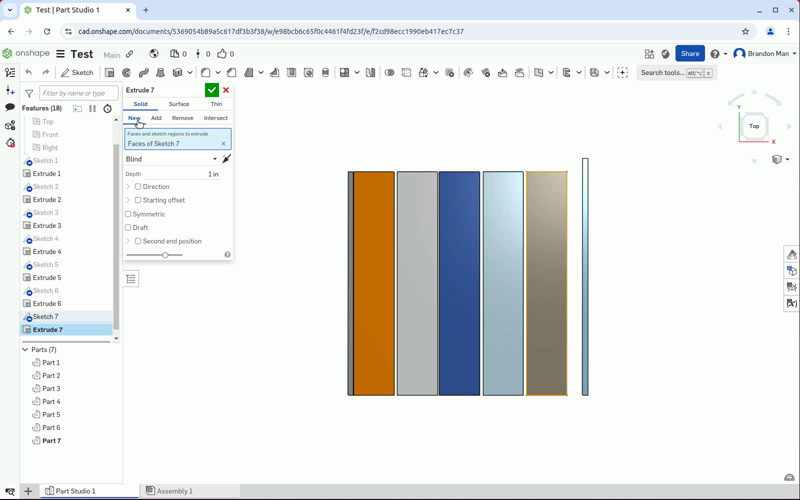
key(tab, 4)
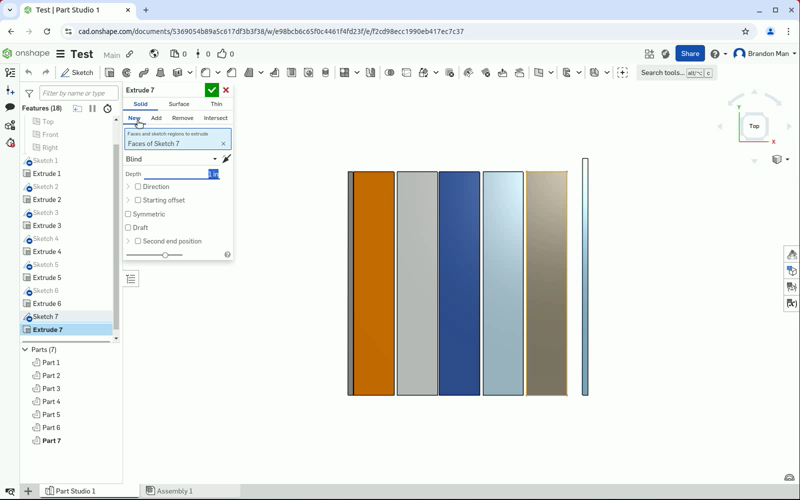
text(1.926)
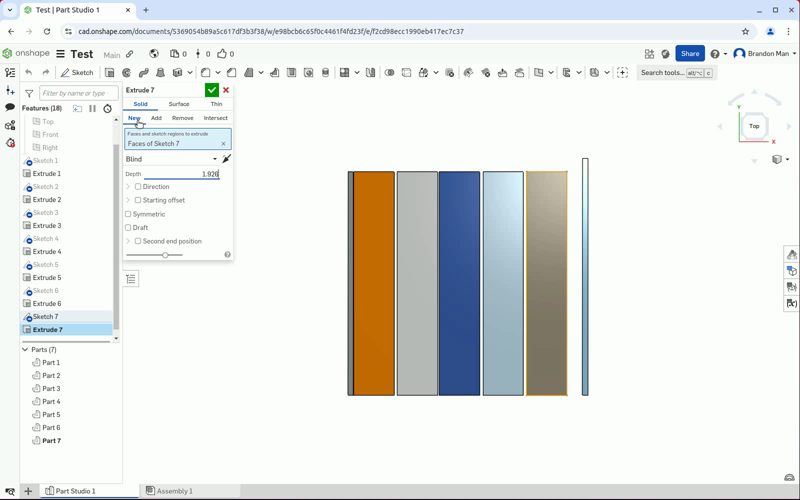
key(tab, 3)
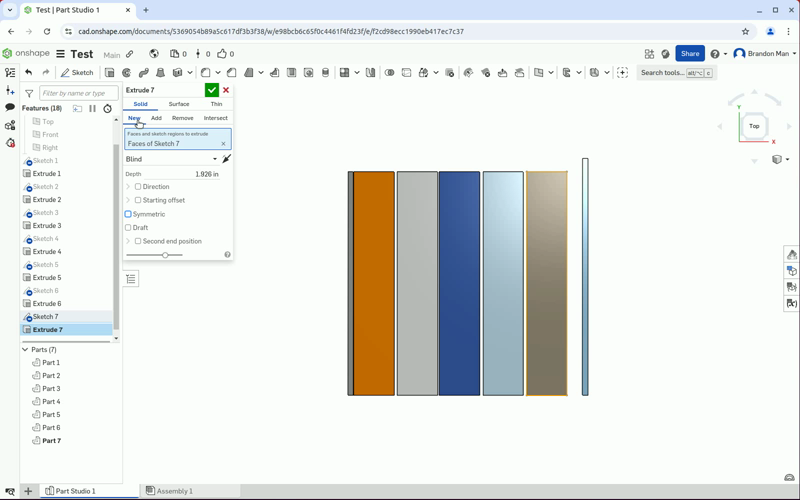
key(space)
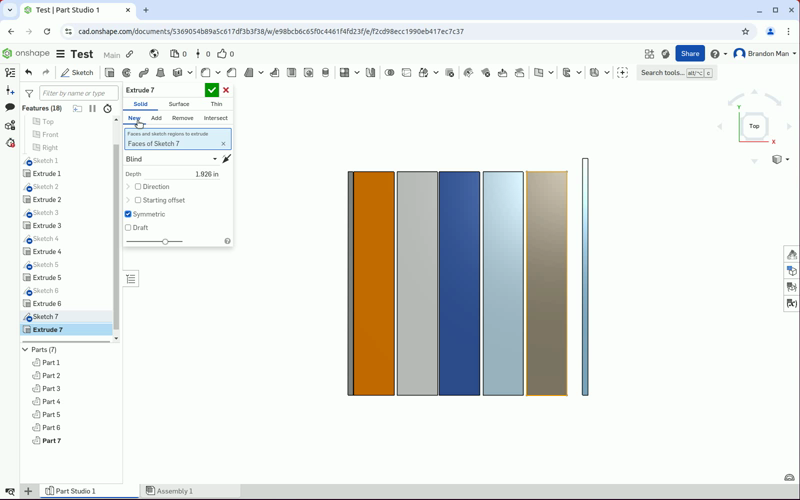
key(enter)
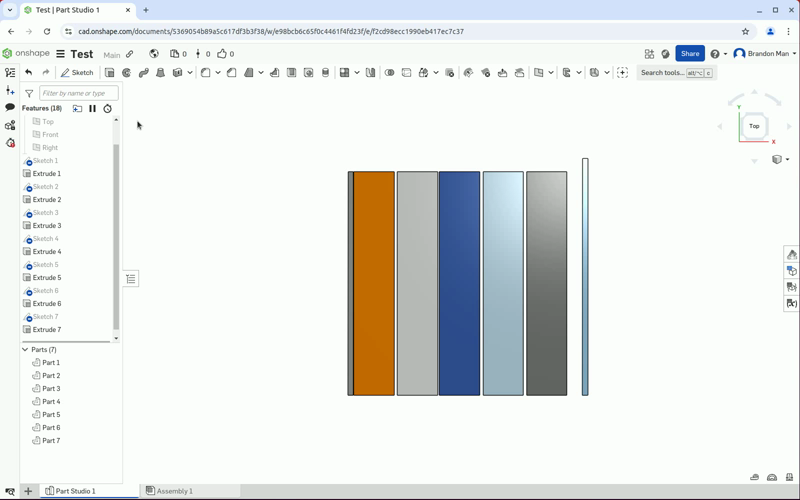
key(shift+h)
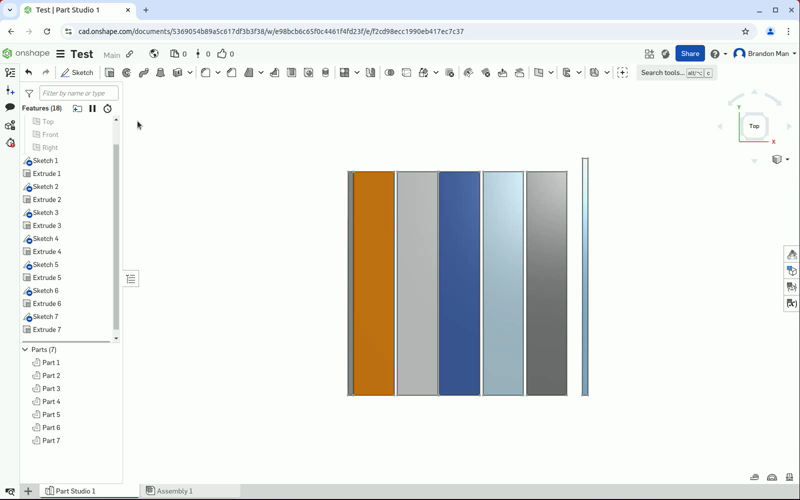
key(shift+h)
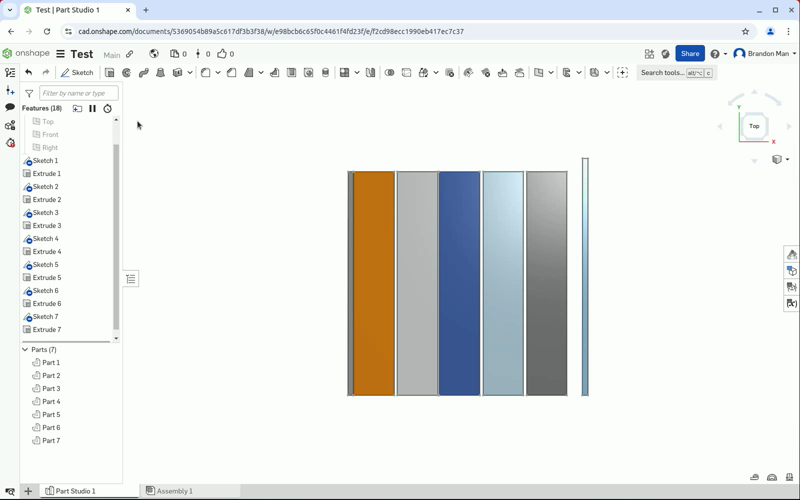
key(shift+7)
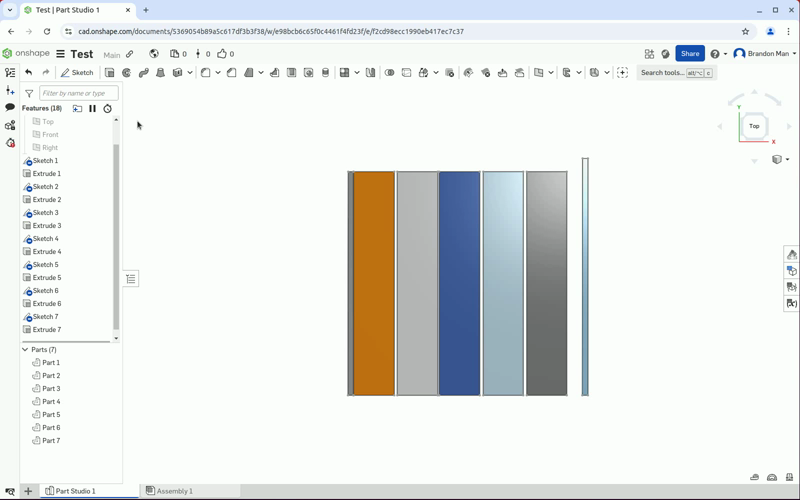
key(up, 3)
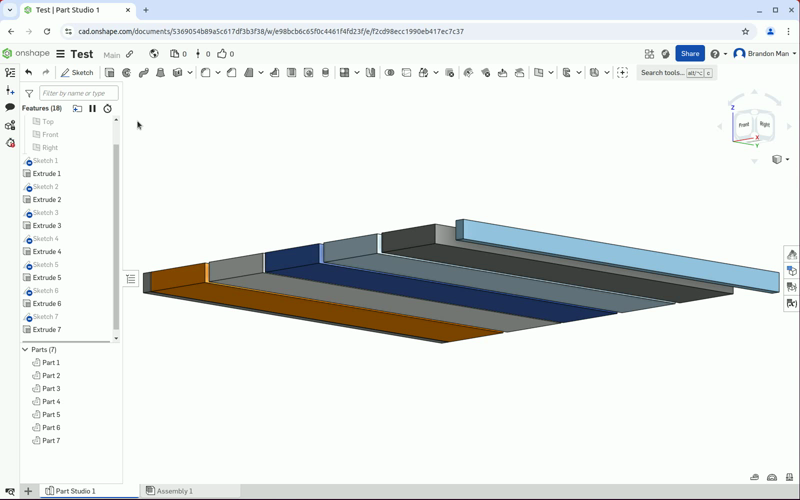
key(left, 3)
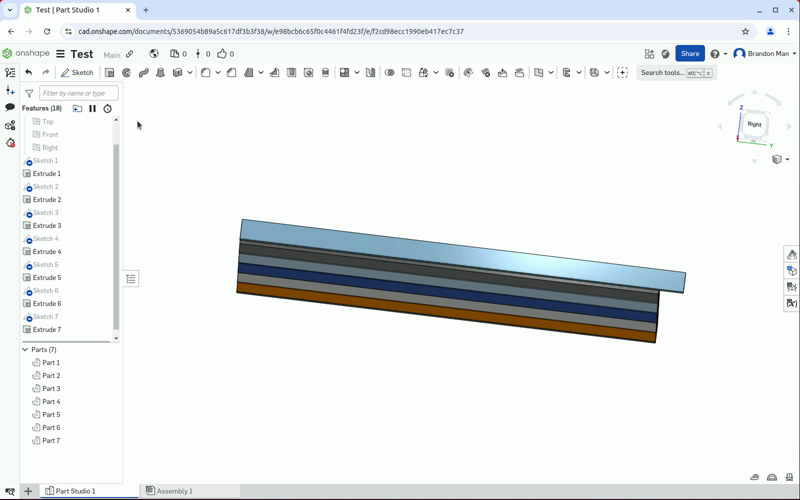
key(right, 3)
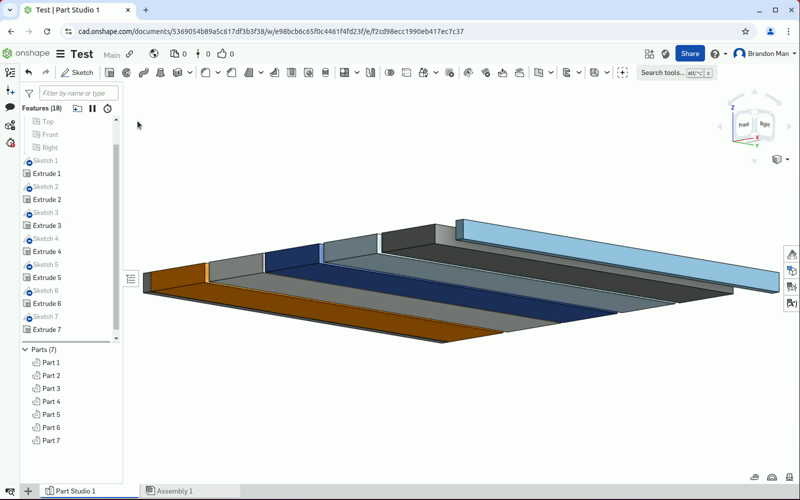
key(down, 3)
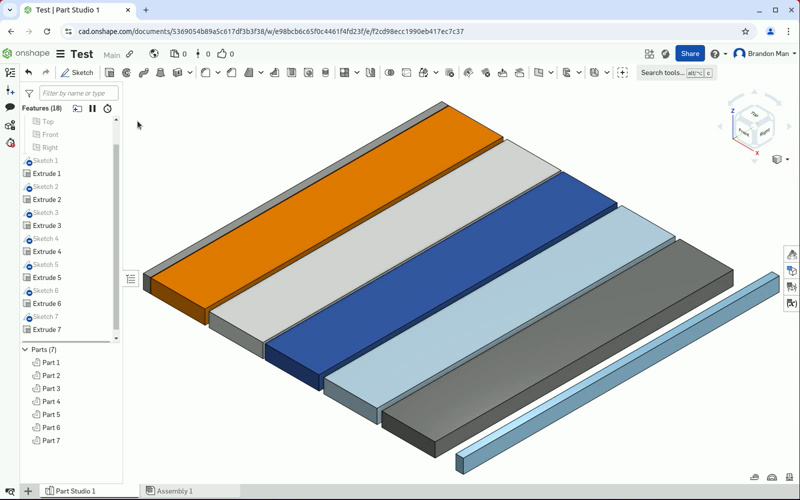
mouse_move(69, 163)
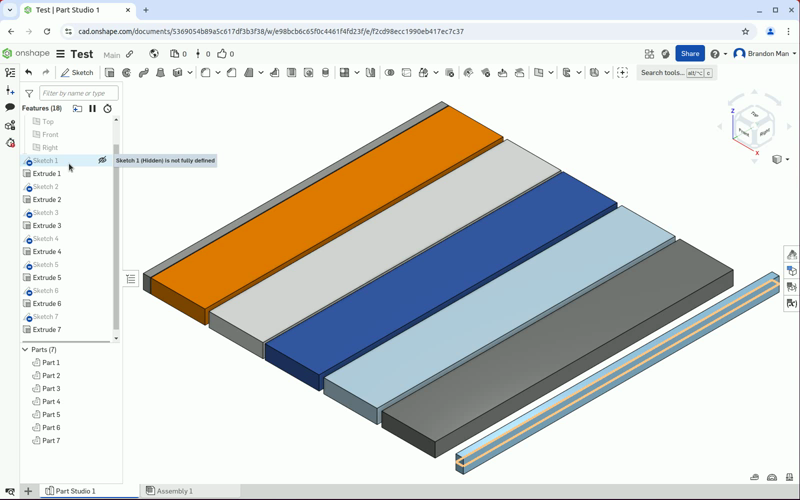
click(69, 163)